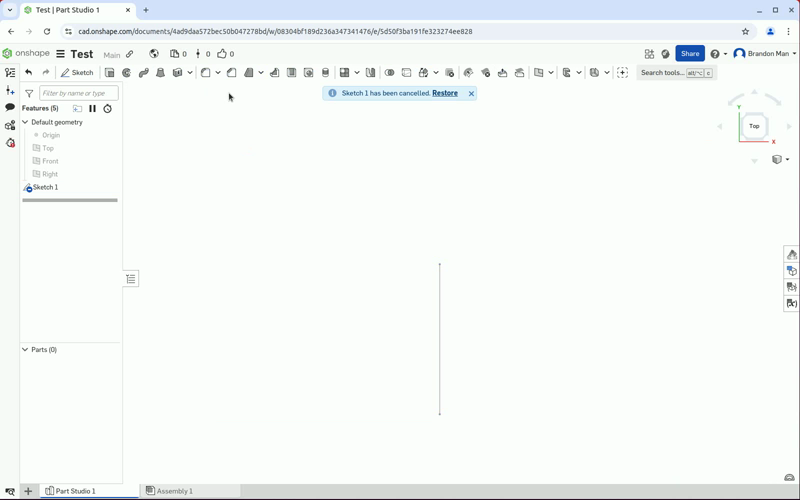
key(shift+h)
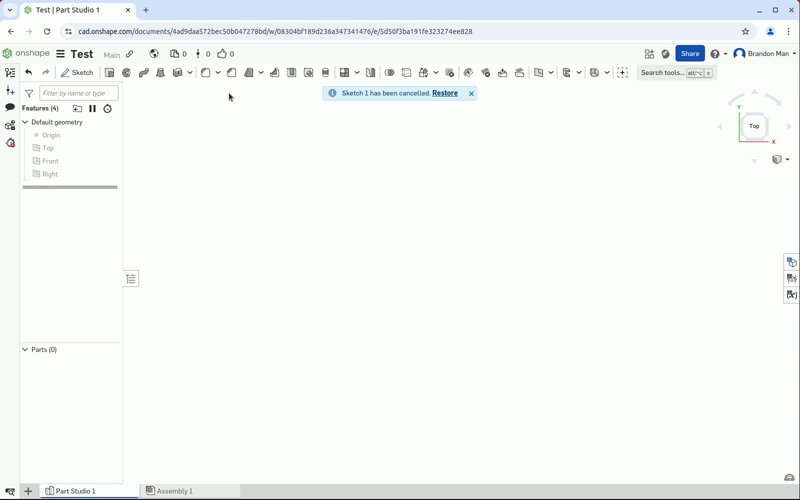
mouse_move(73, 352)
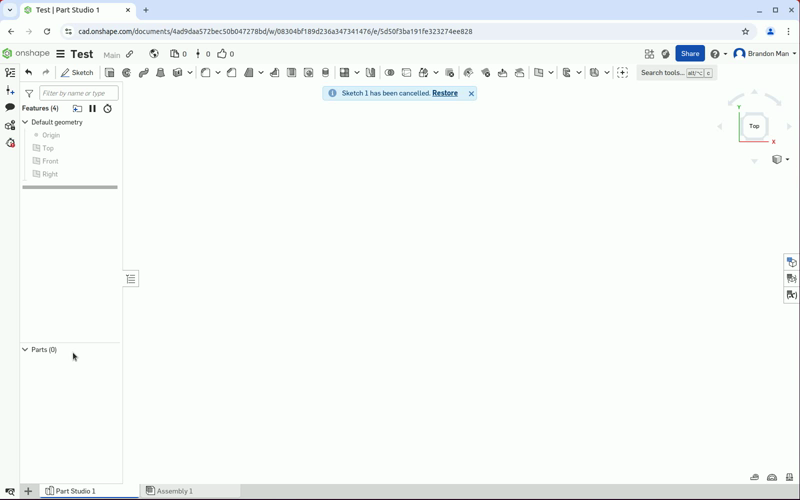
key(y)
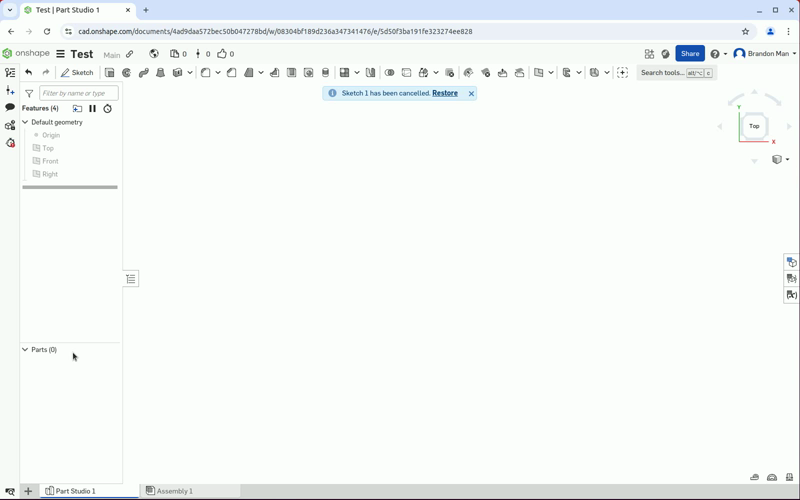
key(shift+p)
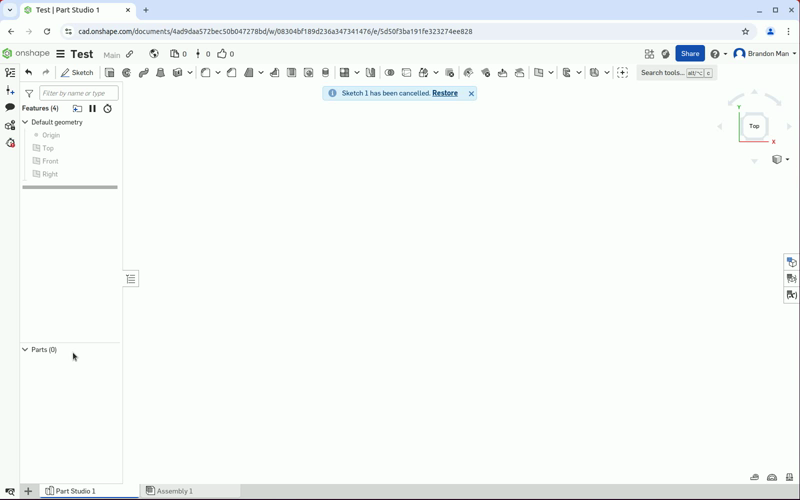
key(space)
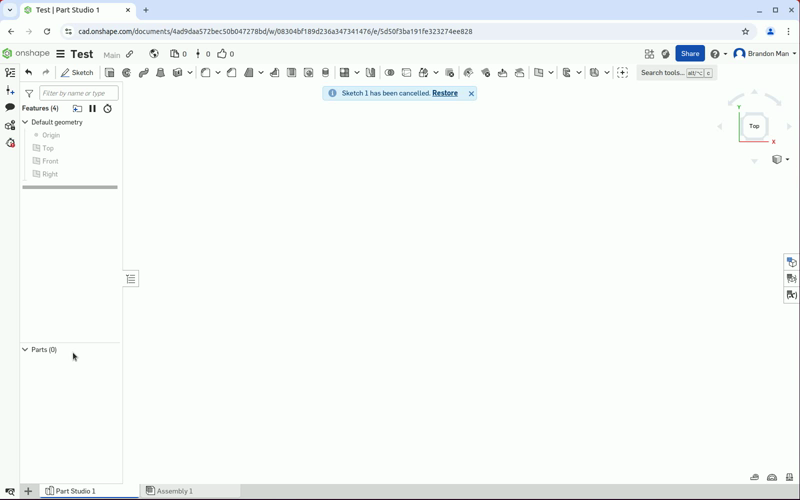
key_down(shift)
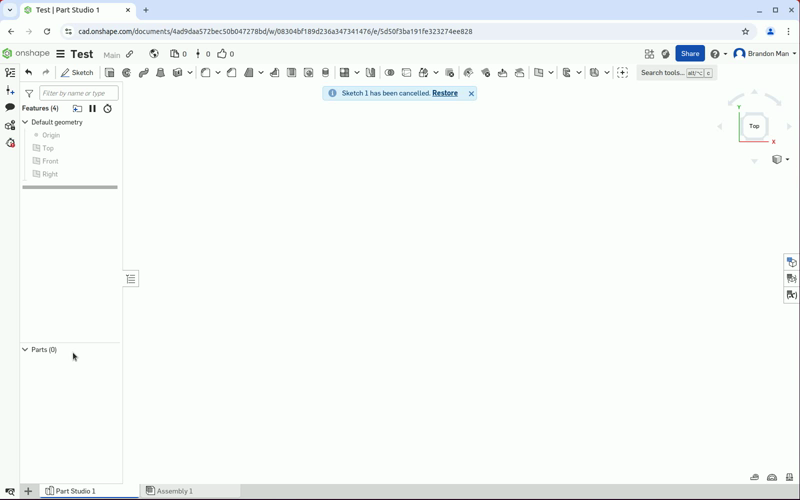
key(up)
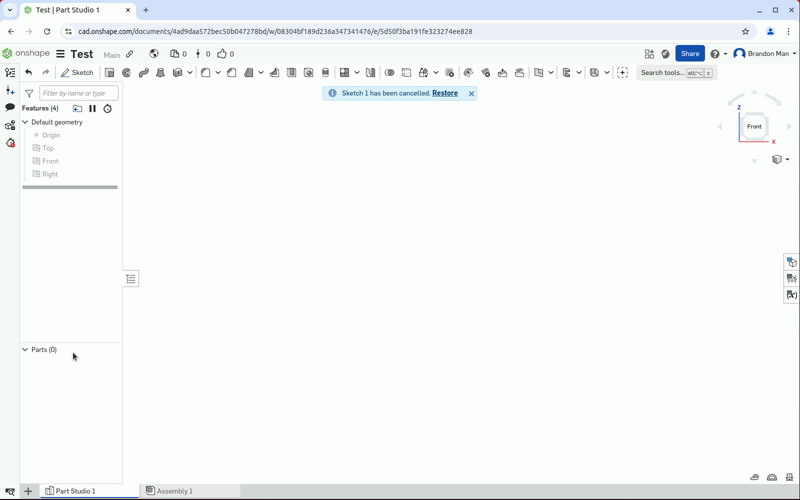
key_up(shift)
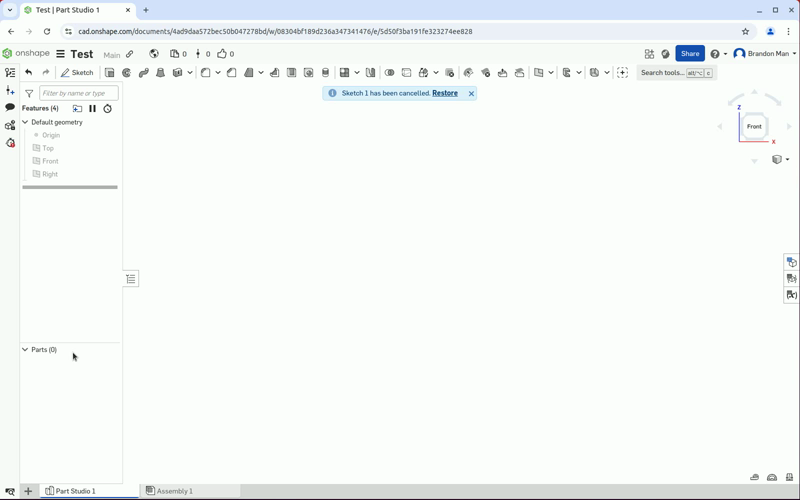
mouse_move(73, 352)
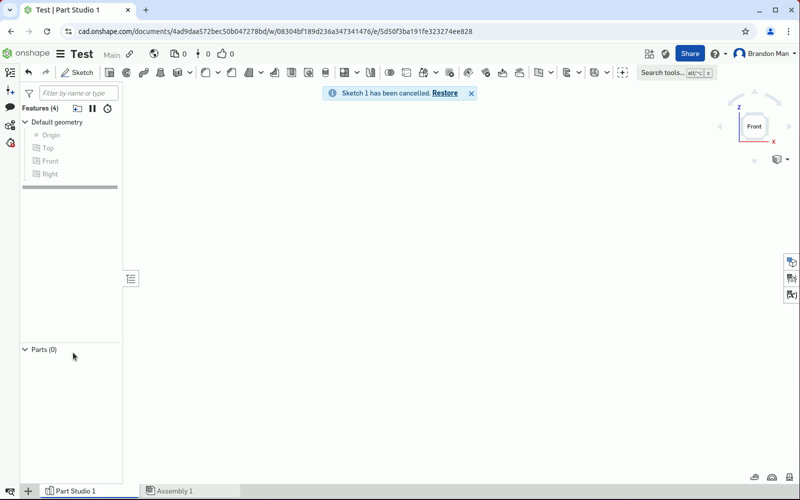
key(shift+y)
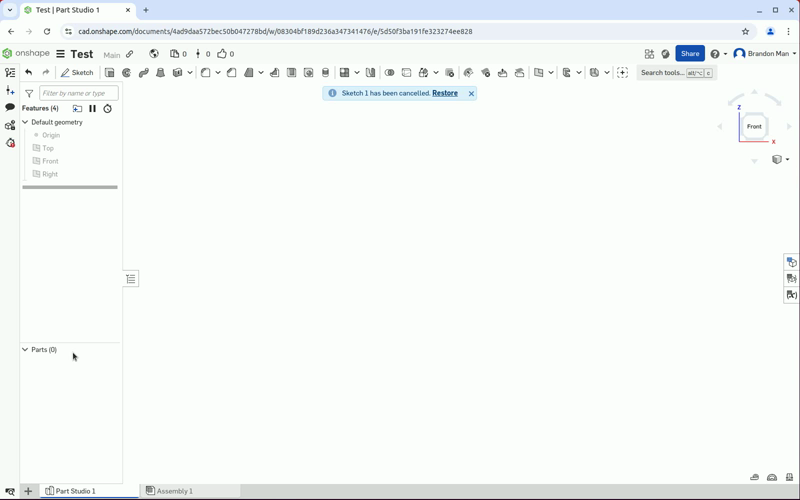
key(shift+s)
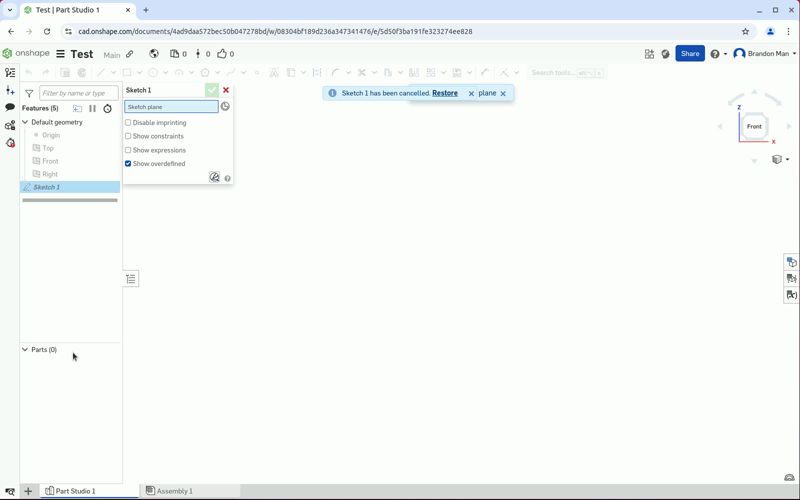
mouse_move(73, 163)
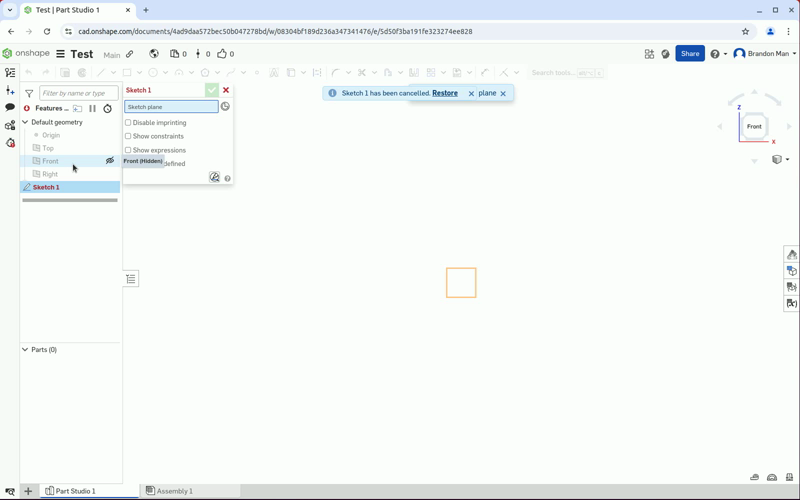
click(73, 163)
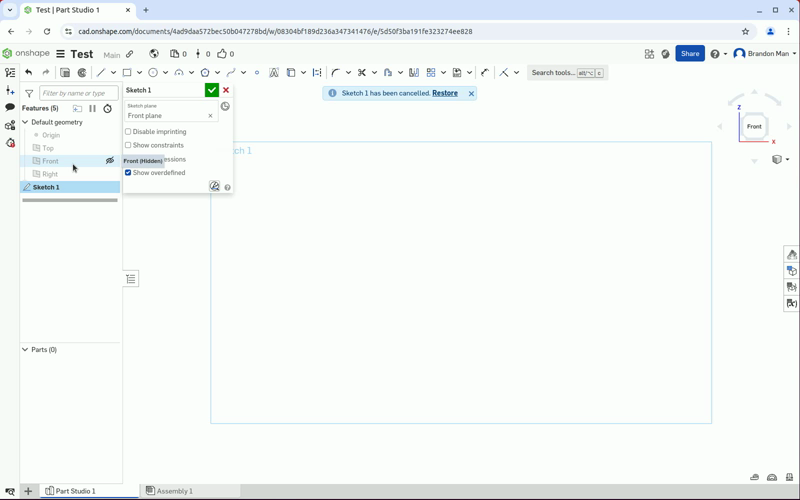
mouse_move(73, 352)
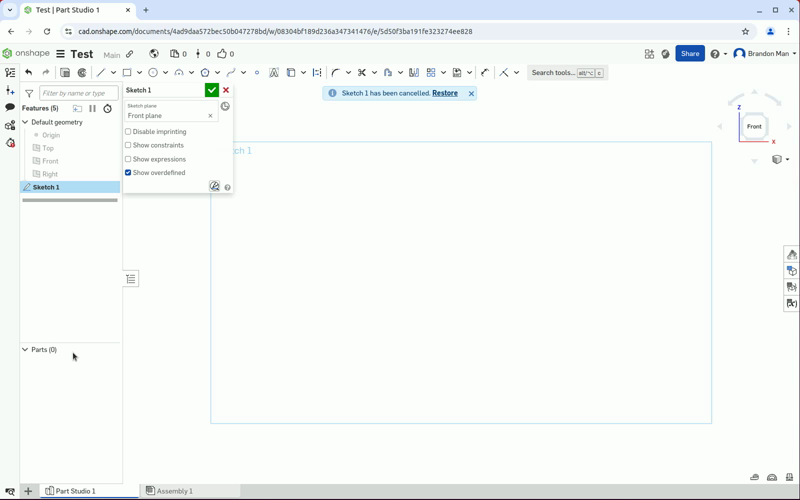
key(y)
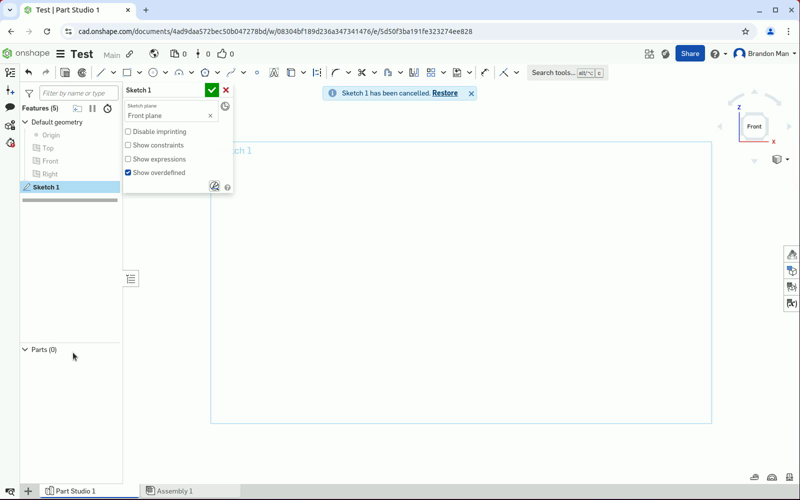
key(l)
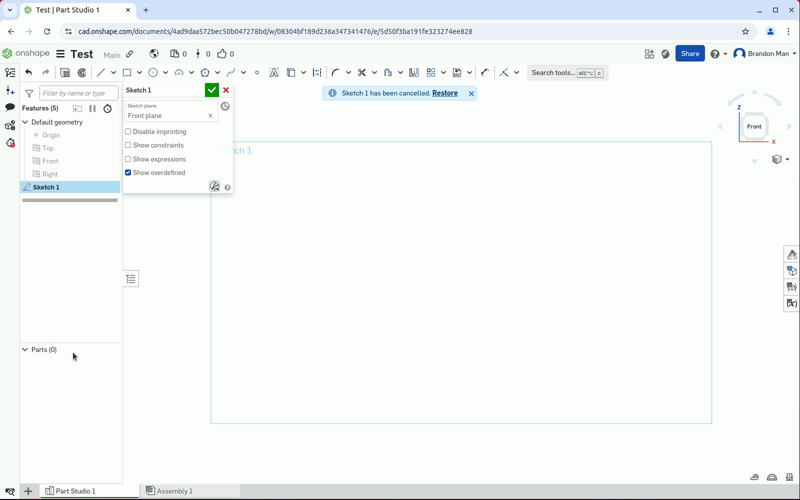
key_down(shift)
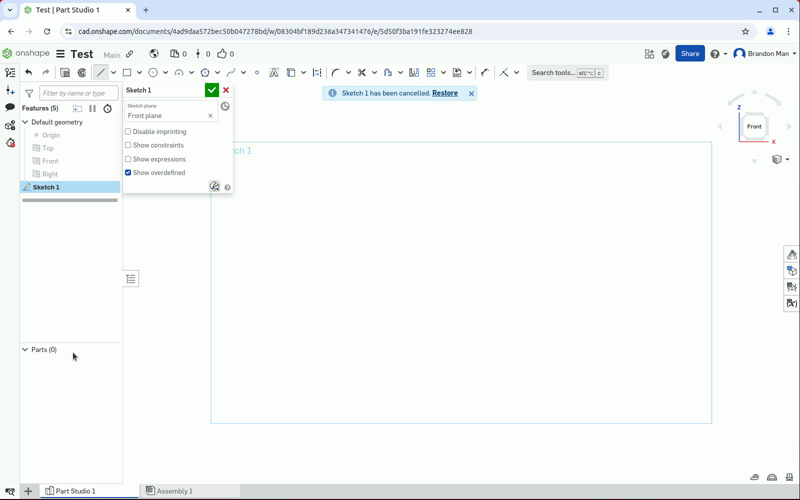
mouse_move(460, 291)
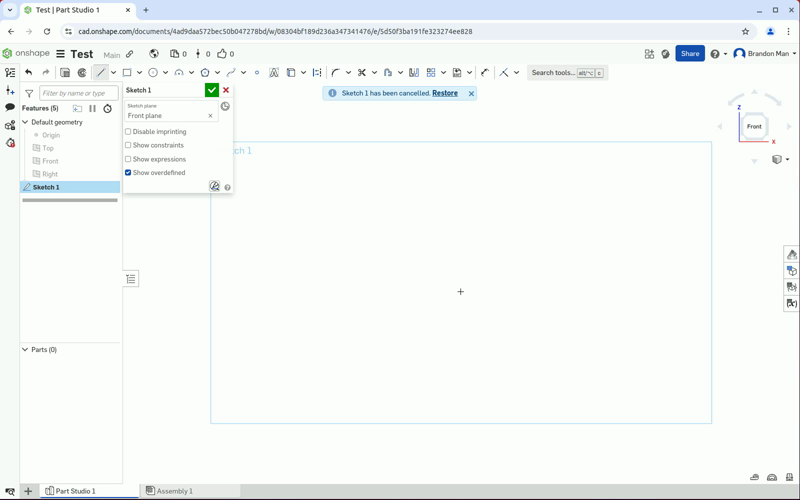
click(460, 291)
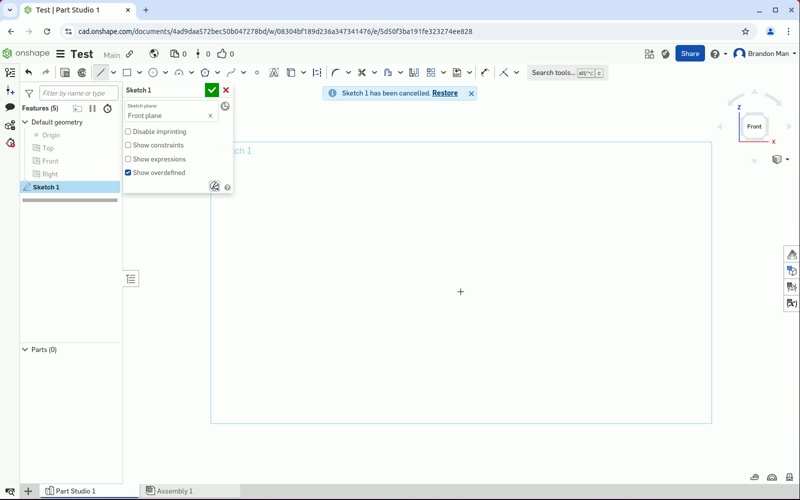
key_up(shift)
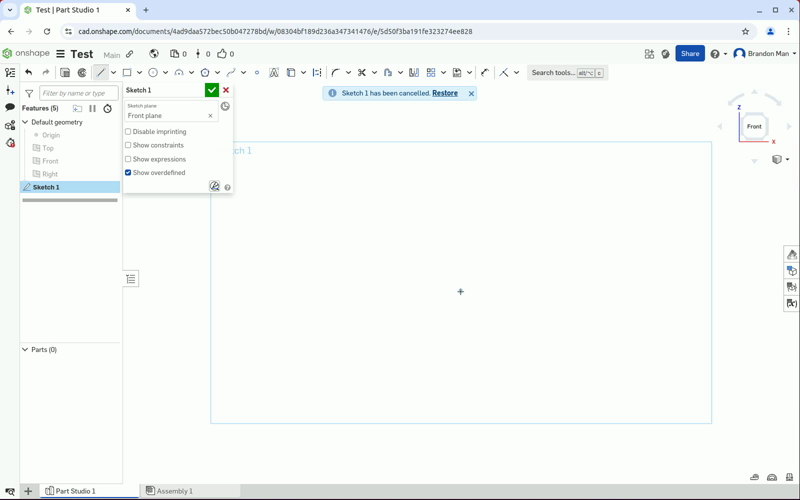
key_down(shift)
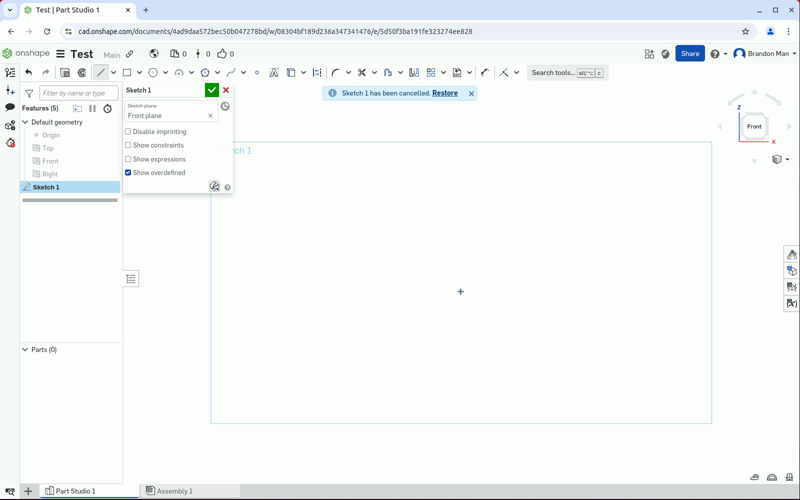
mouse_move(490, 291)
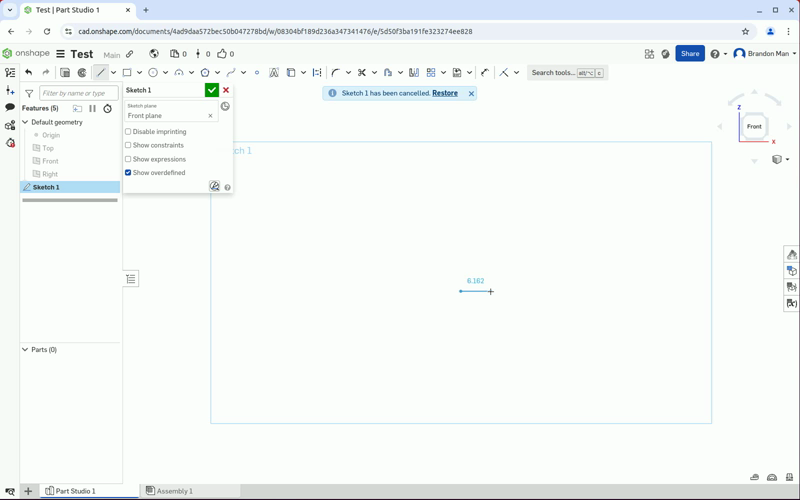
mouse_move(460, 274)
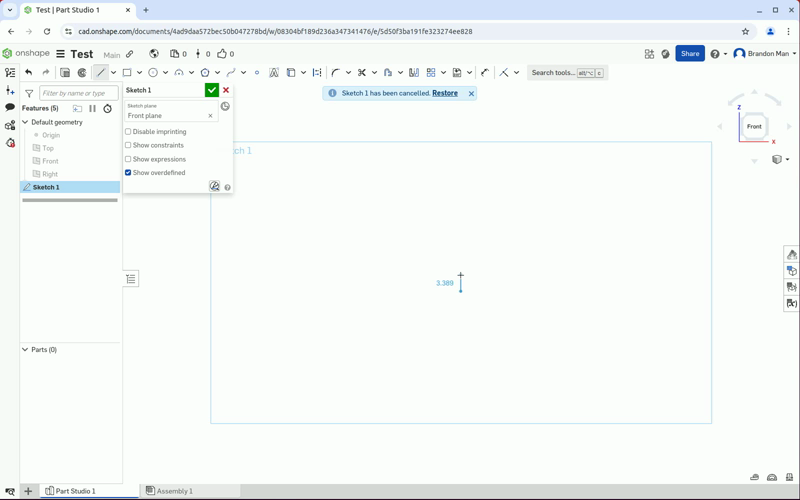
click(460, 274)
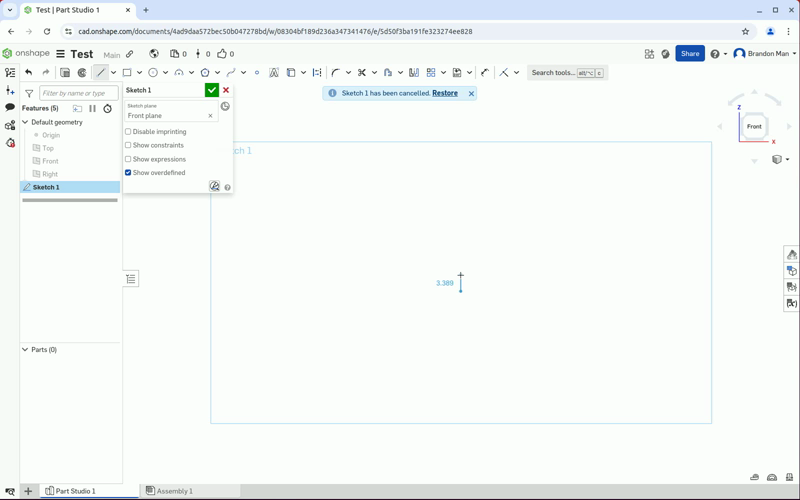
key_up(shift)
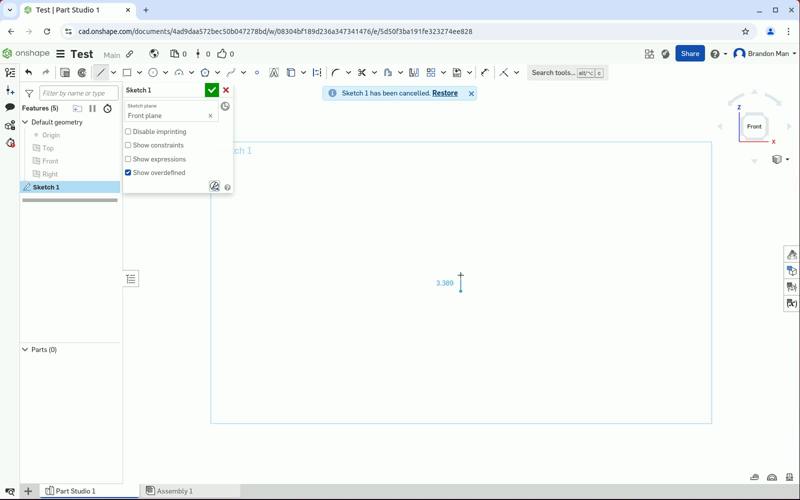
key(esc)
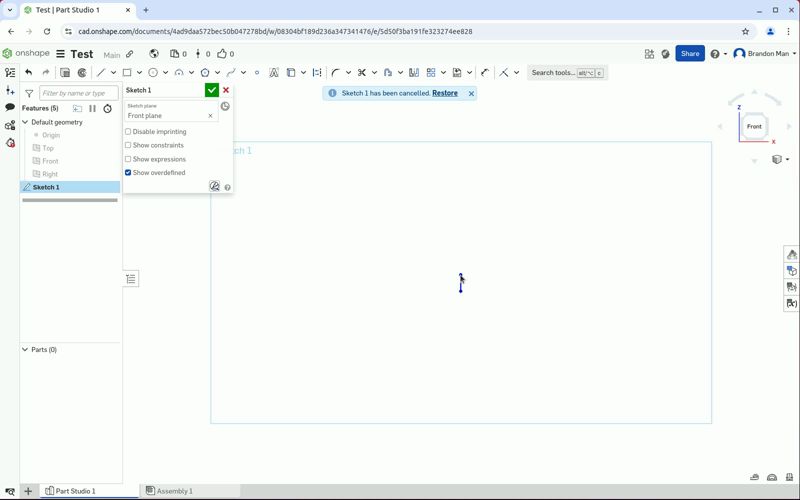
key(a)
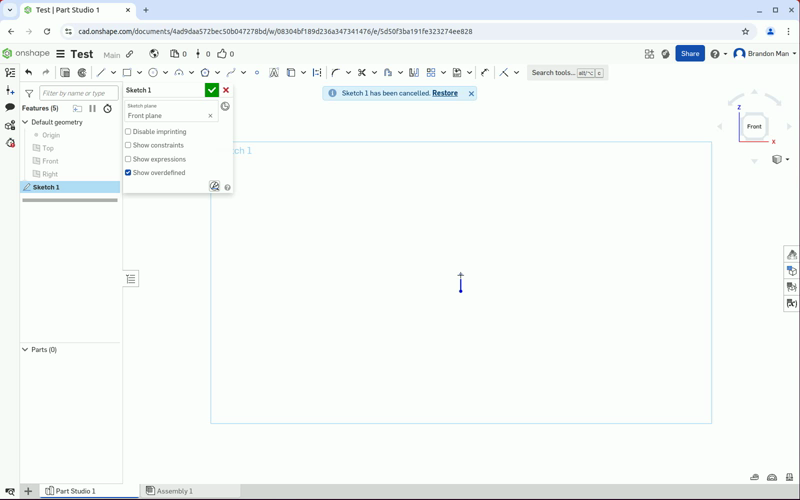
mouse_move(460, 274)
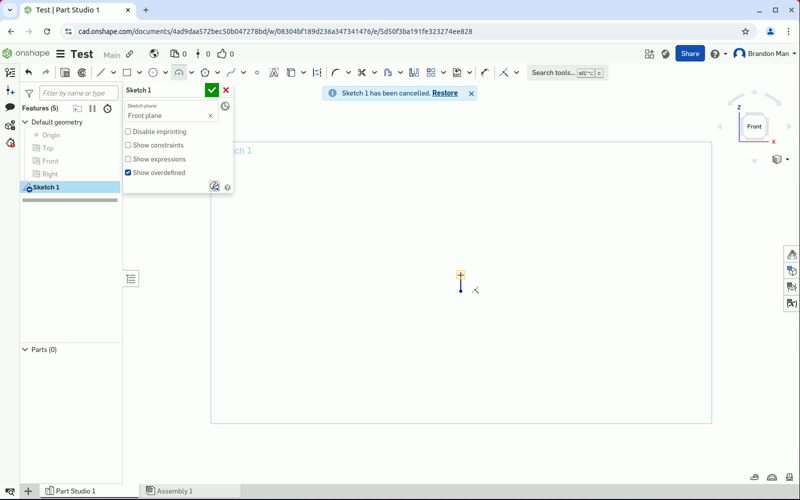
click(460, 274)
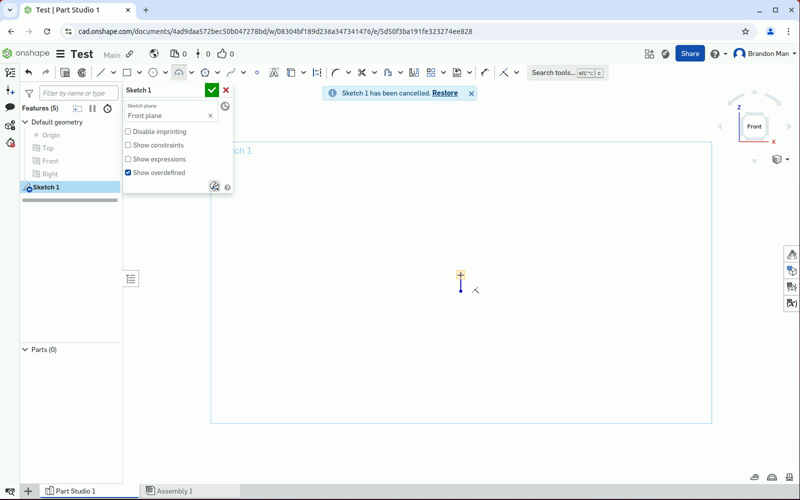
mouse_move(460, 291)
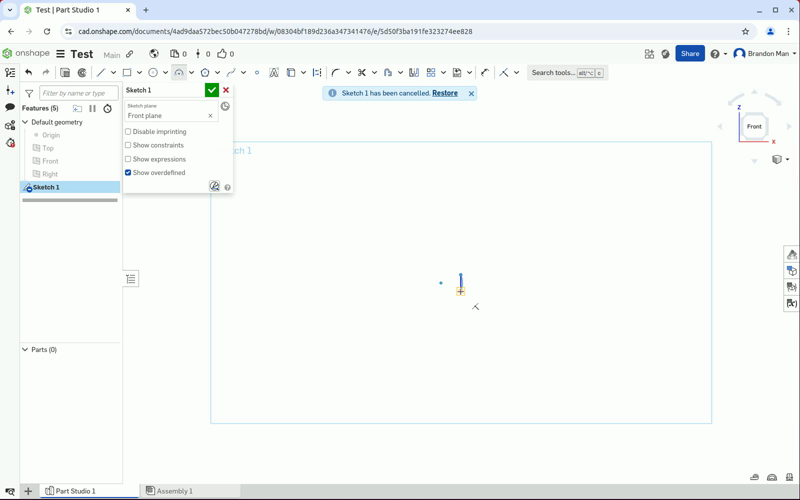
click(460, 291)
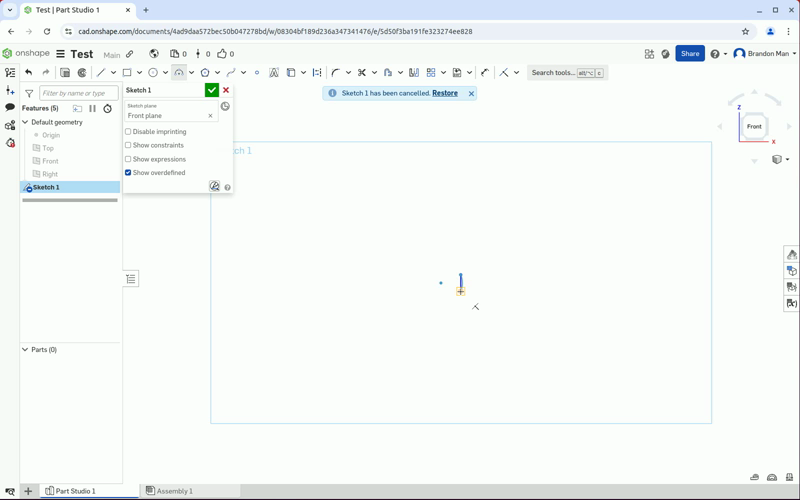
key_down(shift)
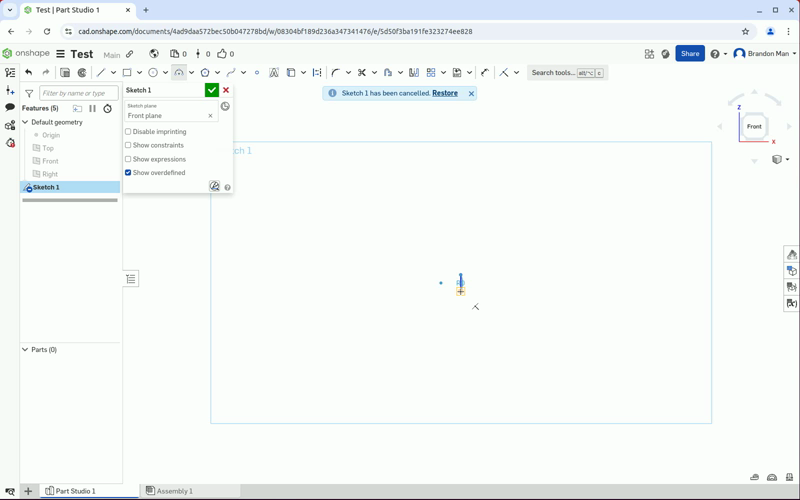
mouse_move(452, 282)
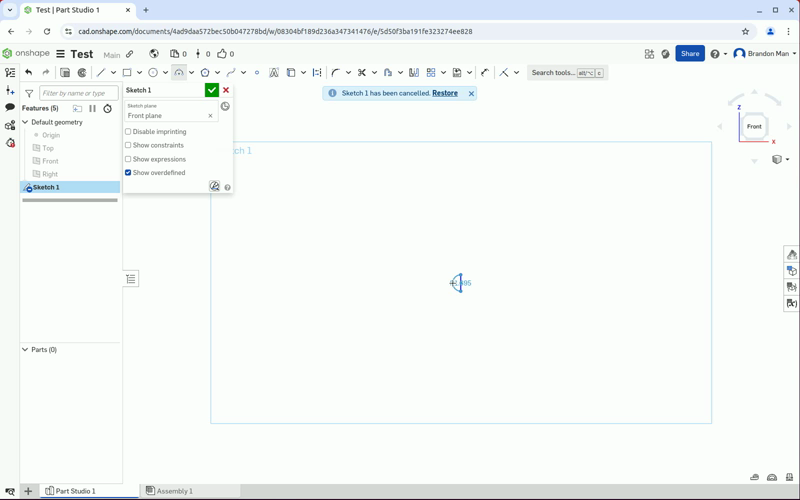
click(452, 282)
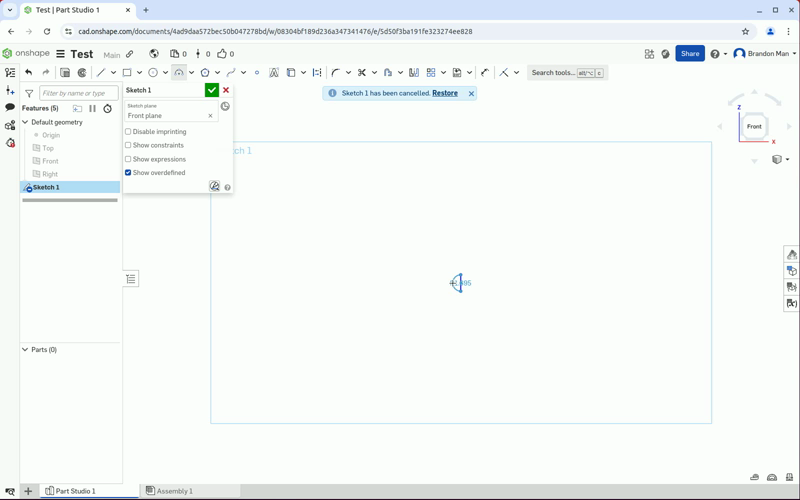
key_up(shift)
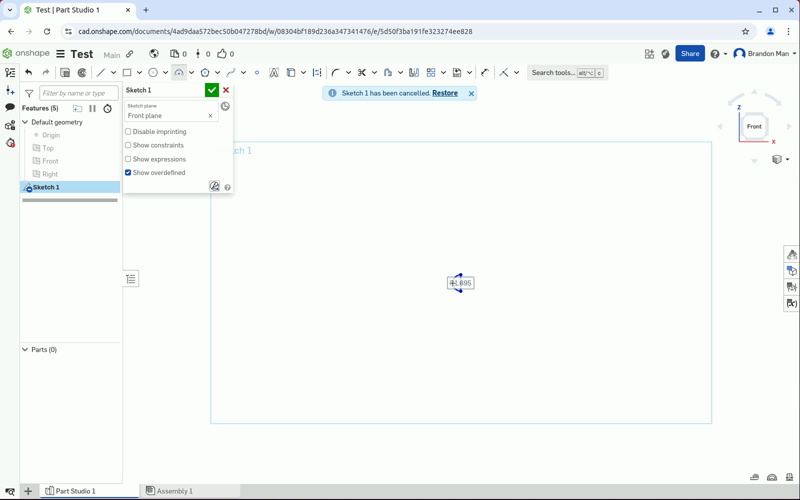
key(esc)
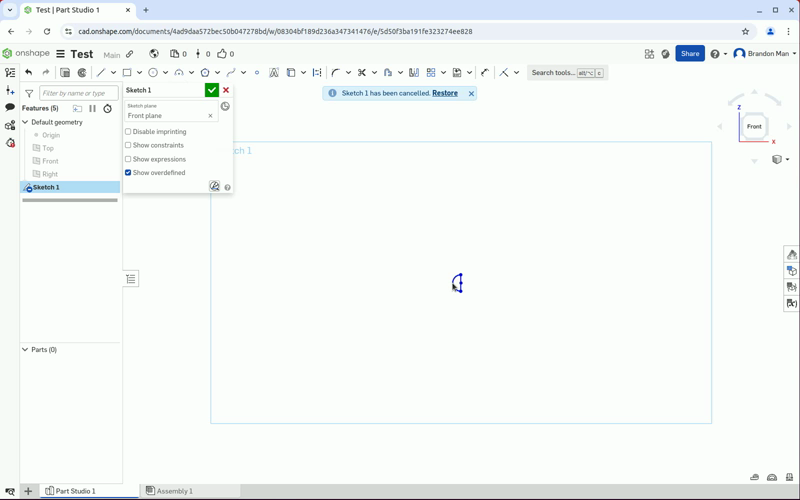
mouse_move(457, 279)
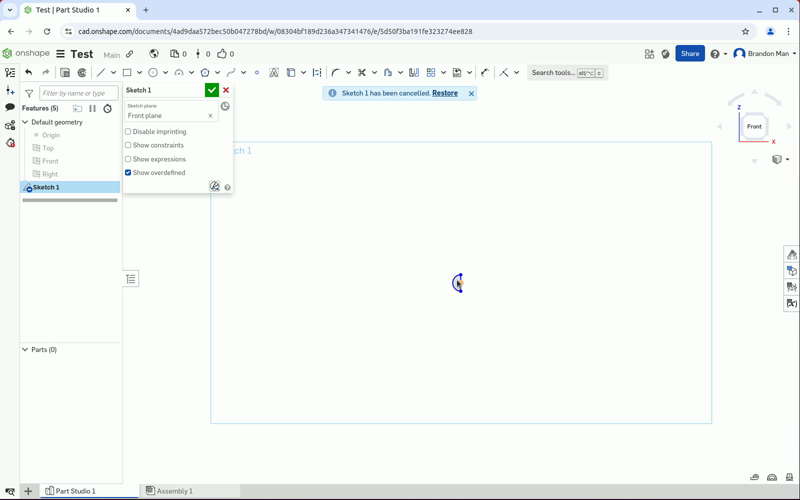
scroll(6)
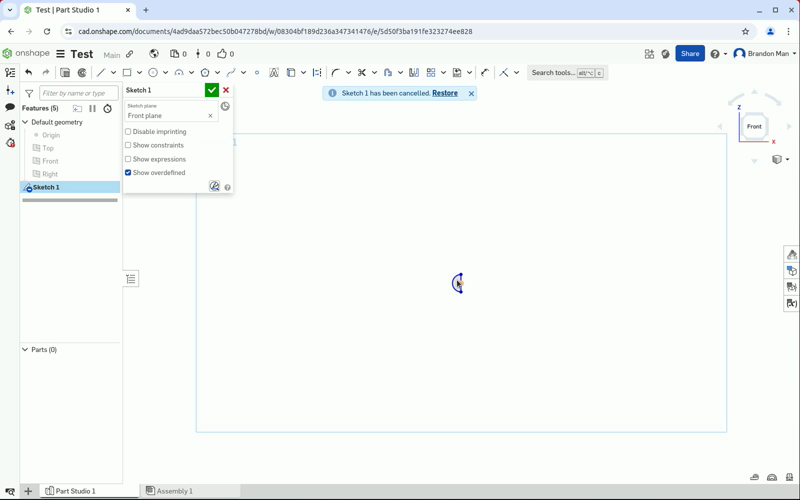
scroll(6)
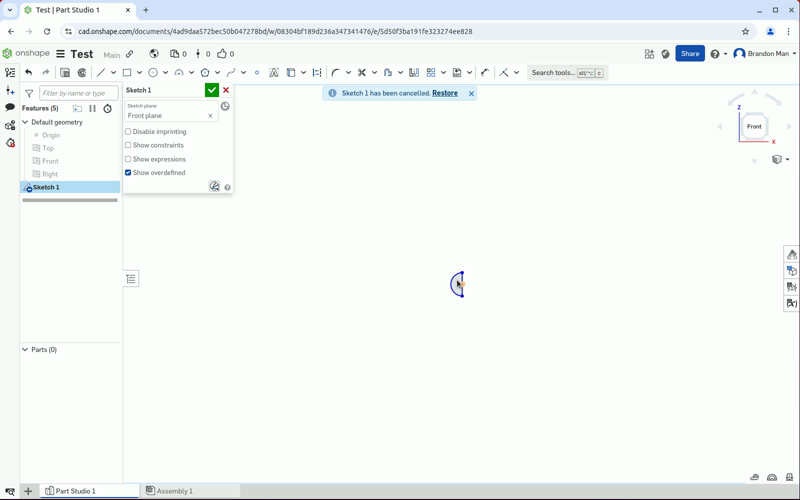
scroll(6)
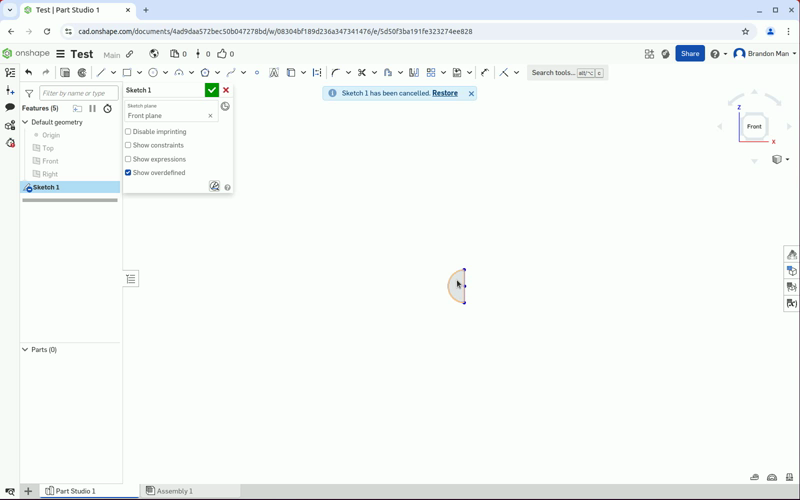
scroll(6)
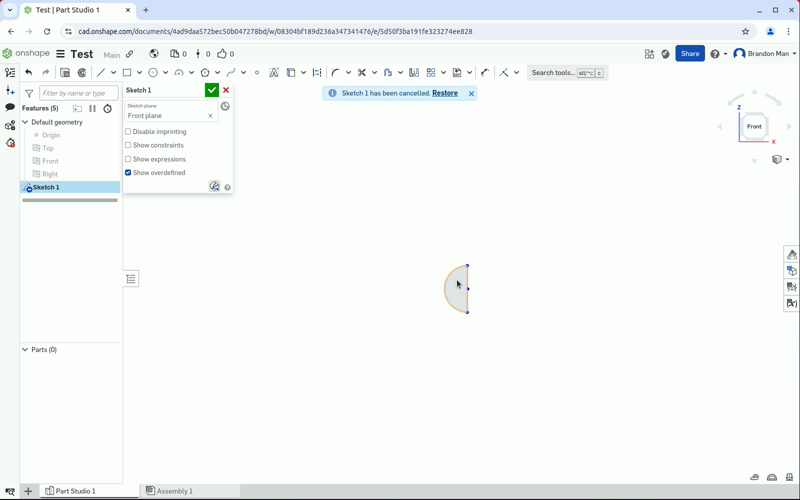
scroll(6)
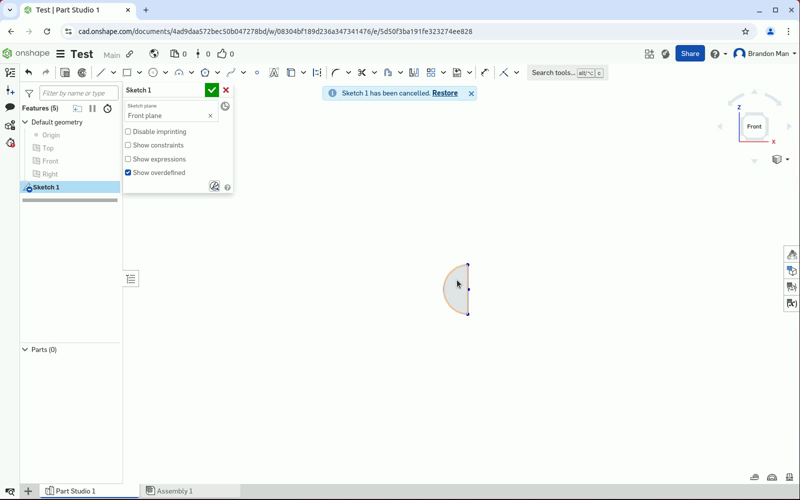
scroll(6)
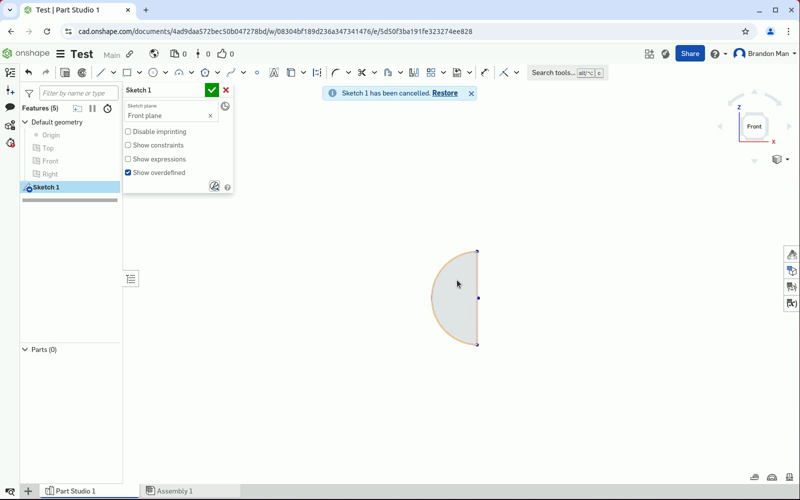
scroll(6)
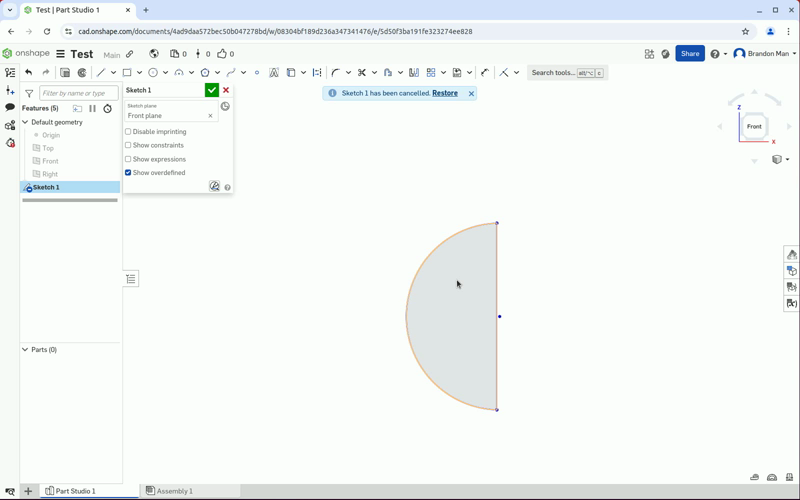
click(457, 279)
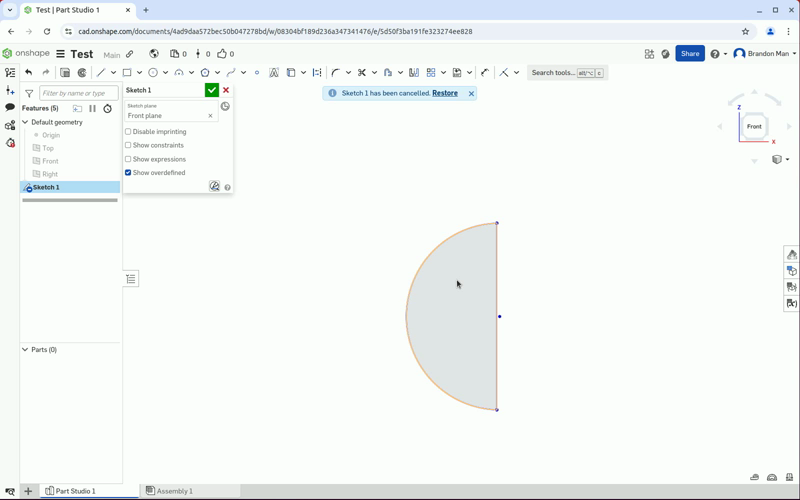
scroll(-6)
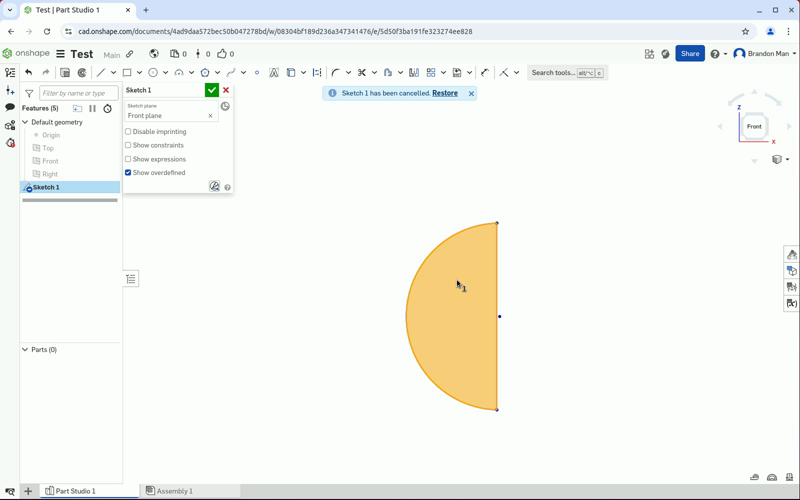
scroll(-6)
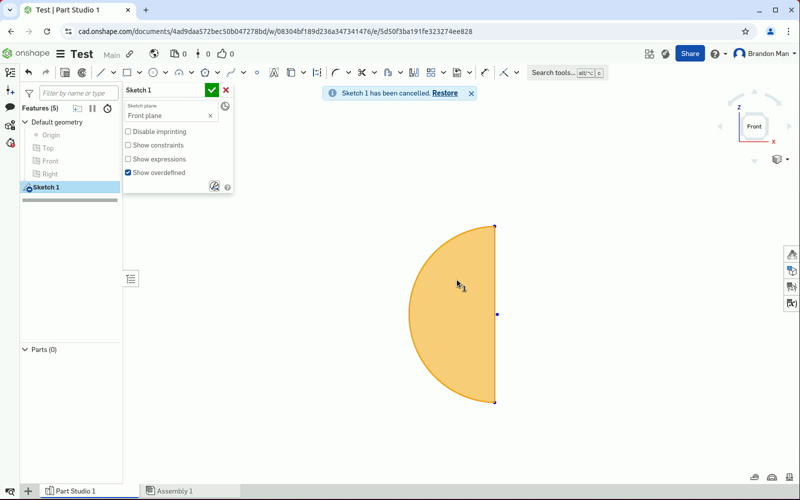
scroll(-6)
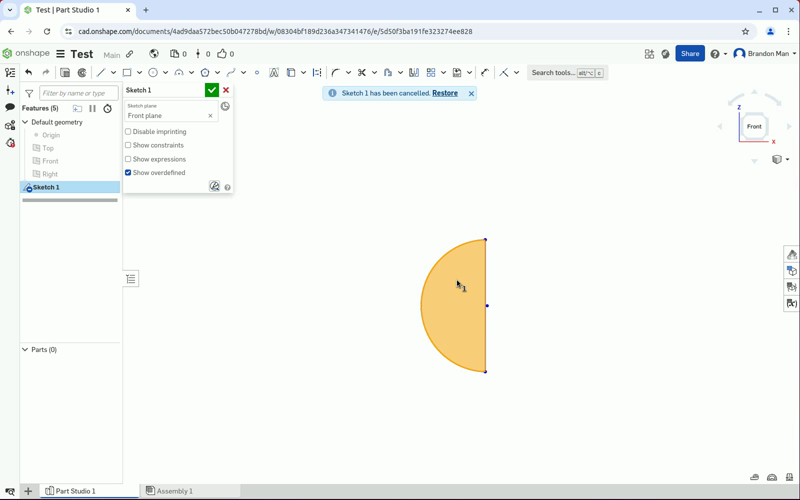
scroll(-6)
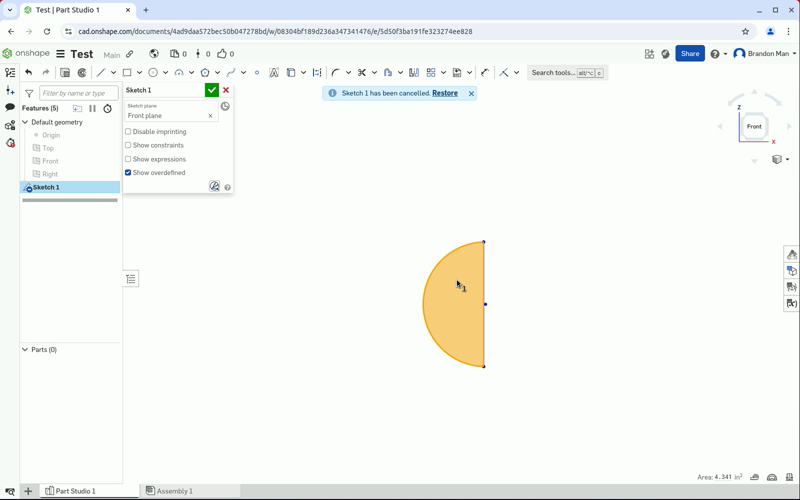
scroll(-6)
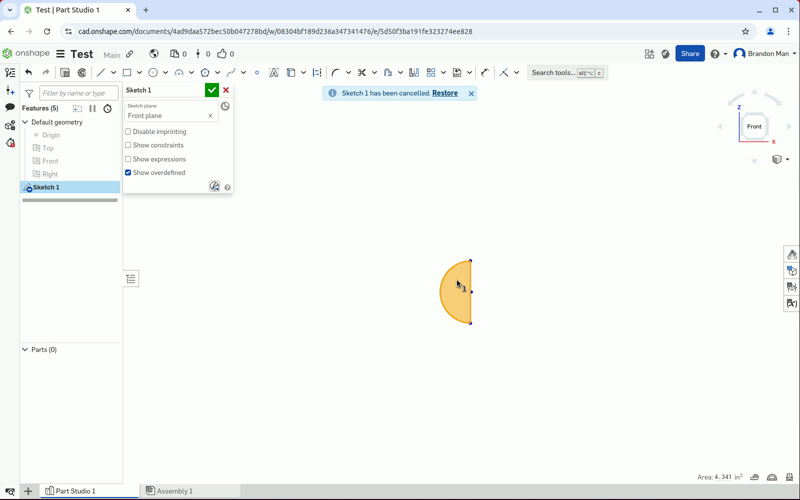
scroll(-6)
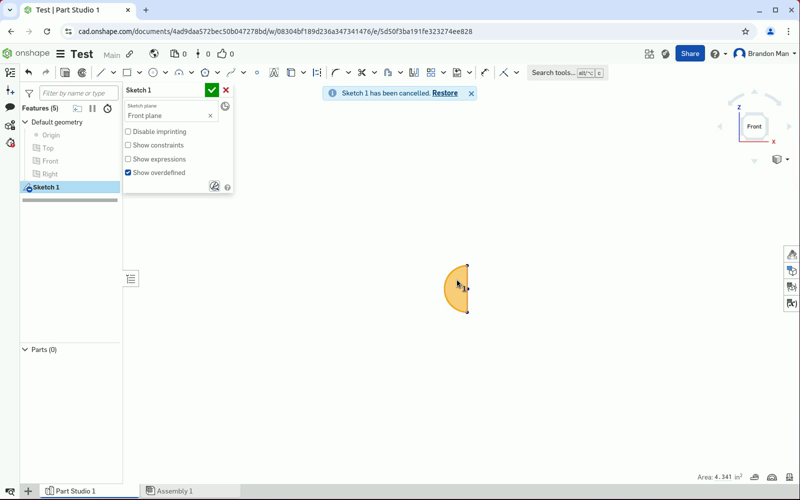
scroll(-6)
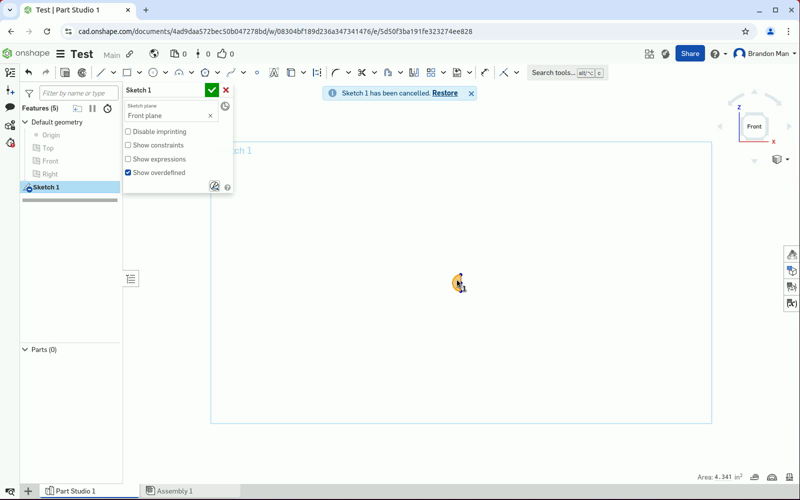
mouse_move(73, 352)
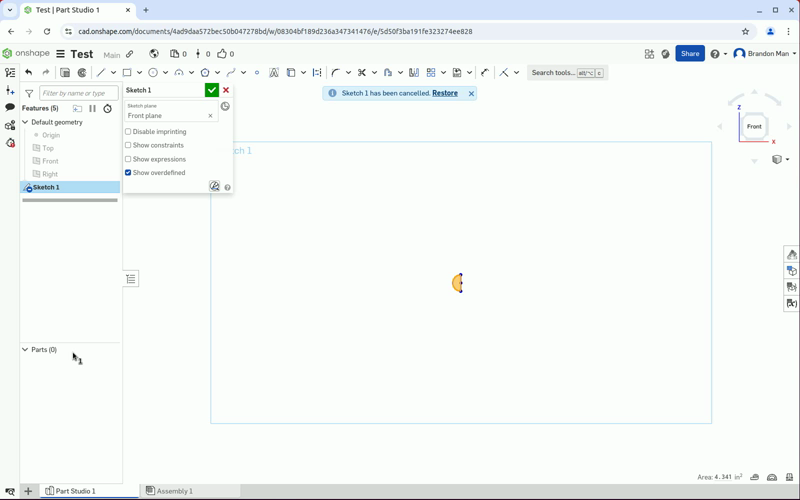
key(shift+y)
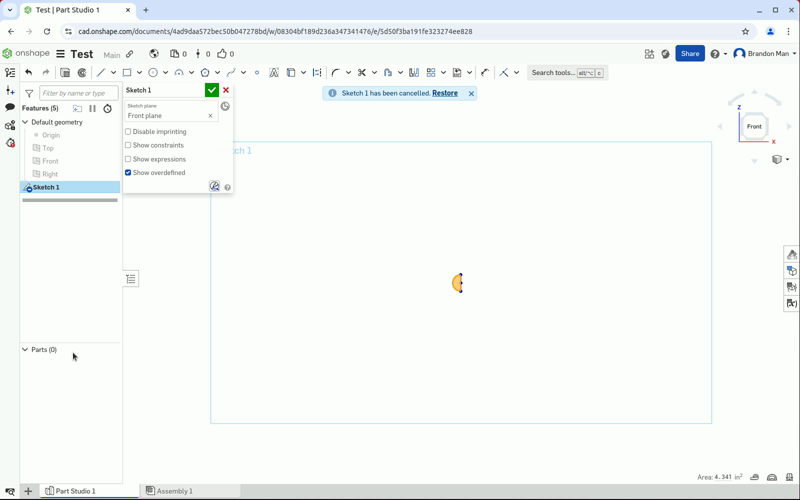
key(shift+e)
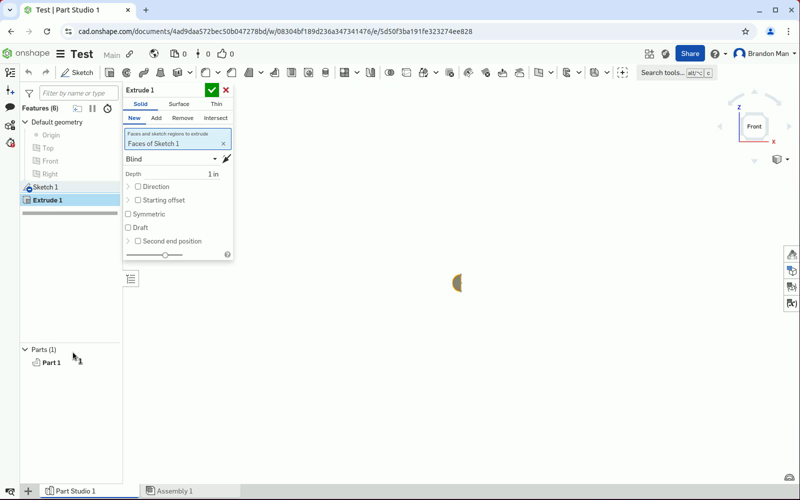
mouse_move(143, 106)
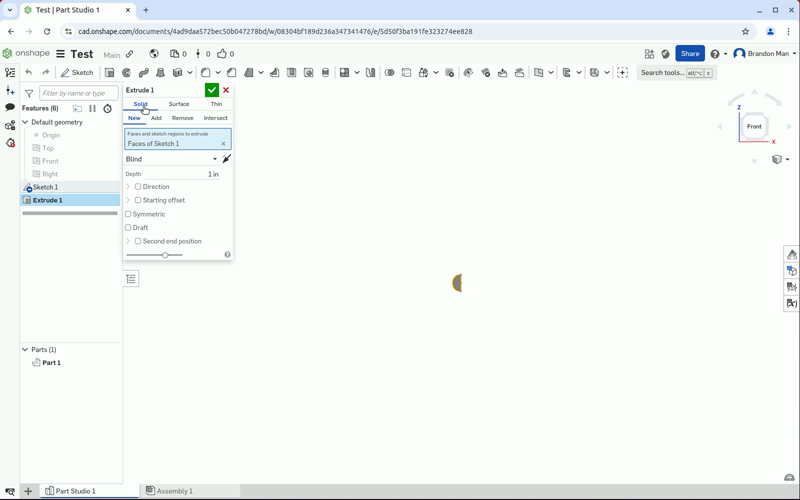
click(143, 106)
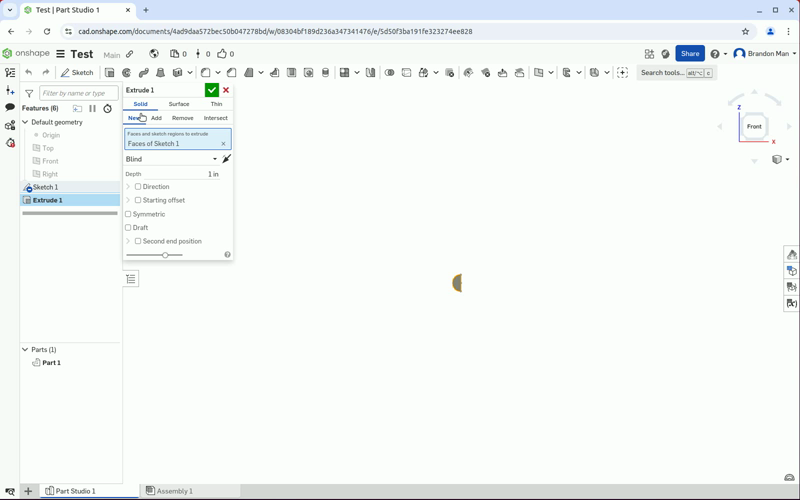
mouse_move(137, 120)
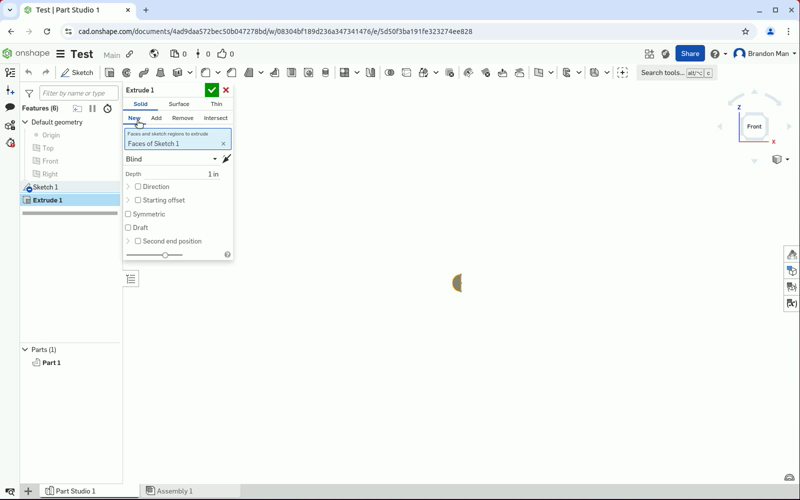
click(137, 120)
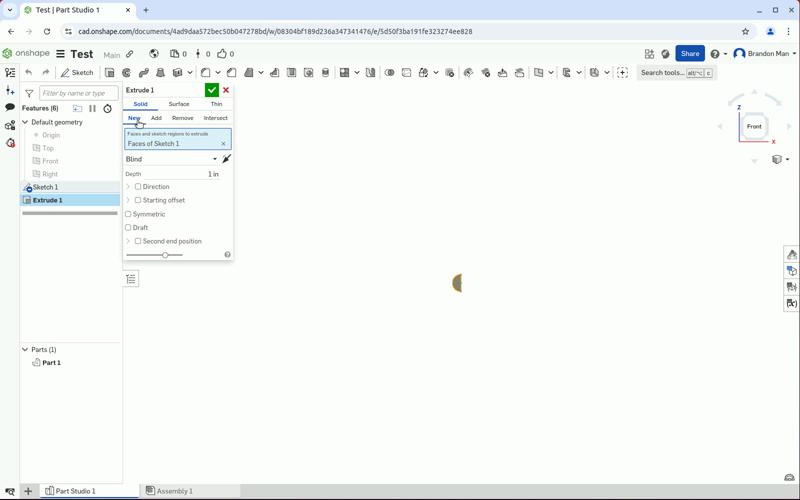
key(tab, 4)
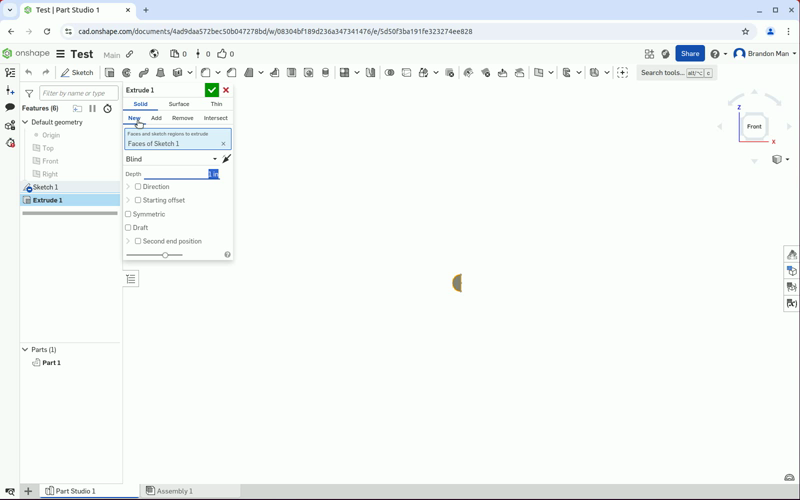
text(6.258)
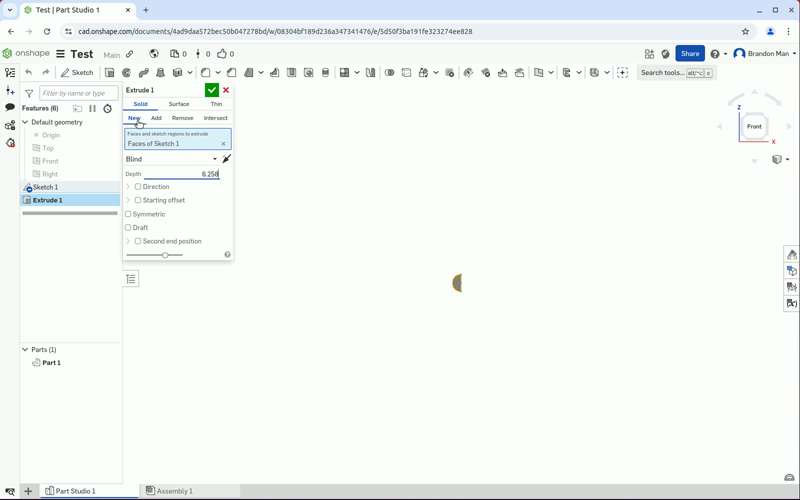
key(enter)
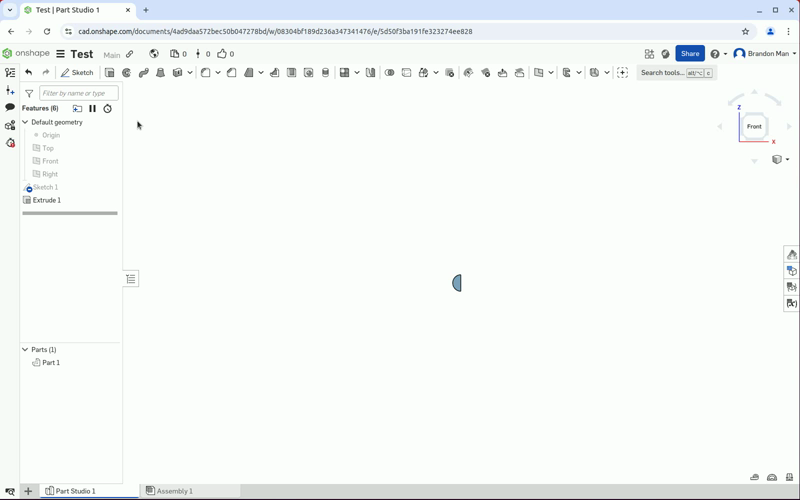
key(shift+h)
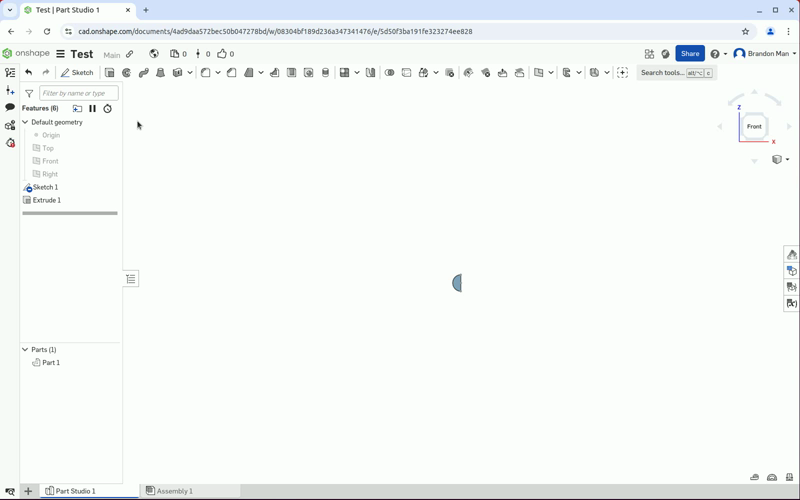
key(shift+h)
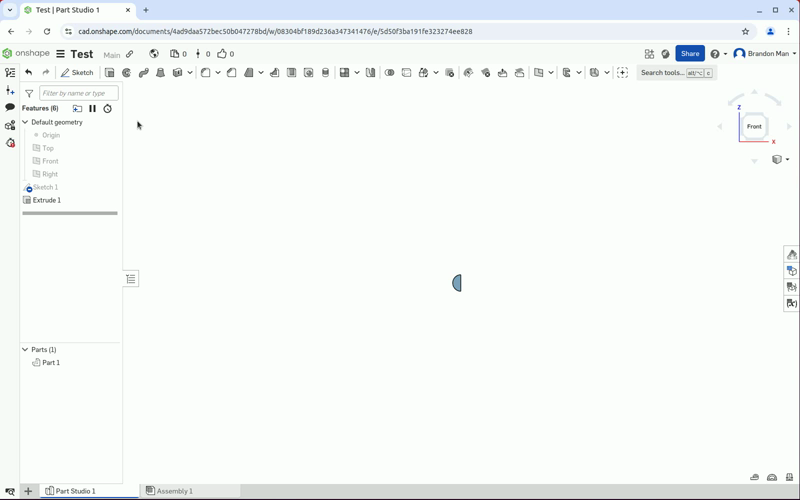
mouse_move(73, 189)
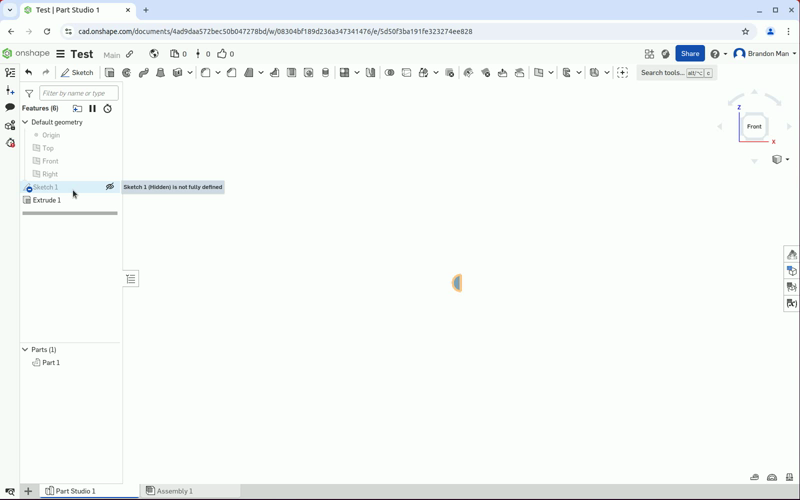
click(73, 189)
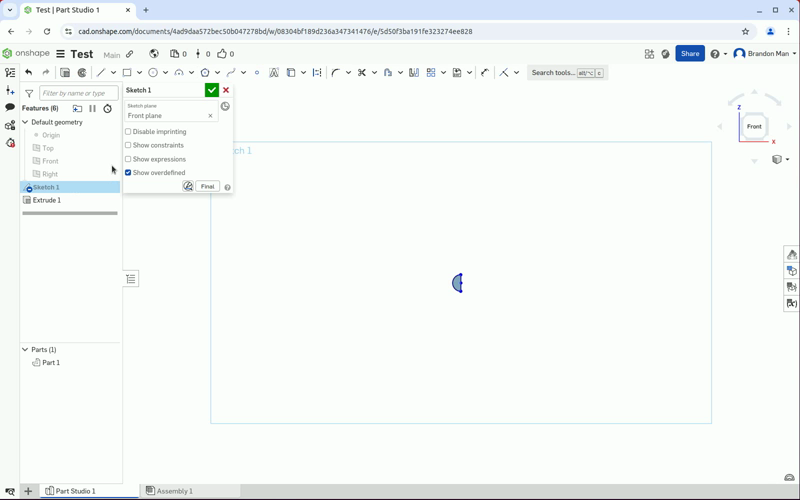
mouse_move(229, 92)
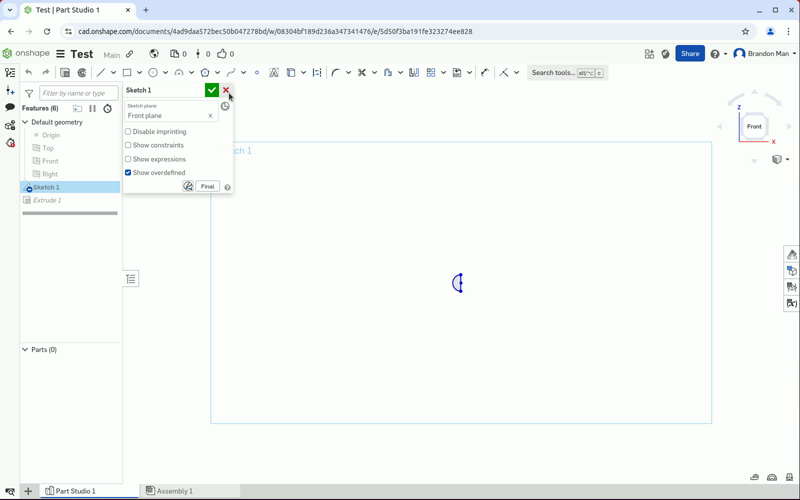
click(229, 92)
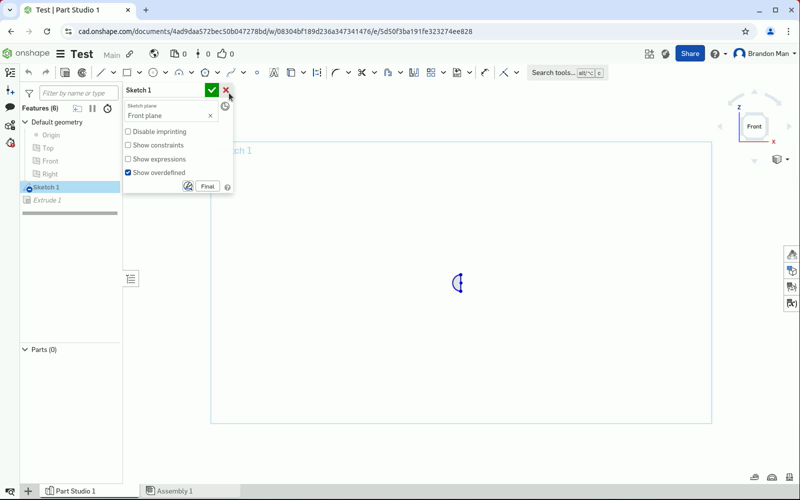
key(shift+s)
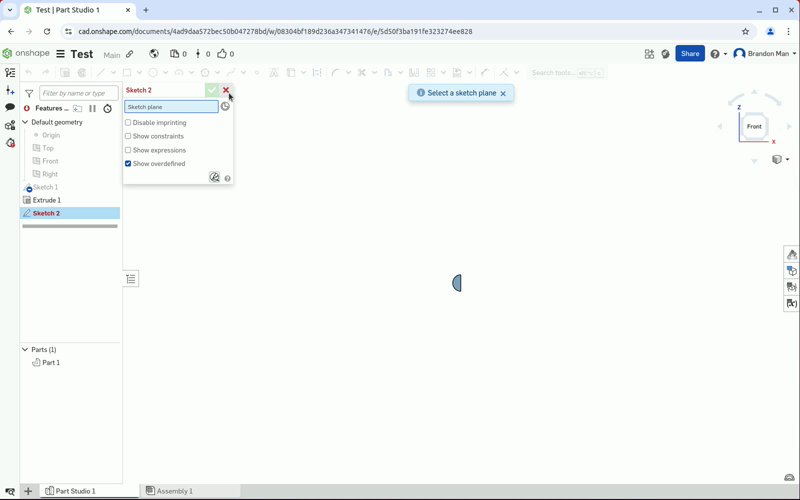
mouse_move(73, 163)
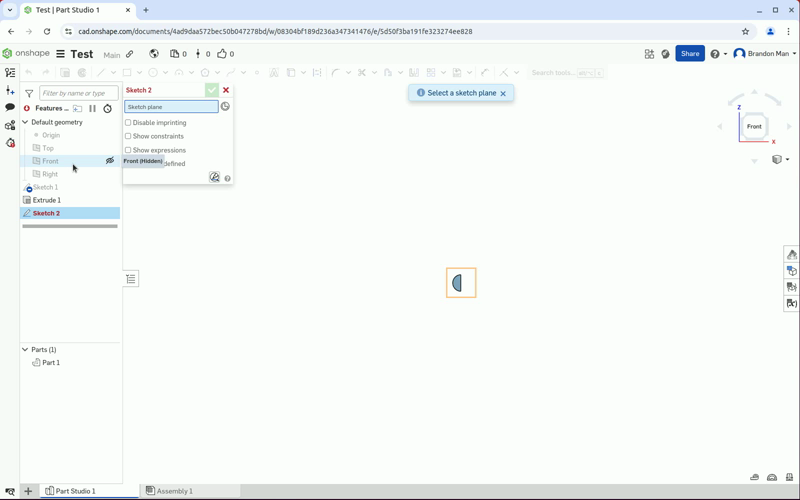
click(73, 163)
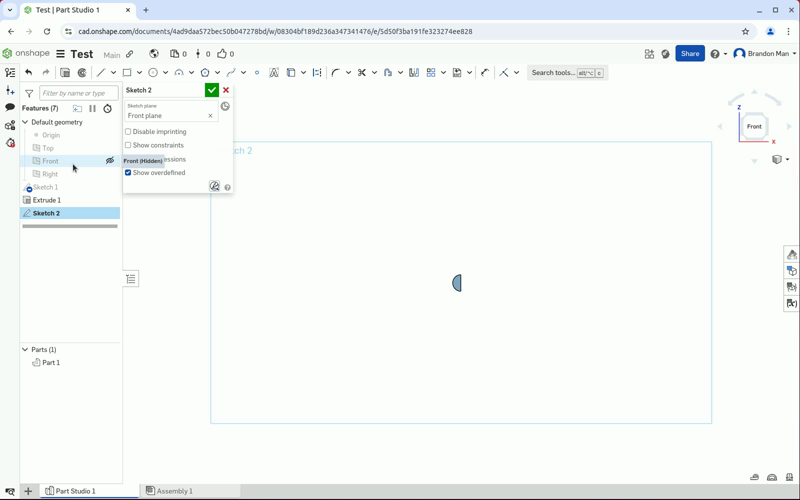
mouse_move(73, 352)
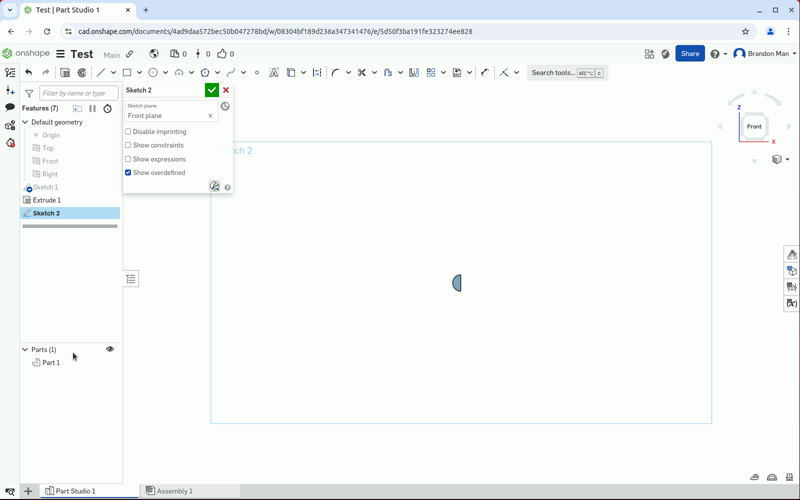
key(y)
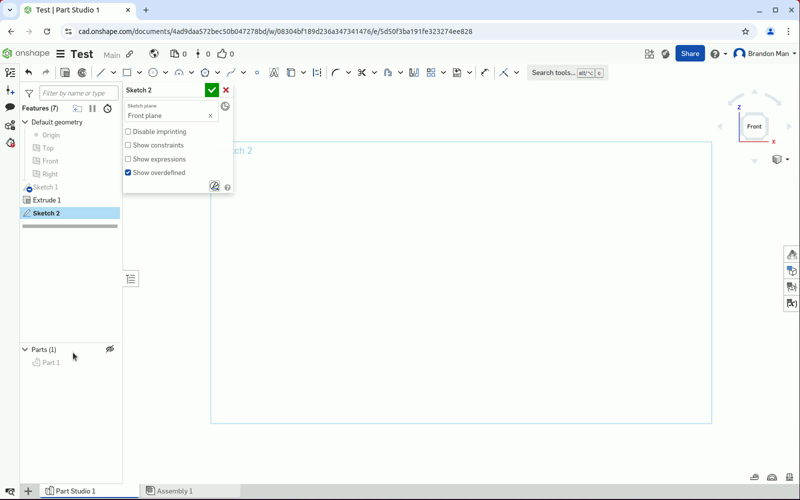
key(a)
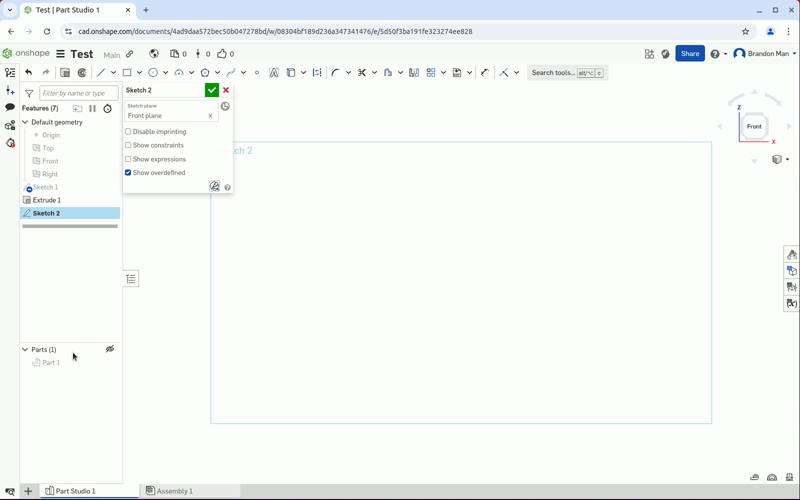
key_down(shift)
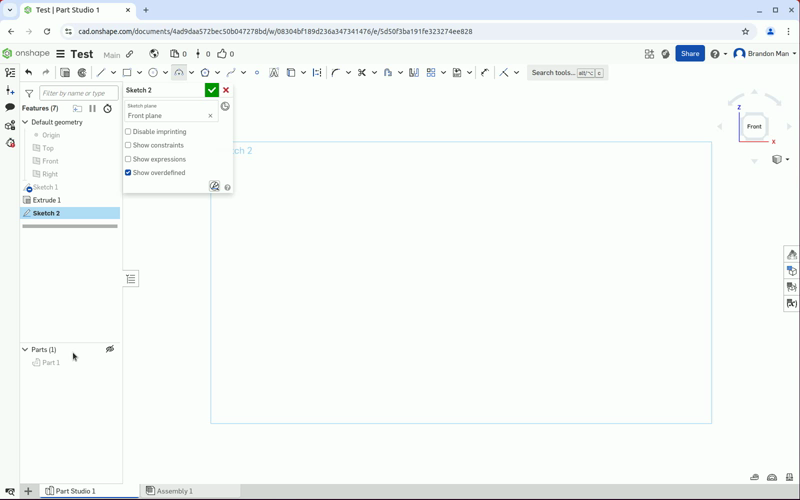
mouse_move(460, 291)
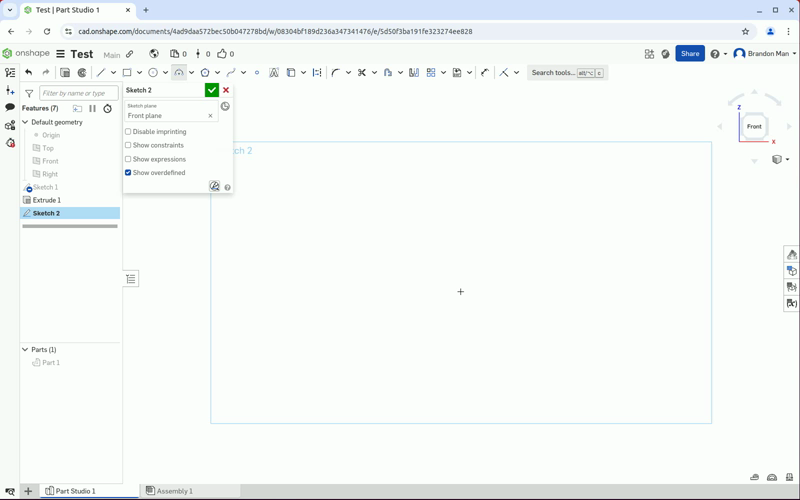
click(460, 291)
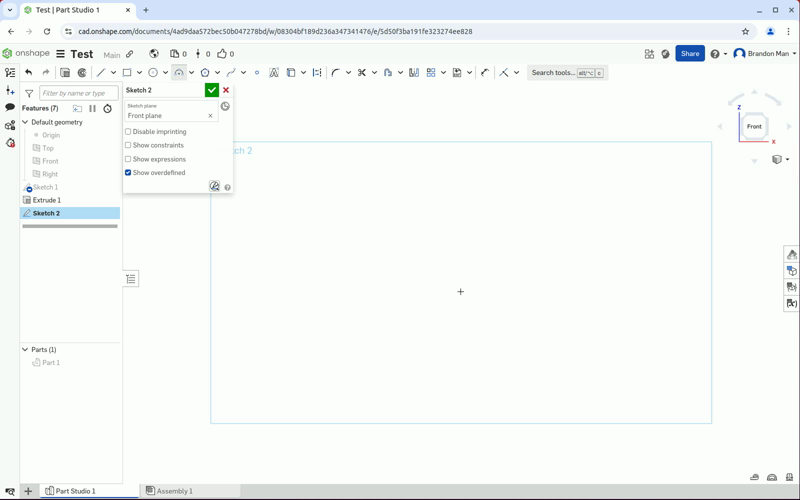
key_up(shift)
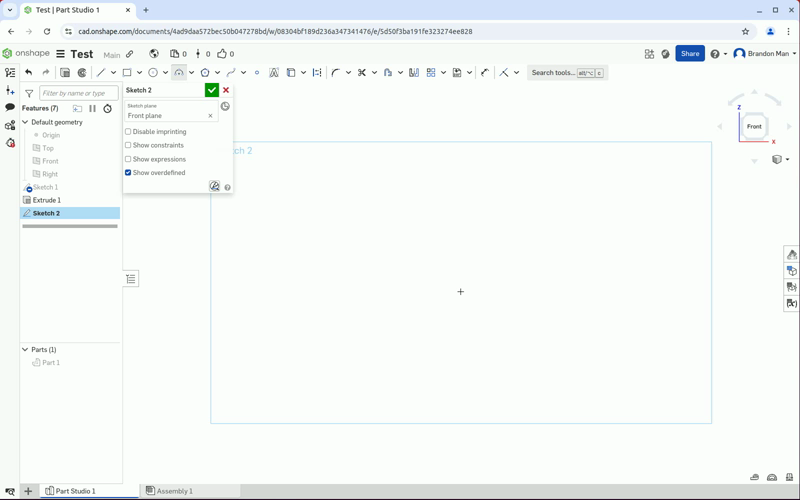
key_down(shift)
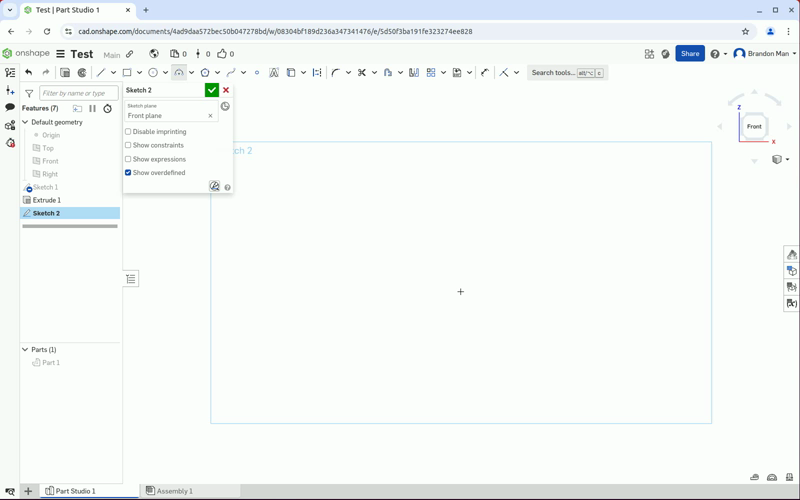
mouse_move(460, 274)
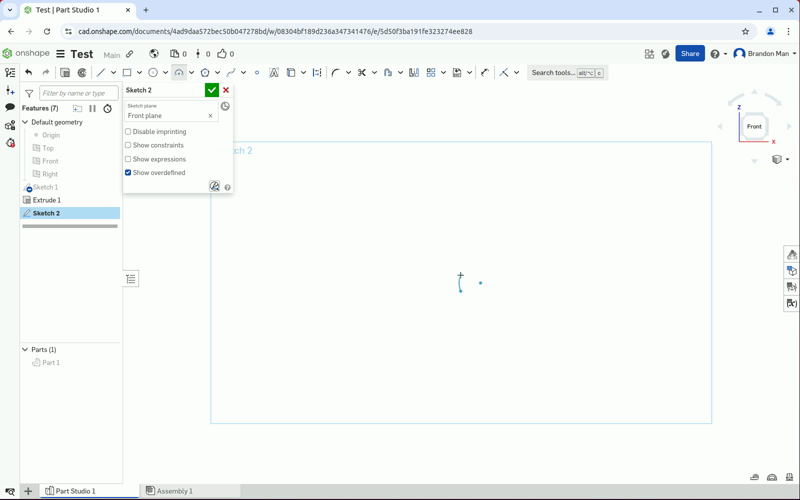
click(460, 274)
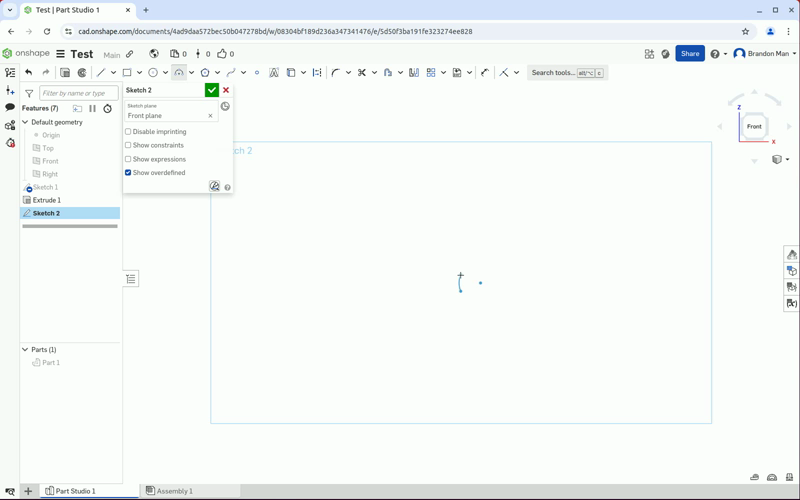
mouse_move(468, 282)
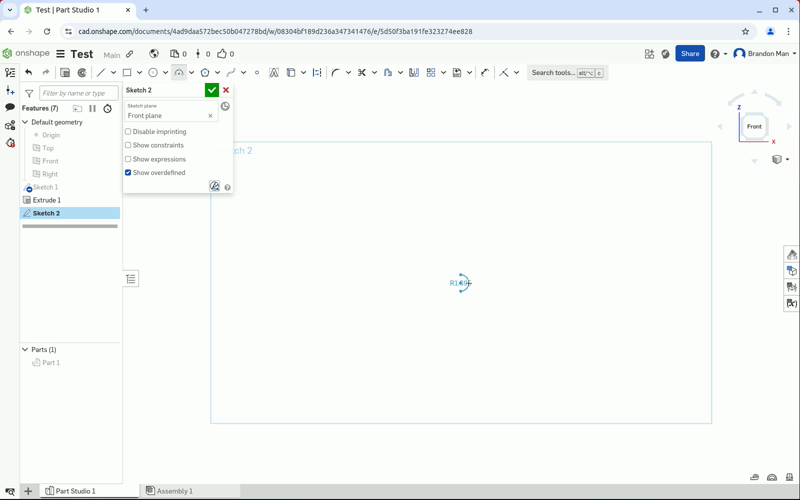
click(468, 282)
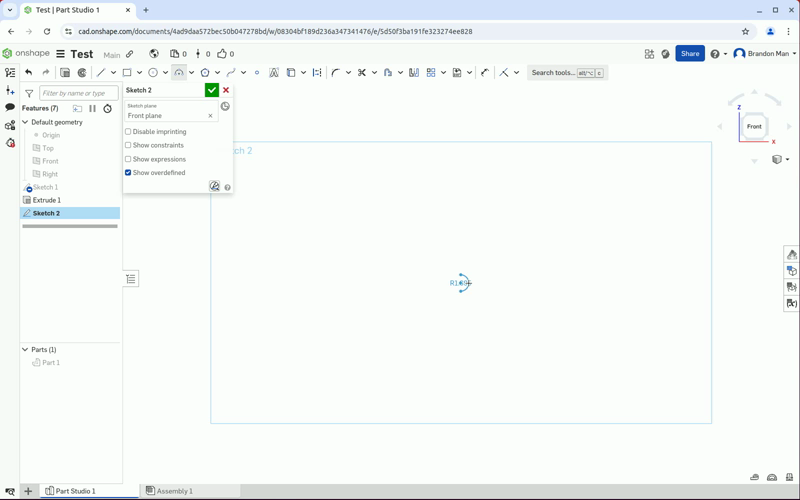
key_up(shift)
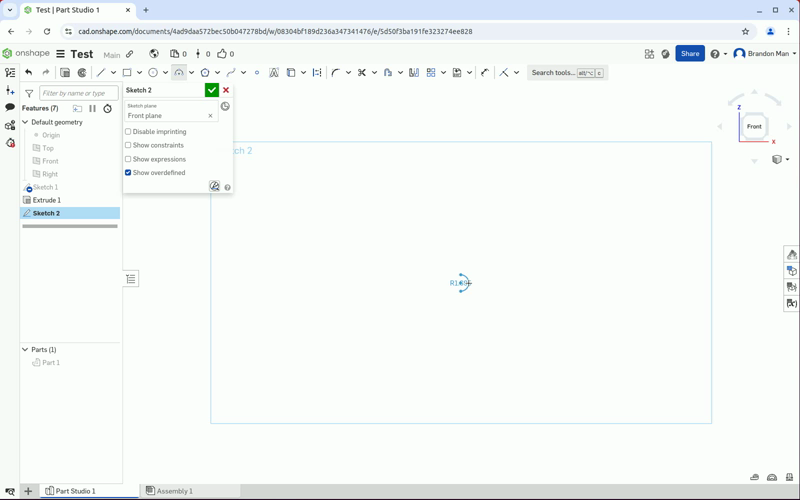
key(esc)
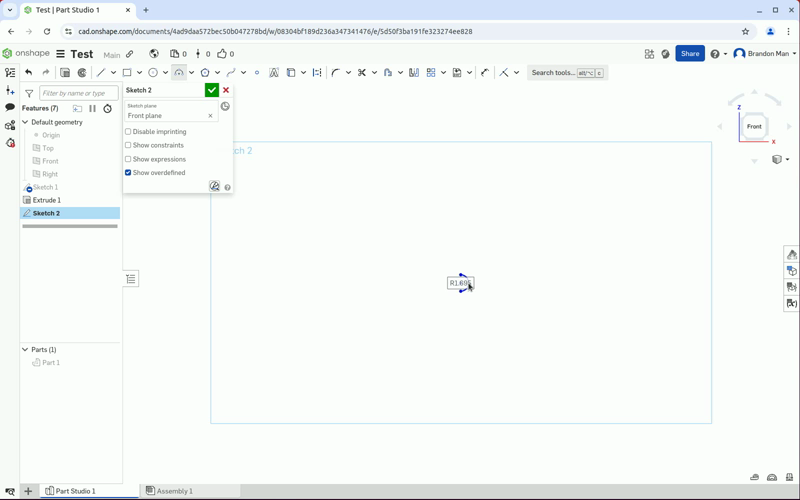
key(l)
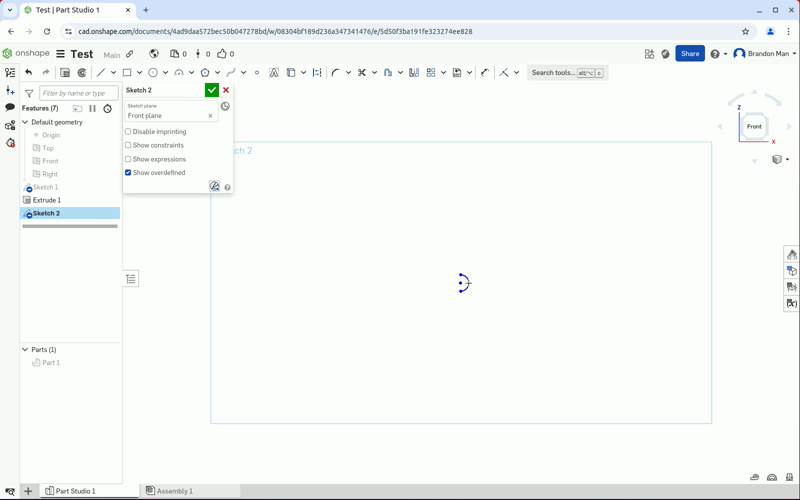
mouse_move(460, 274)
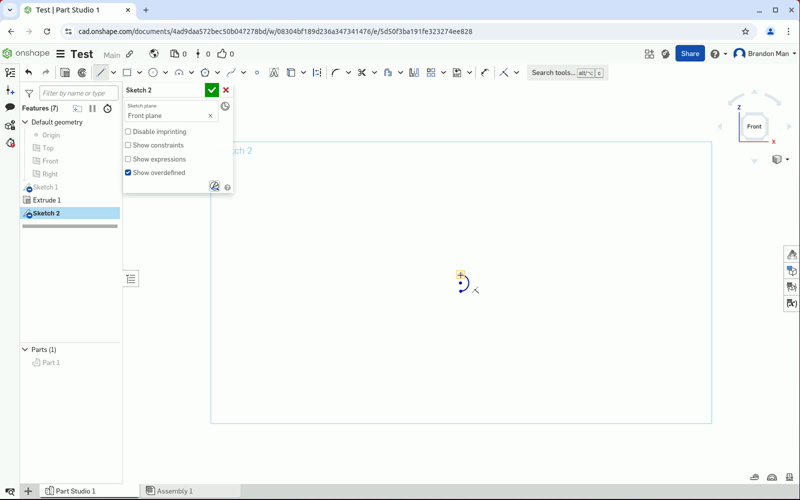
click(460, 274)
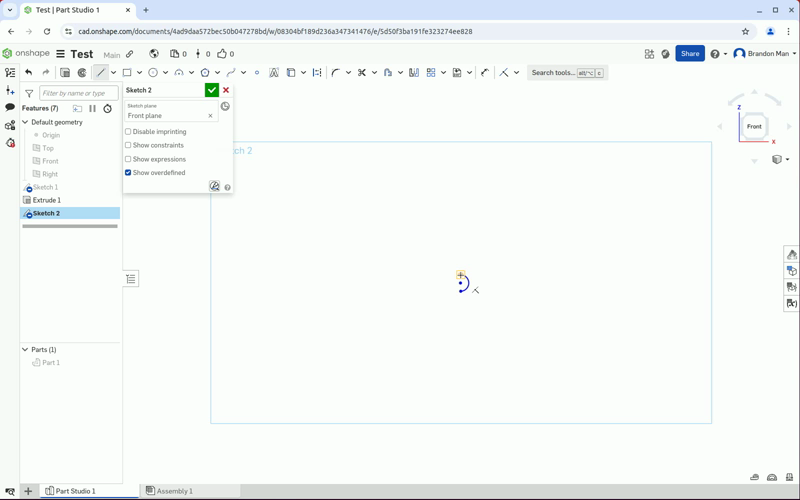
mouse_move(490, 274)
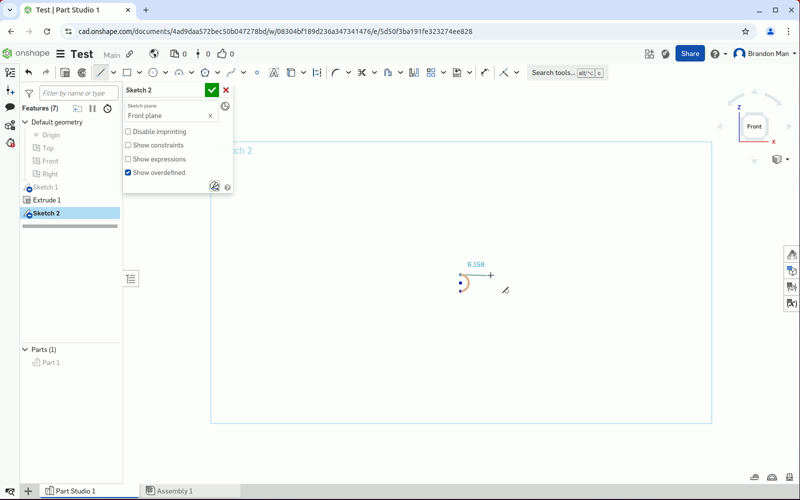
key_down(shift)
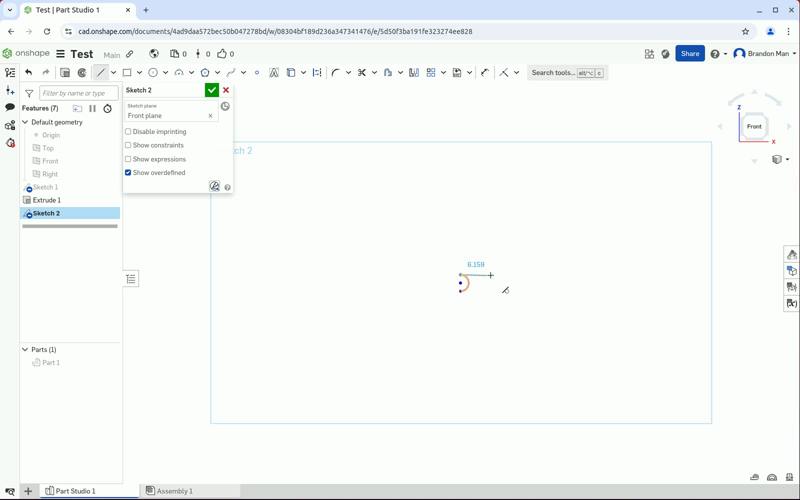
mouse_move(460, 291)
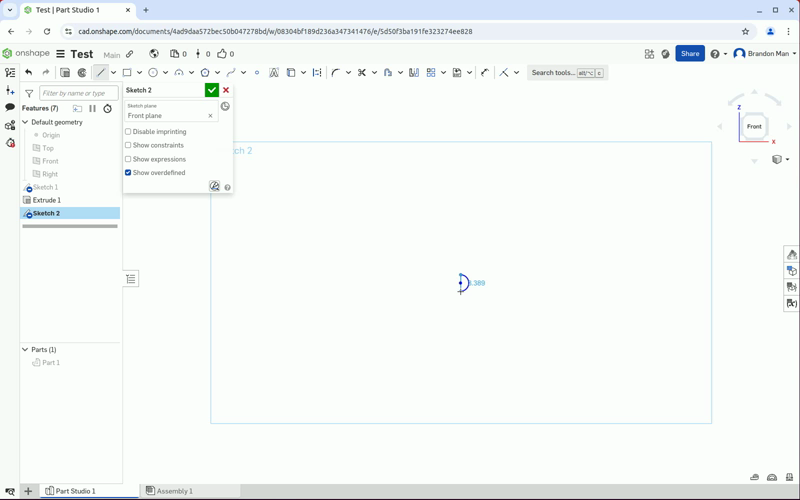
key_up(shift)
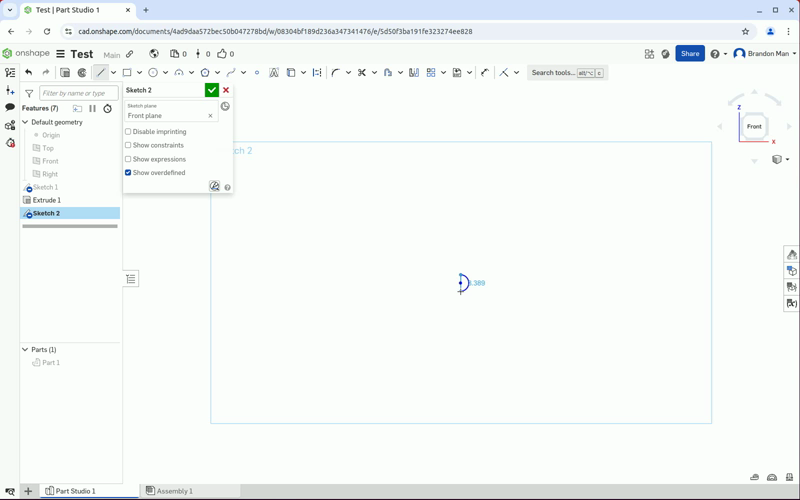
click(460, 291)
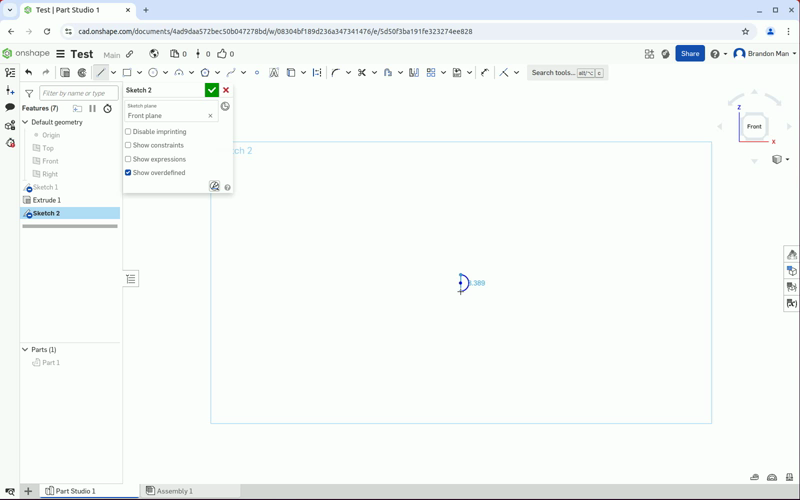
key(esc)
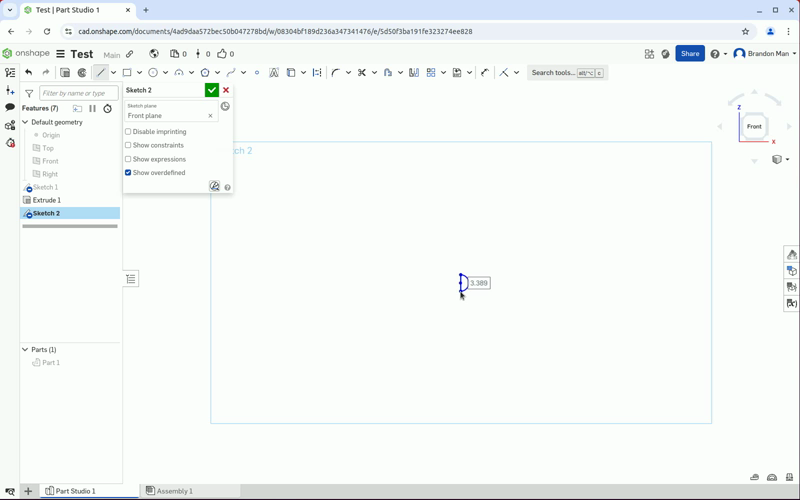
mouse_move(465, 287)
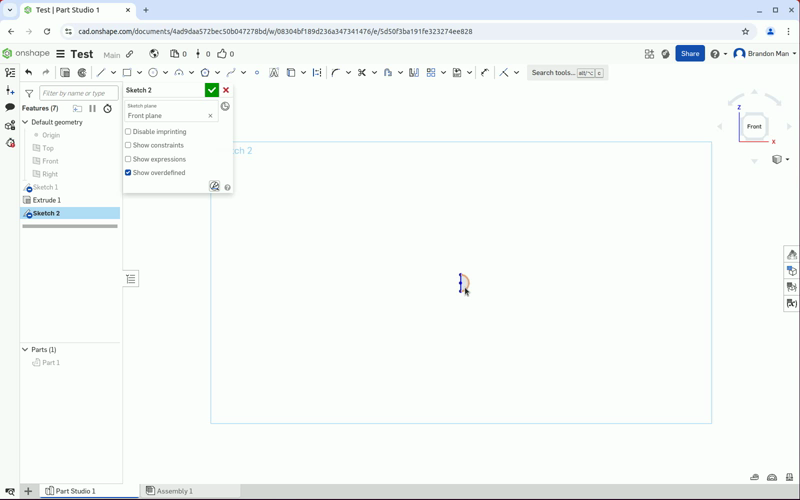
scroll(6)
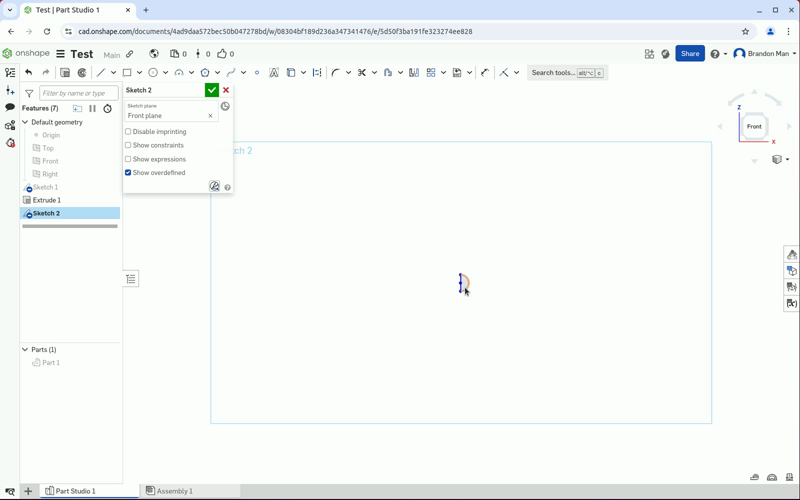
scroll(6)
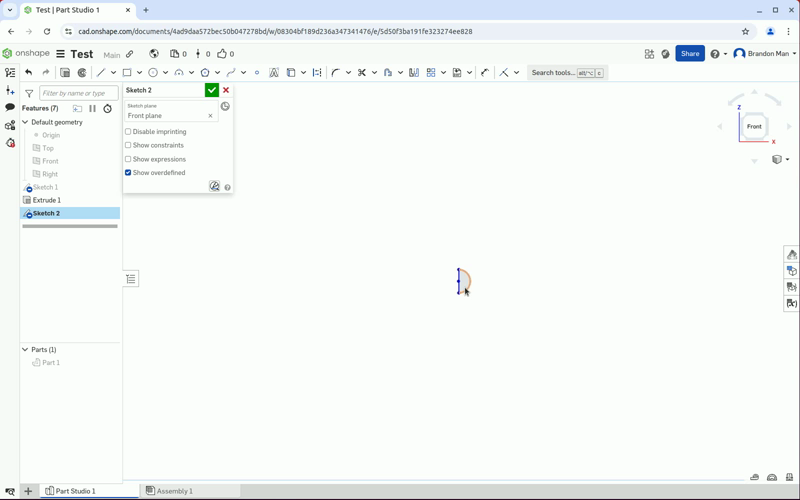
scroll(6)
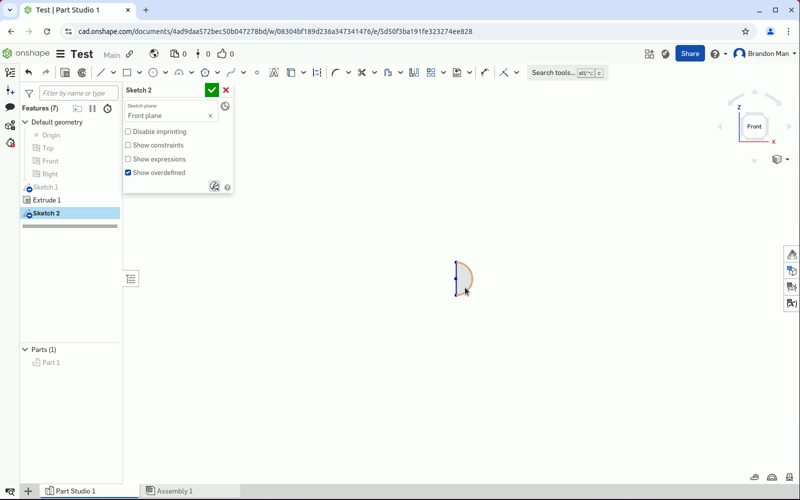
scroll(6)
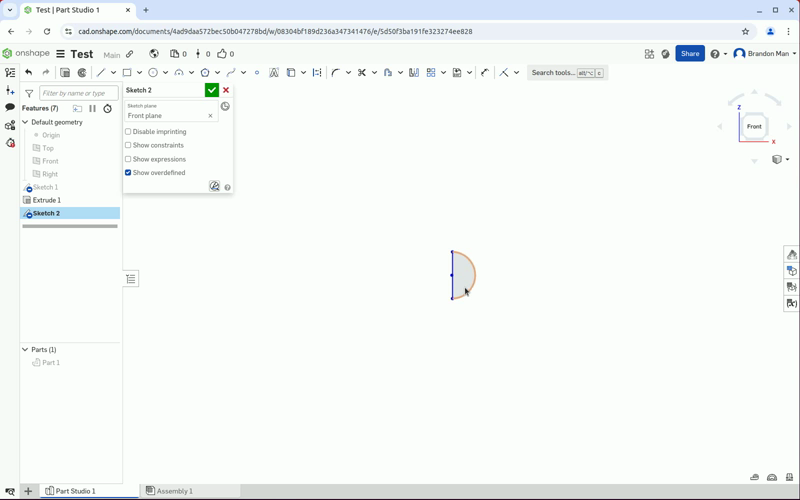
scroll(6)
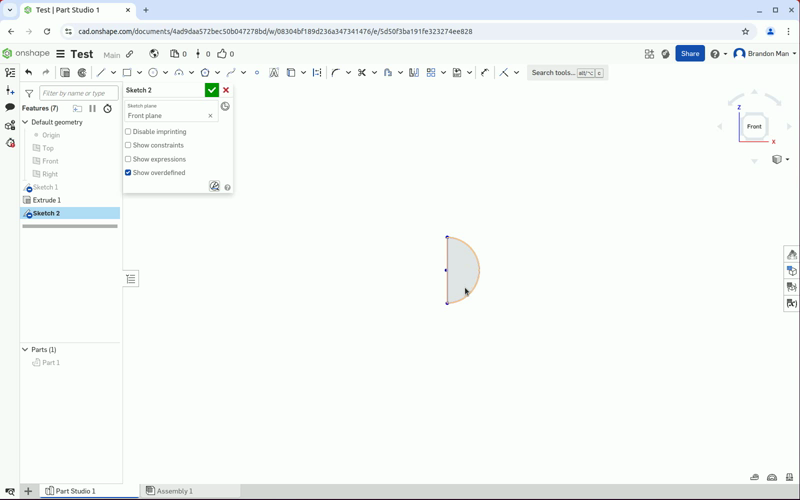
scroll(6)
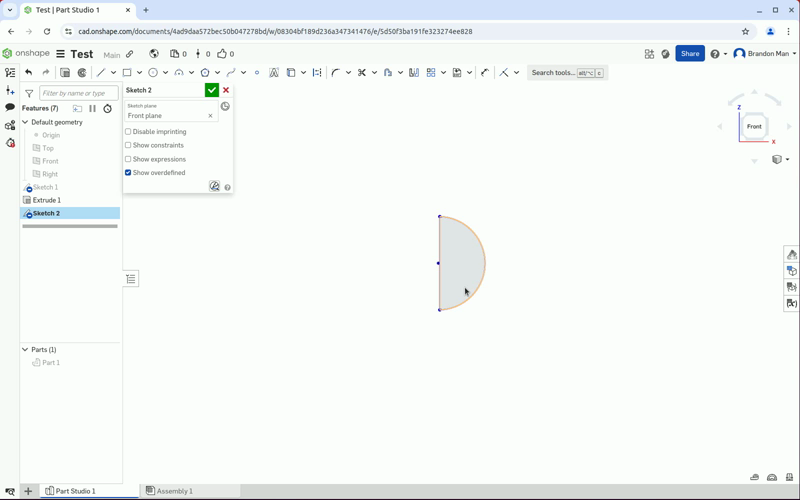
scroll(6)
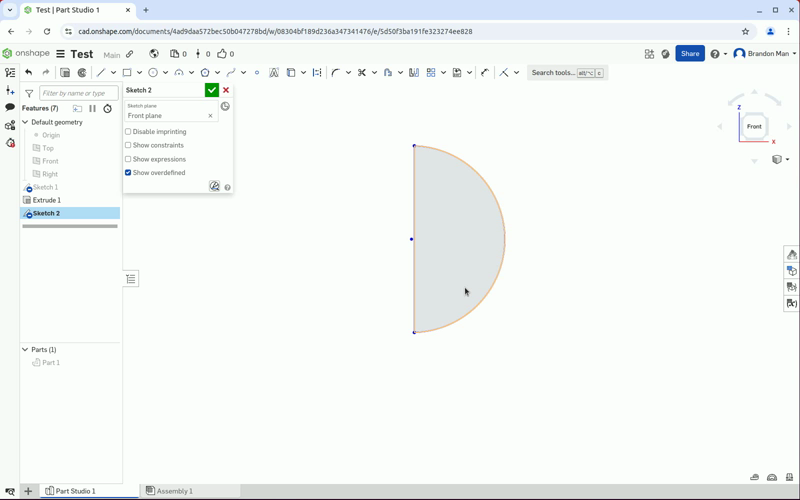
click(465, 287)
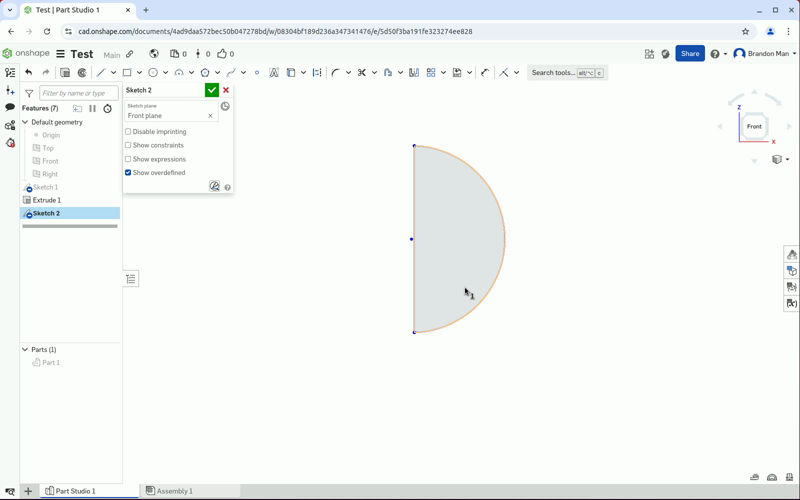
scroll(-6)
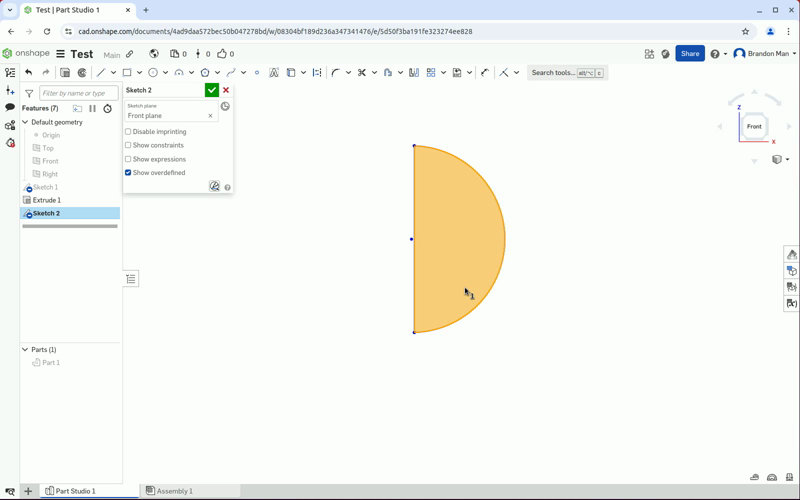
scroll(-6)
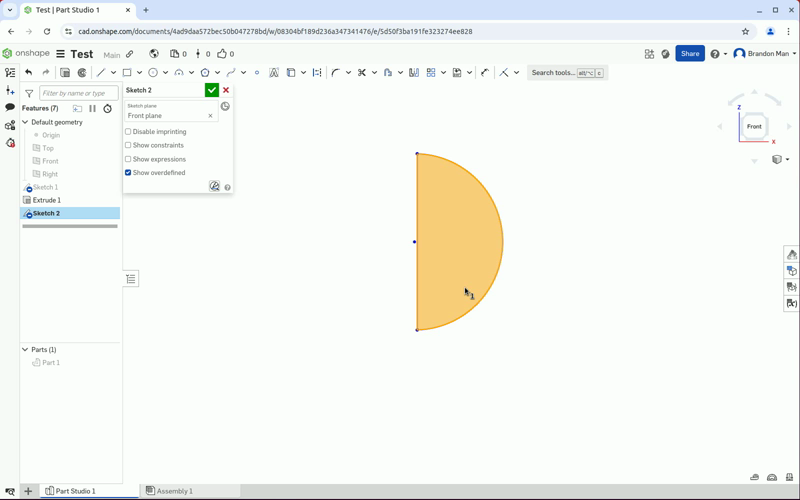
scroll(-6)
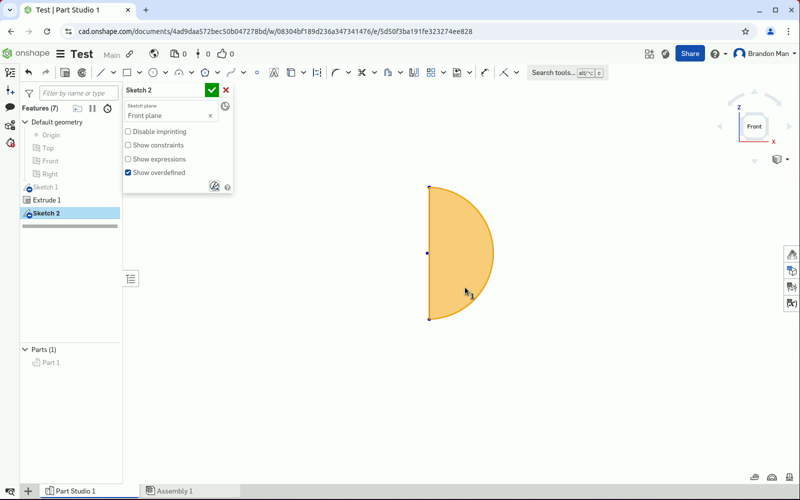
scroll(-6)
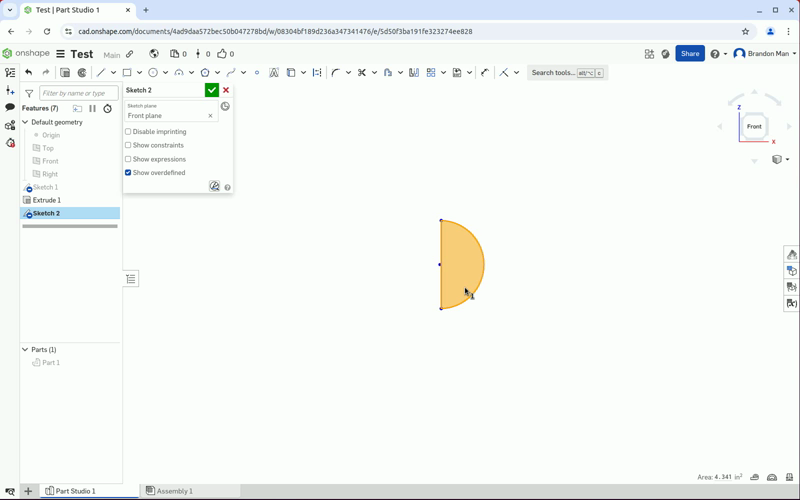
scroll(-6)
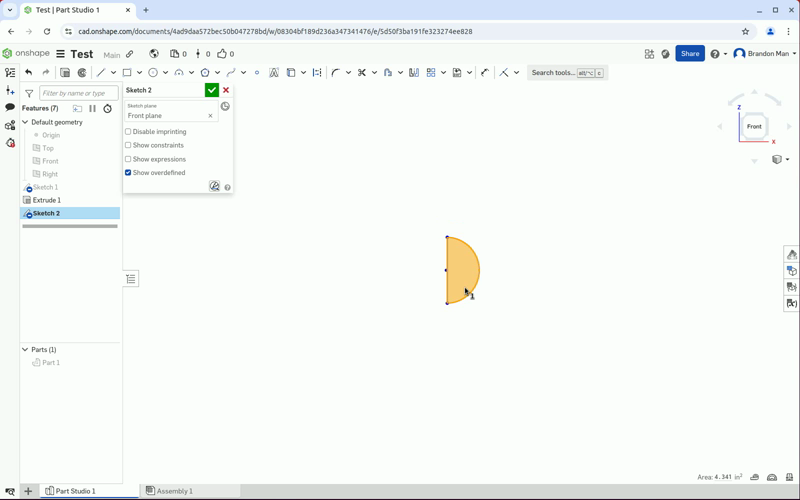
scroll(-6)
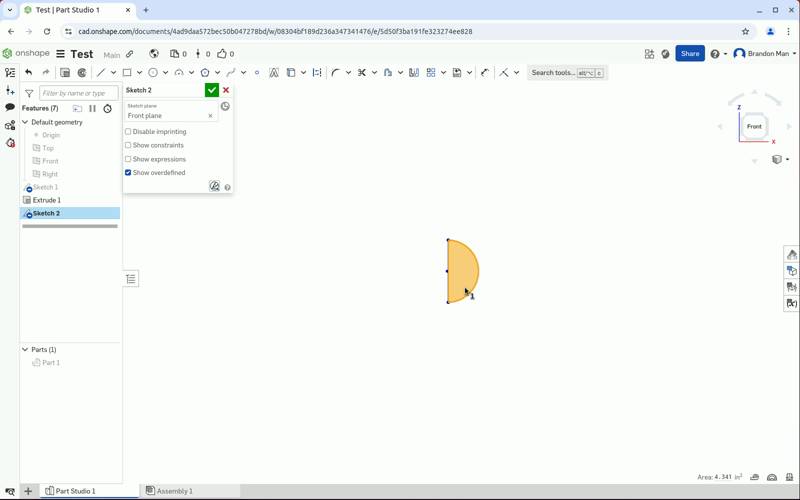
scroll(-6)
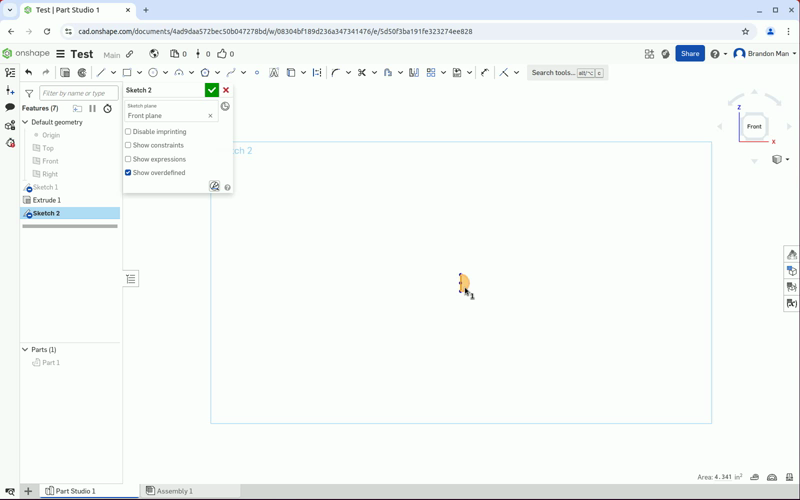
mouse_move(73, 352)
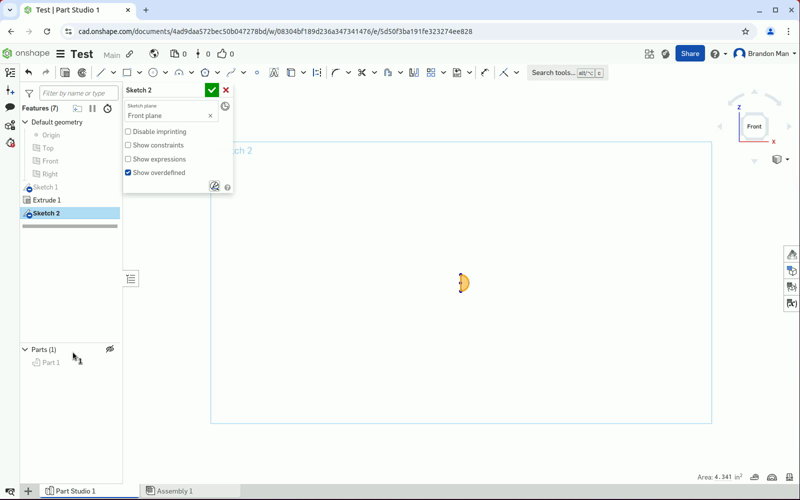
key(shift+y)
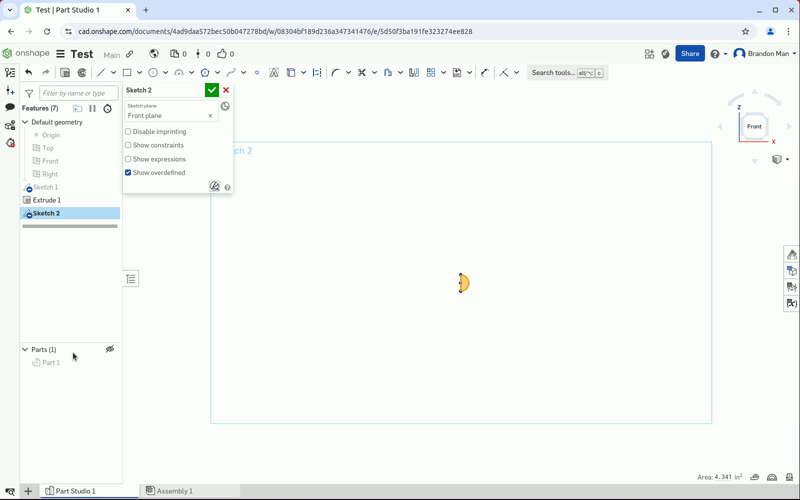
key(shift+e)
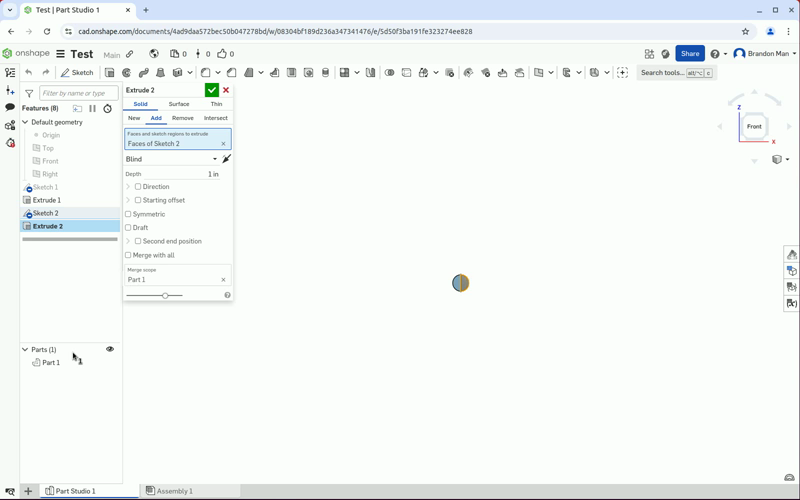
mouse_move(143, 106)
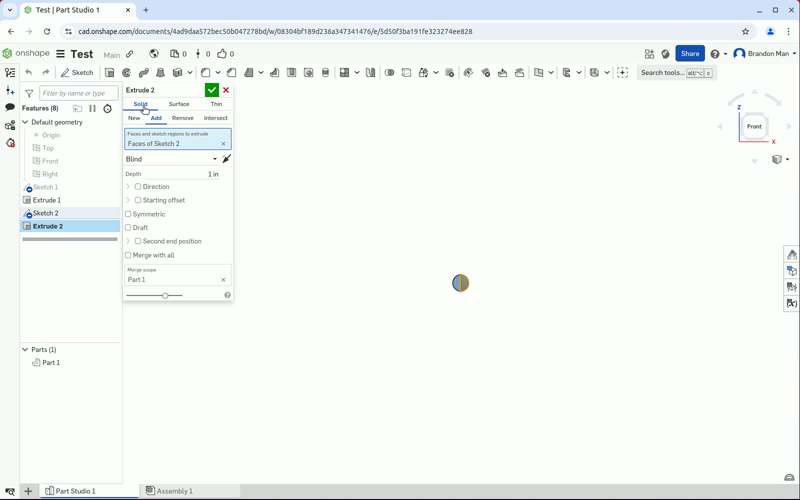
click(143, 106)
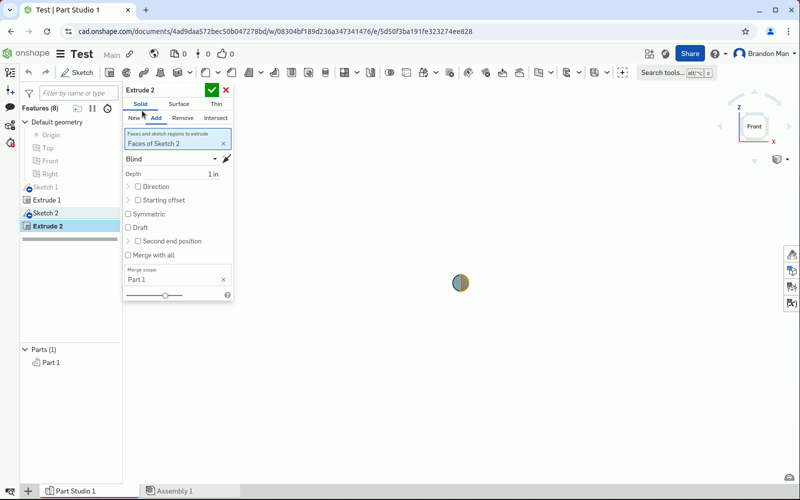
mouse_move(137, 120)
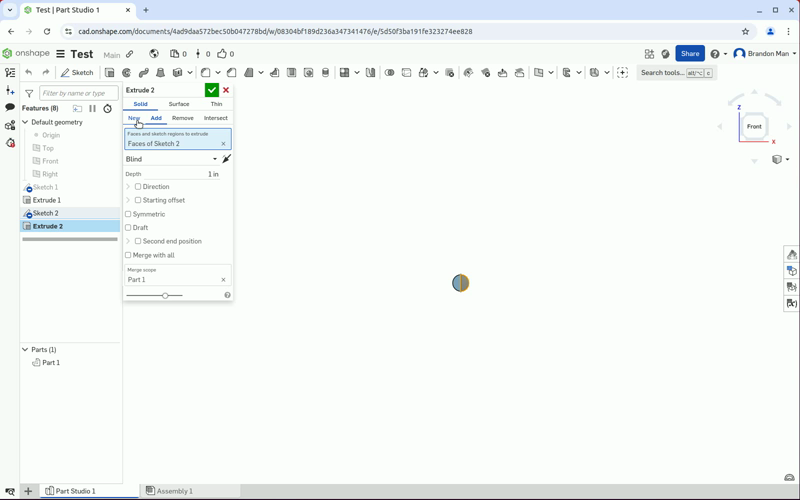
click(137, 120)
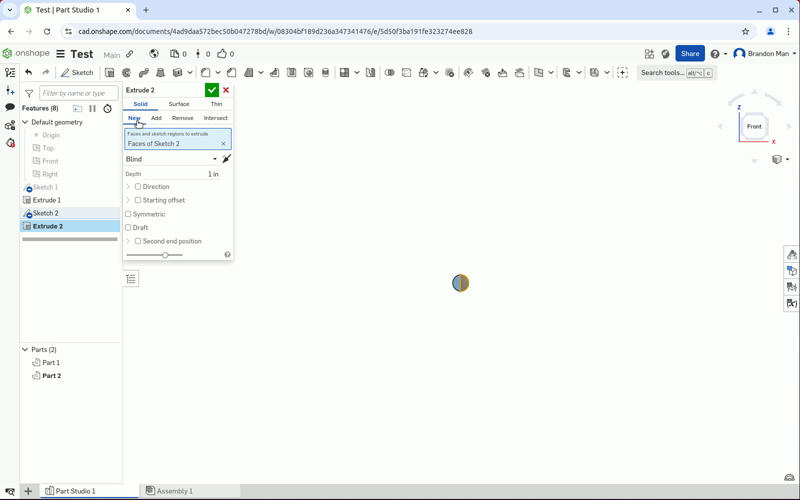
key(tab, 4)
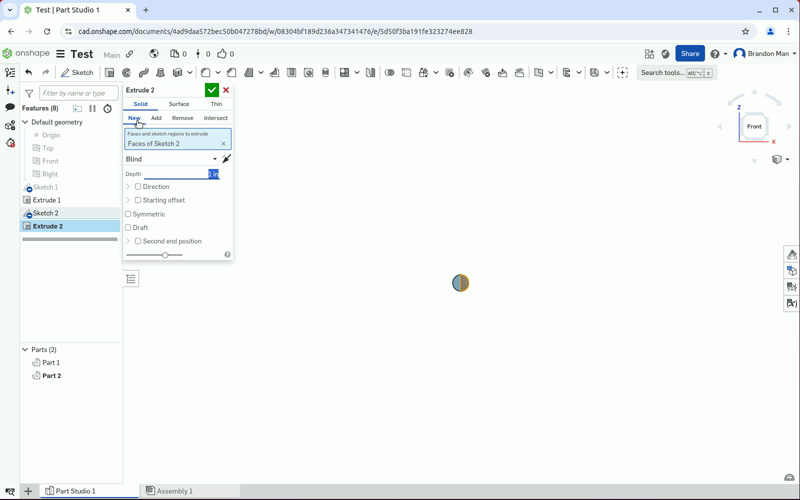
text(6.258)
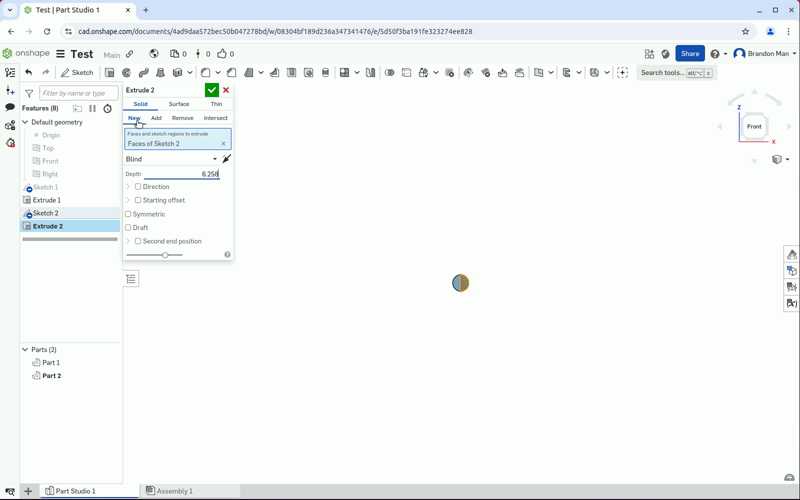
key(enter)
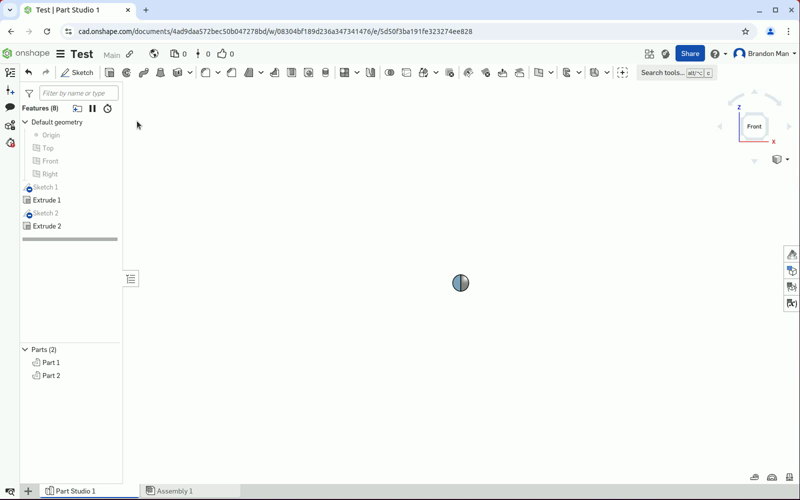
key(shift+h)
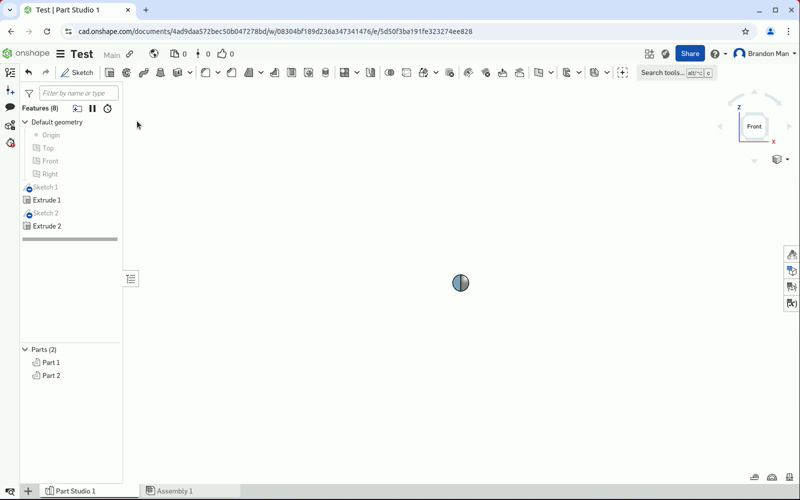
key(shift+h)
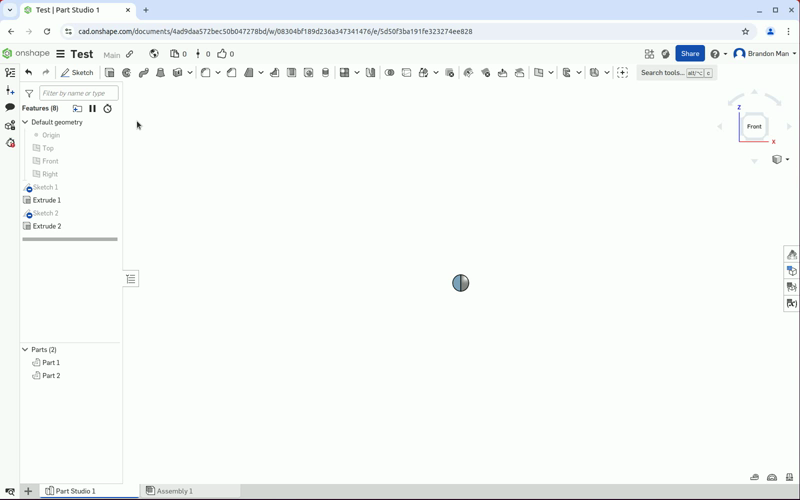
mouse_move(73, 189)
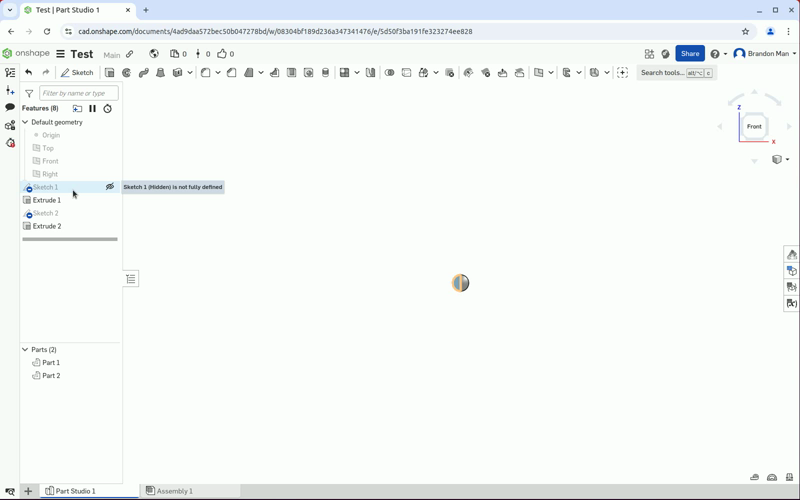
click(73, 189)
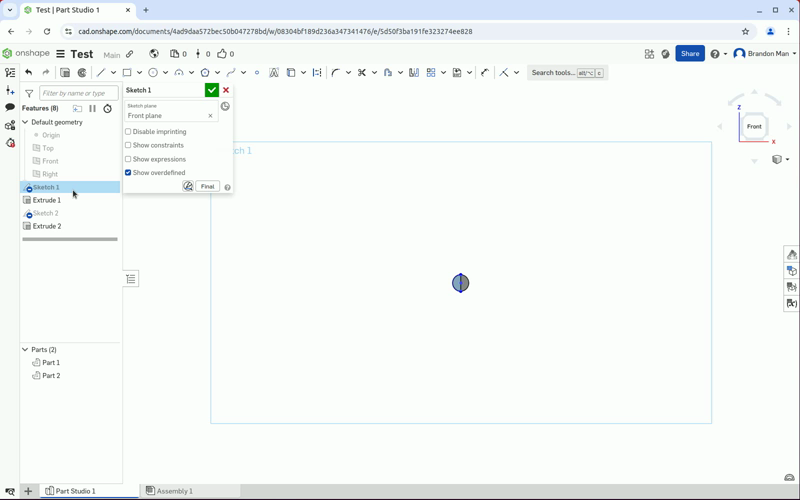
mouse_move(229, 92)
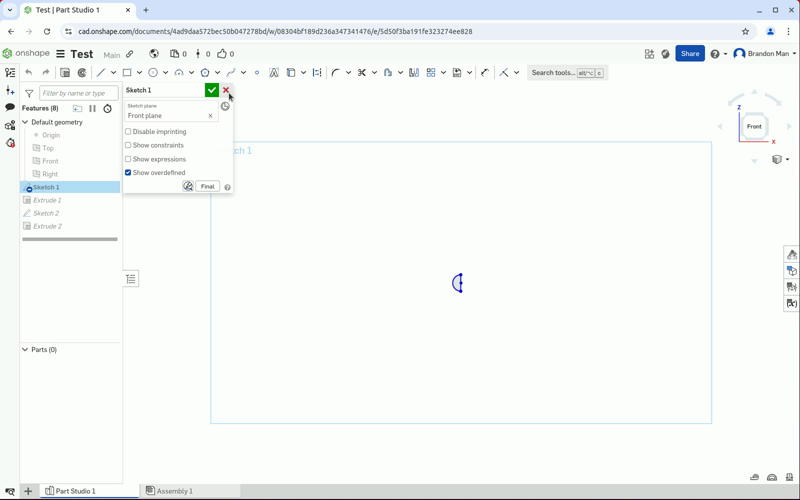
click(229, 92)
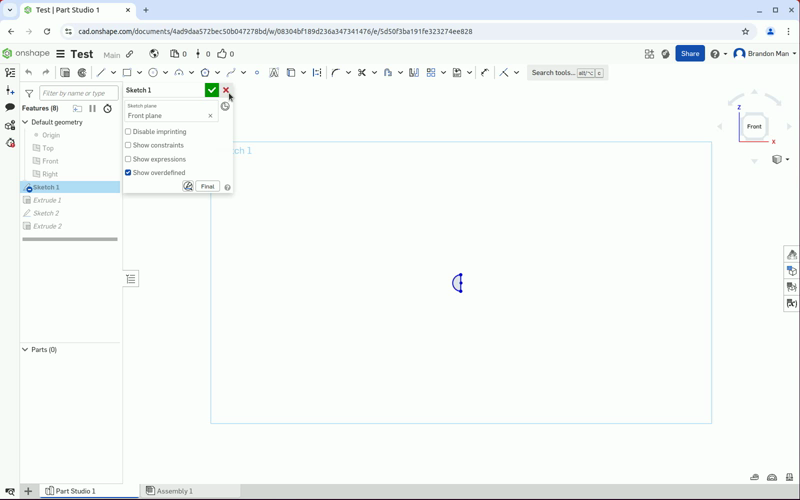
key(shift+s)
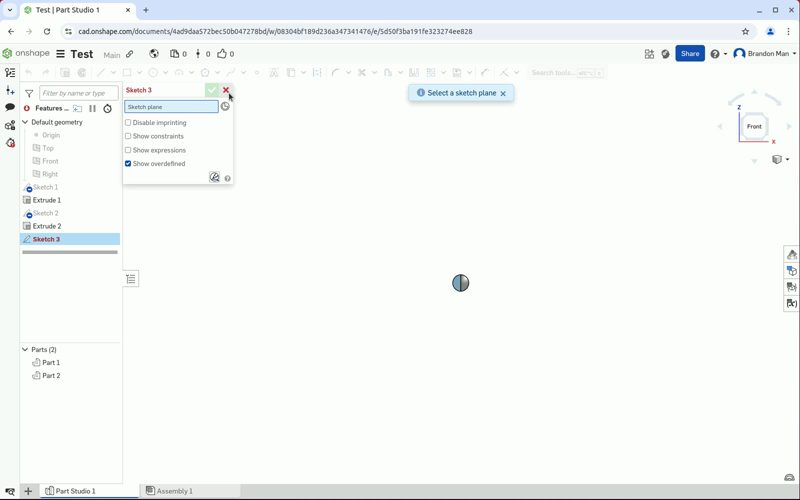
mouse_move(73, 163)
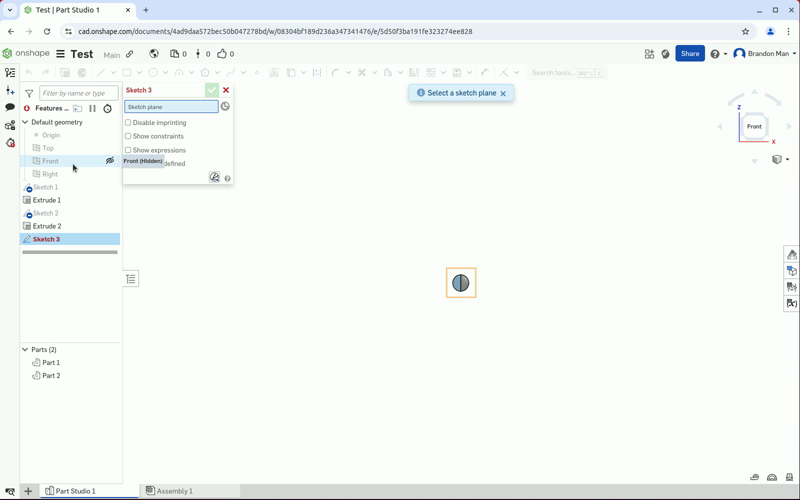
click(73, 163)
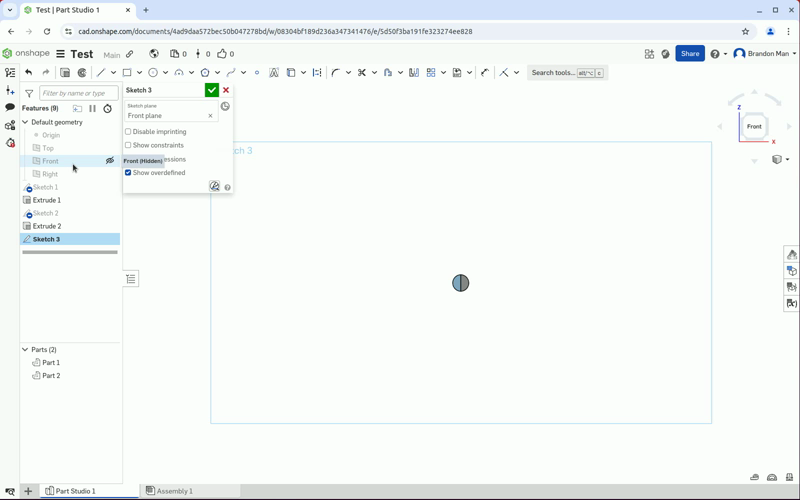
mouse_move(73, 352)
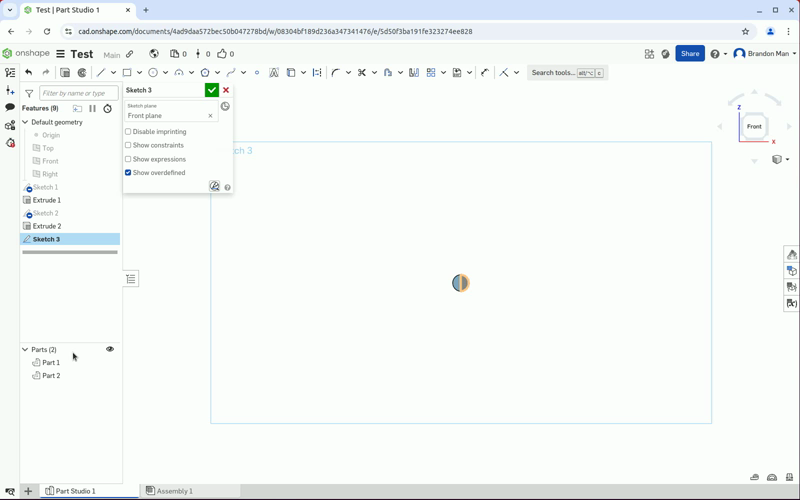
key(y)
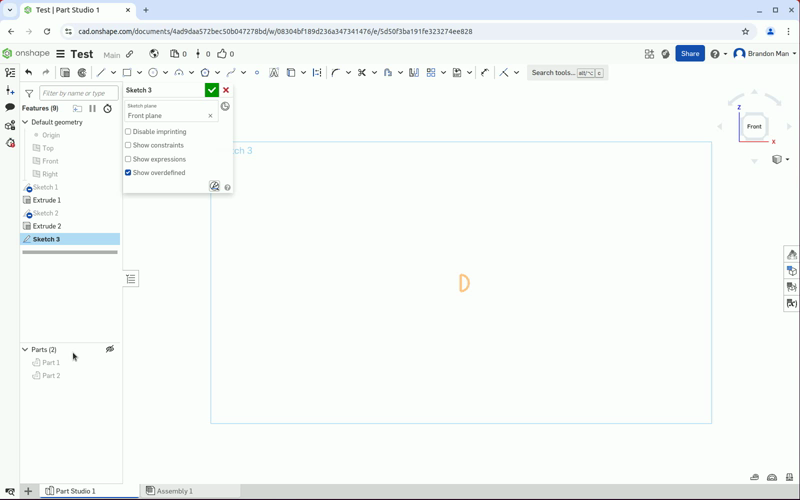
key(a)
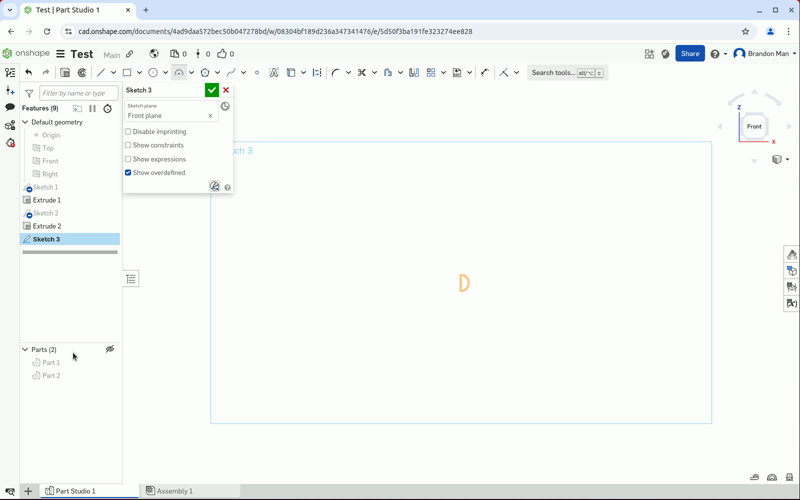
key_down(shift)
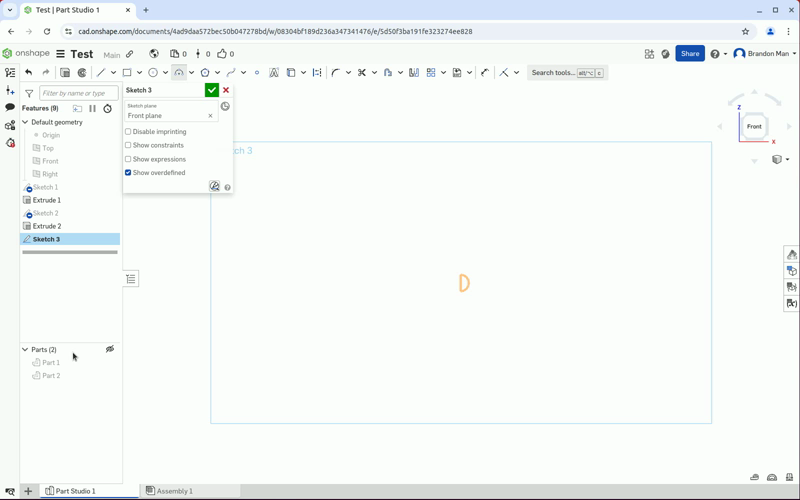
mouse_move(564, 291)
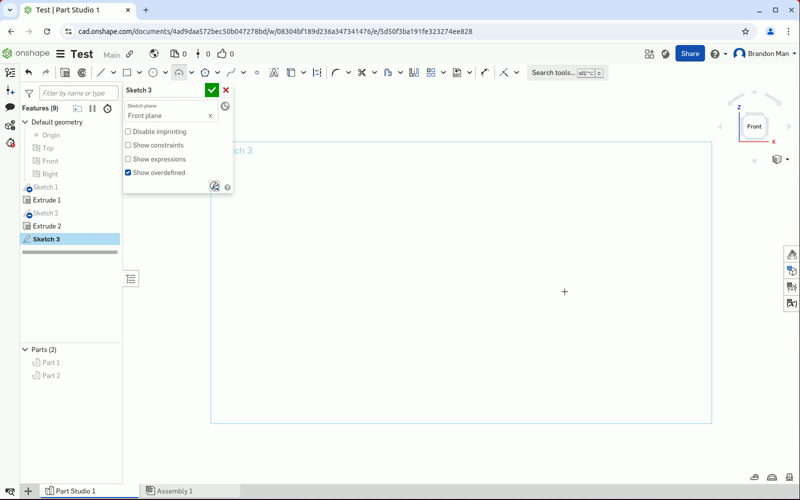
click(564, 291)
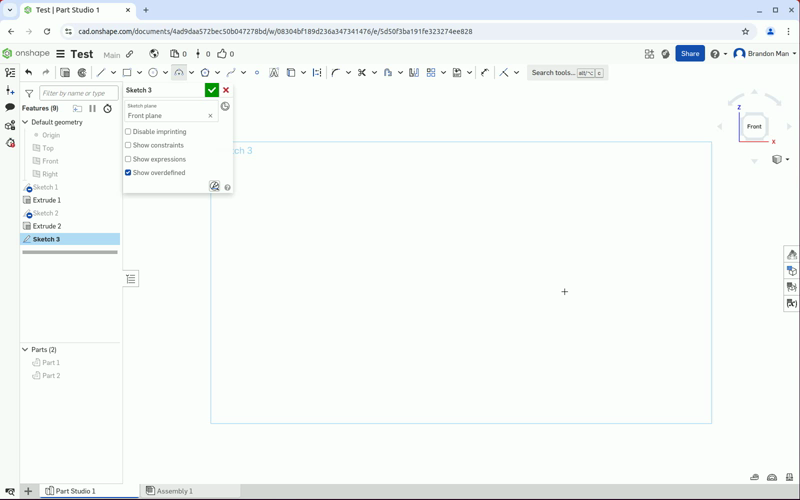
key_up(shift)
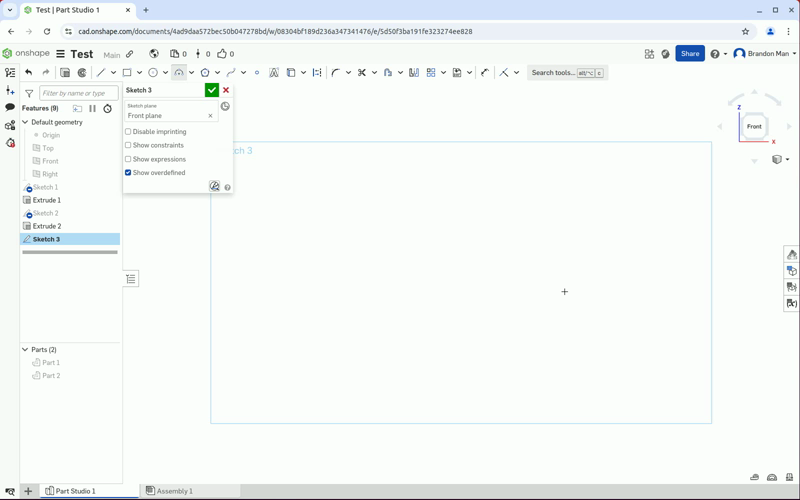
key_down(shift)
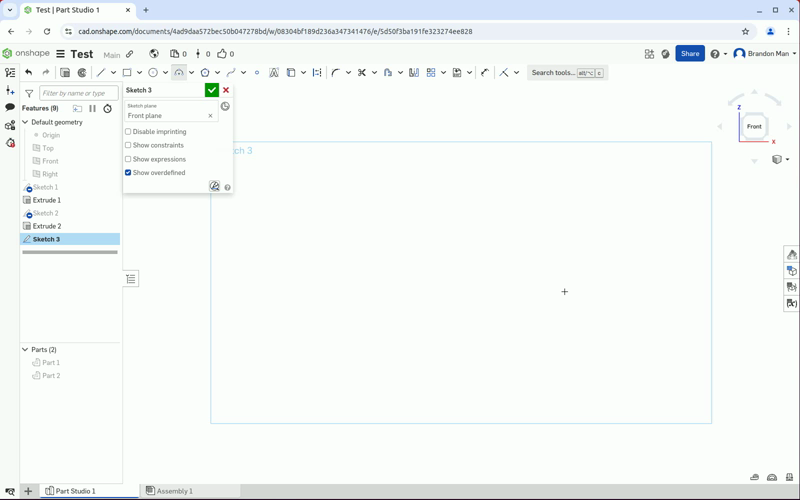
mouse_move(564, 274)
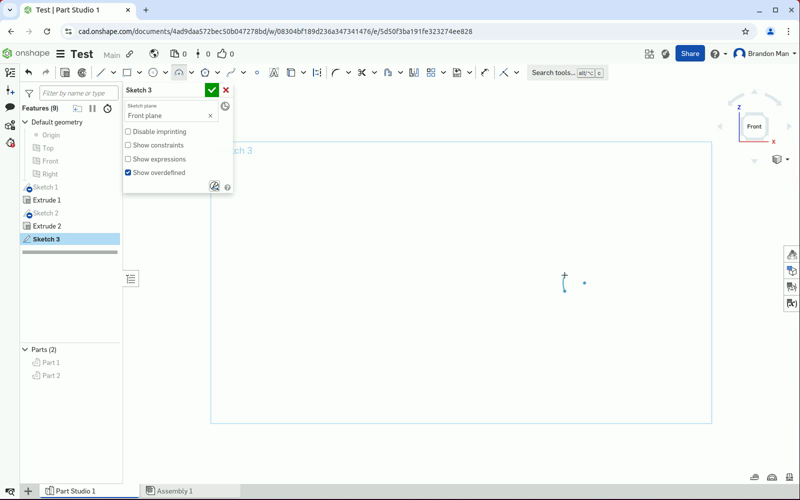
click(564, 274)
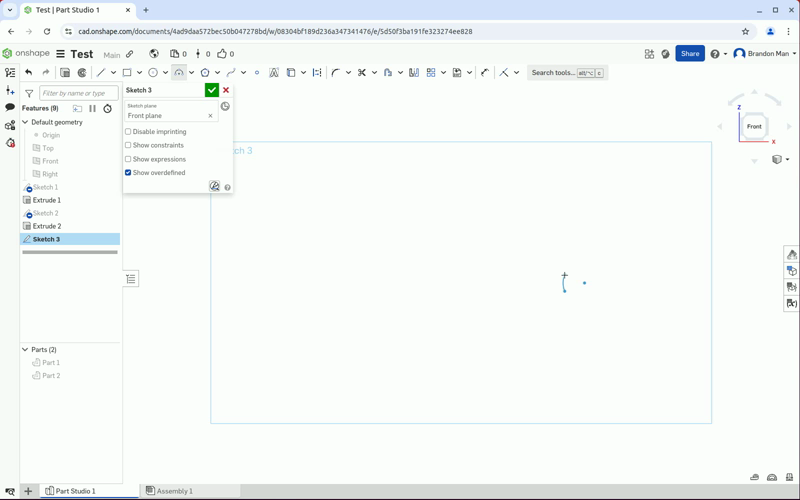
mouse_move(573, 282)
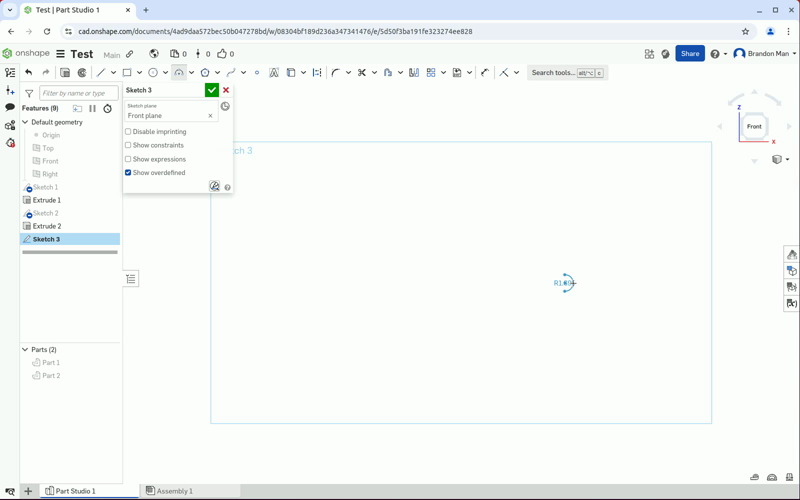
click(573, 282)
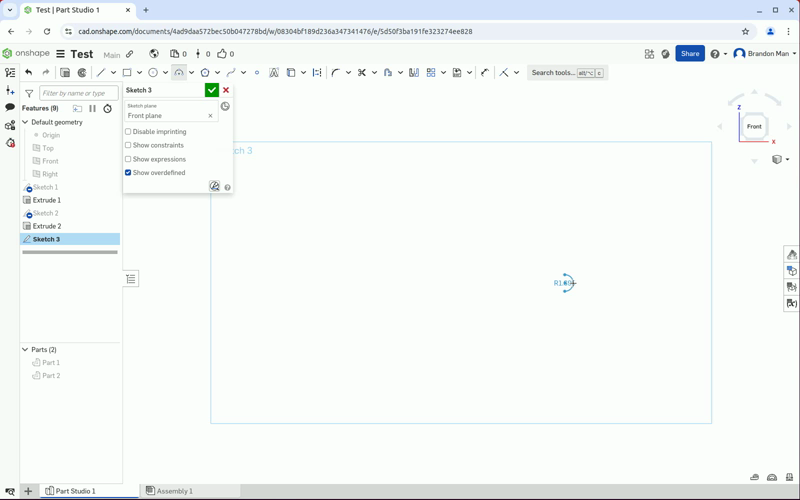
key_up(shift)
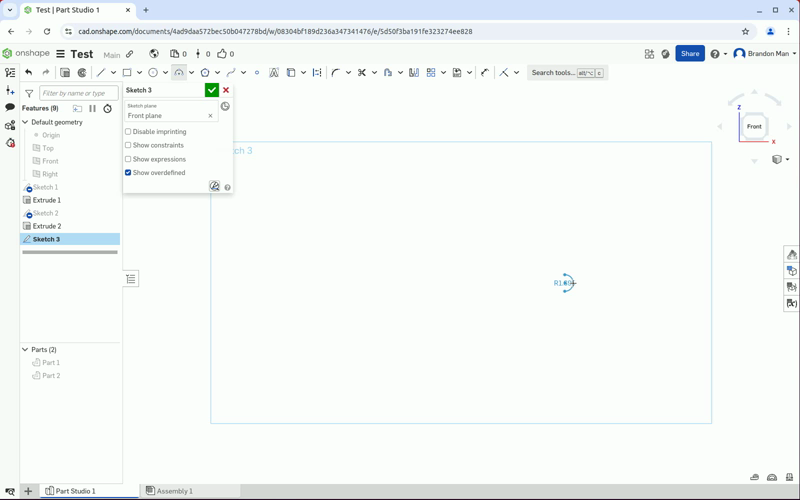
key(esc)
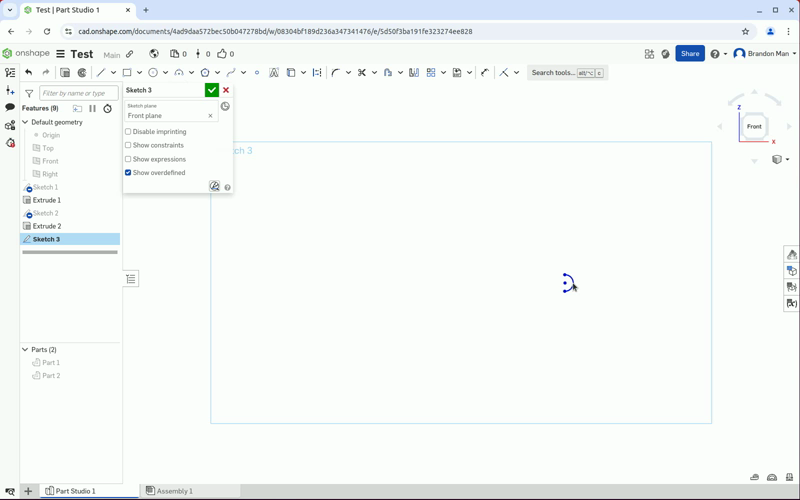
key(l)
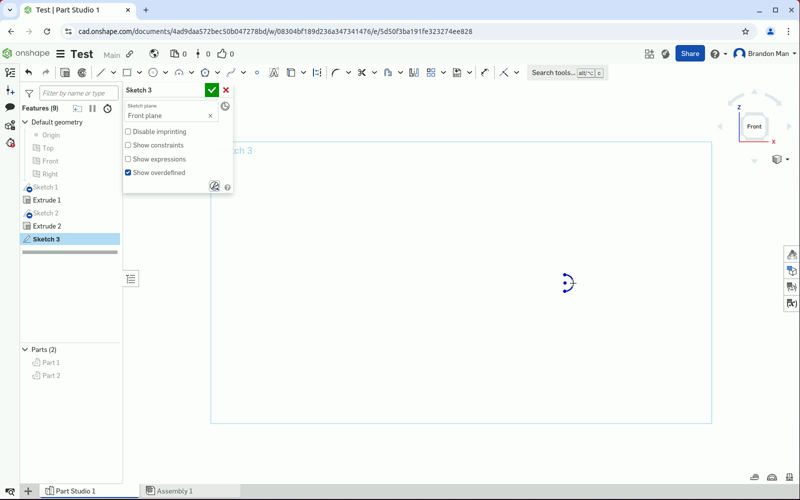
mouse_move(564, 274)
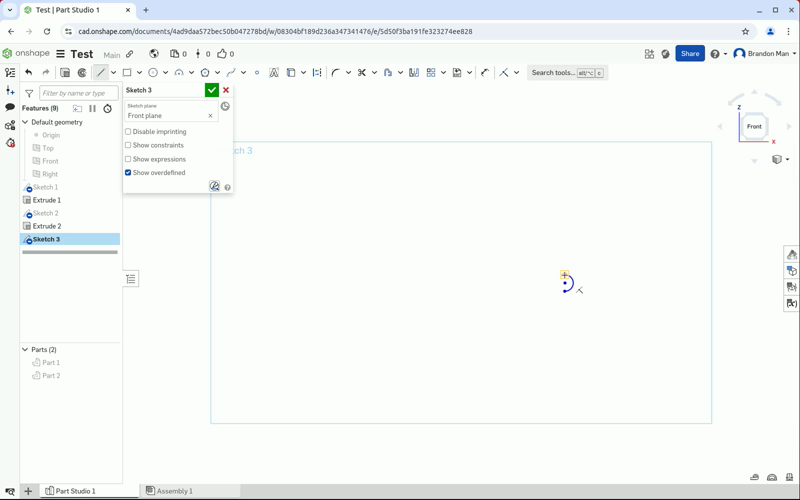
click(564, 274)
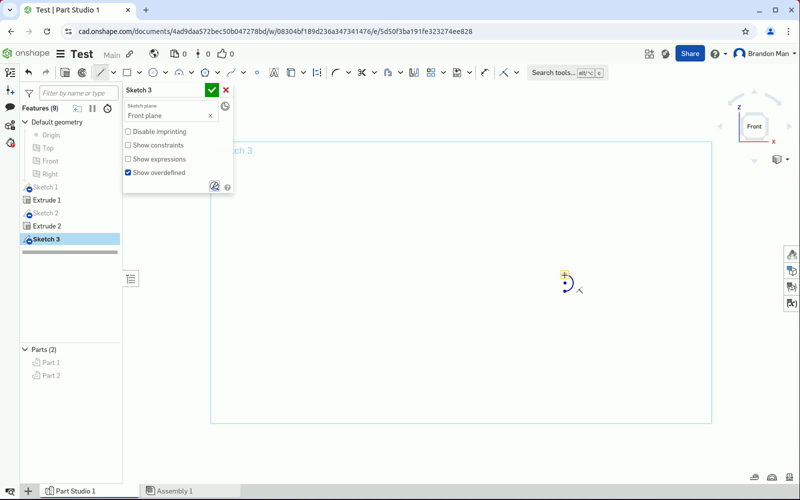
mouse_move(589, 274)
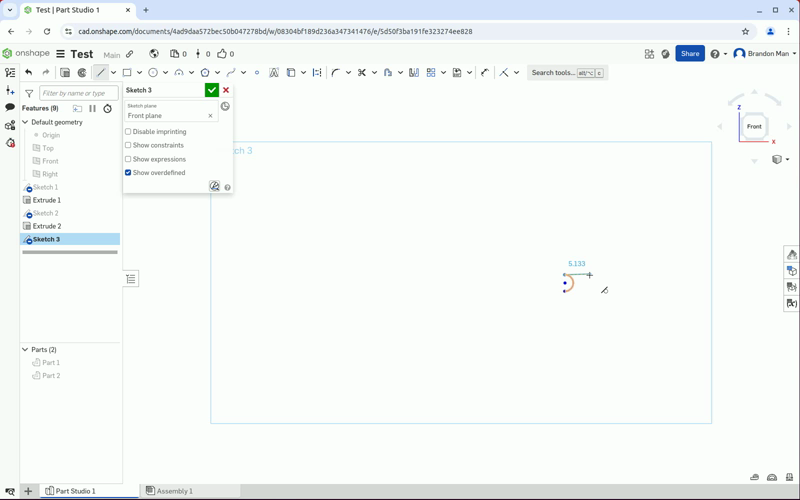
key_down(shift)
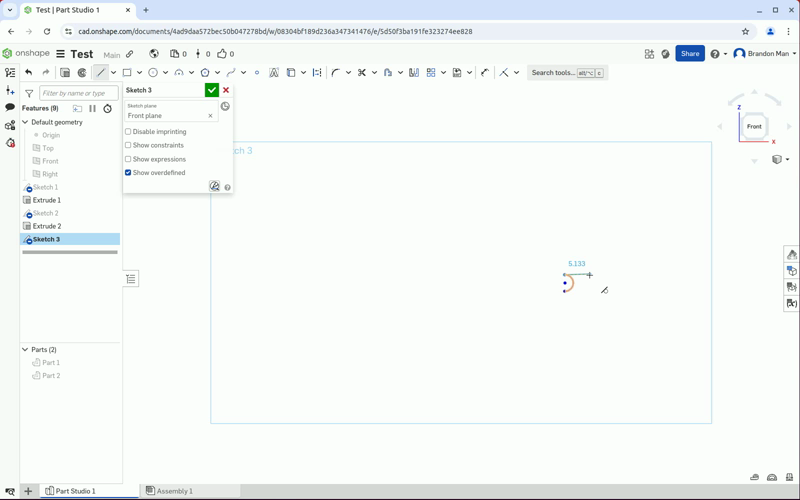
mouse_move(564, 291)
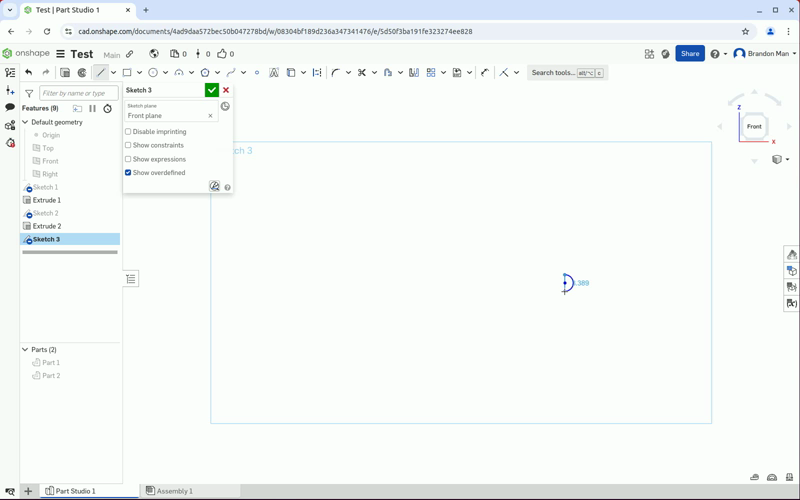
key_up(shift)
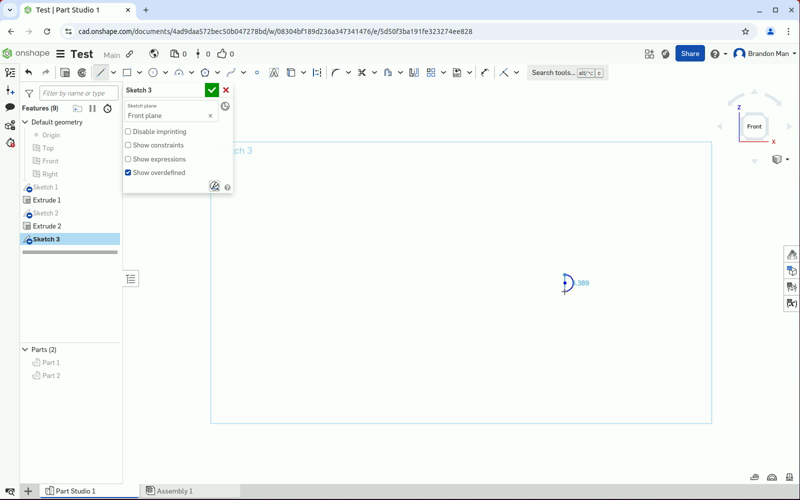
click(564, 291)
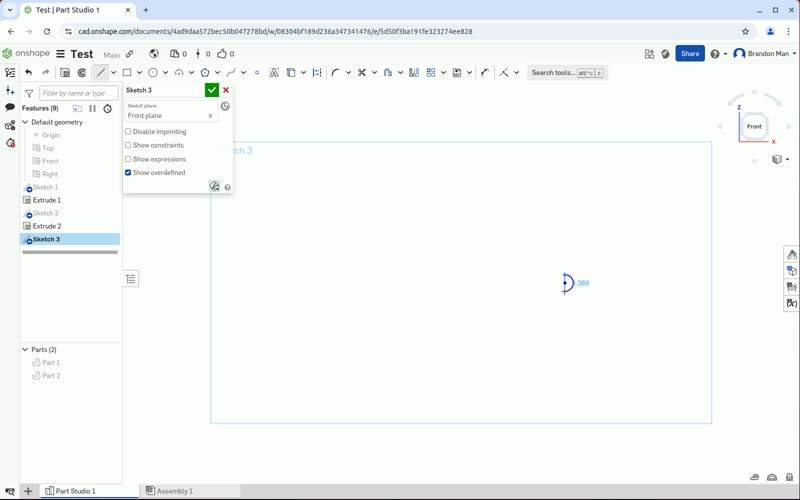
key(esc)
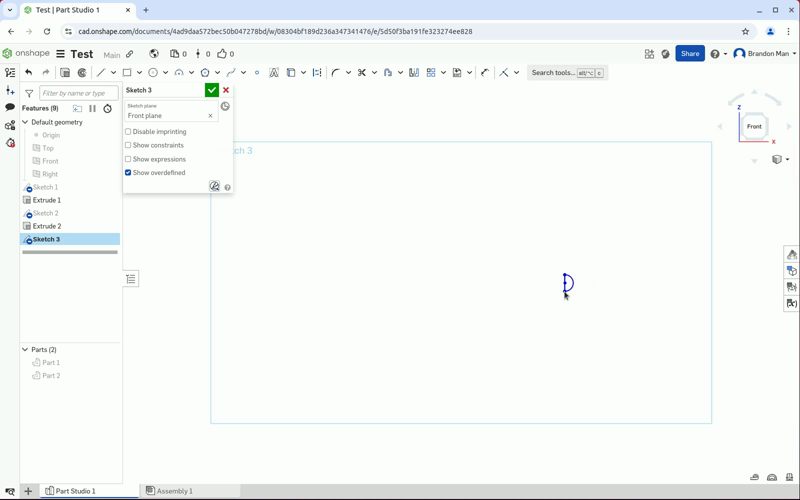
mouse_move(569, 279)
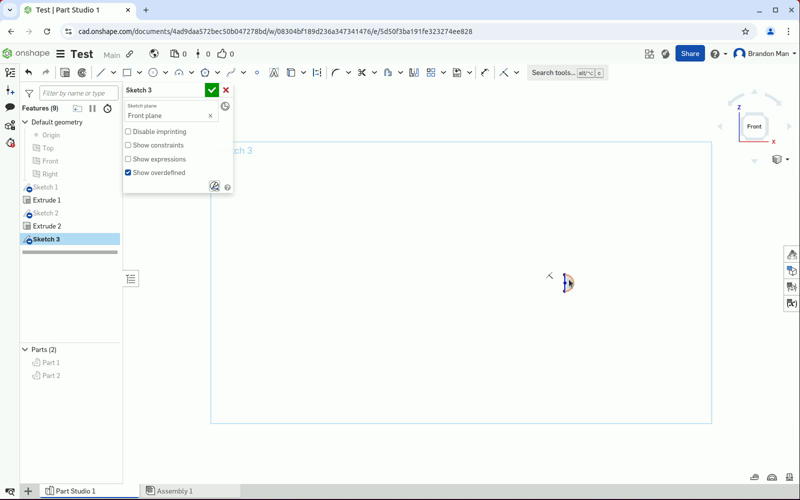
scroll(6)
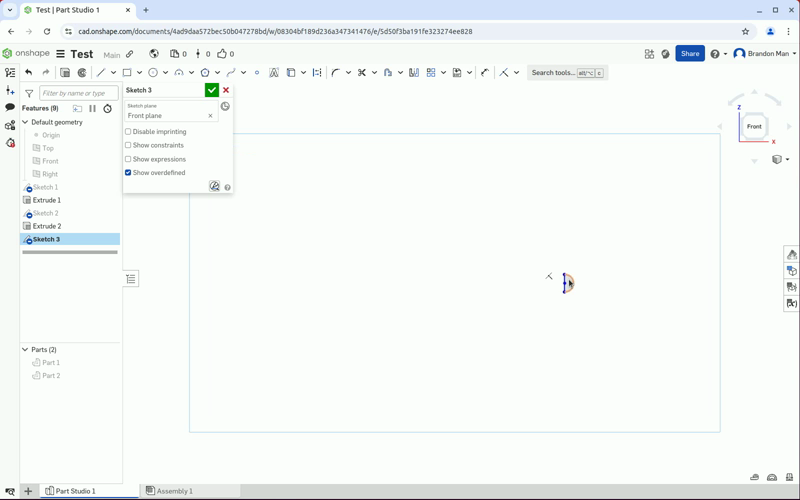
scroll(6)
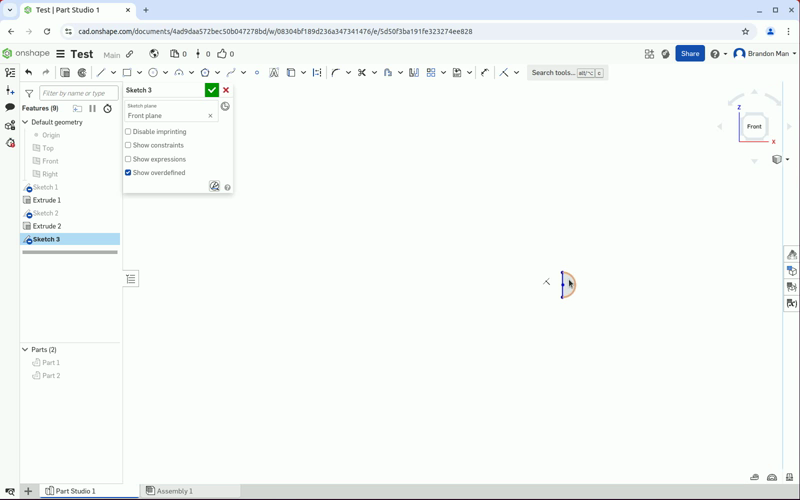
scroll(6)
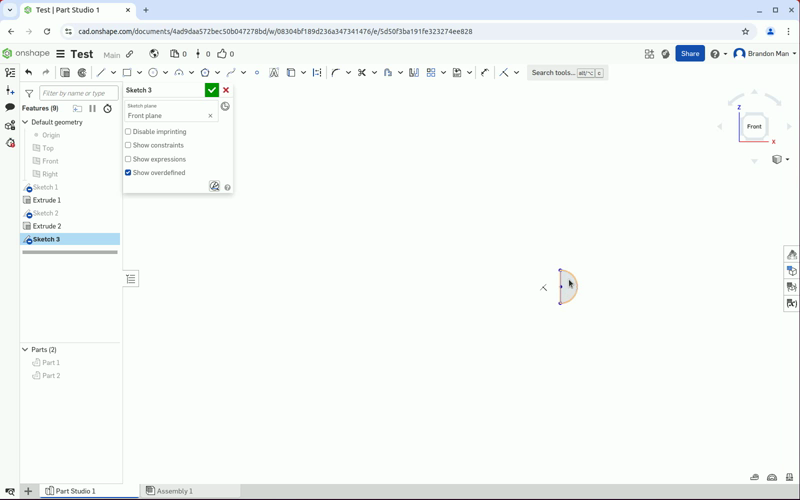
scroll(6)
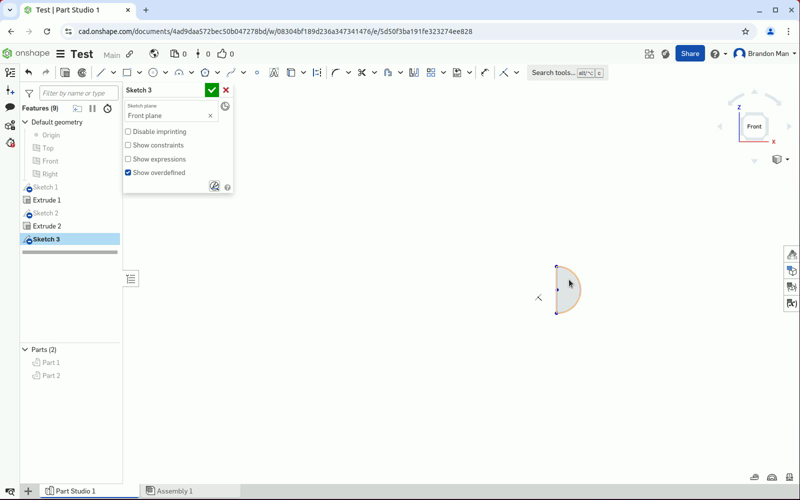
scroll(6)
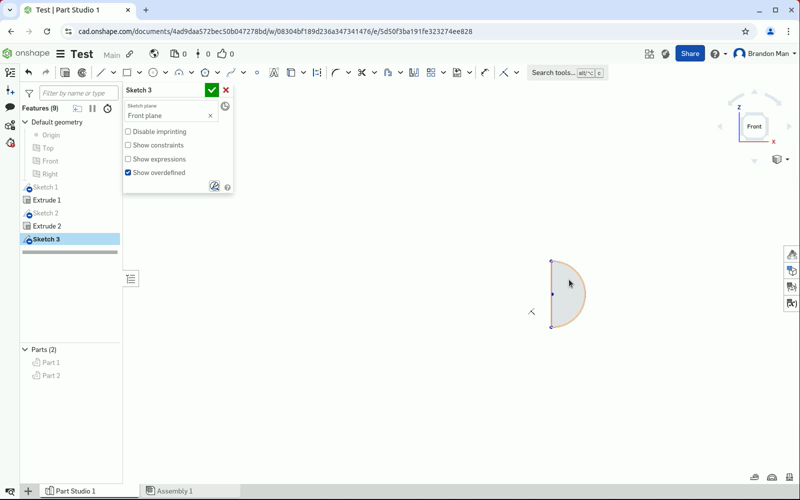
scroll(6)
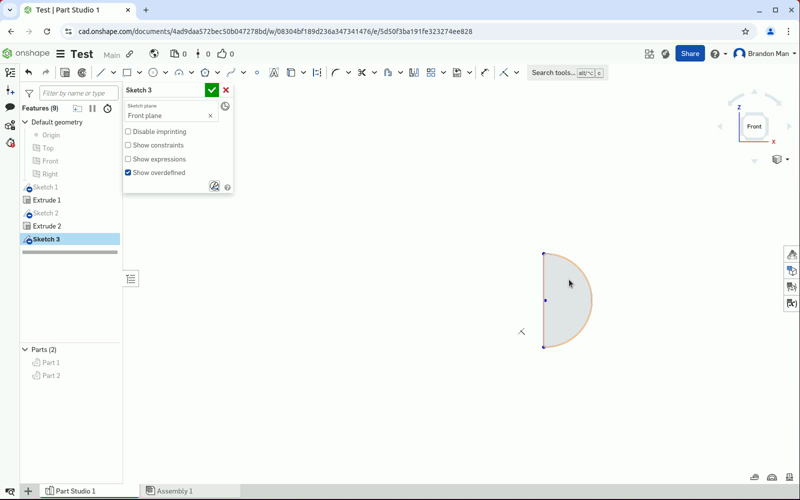
scroll(6)
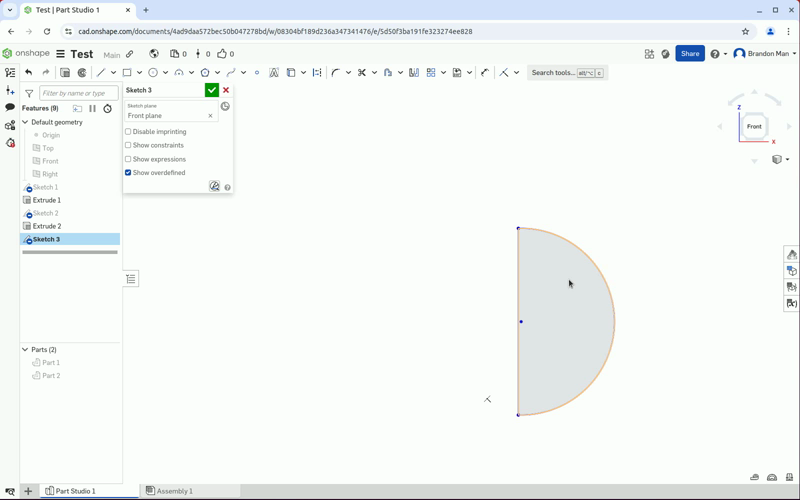
click(569, 279)
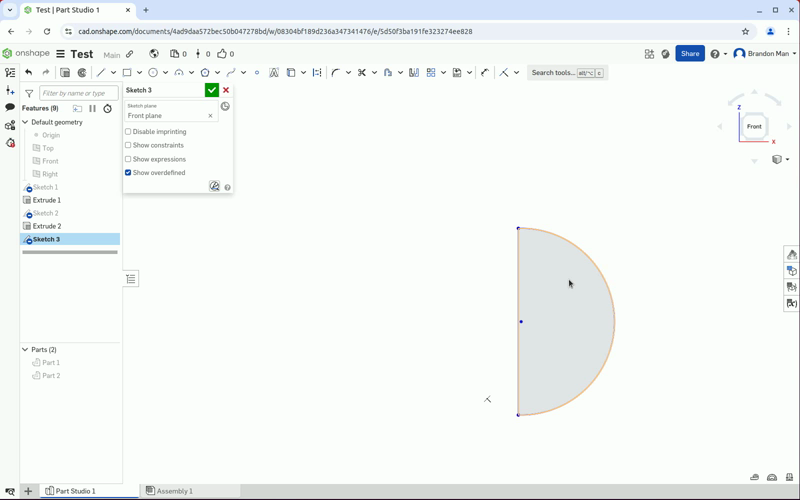
scroll(-6)
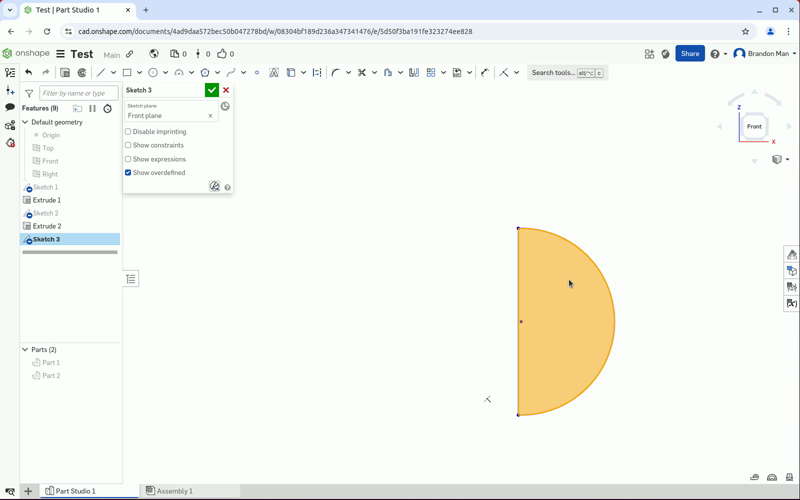
scroll(-6)
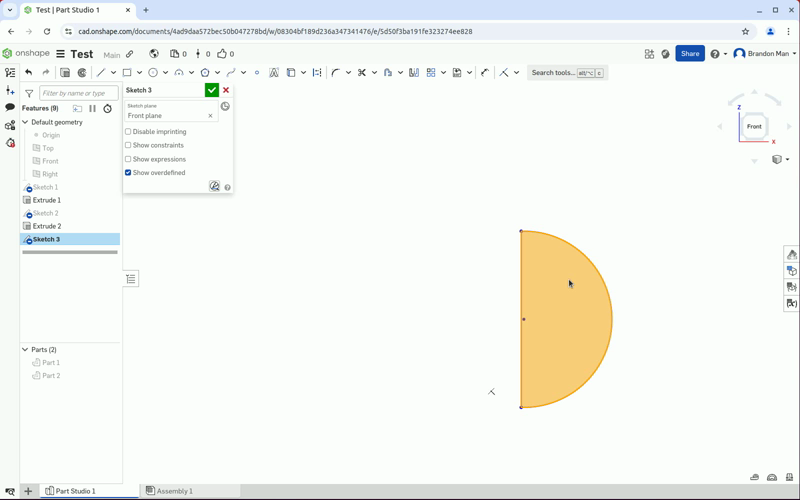
scroll(-6)
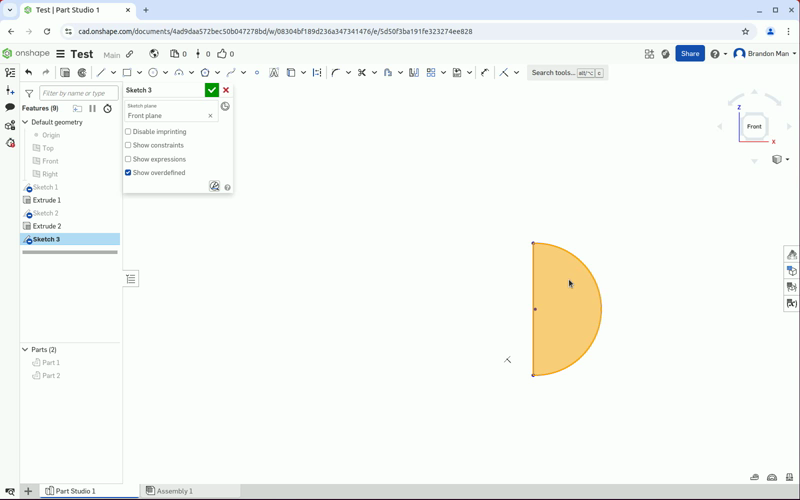
scroll(-6)
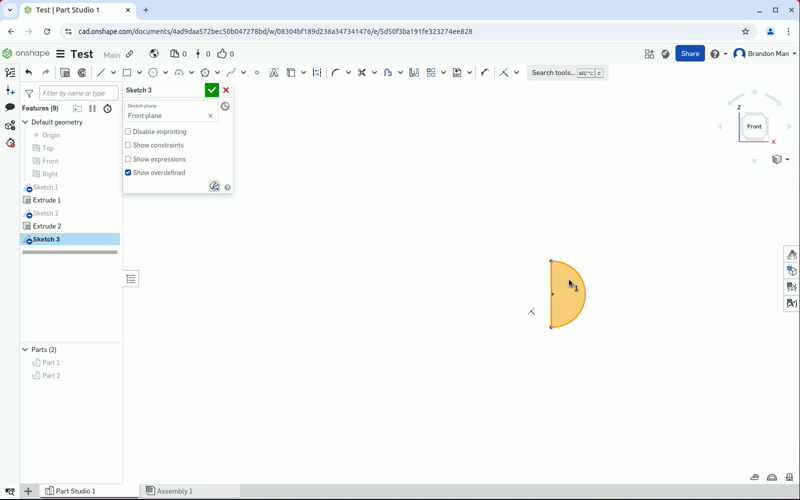
scroll(-6)
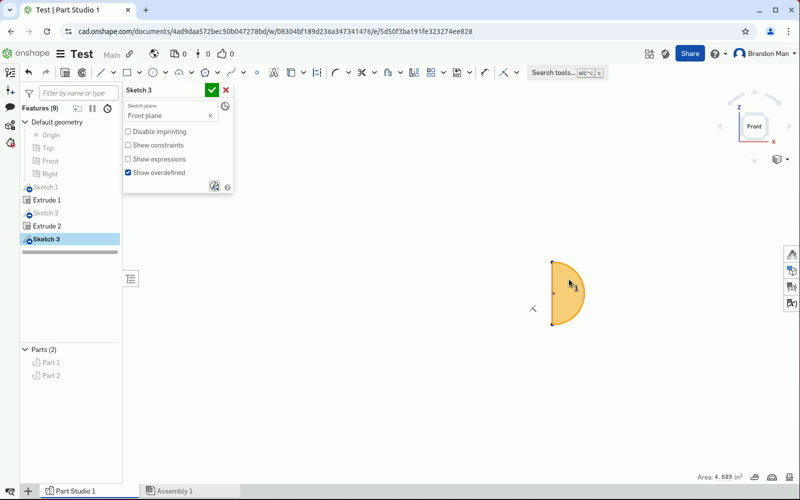
scroll(-6)
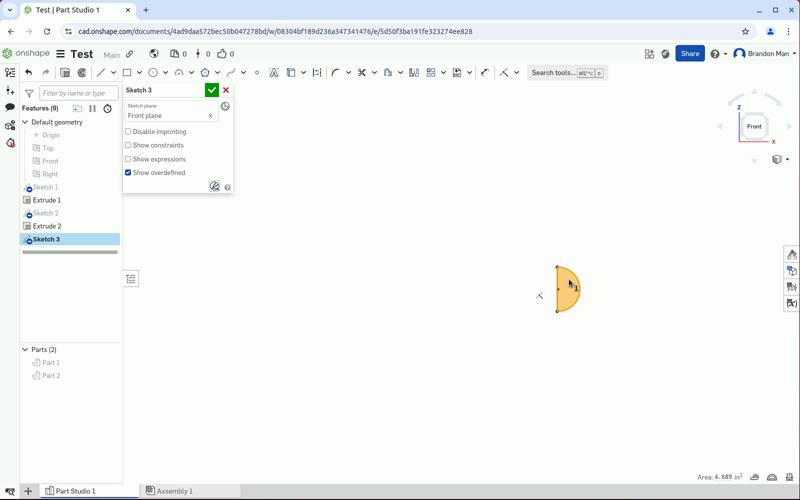
scroll(-6)
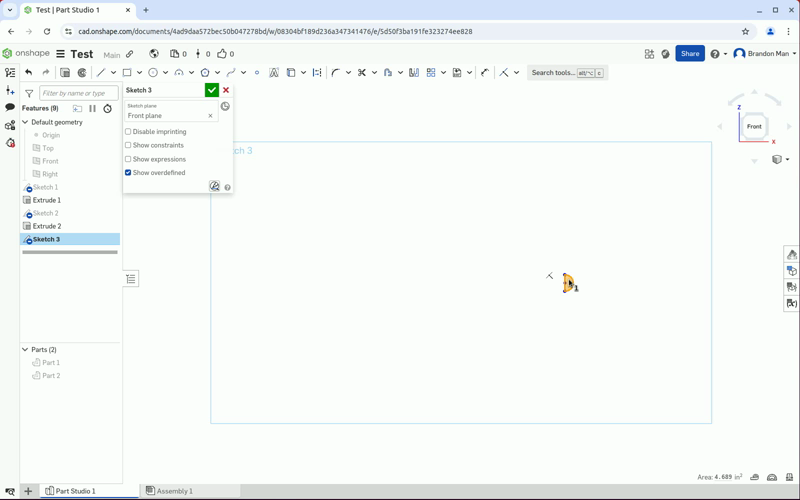
mouse_move(73, 352)
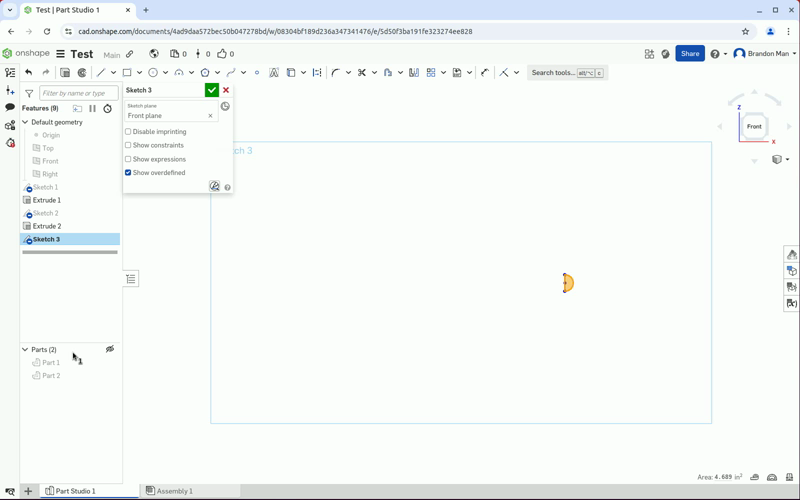
key(shift+y)
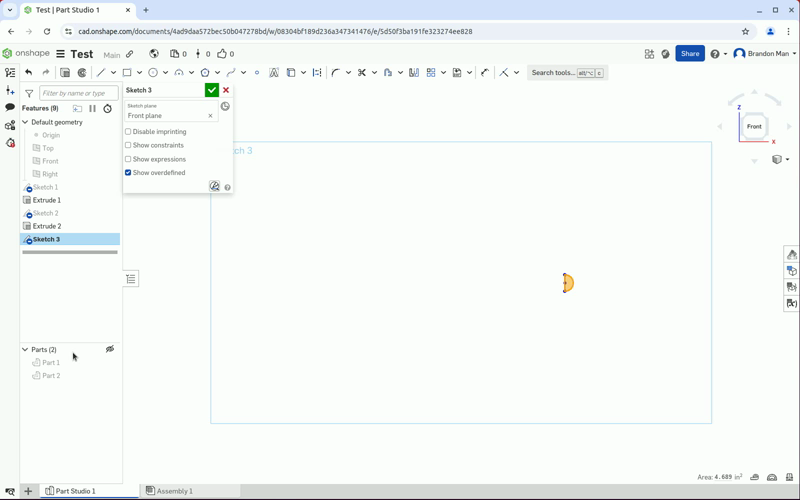
key(shift+e)
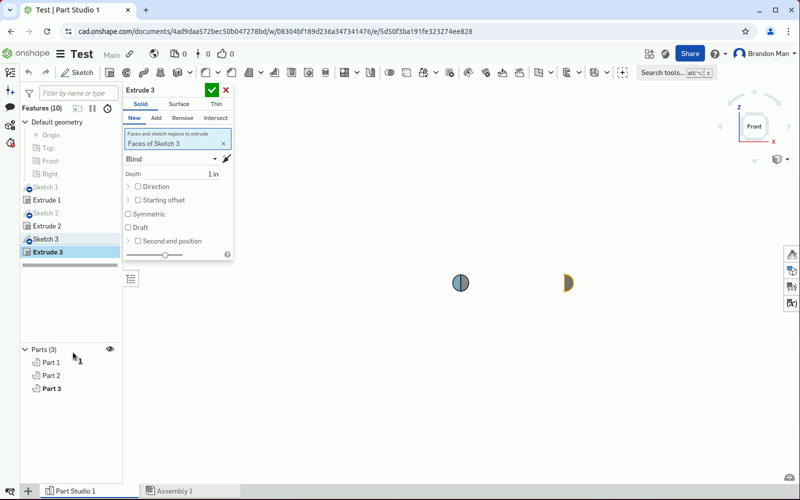
mouse_move(143, 106)
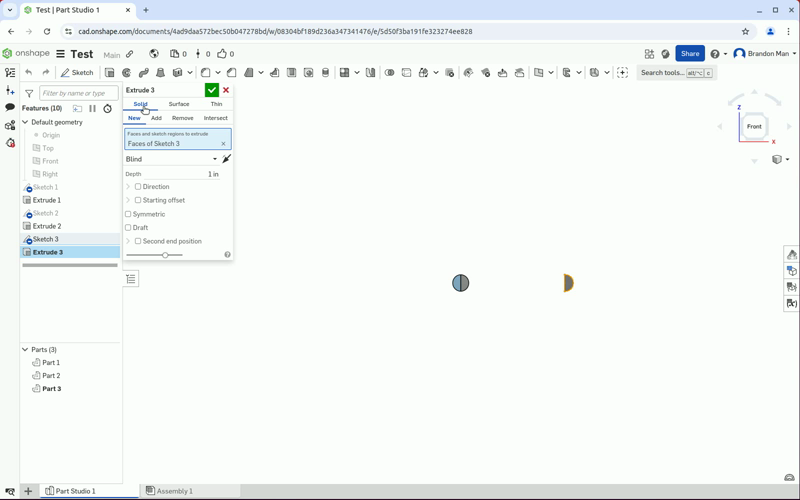
click(143, 106)
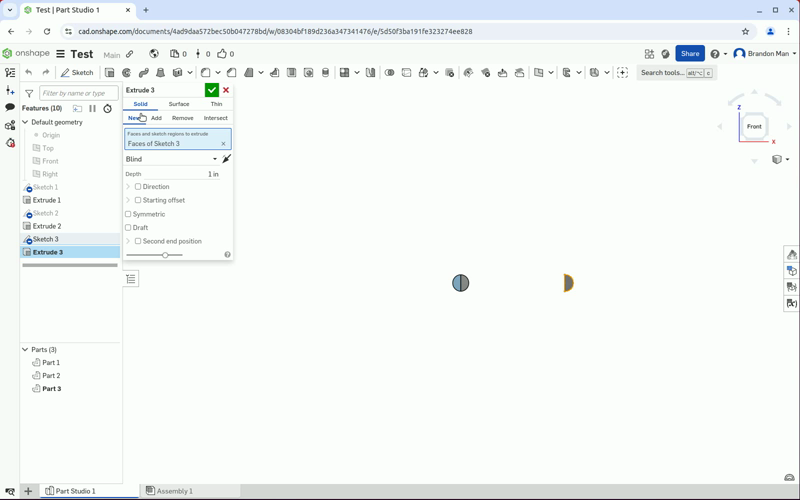
mouse_move(137, 120)
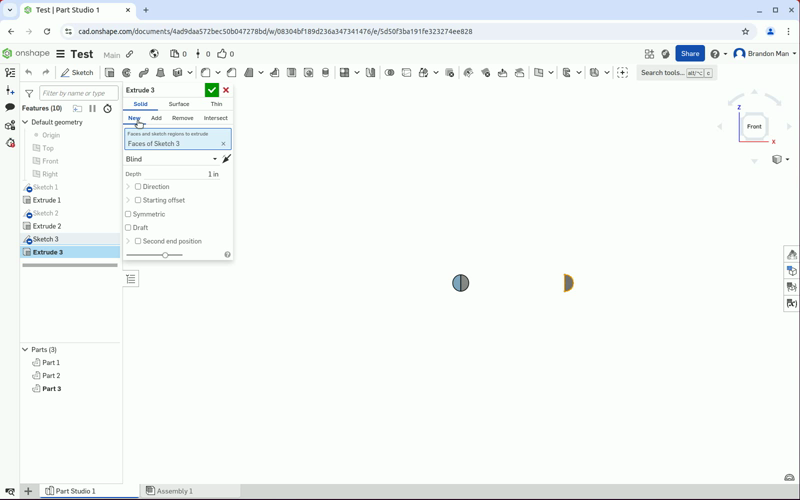
click(137, 120)
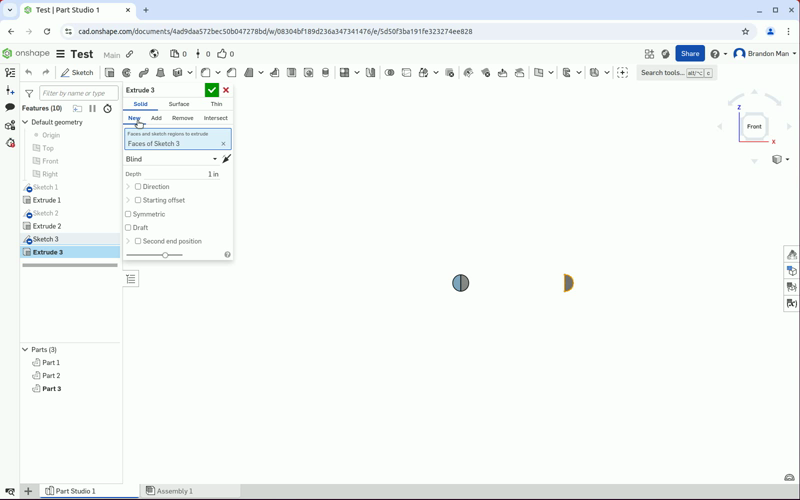
key(tab, 4)
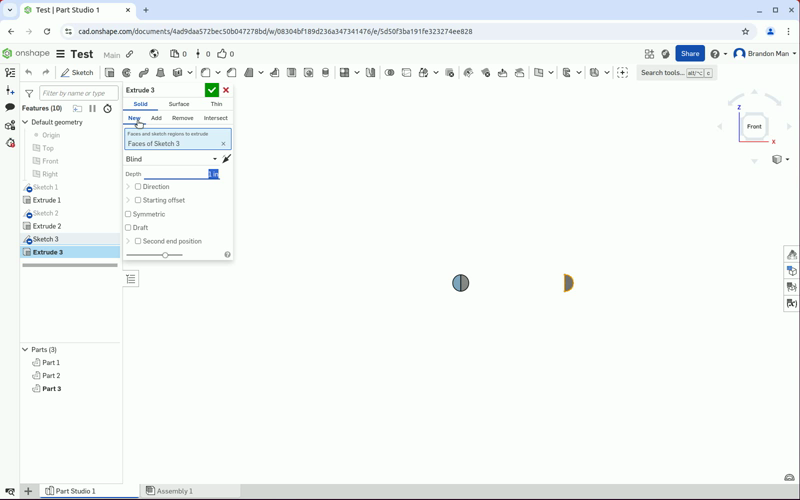
text(6.258)
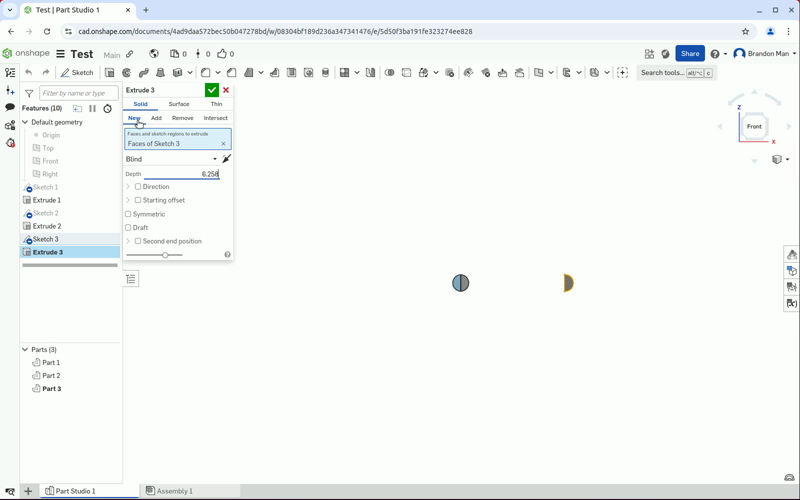
key(enter)
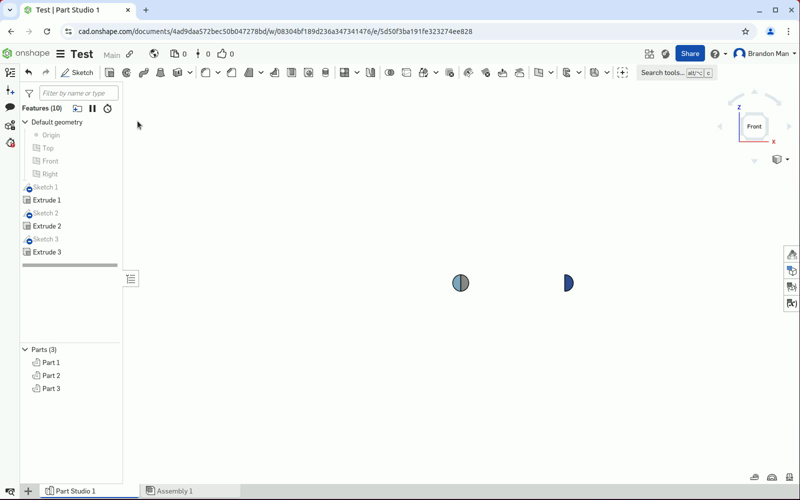
key(shift+h)
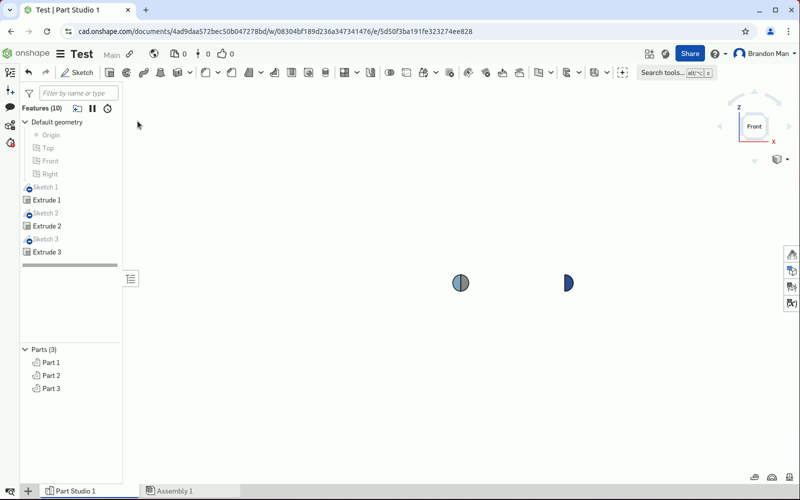
key(shift+h)
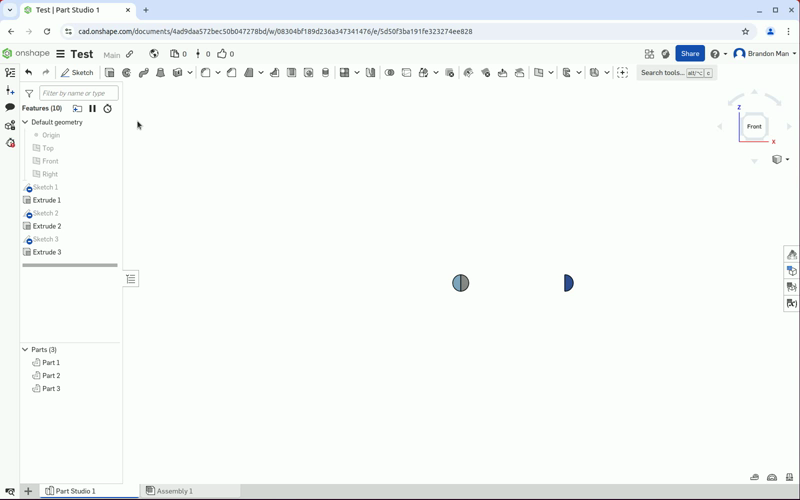
mouse_move(73, 189)
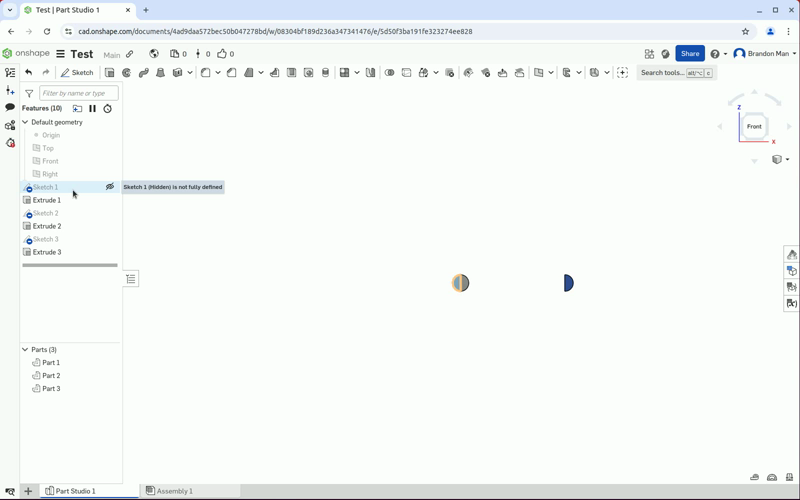
click(73, 189)
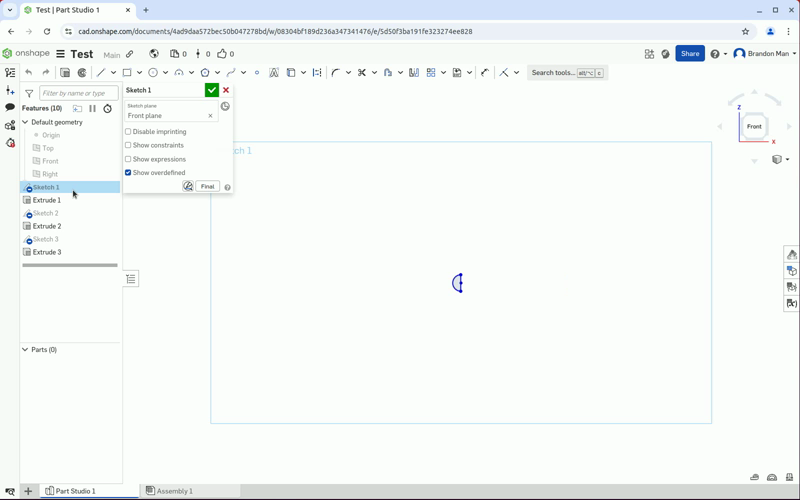
mouse_move(229, 92)
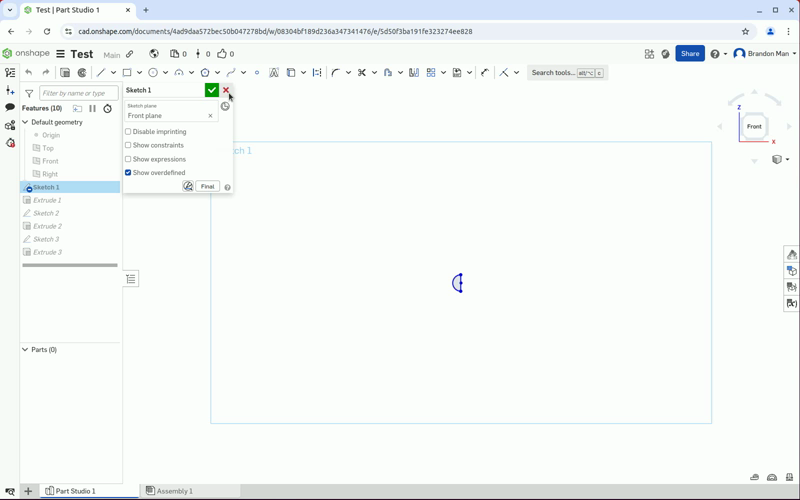
click(229, 92)
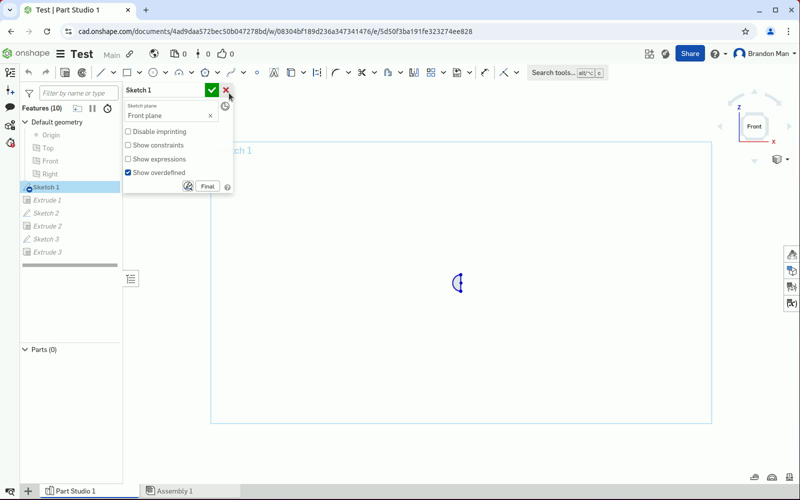
key(shift+s)
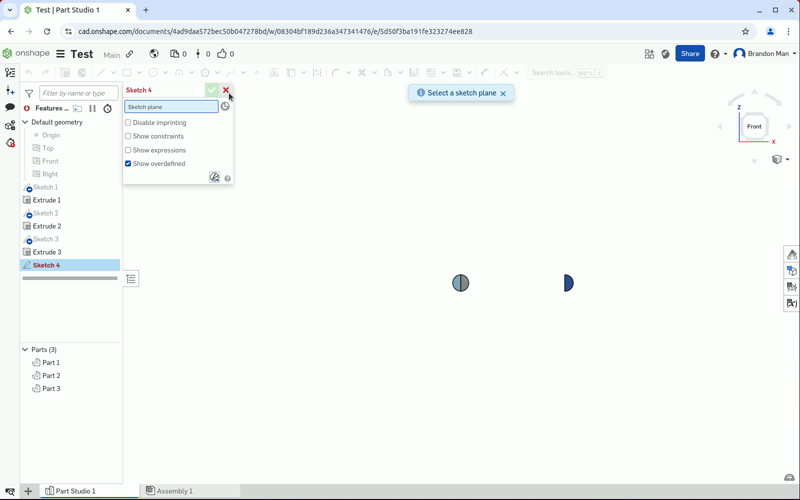
mouse_move(73, 163)
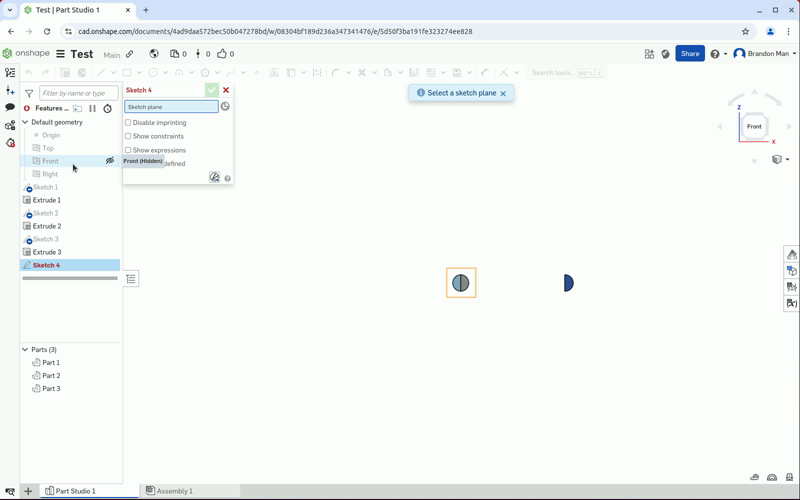
click(73, 163)
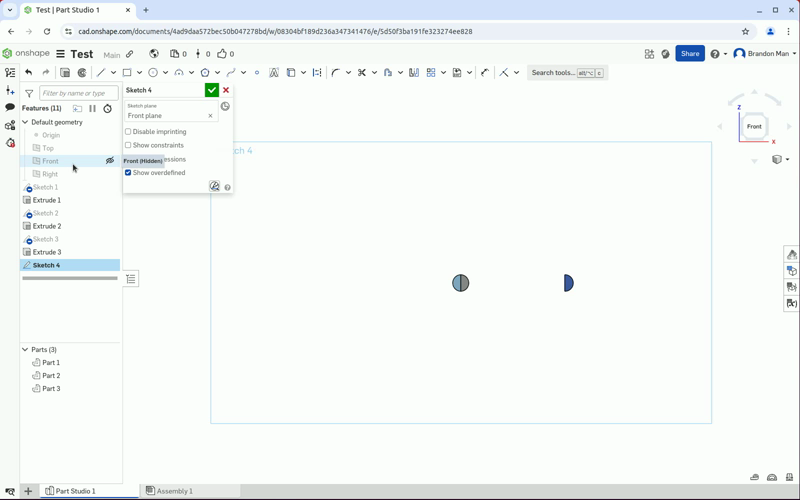
mouse_move(73, 352)
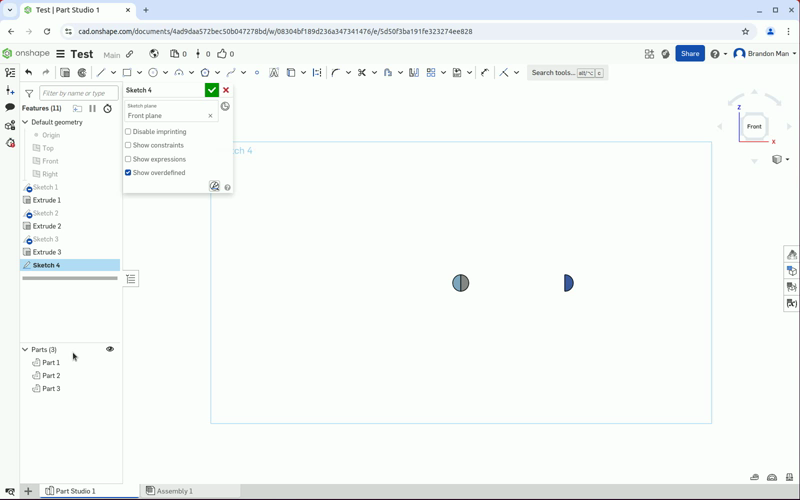
key(y)
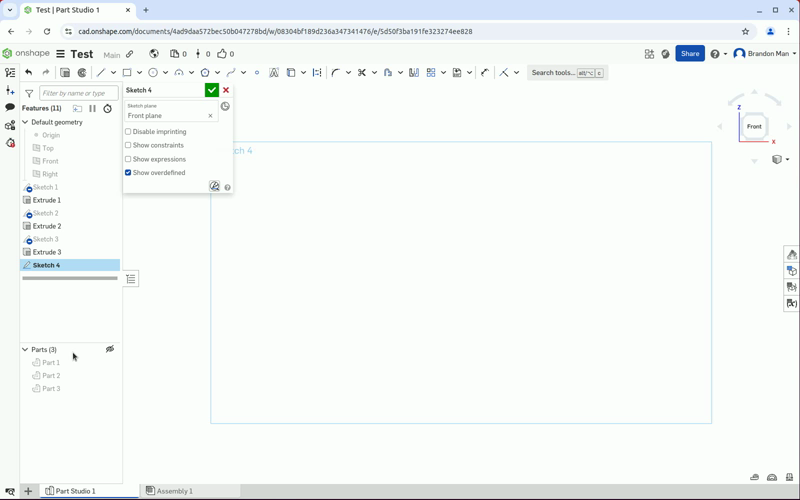
key(l)
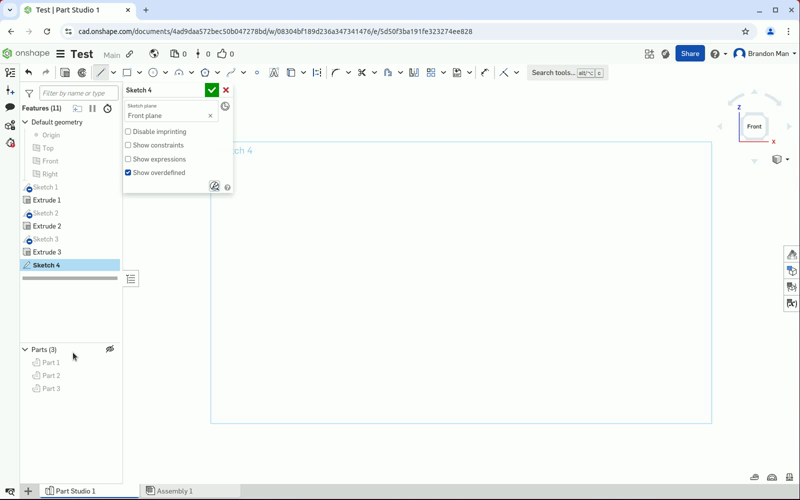
key_down(shift)
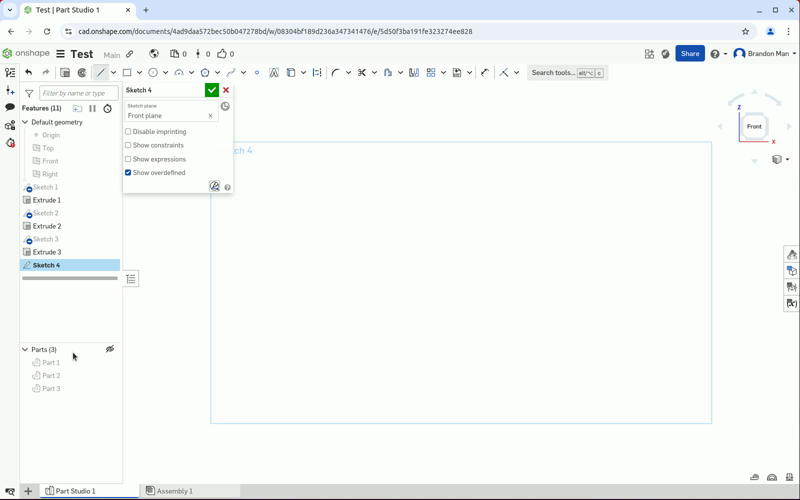
mouse_move(564, 291)
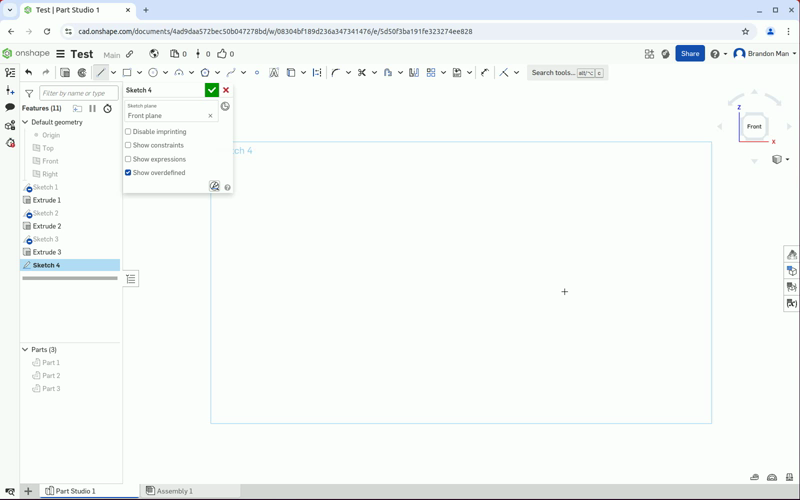
click(564, 291)
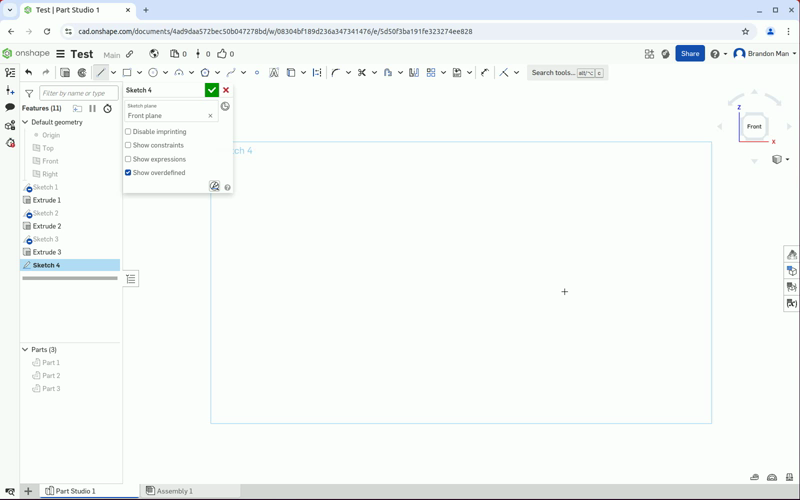
key_up(shift)
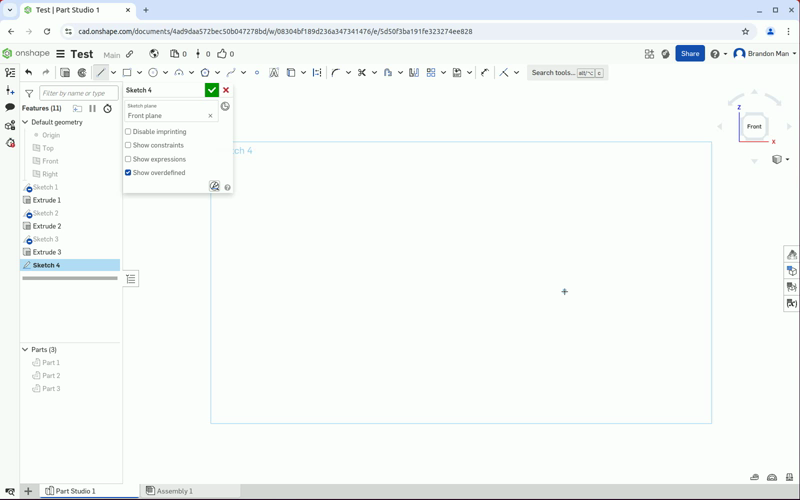
key_down(shift)
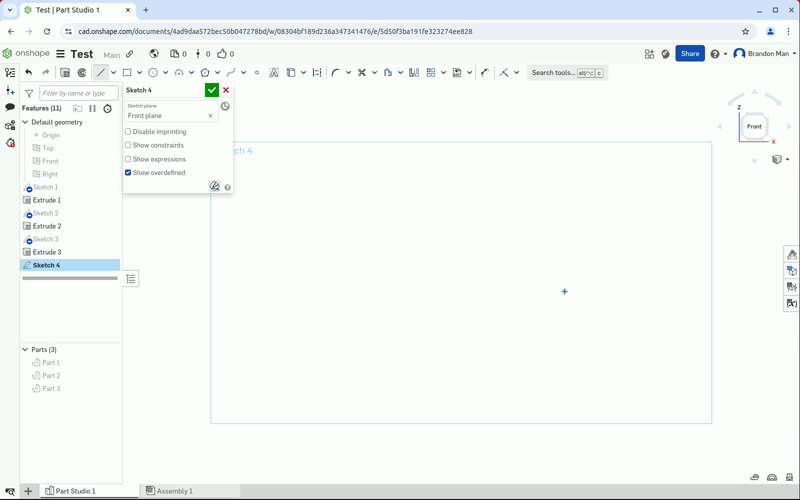
mouse_move(589, 291)
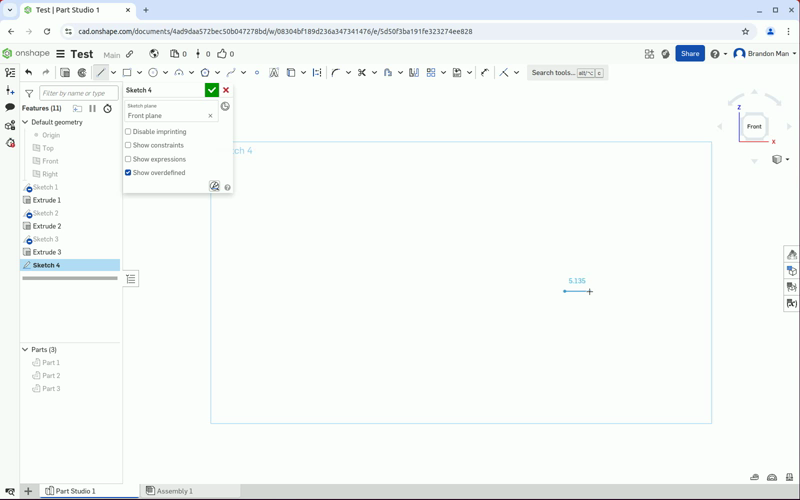
mouse_move(564, 274)
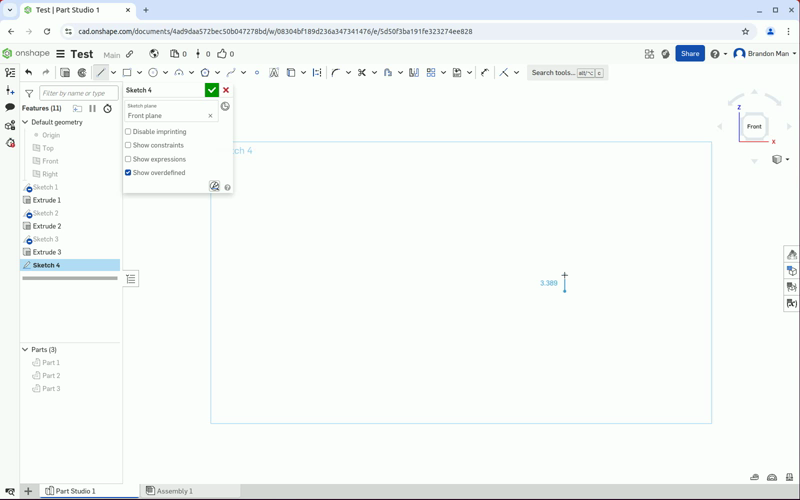
click(564, 274)
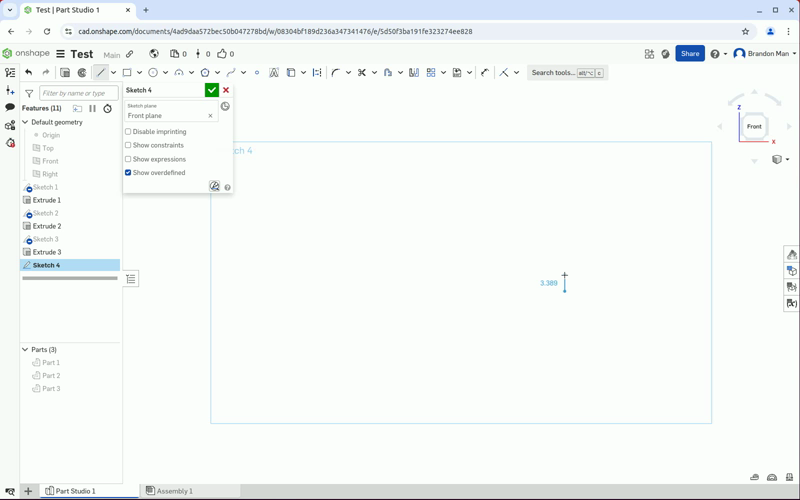
key_up(shift)
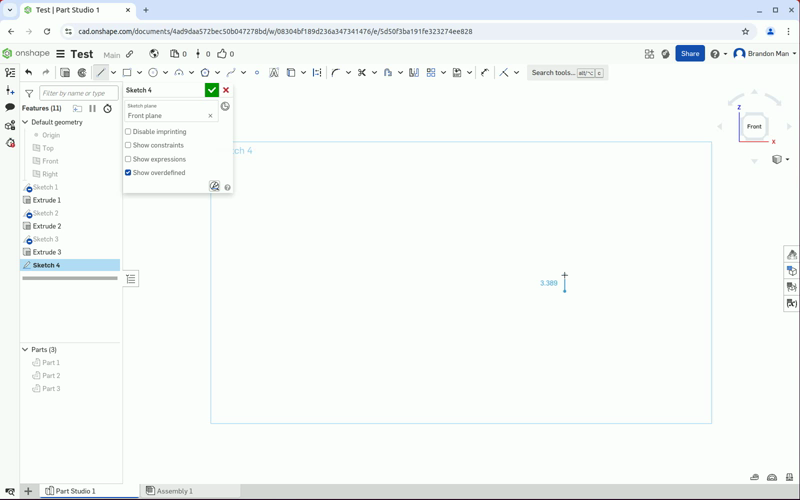
key(esc)
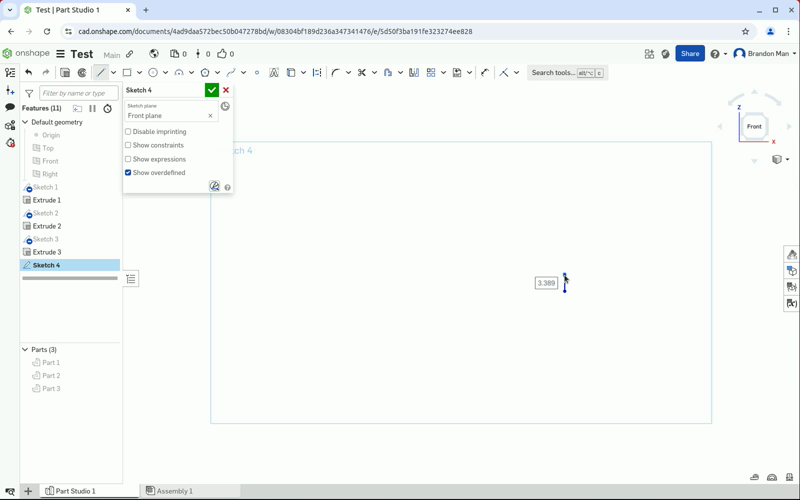
key(a)
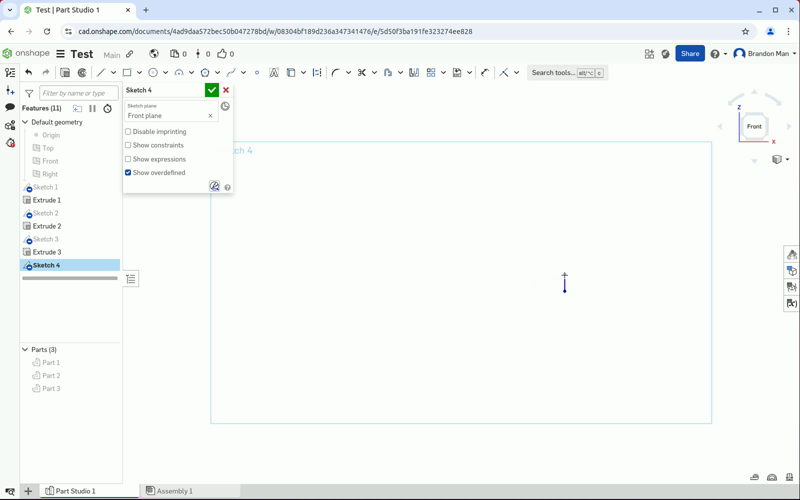
mouse_move(564, 274)
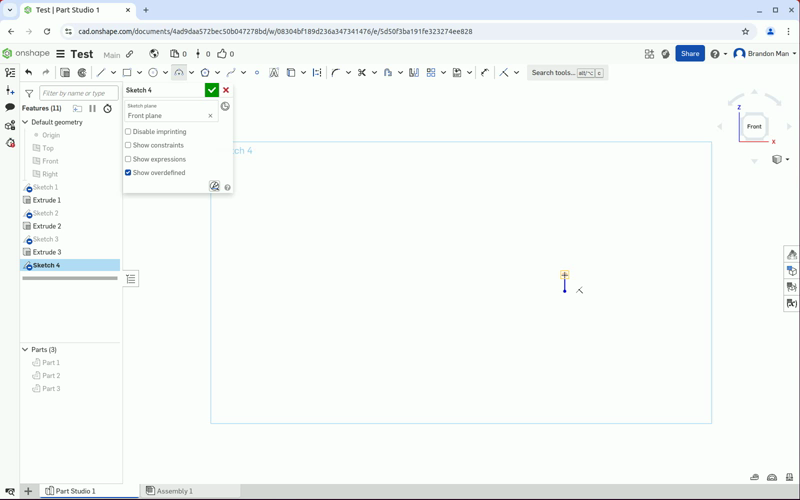
click(564, 274)
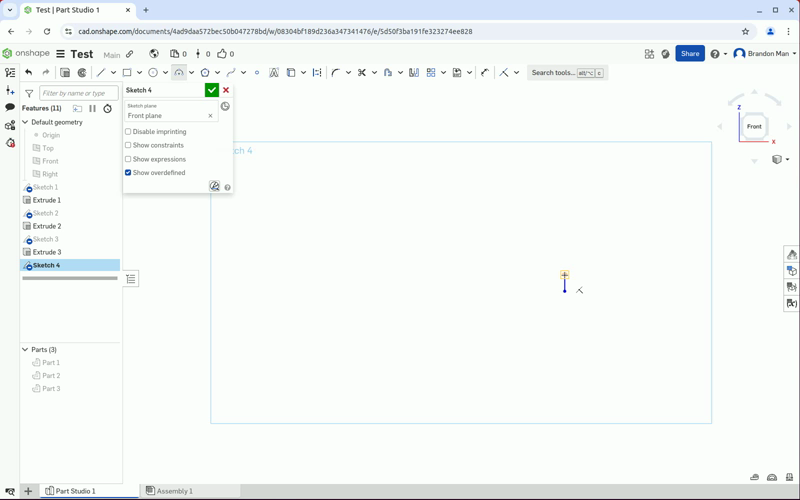
mouse_move(564, 291)
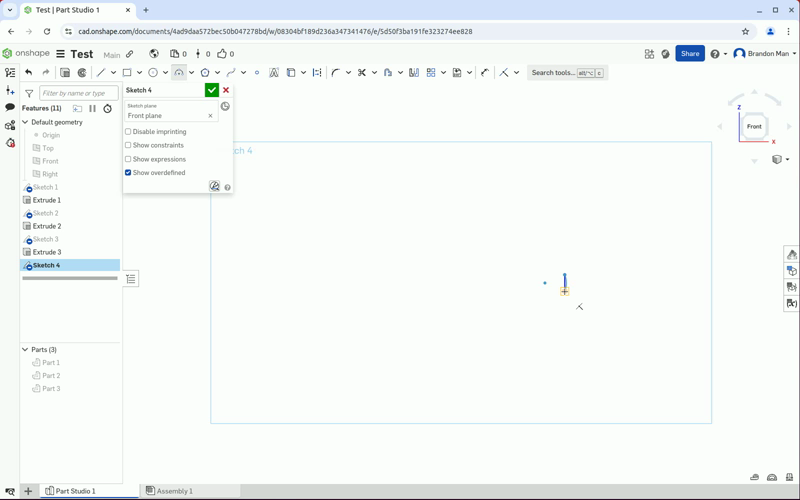
click(564, 291)
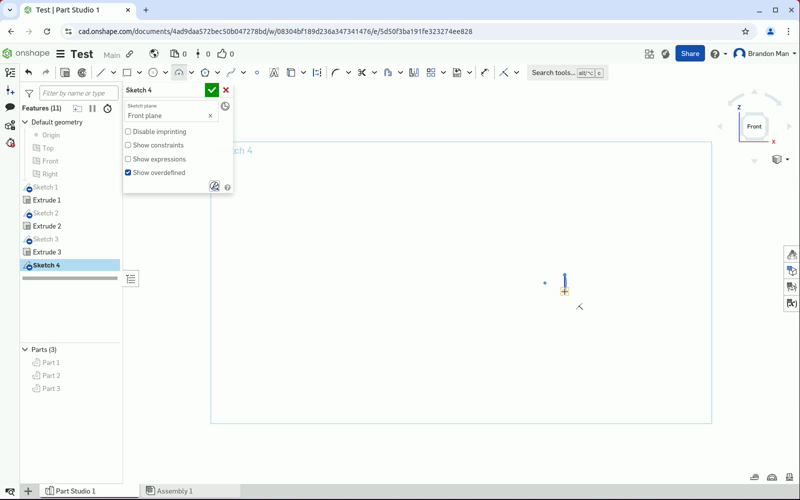
key_down(shift)
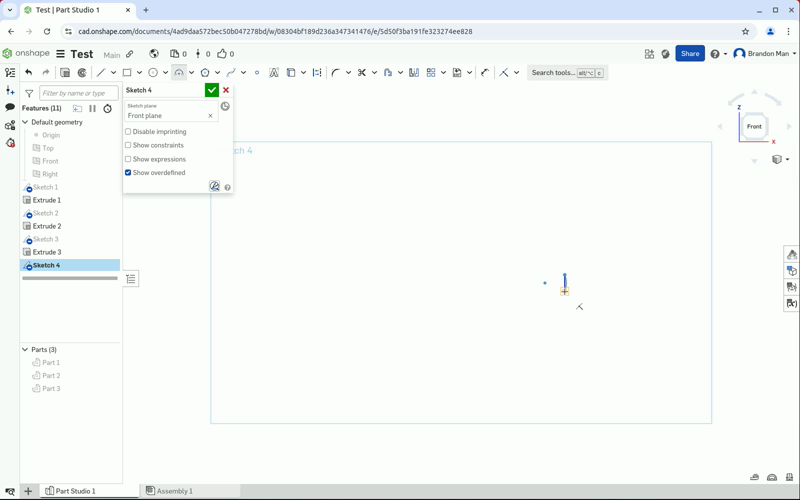
mouse_move(556, 282)
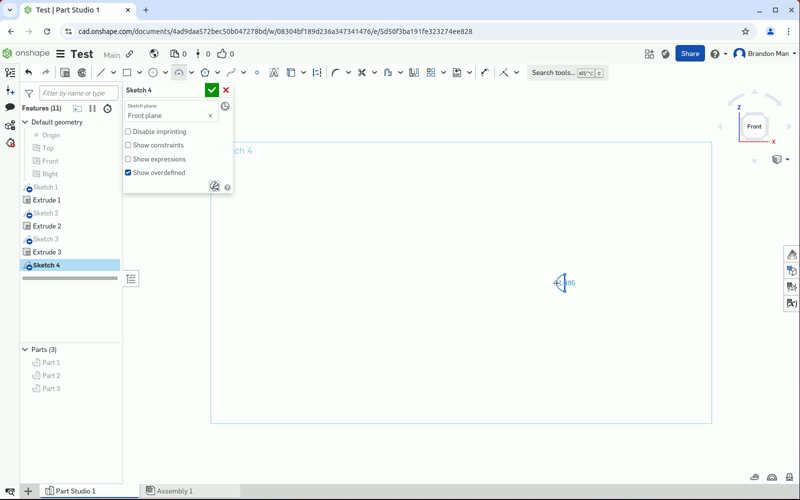
click(556, 282)
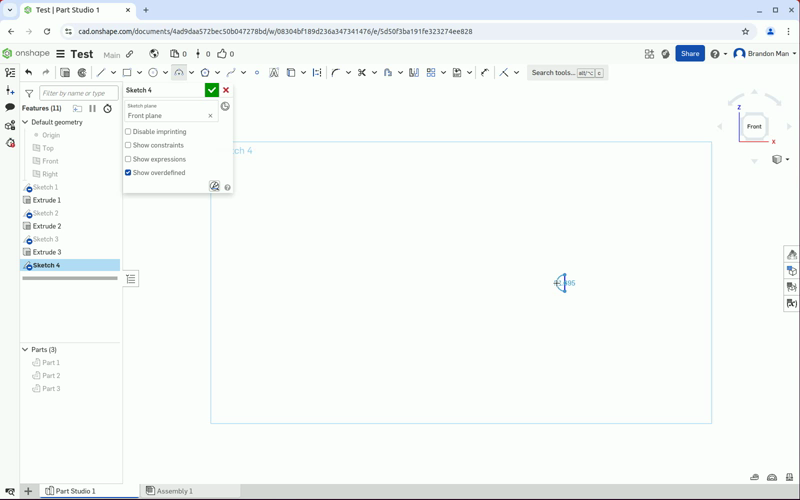
key_up(shift)
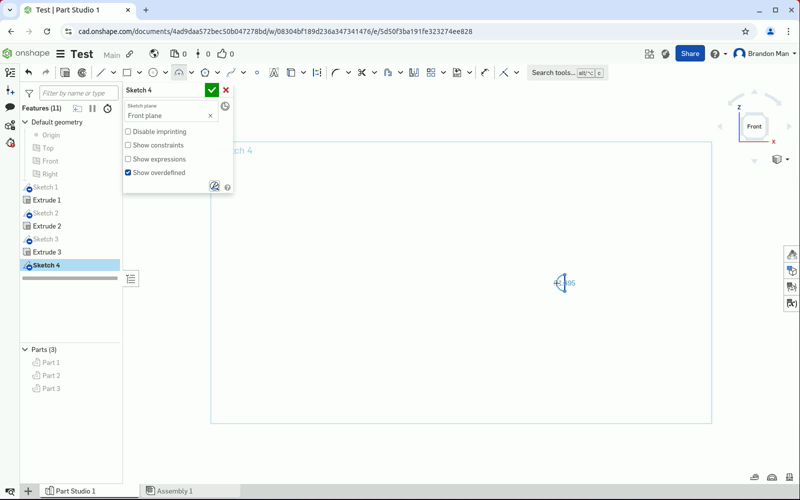
key(esc)
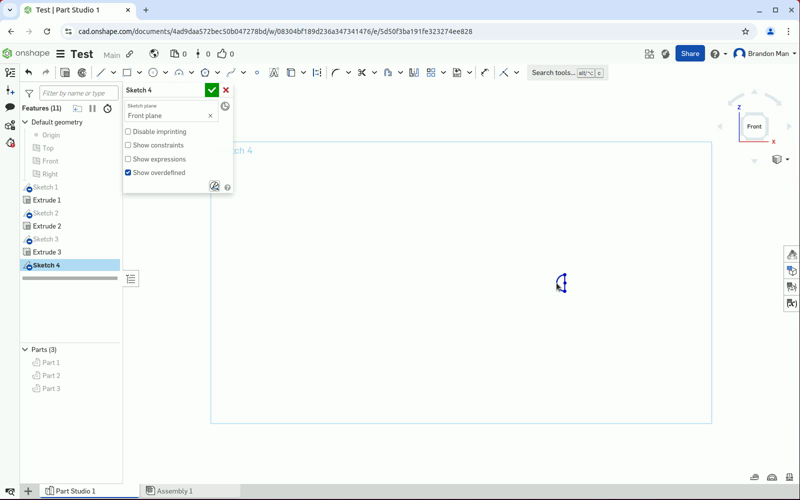
mouse_move(559, 283)
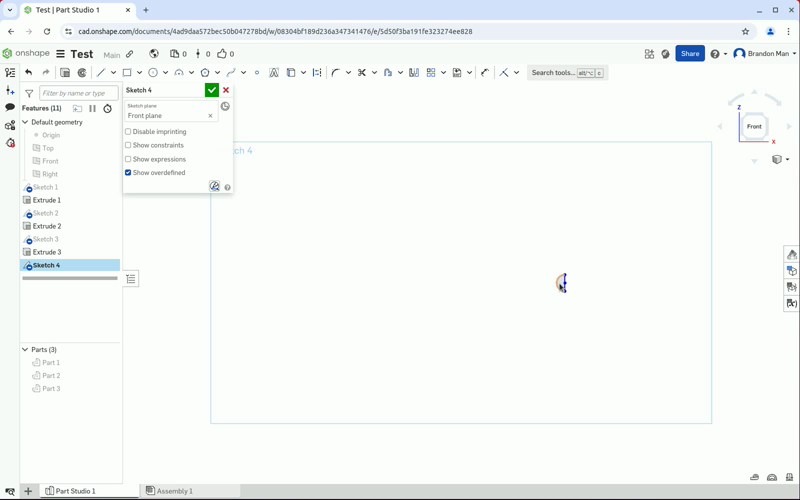
scroll(6)
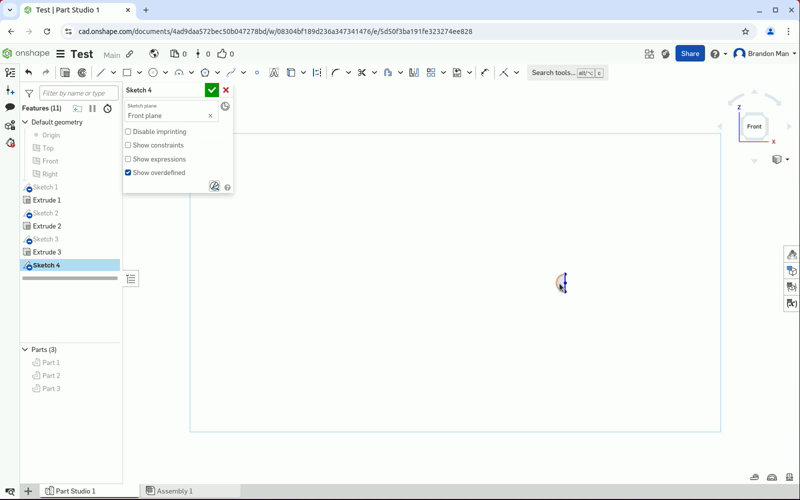
scroll(6)
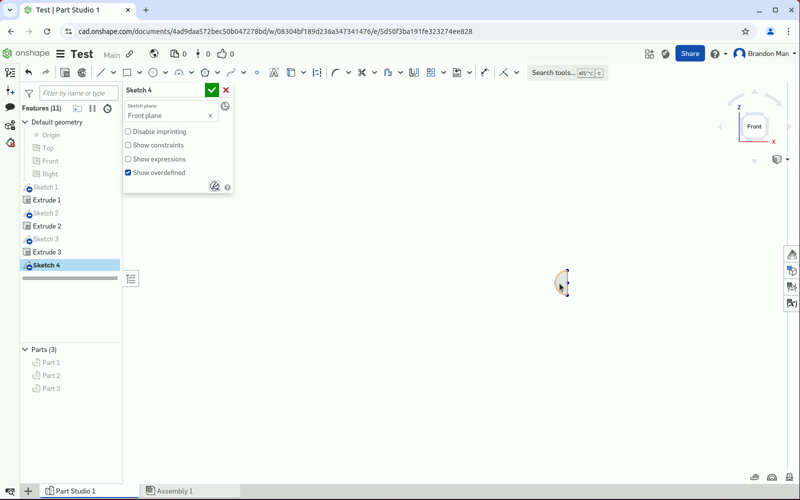
scroll(6)
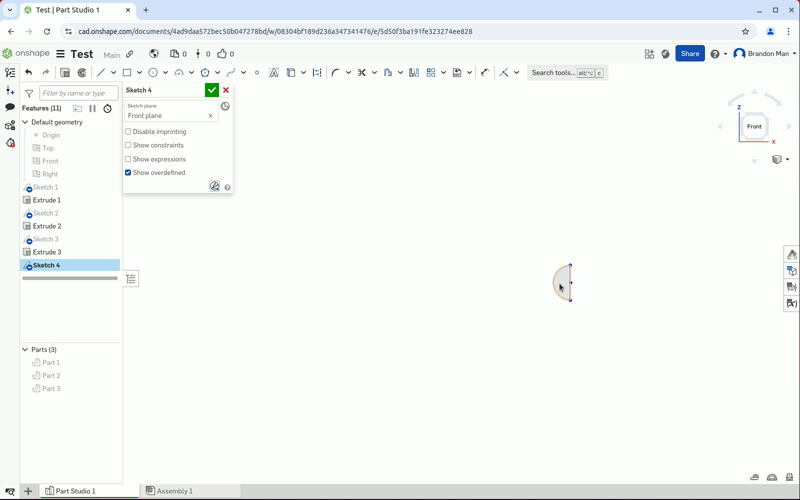
scroll(6)
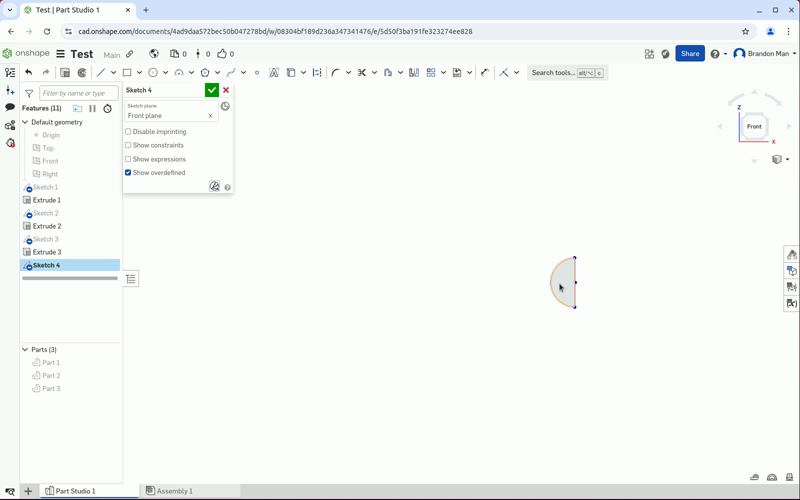
scroll(6)
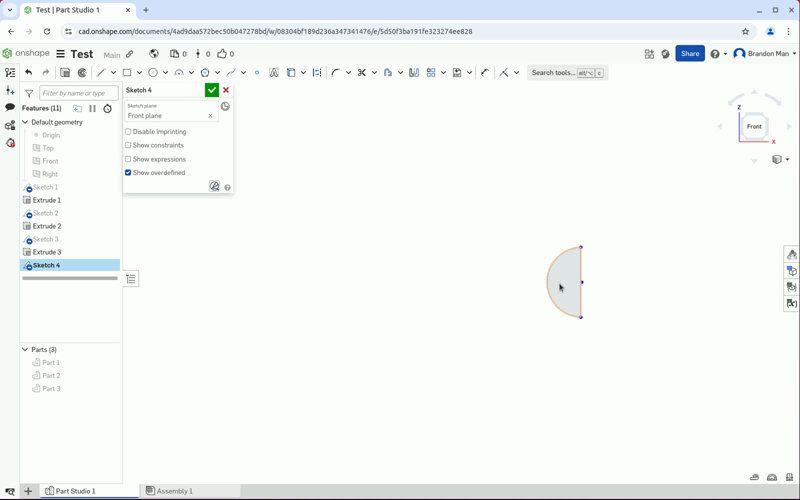
scroll(6)
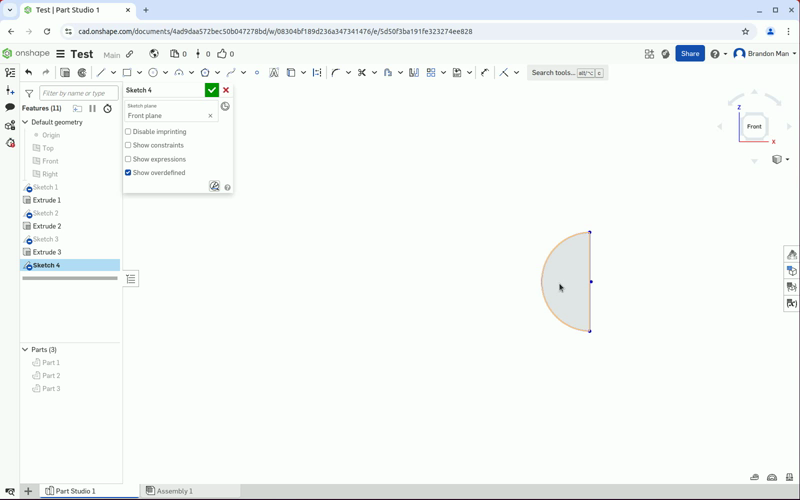
scroll(6)
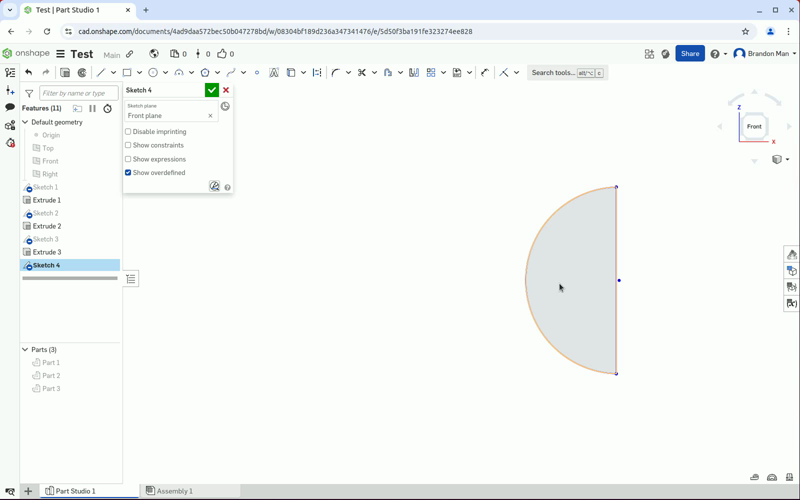
click(559, 283)
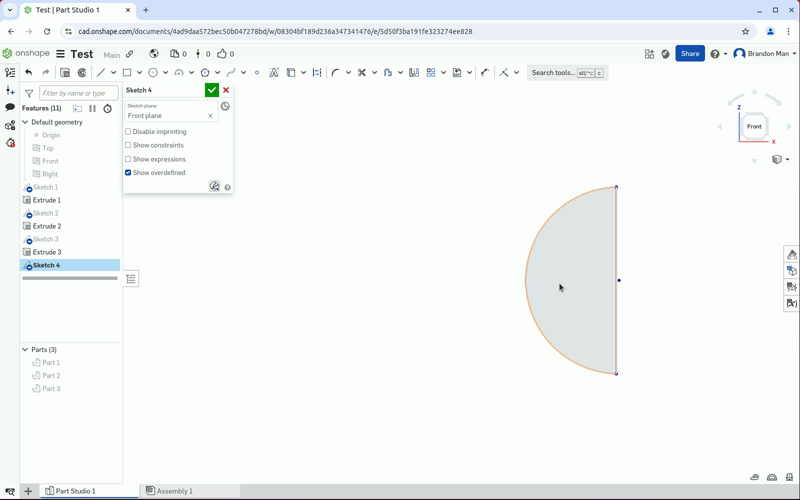
scroll(-6)
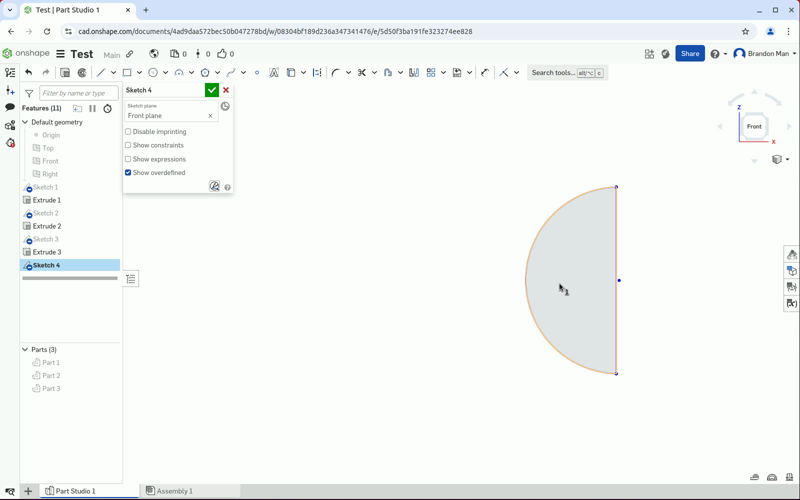
scroll(-6)
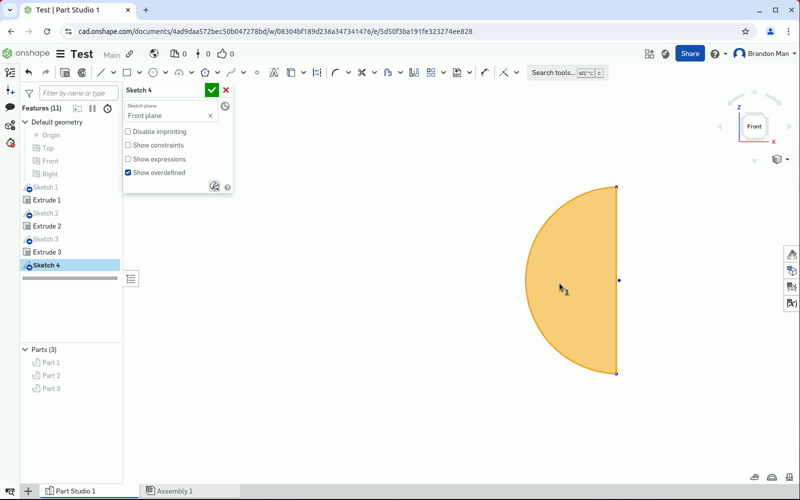
scroll(-6)
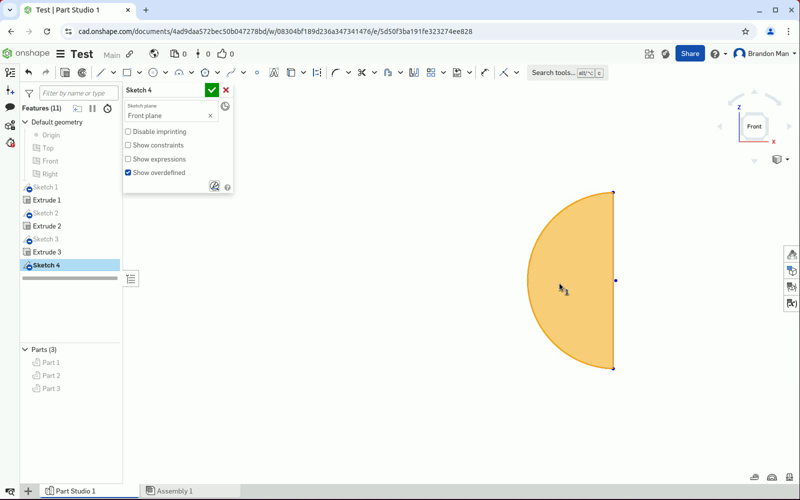
scroll(-6)
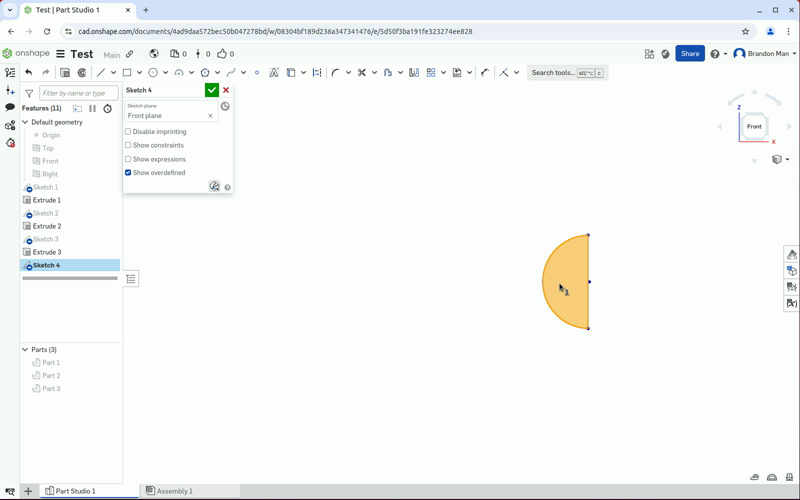
scroll(-6)
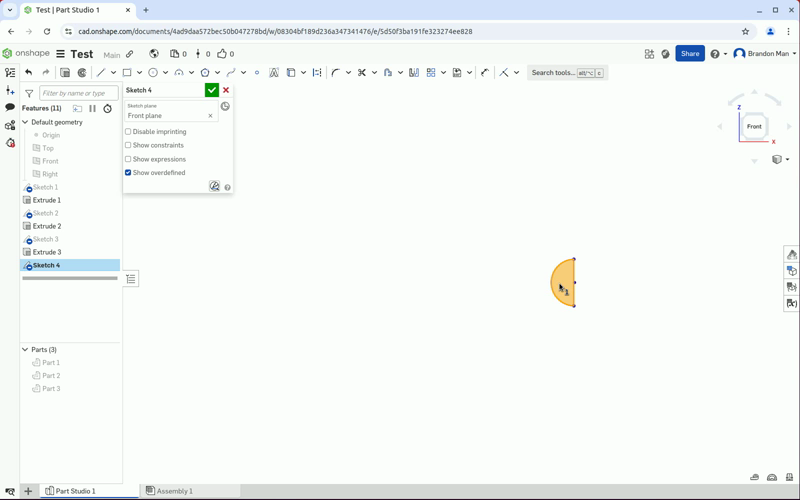
scroll(-6)
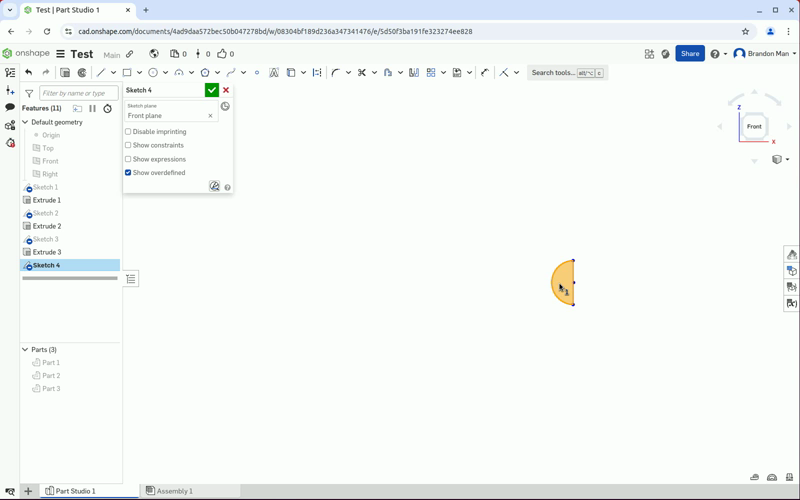
scroll(-6)
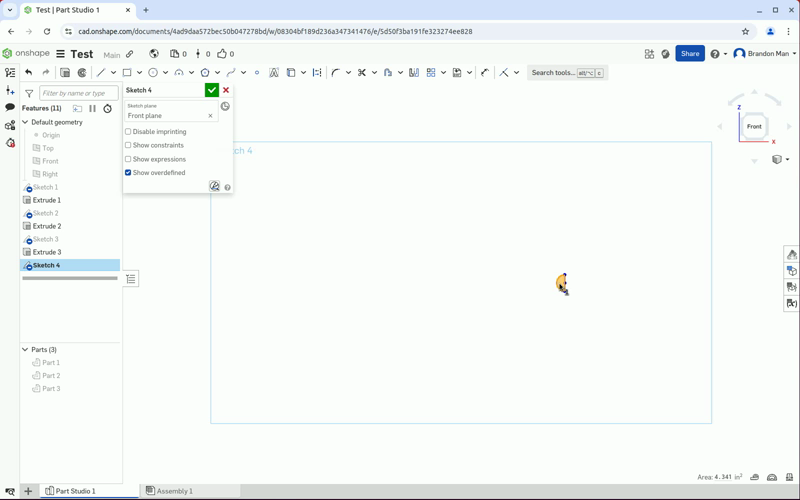
mouse_move(73, 352)
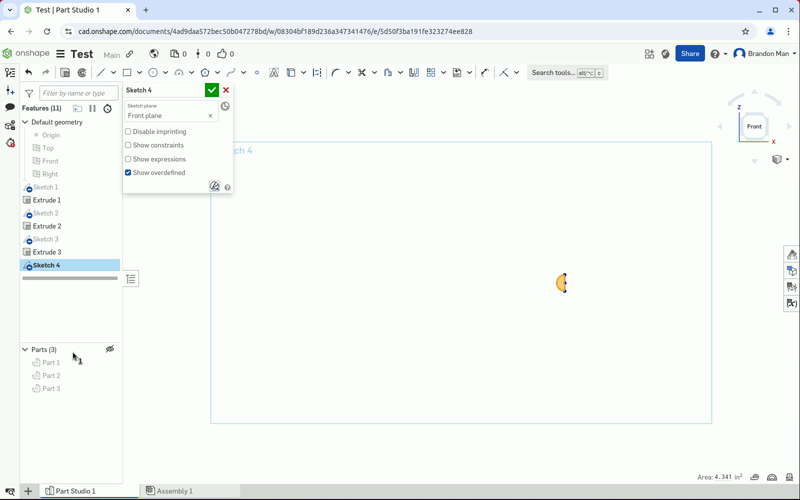
key(shift+y)
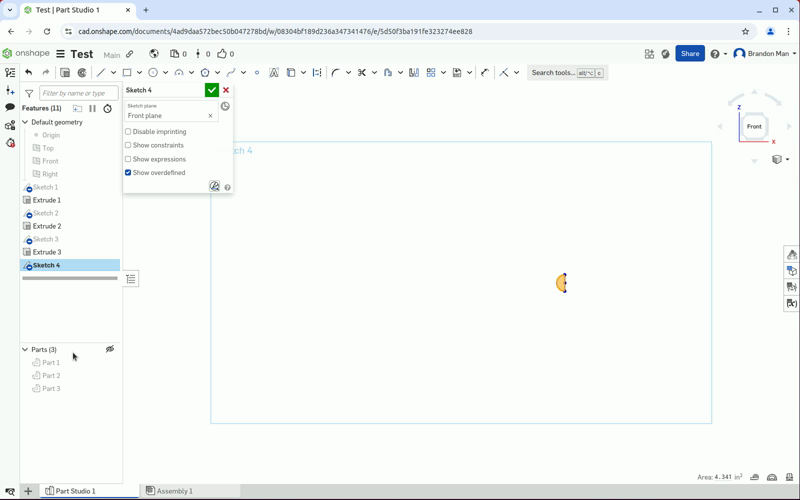
key(shift+e)
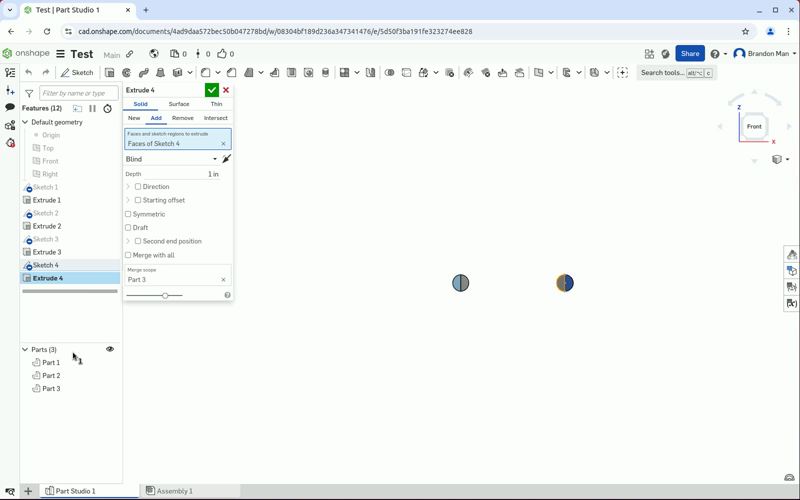
mouse_move(143, 106)
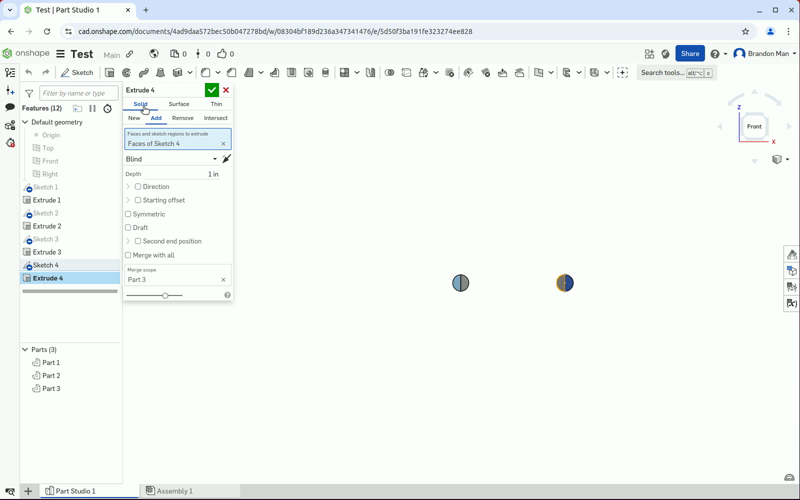
click(143, 106)
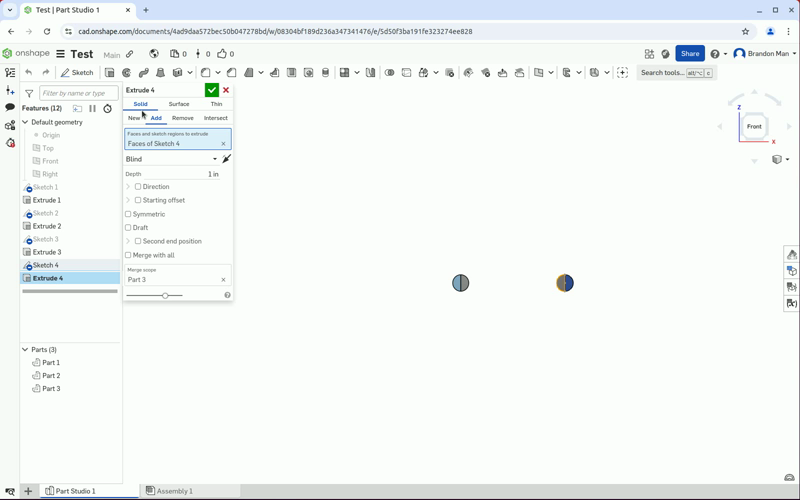
mouse_move(137, 120)
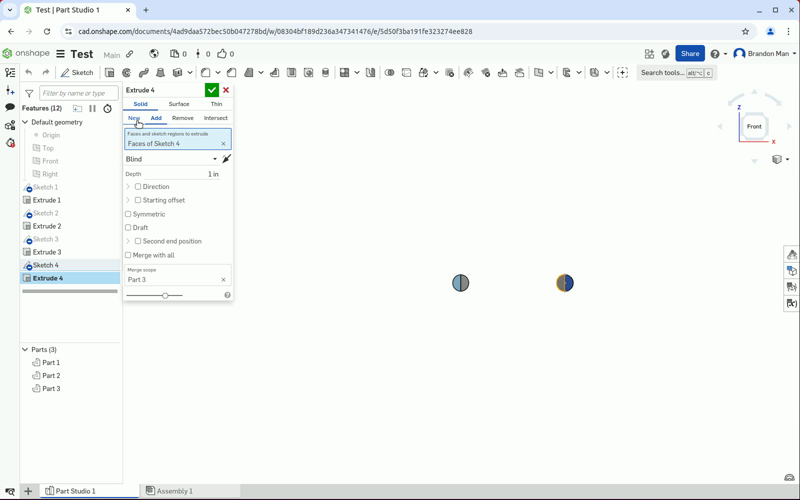
click(137, 120)
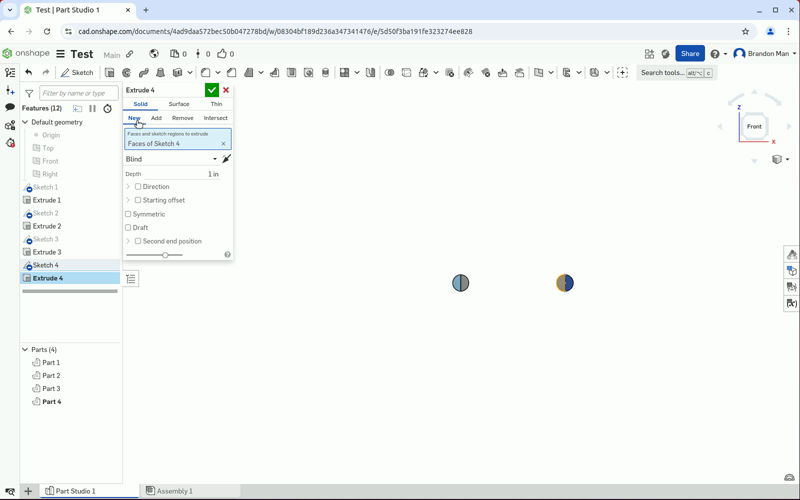
key(tab, 4)
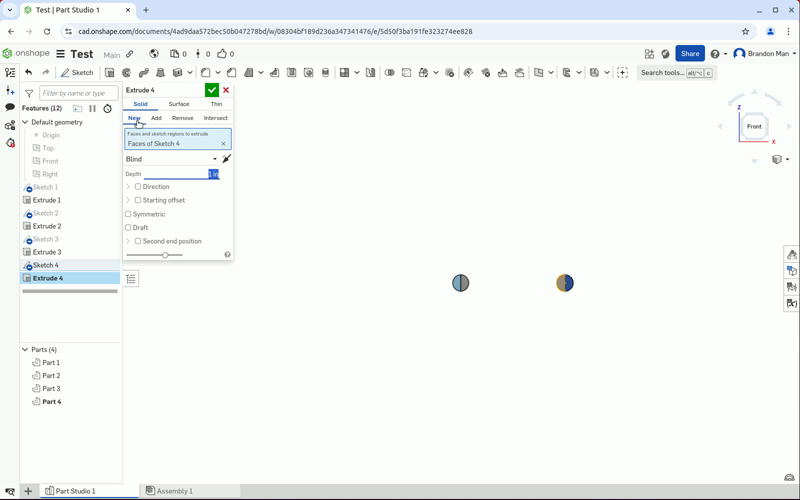
text(6.258)
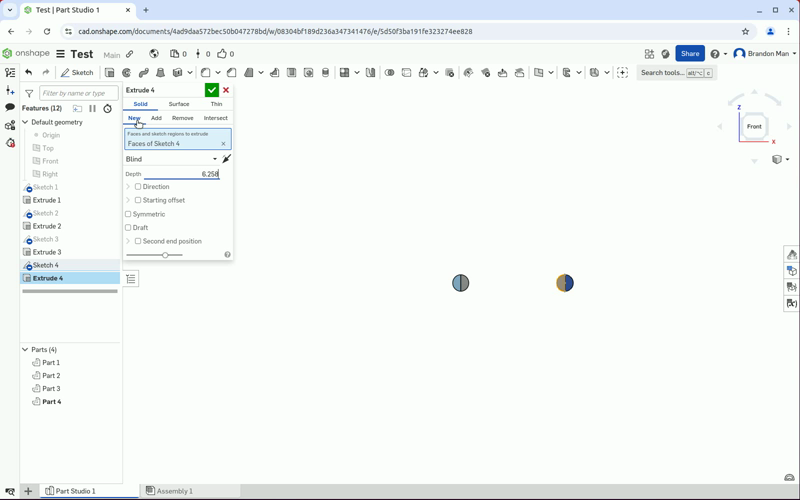
key(enter)
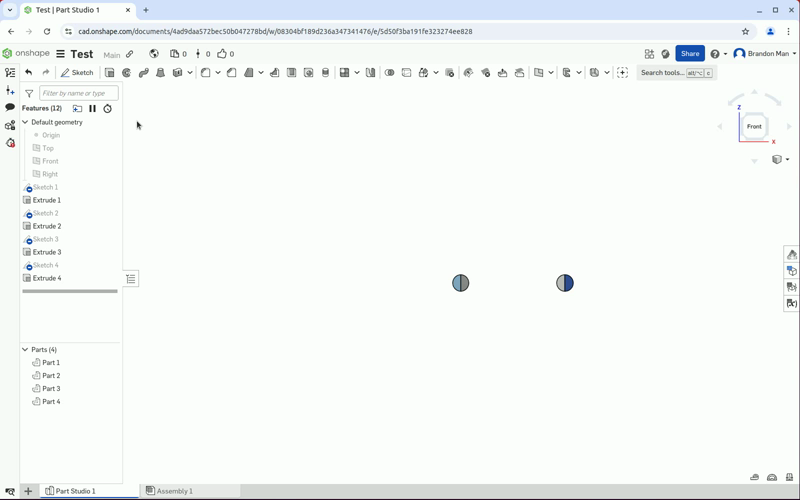
key(shift+h)
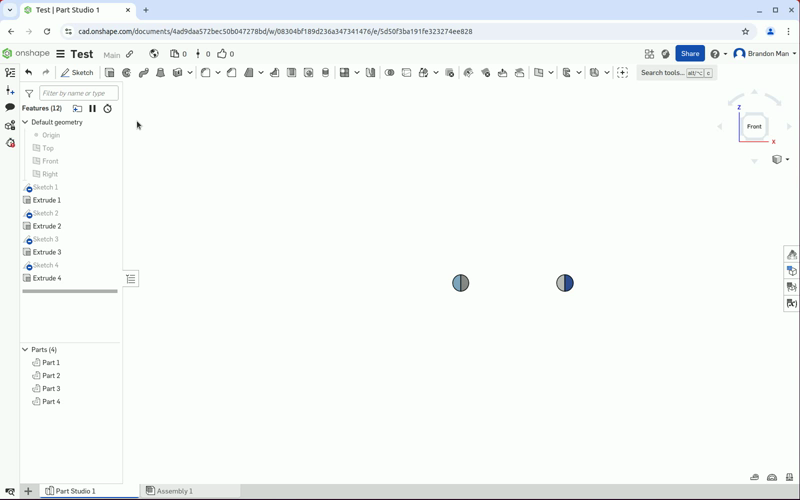
key(shift+h)
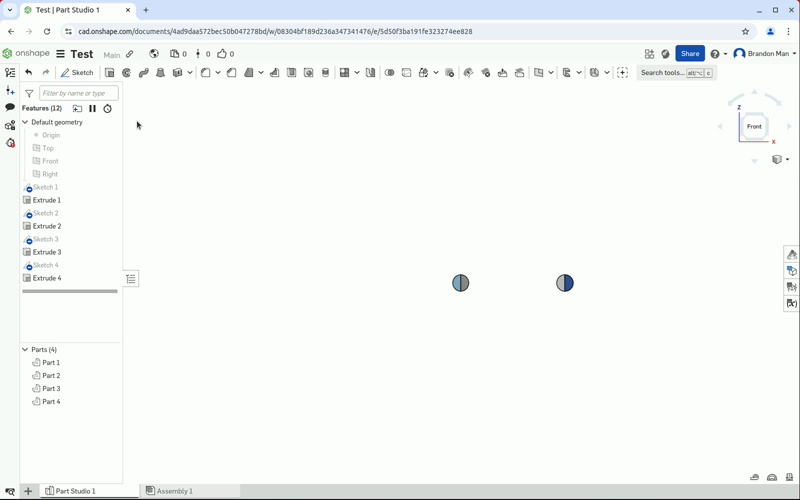
mouse_move(73, 189)
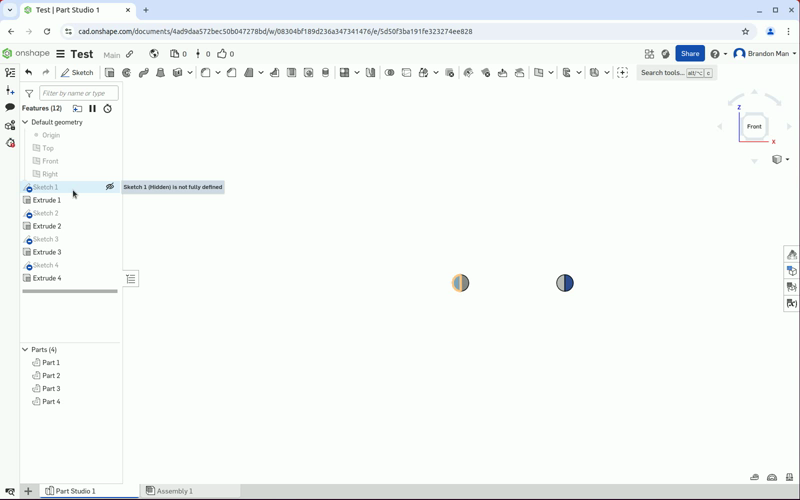
click(73, 189)
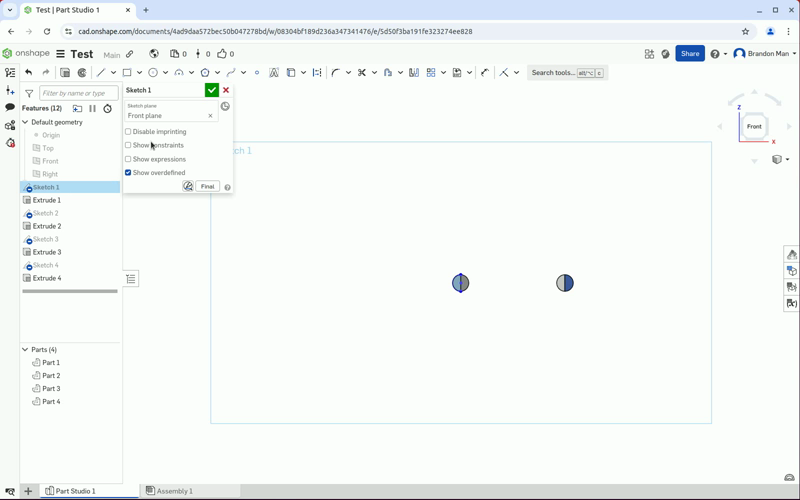
mouse_move(229, 92)
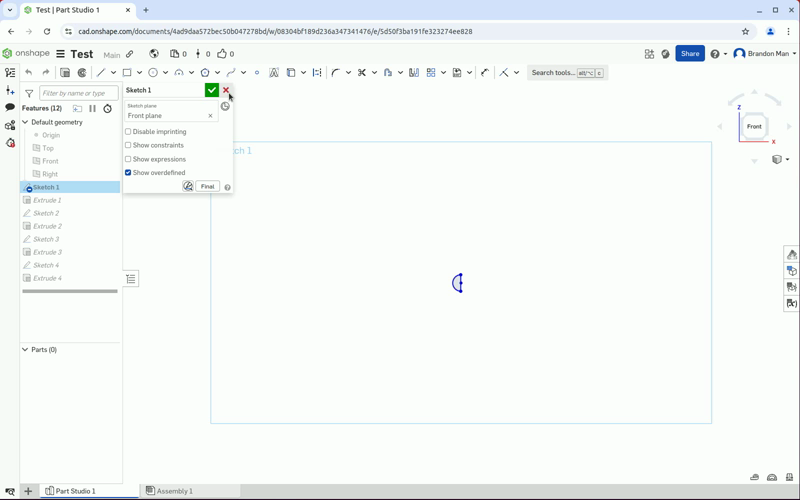
click(229, 92)
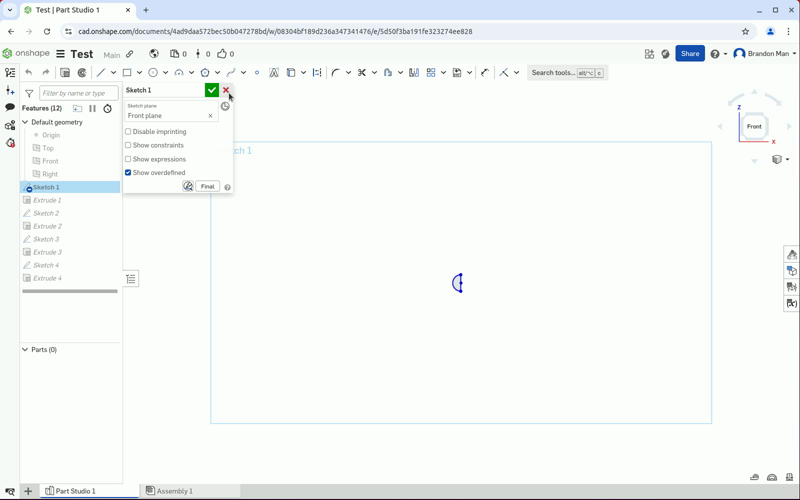
key(shift+s)
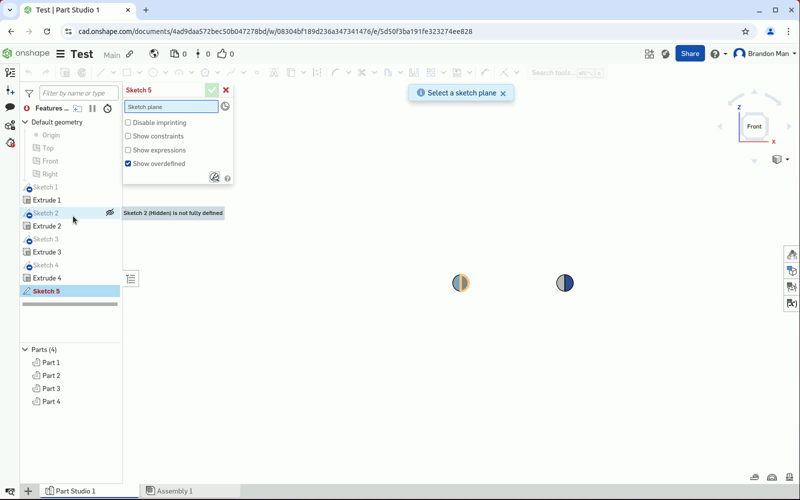
scroll(3)
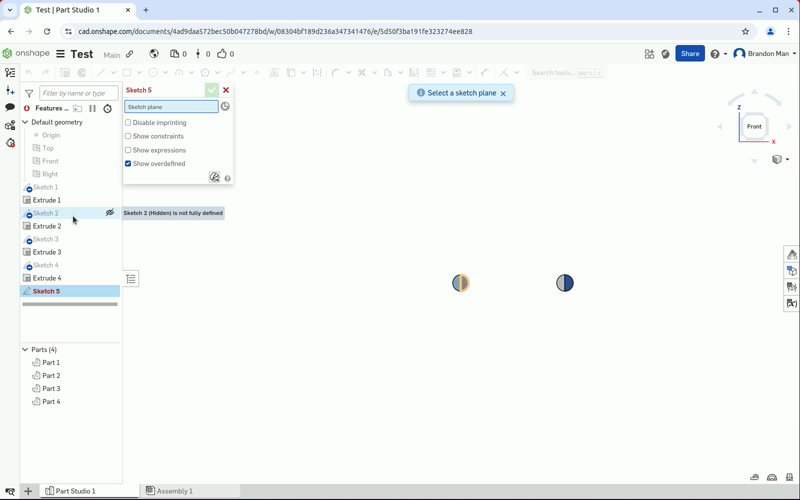
mouse_move(73, 163)
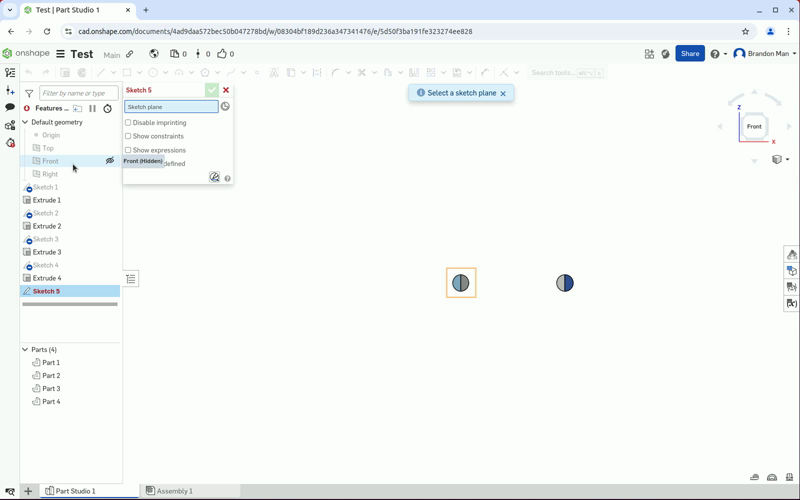
click(73, 163)
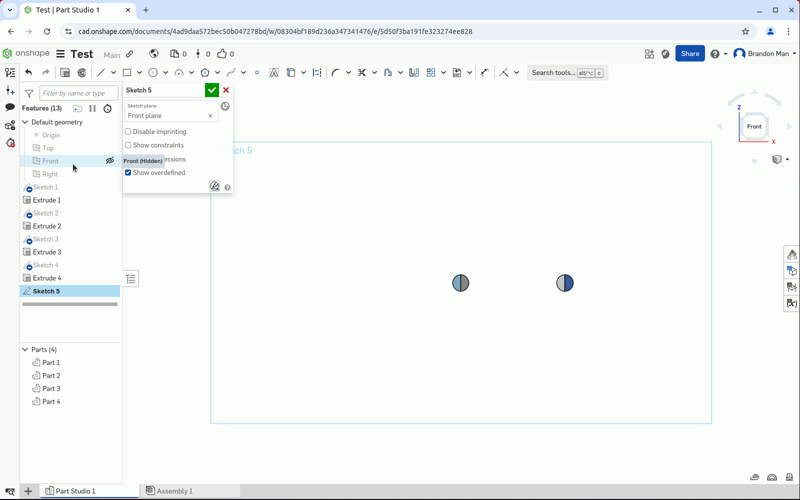
mouse_move(73, 352)
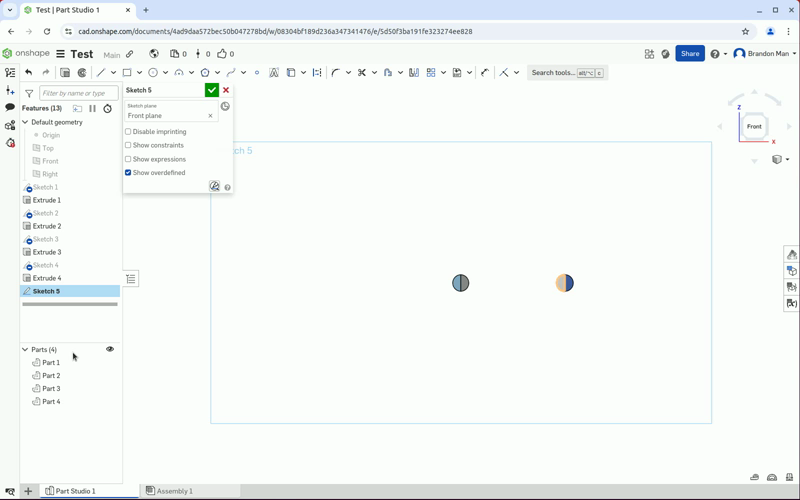
key(y)
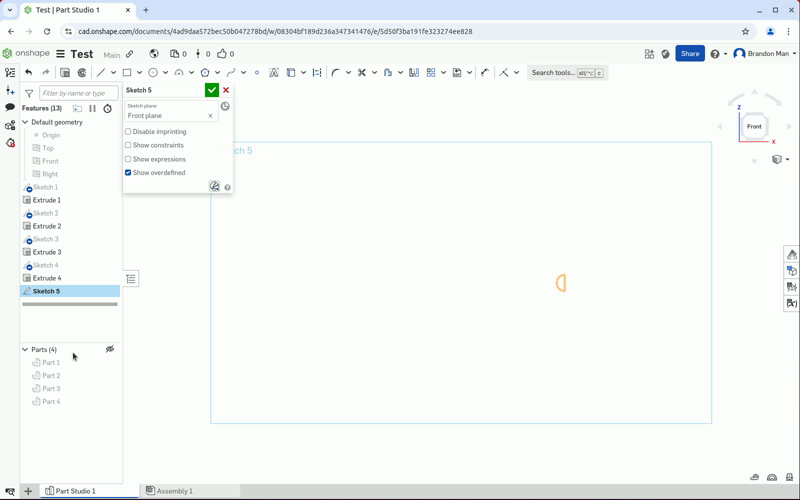
key(l)
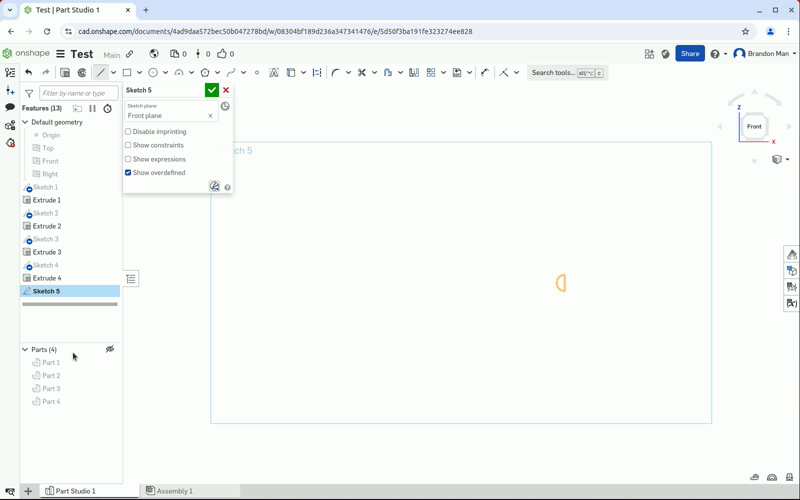
key_down(shift)
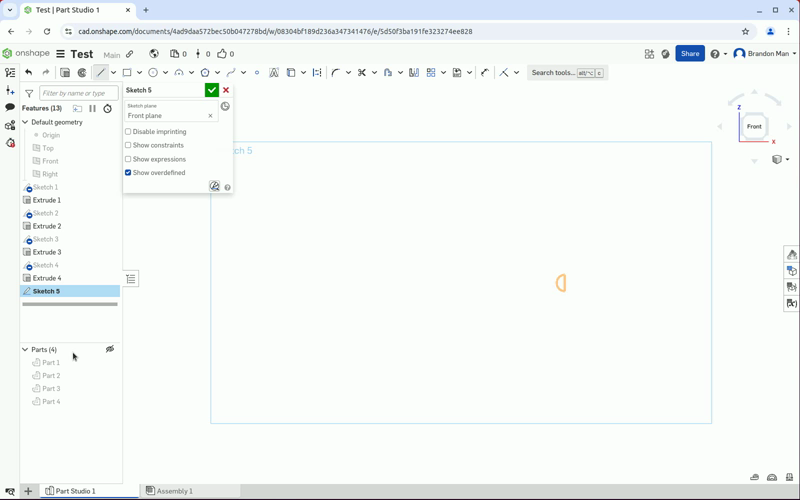
mouse_move(460, 291)
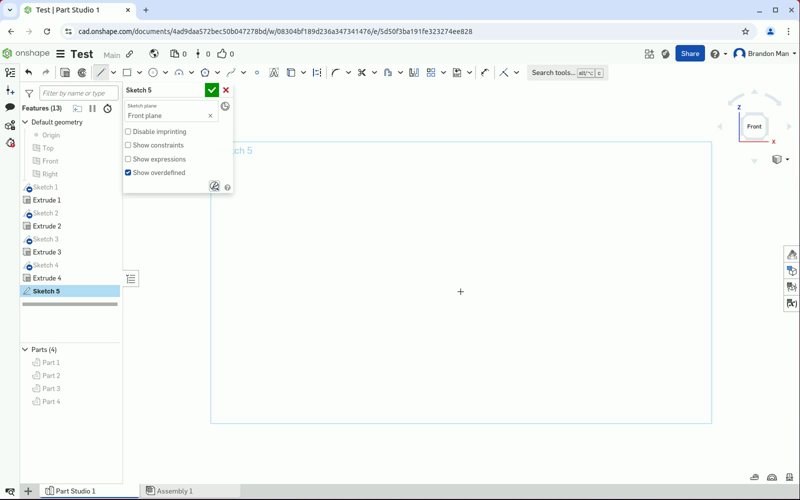
click(460, 291)
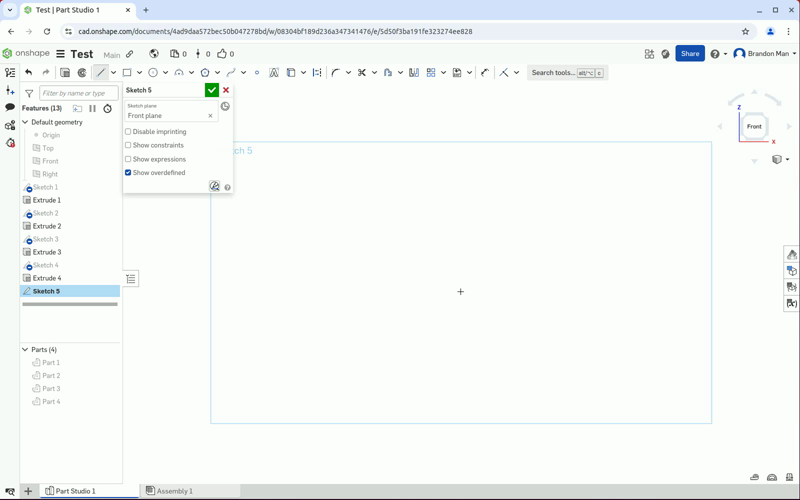
key_up(shift)
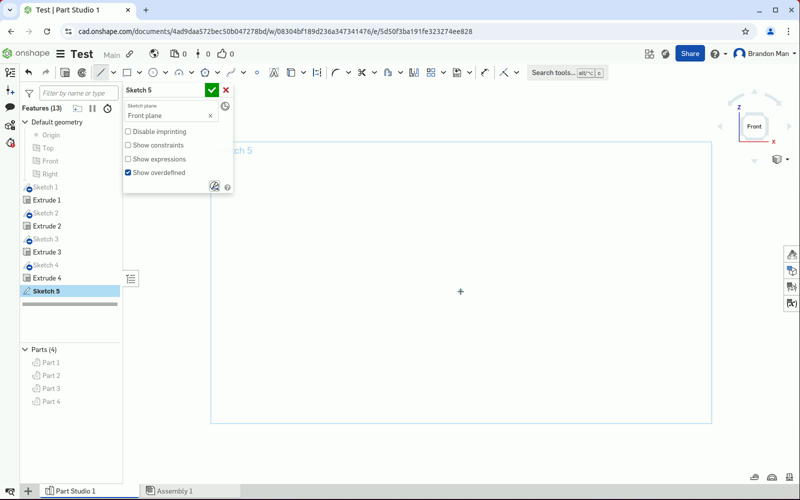
key_down(shift)
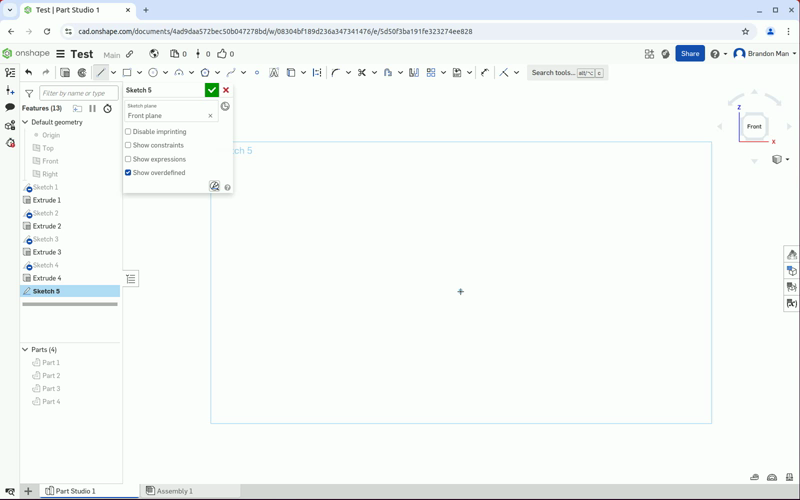
mouse_move(490, 291)
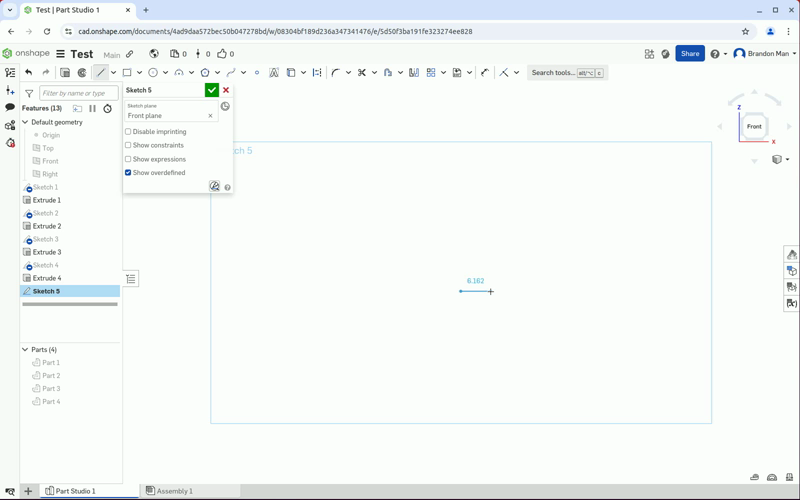
mouse_move(460, 274)
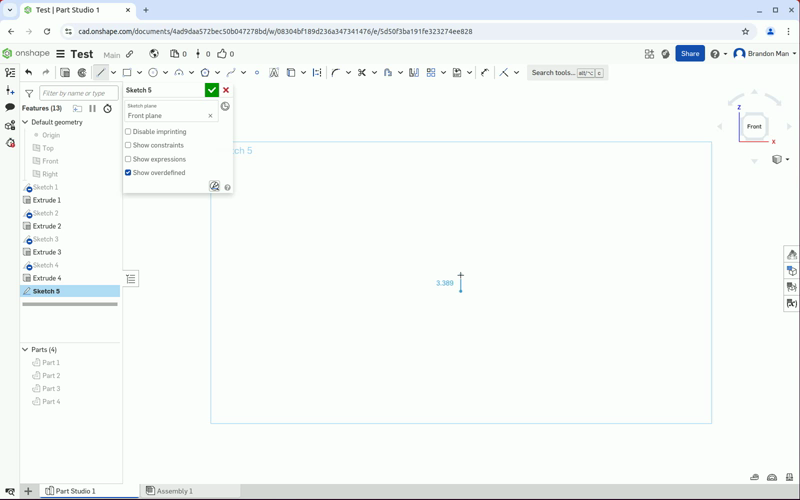
click(460, 274)
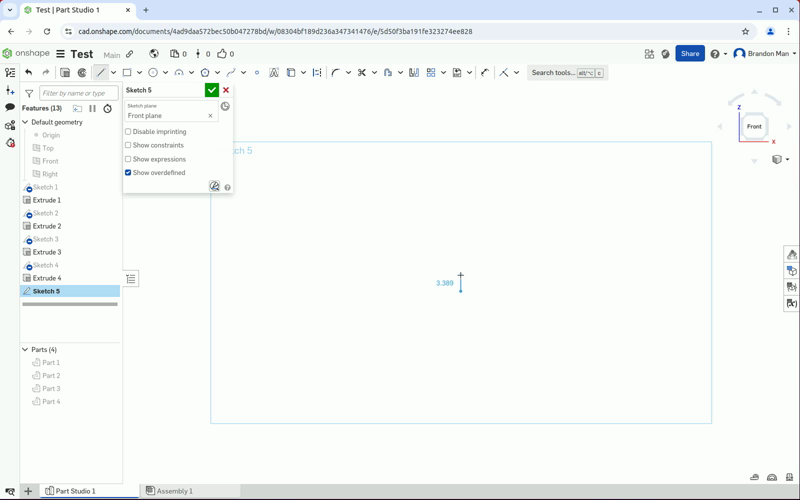
key_up(shift)
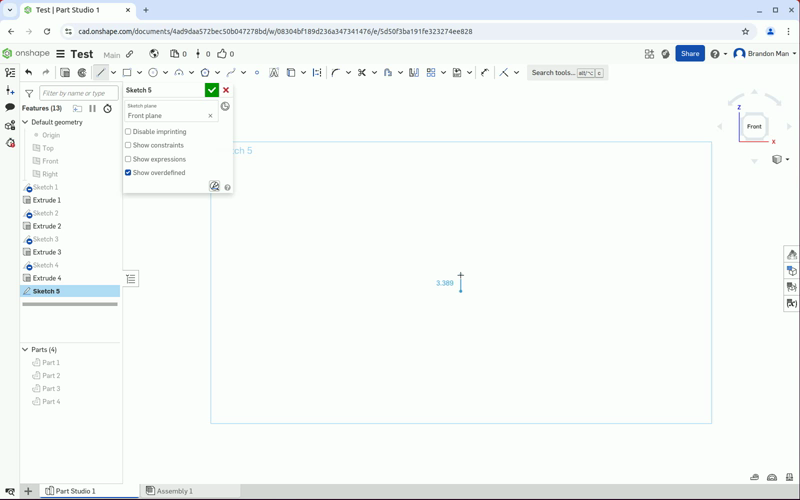
key(esc)
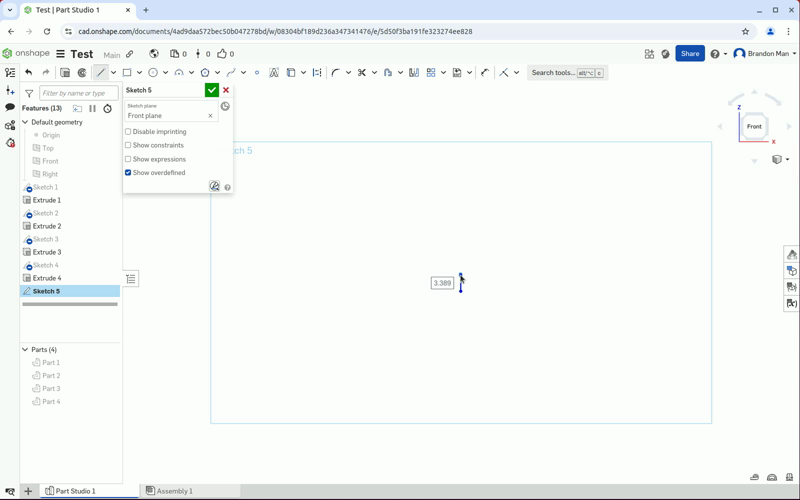
key(a)
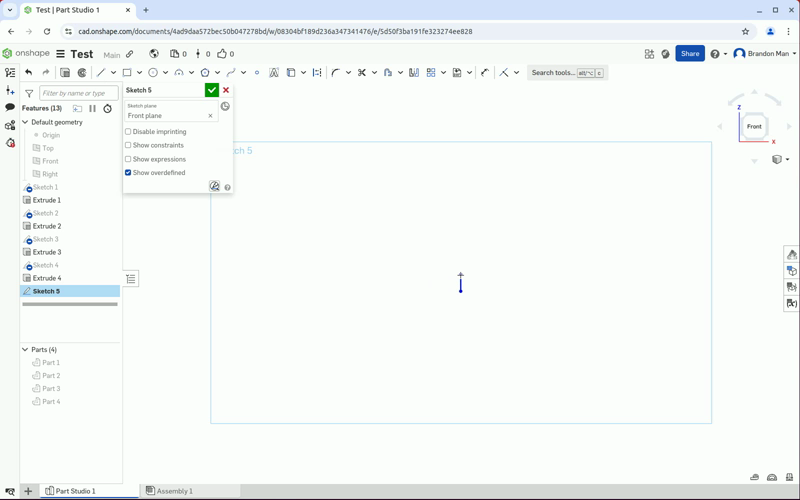
mouse_move(460, 274)
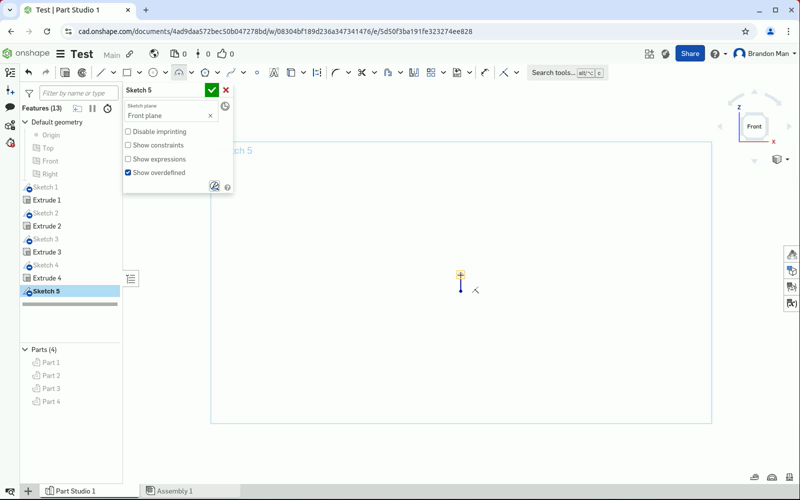
click(460, 274)
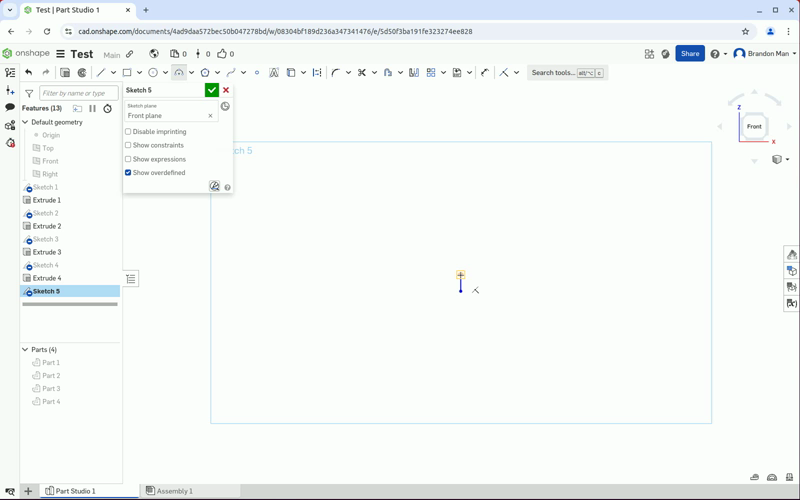
mouse_move(460, 291)
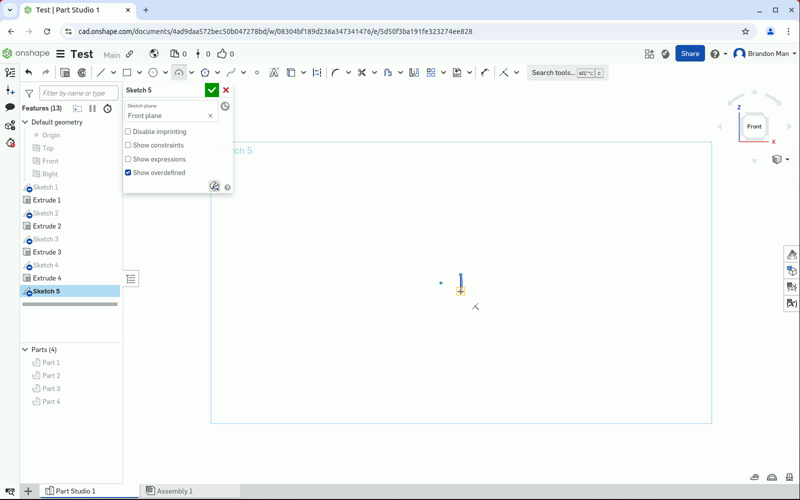
click(460, 291)
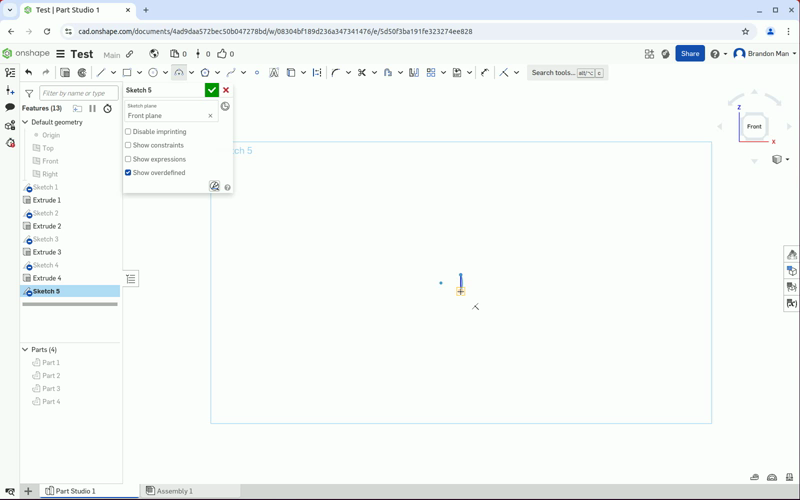
key_down(shift)
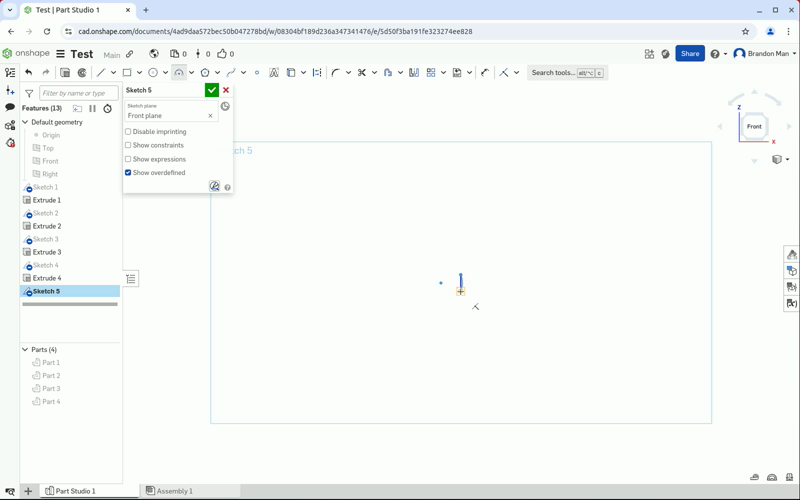
mouse_move(452, 282)
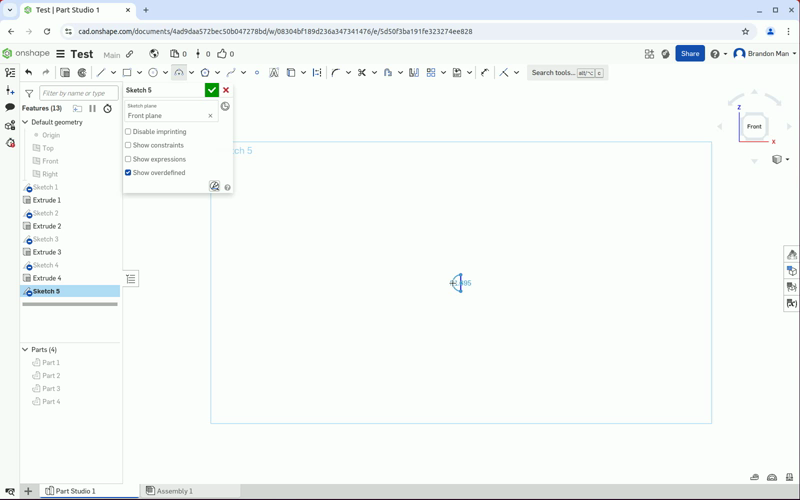
click(452, 282)
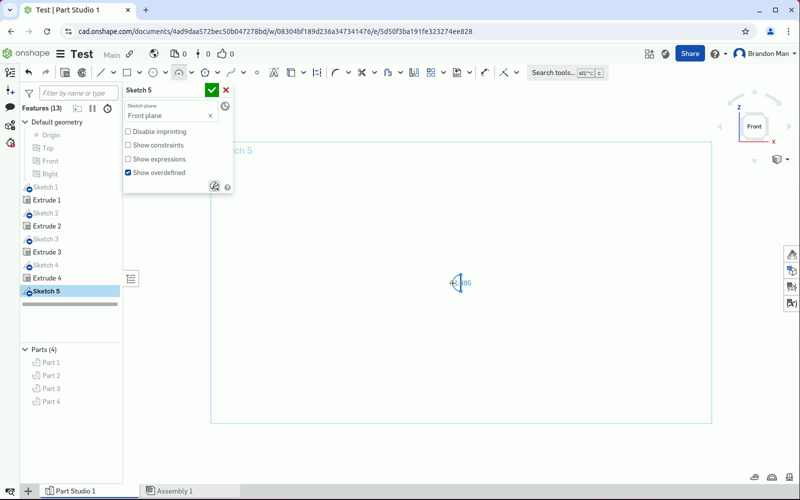
key_up(shift)
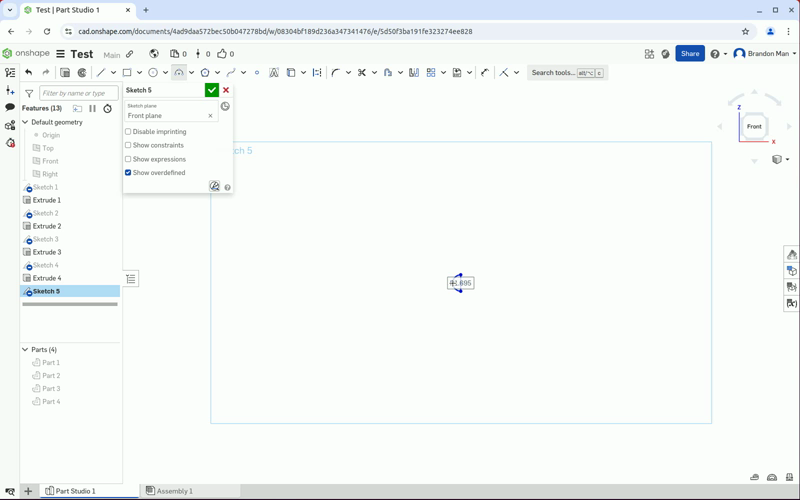
key(esc)
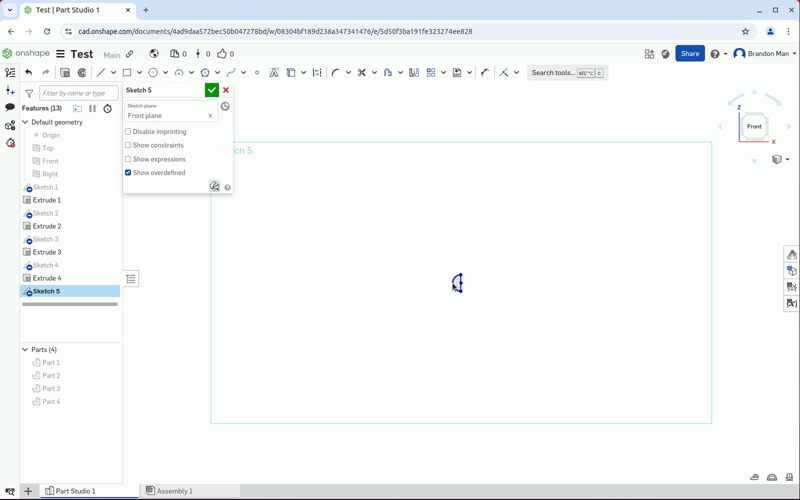
mouse_move(456, 286)
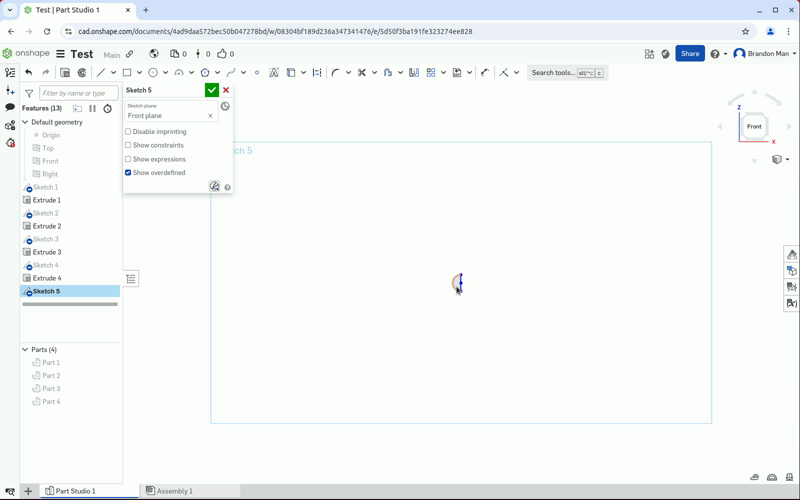
scroll(6)
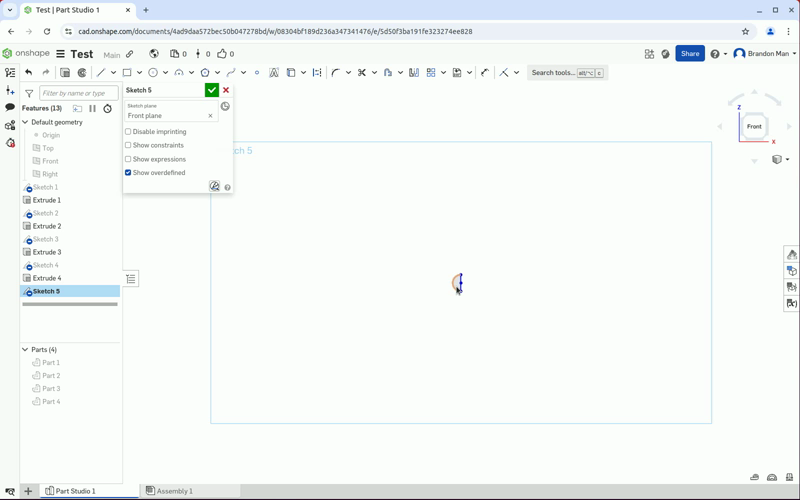
scroll(6)
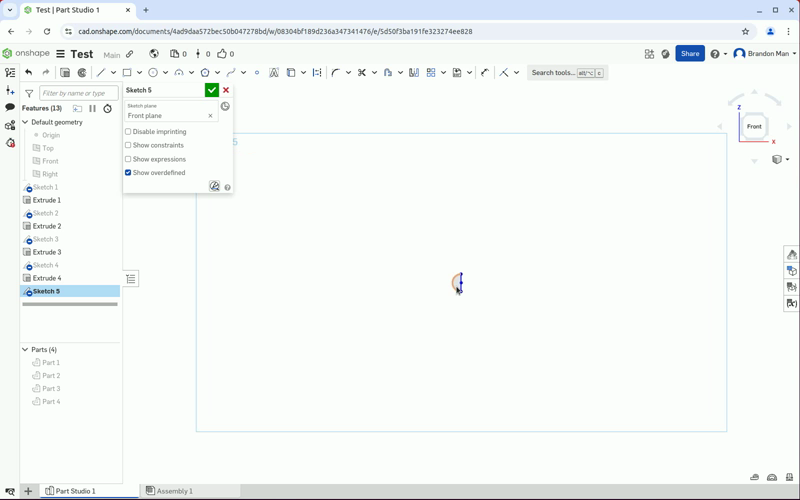
scroll(6)
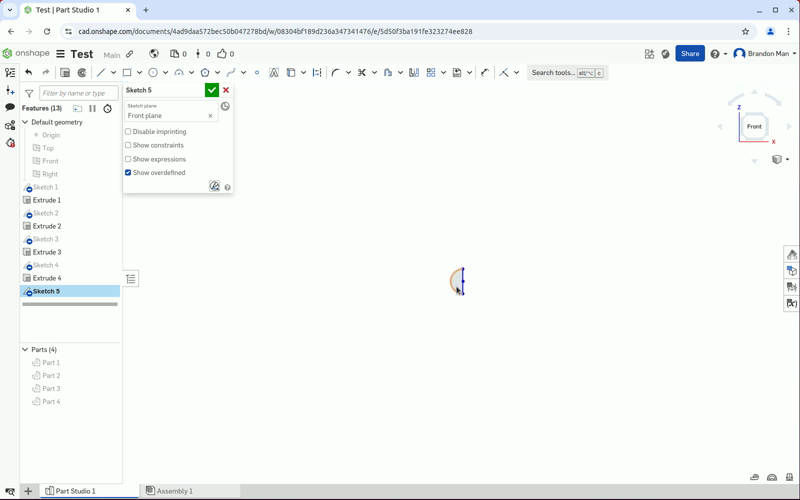
scroll(6)
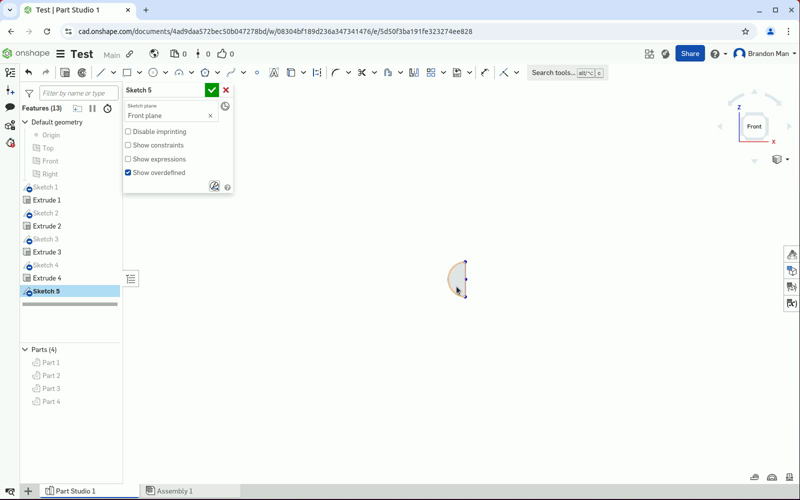
scroll(6)
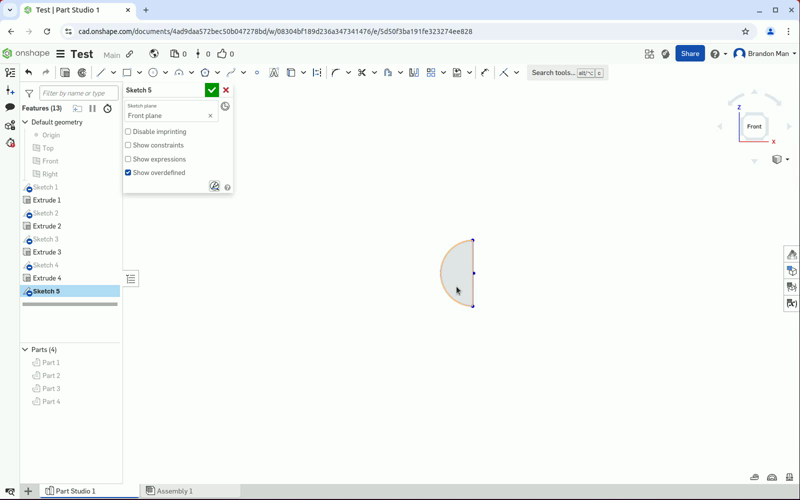
scroll(6)
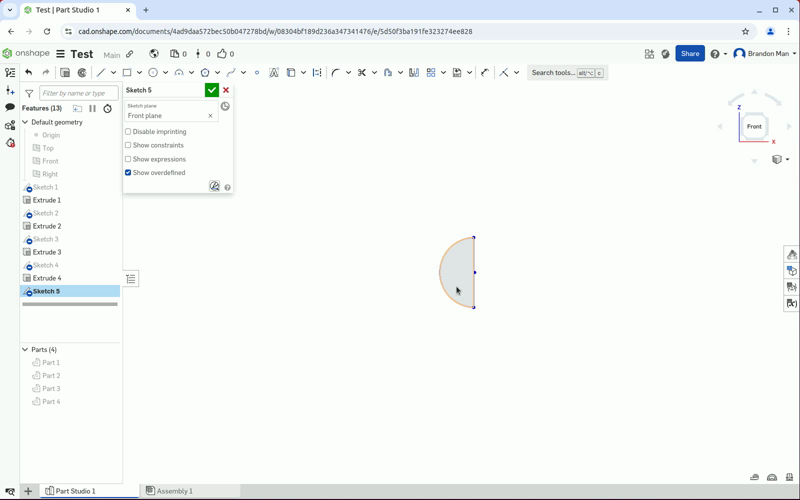
scroll(6)
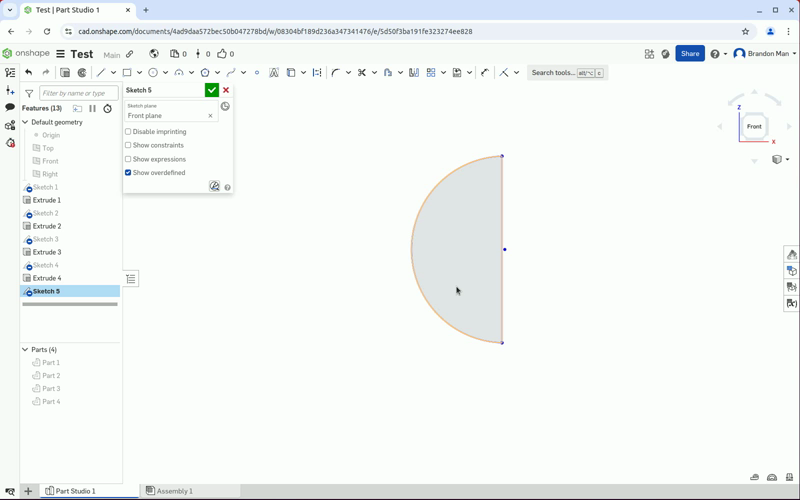
click(456, 286)
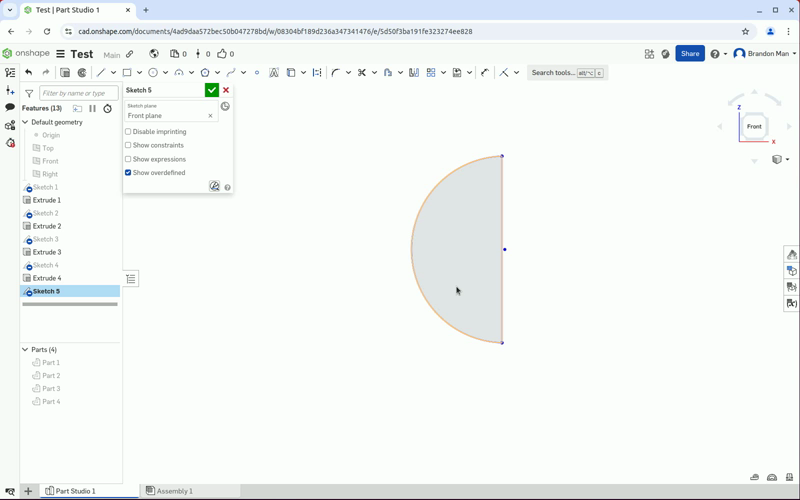
scroll(-6)
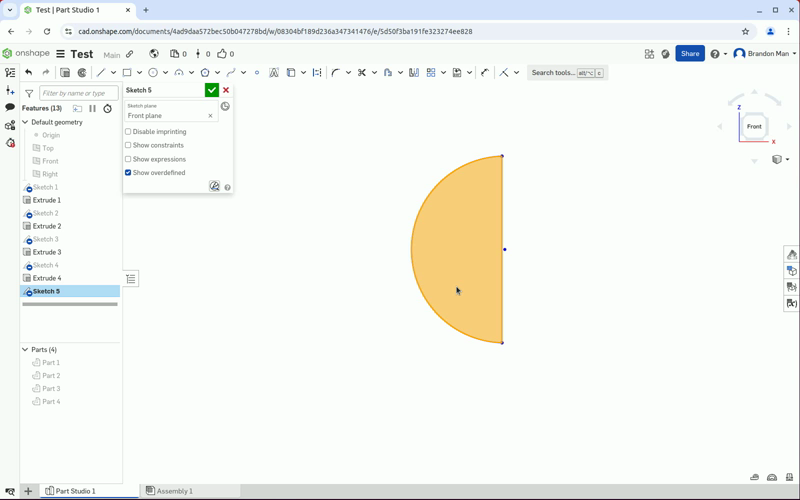
scroll(-6)
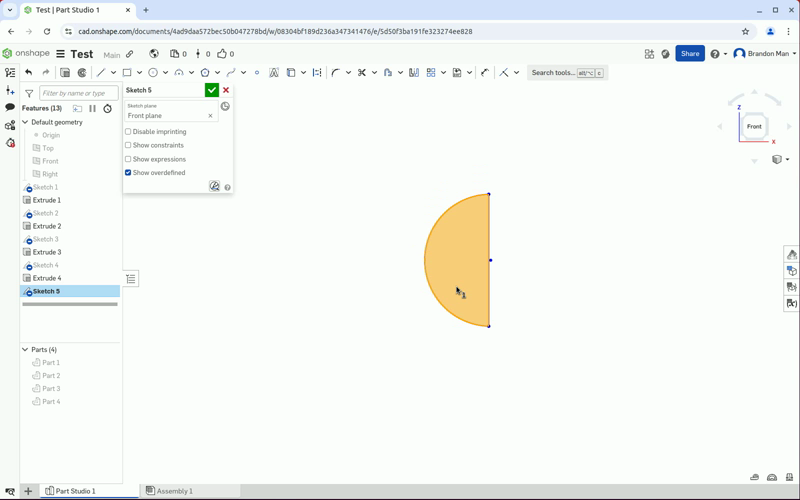
scroll(-6)
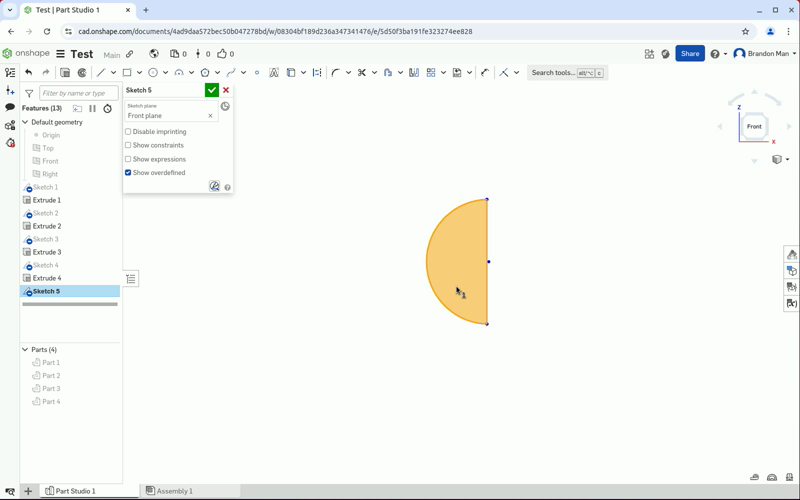
scroll(-6)
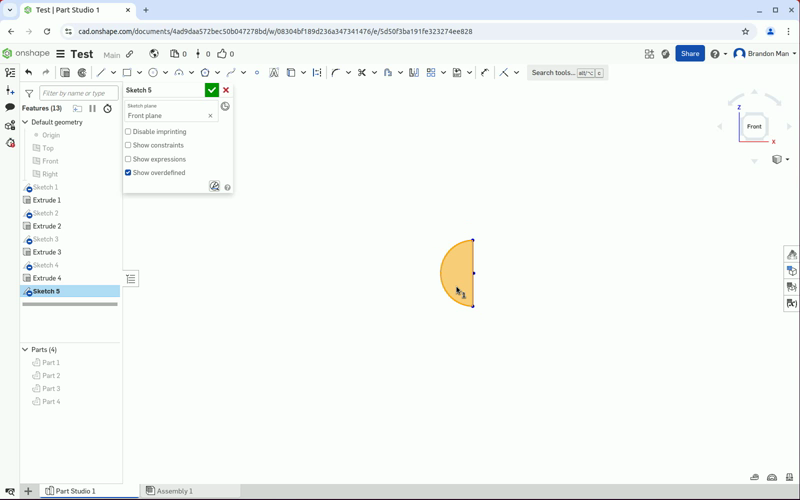
scroll(-6)
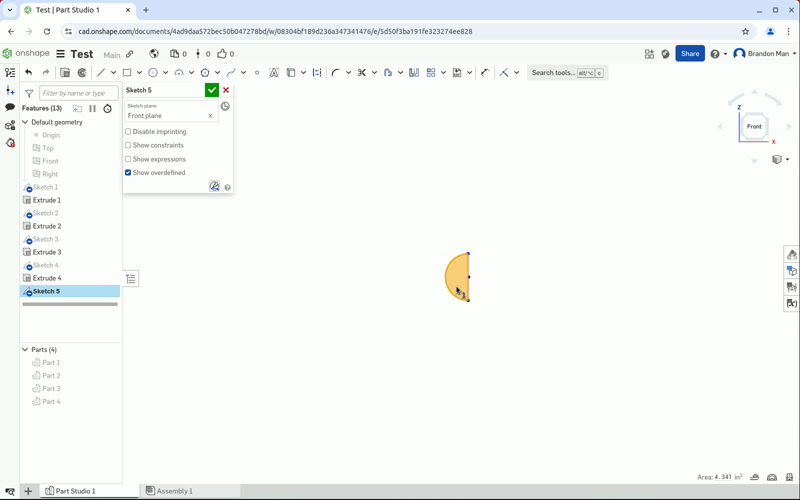
scroll(-6)
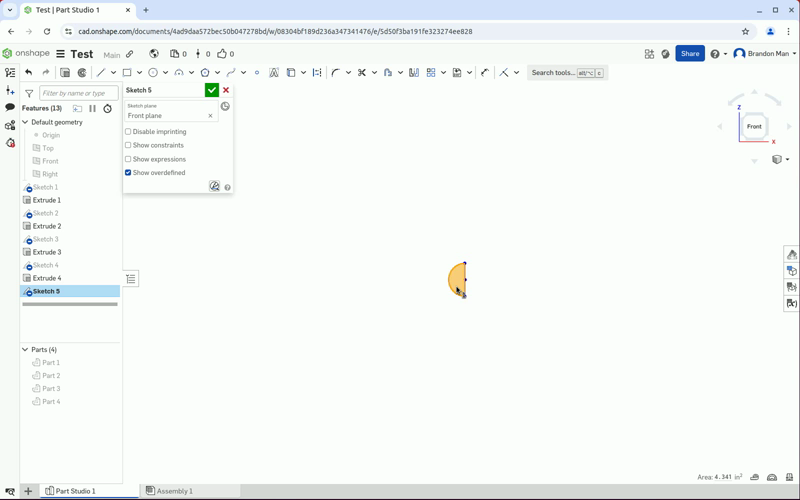
scroll(-6)
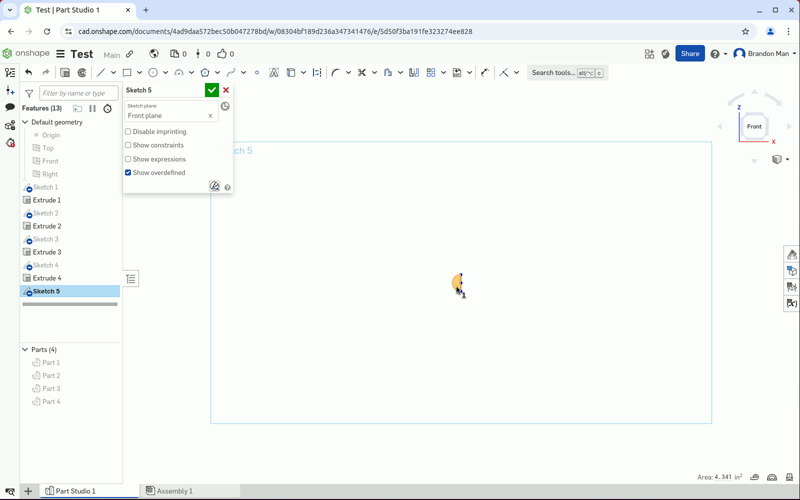
mouse_move(73, 352)
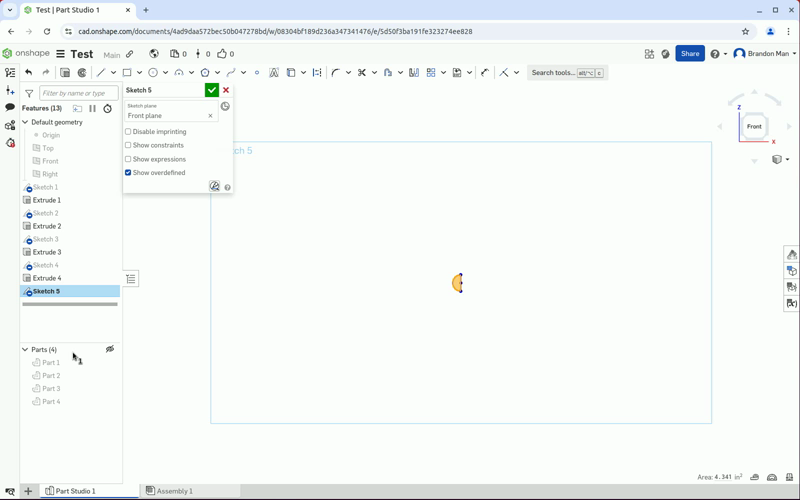
key(shift+y)
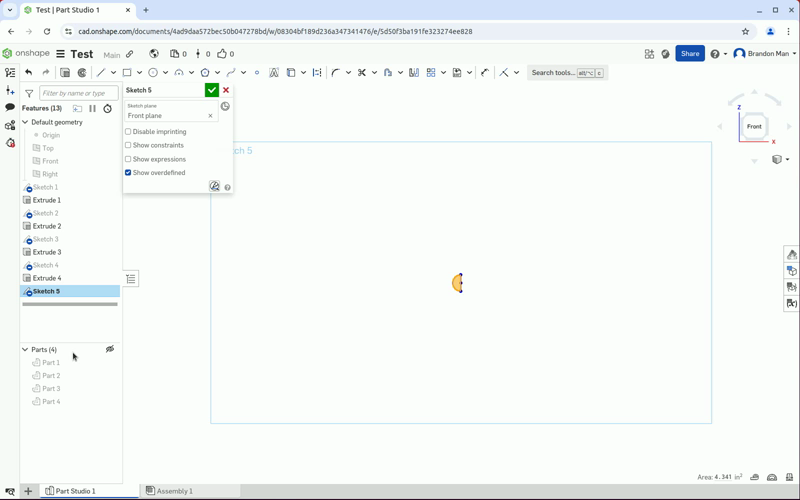
key(shift+e)
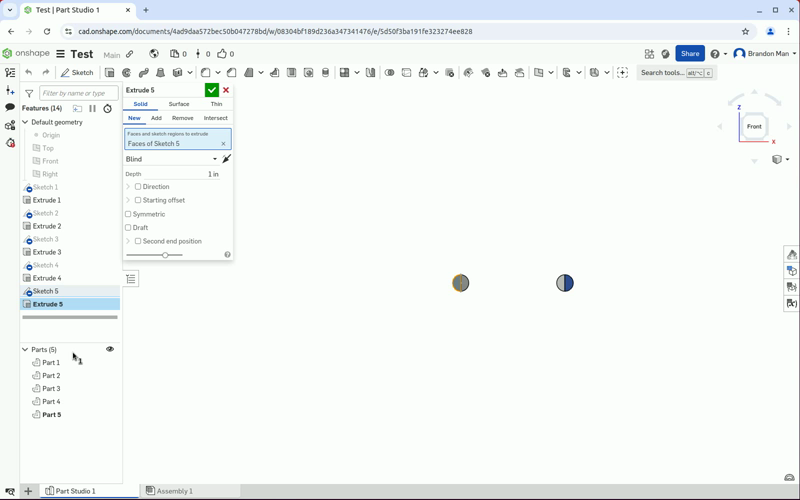
mouse_move(143, 106)
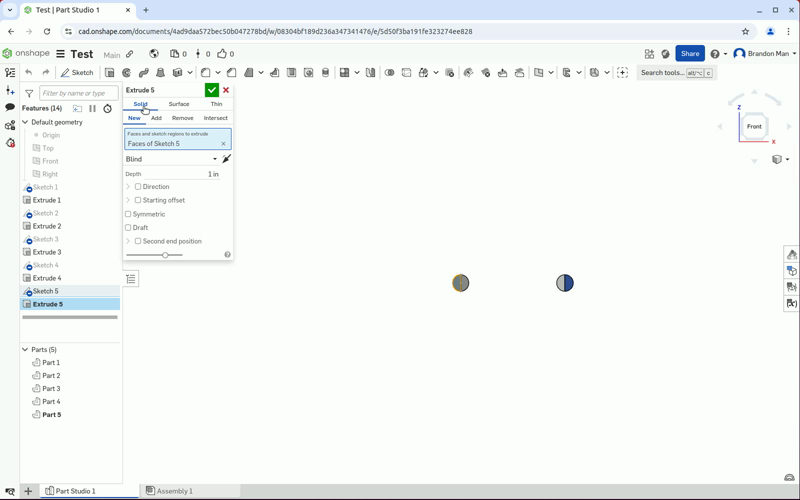
click(143, 106)
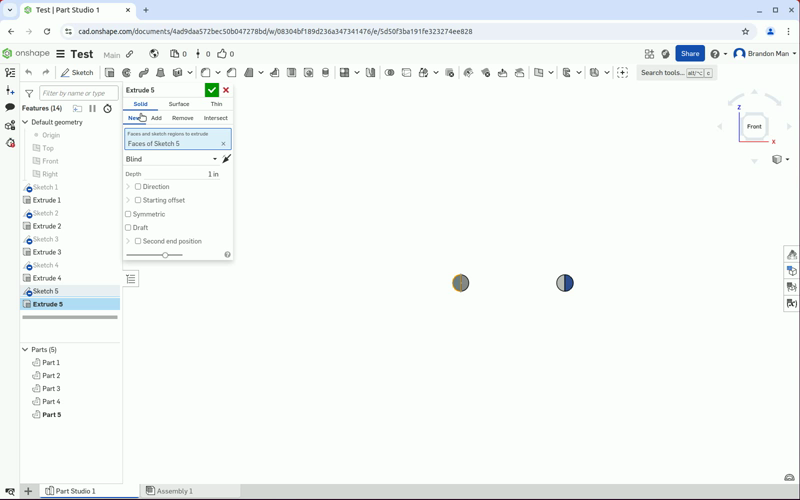
mouse_move(137, 120)
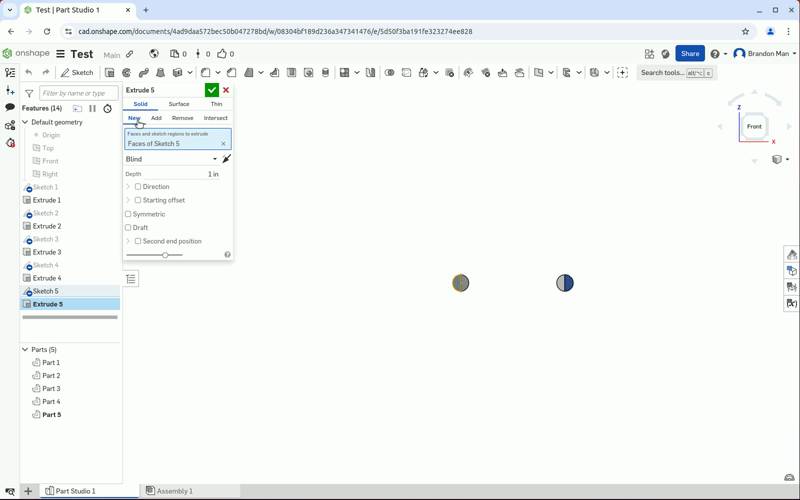
click(137, 120)
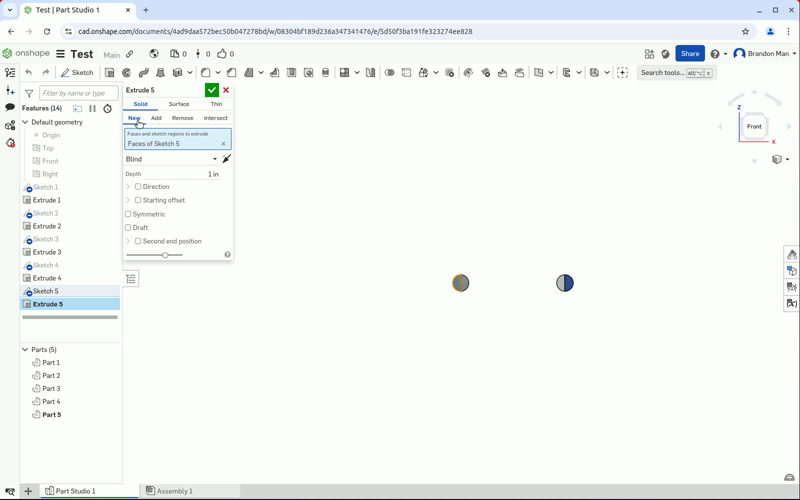
key(tab, 4)
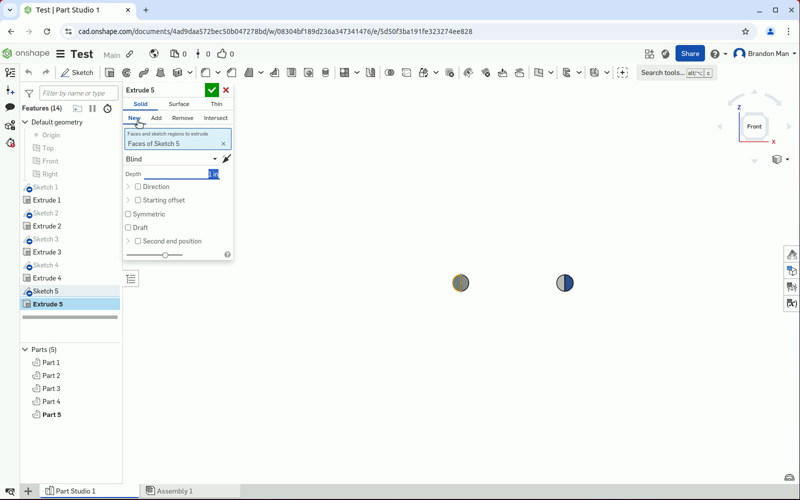
text(3.129)
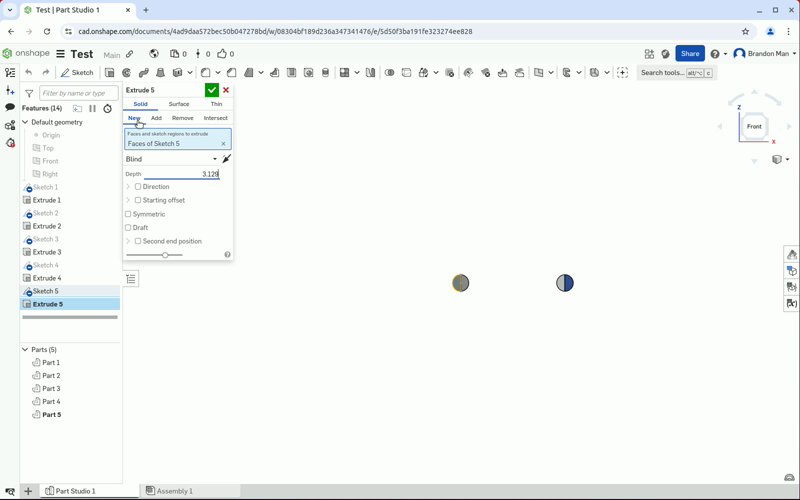
key(enter)
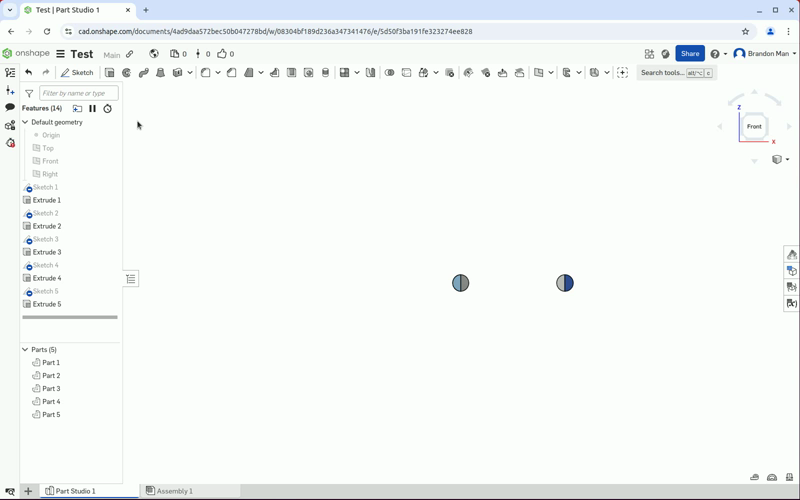
key(shift+h)
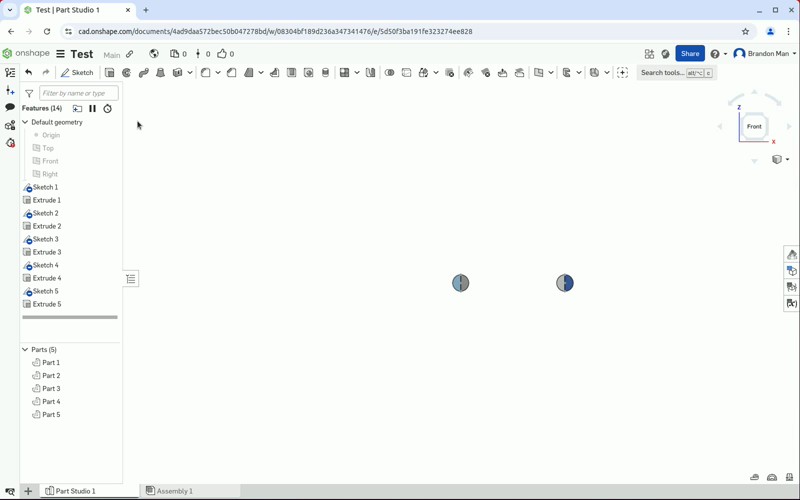
key(shift+h)
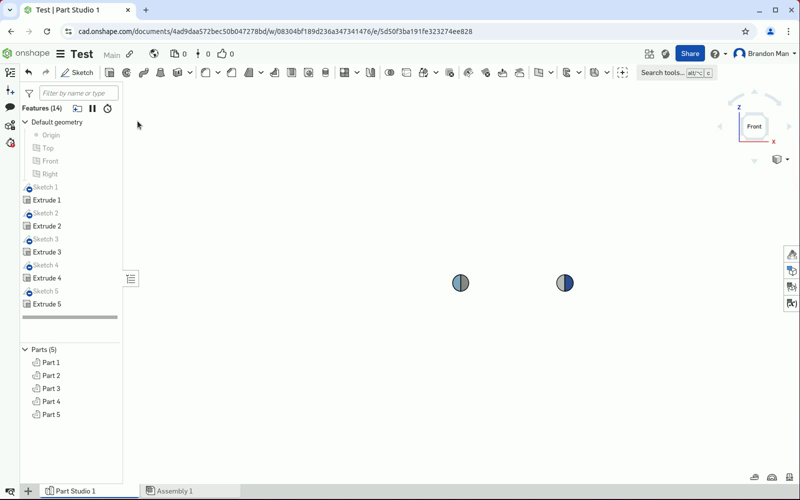
mouse_move(73, 189)
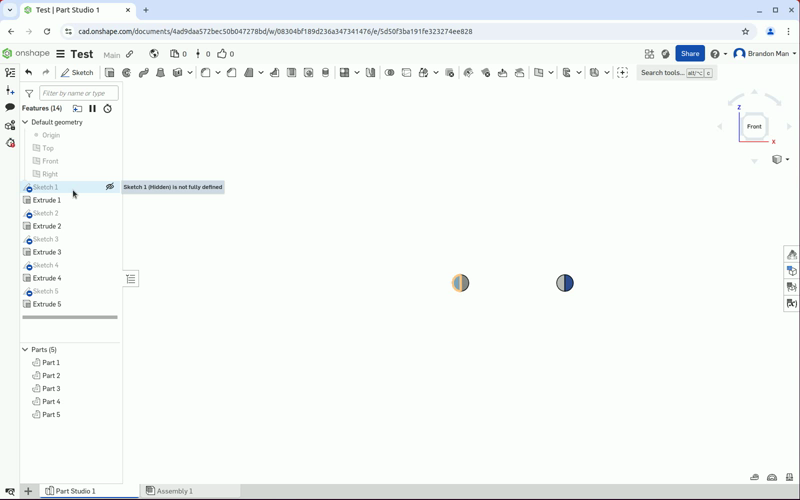
click(73, 189)
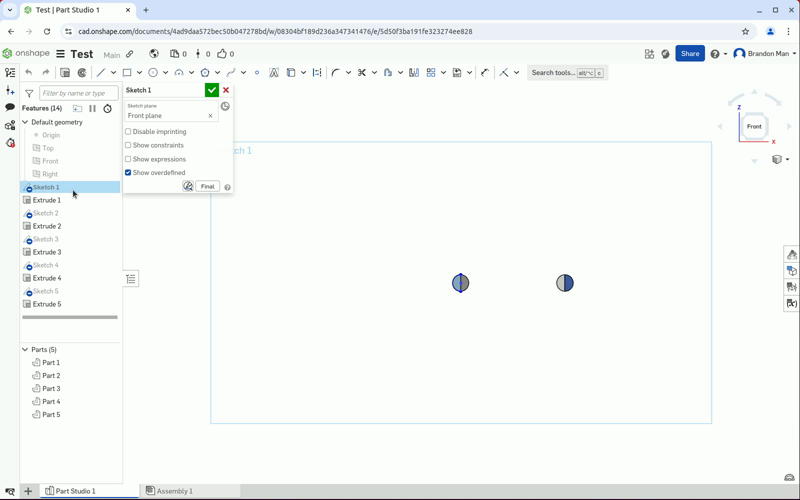
mouse_move(229, 92)
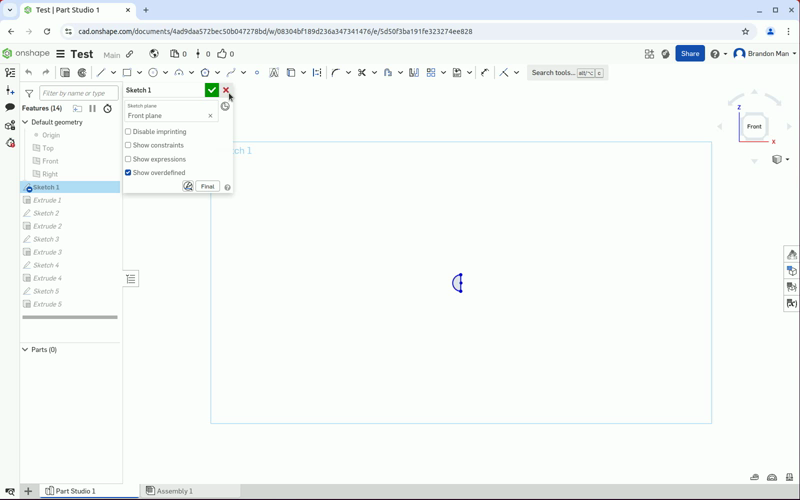
click(229, 92)
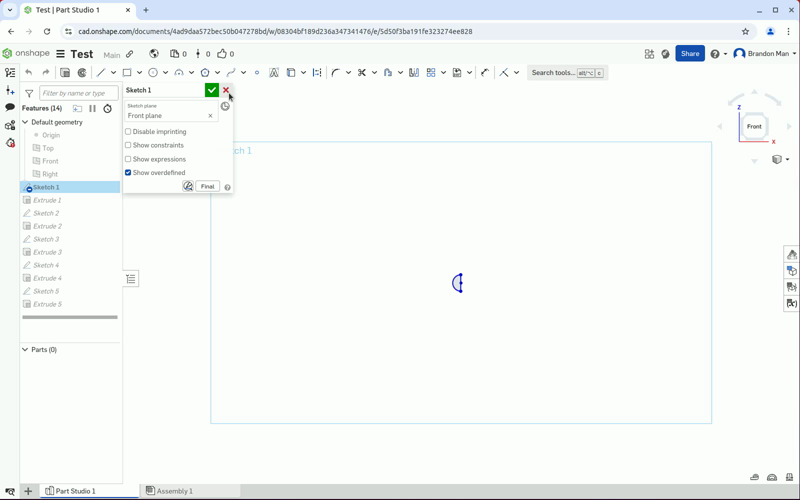
key(shift+s)
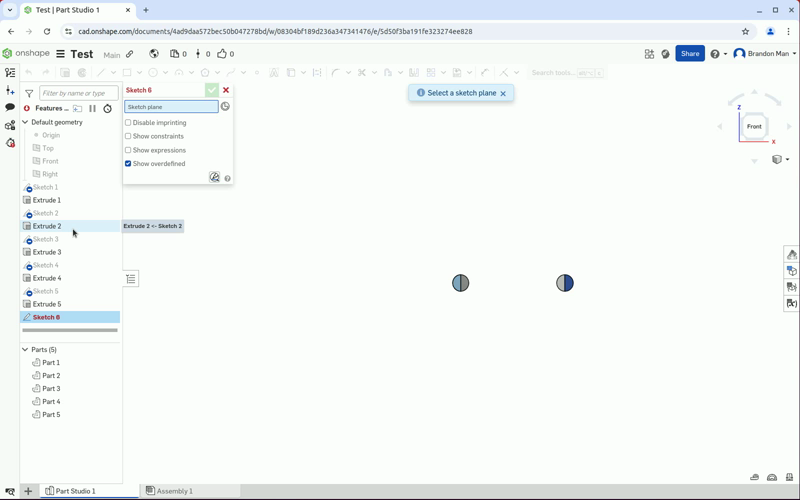
scroll(3)
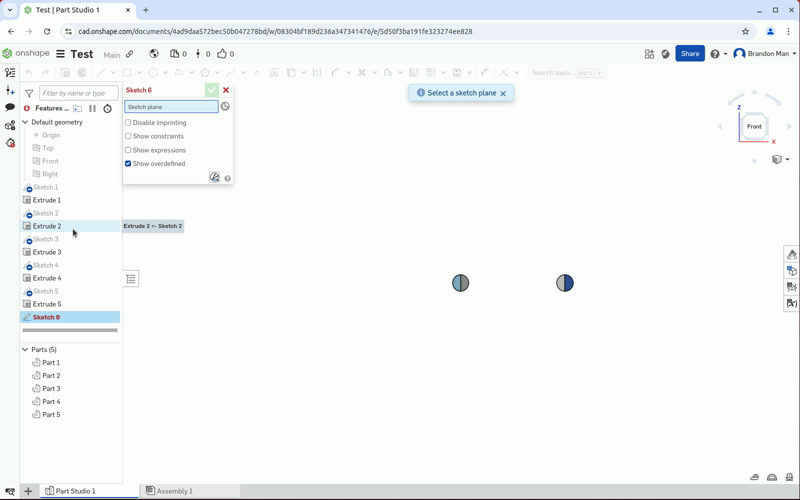
mouse_move(73, 163)
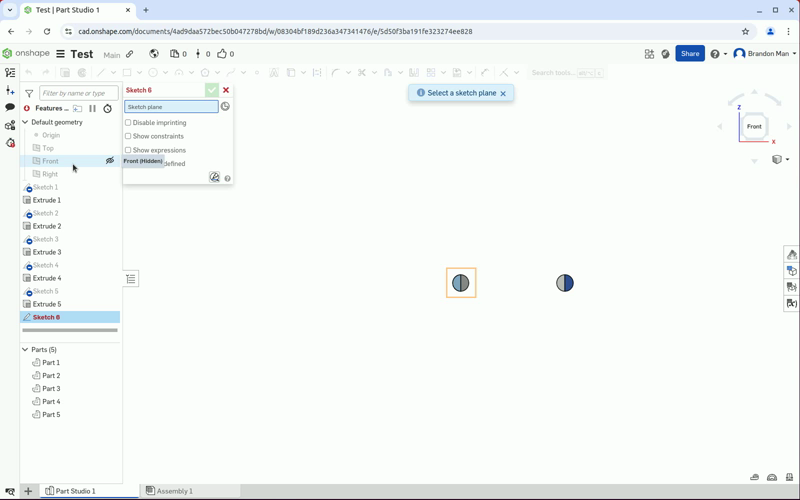
click(73, 163)
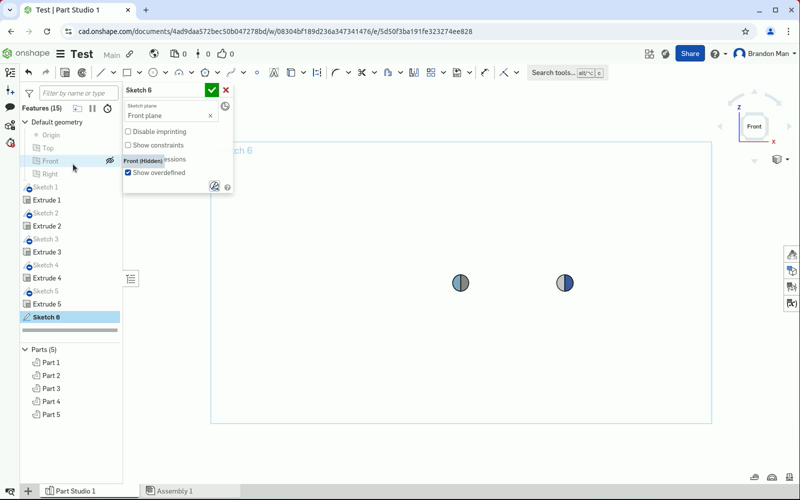
mouse_move(73, 352)
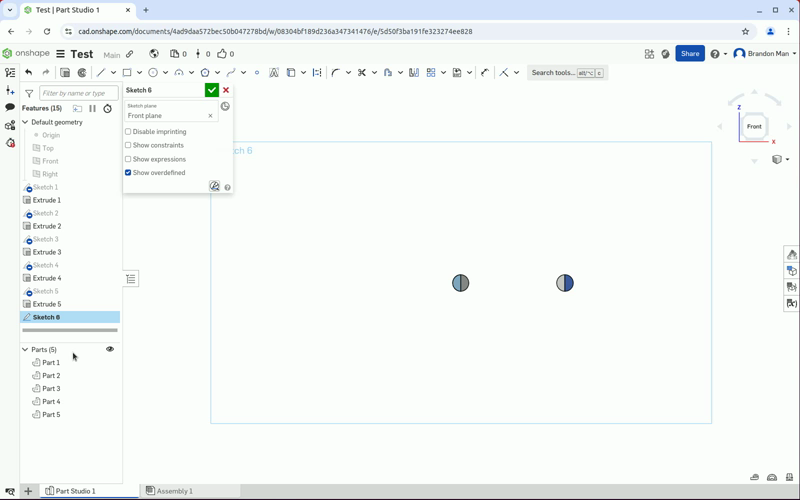
key(y)
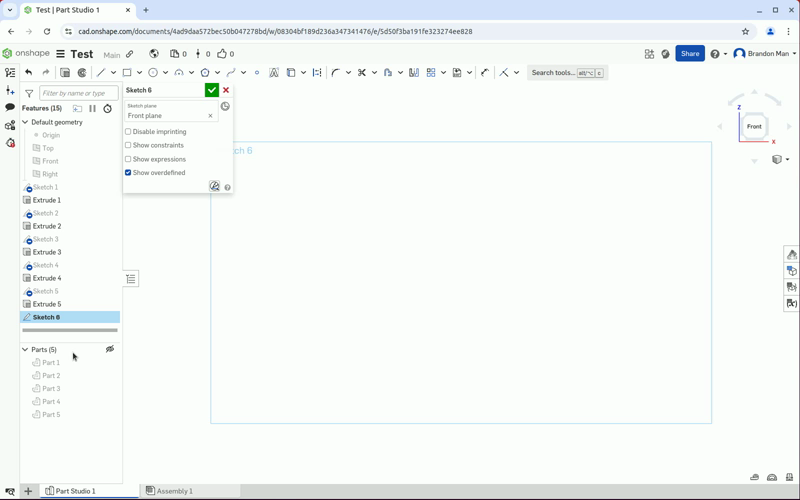
key(a)
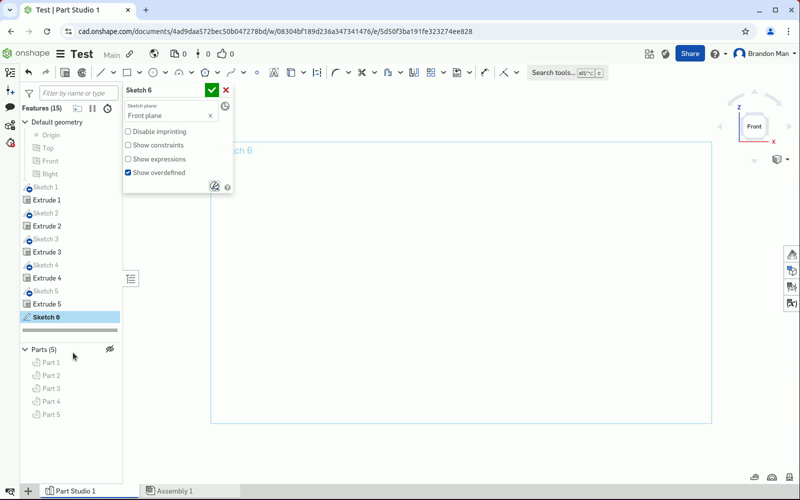
key_down(shift)
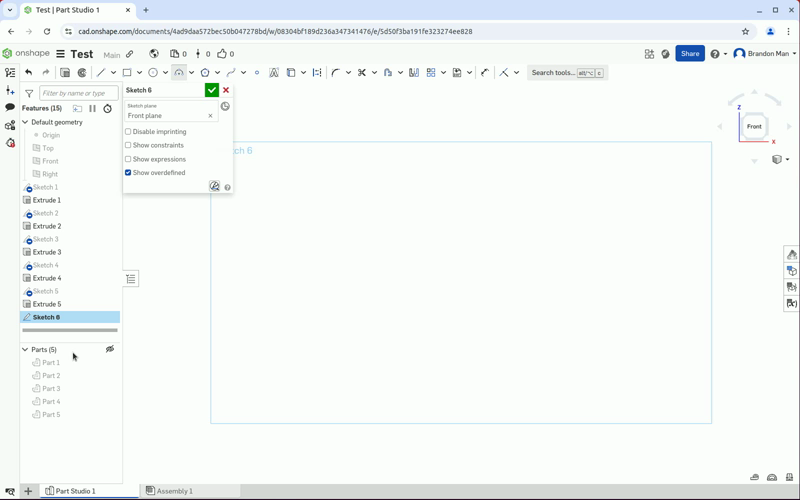
mouse_move(564, 291)
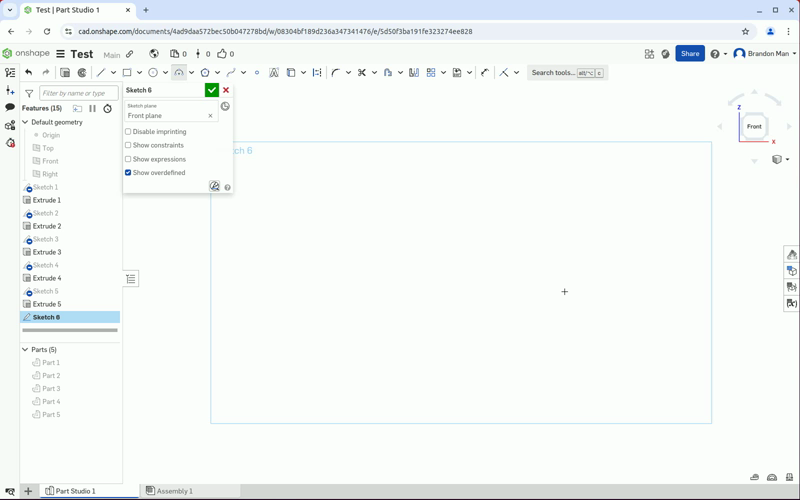
click(564, 291)
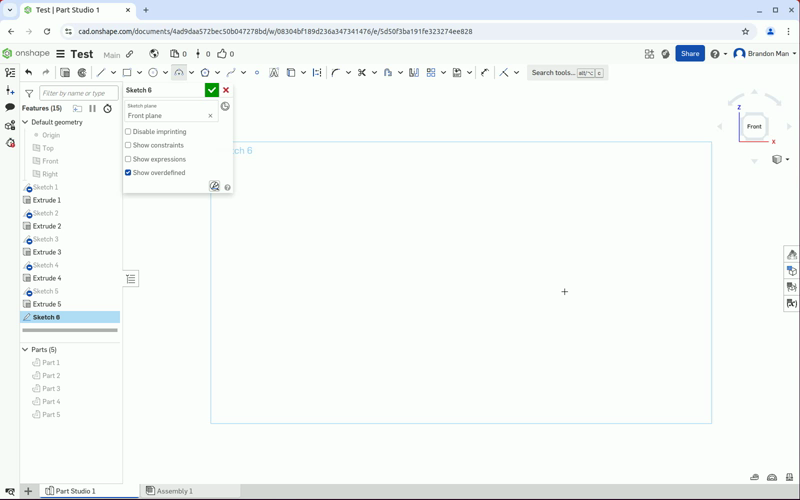
key_up(shift)
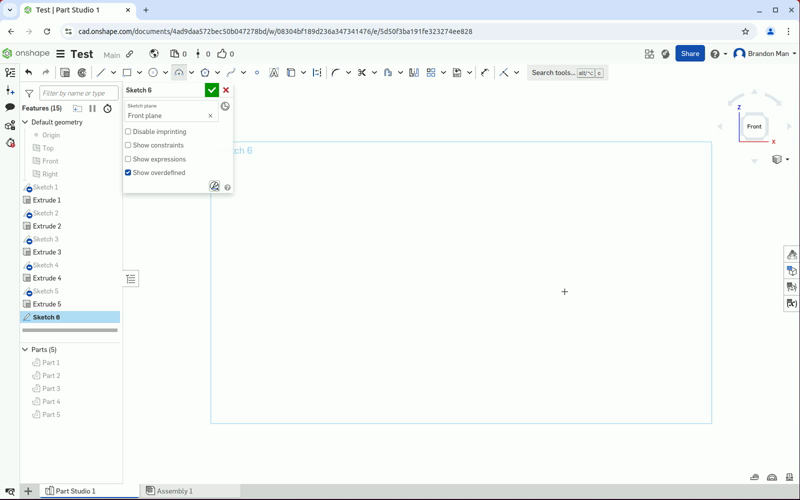
key_down(shift)
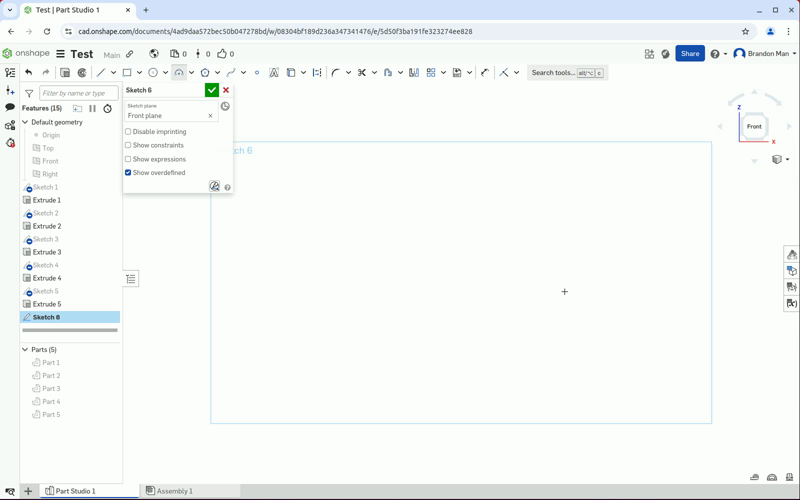
mouse_move(564, 274)
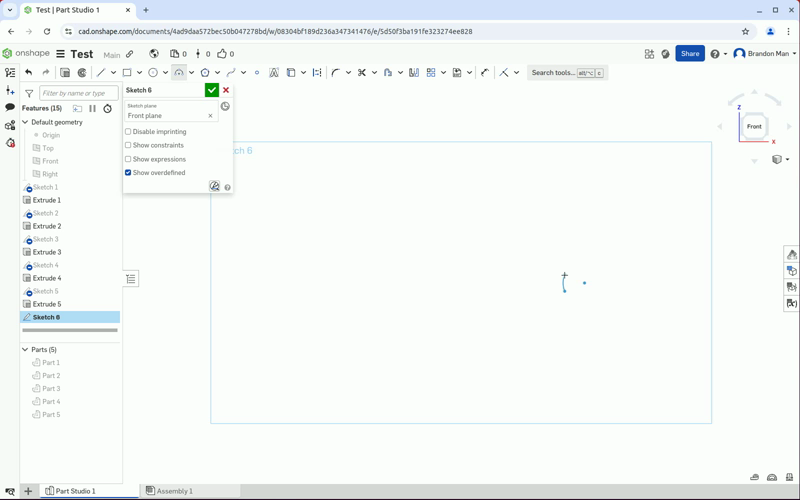
click(564, 274)
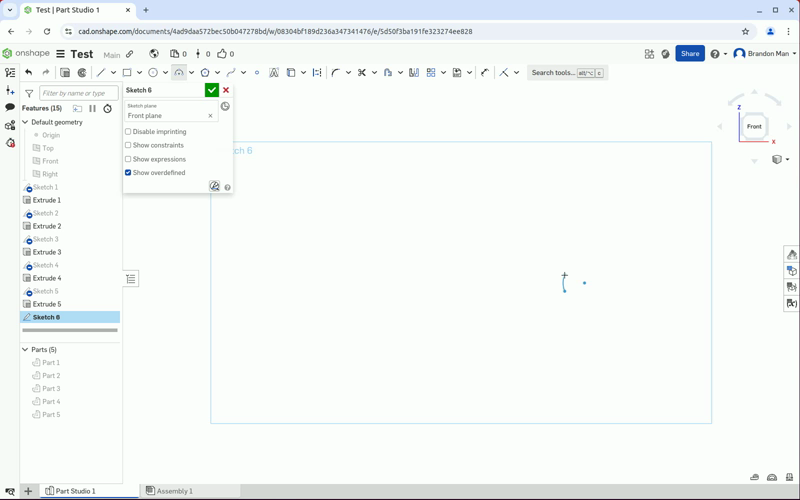
mouse_move(573, 282)
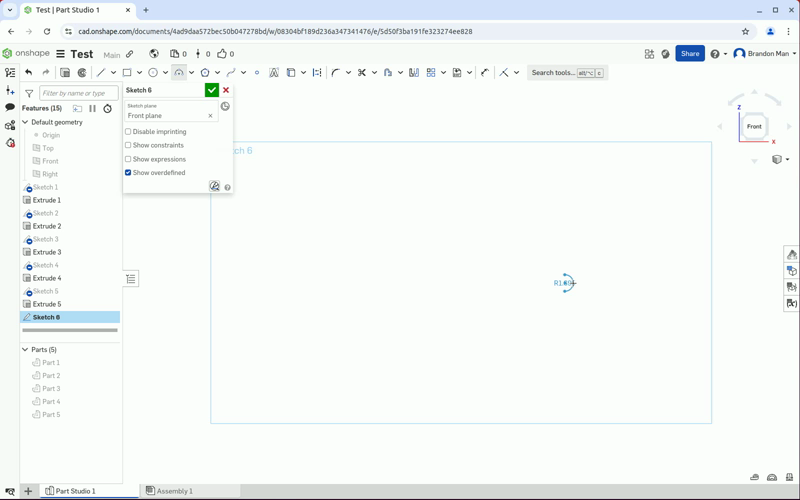
click(573, 282)
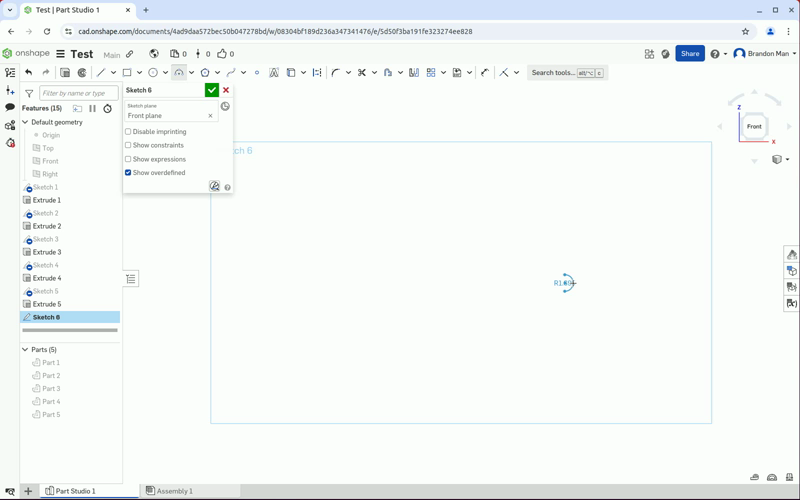
key_up(shift)
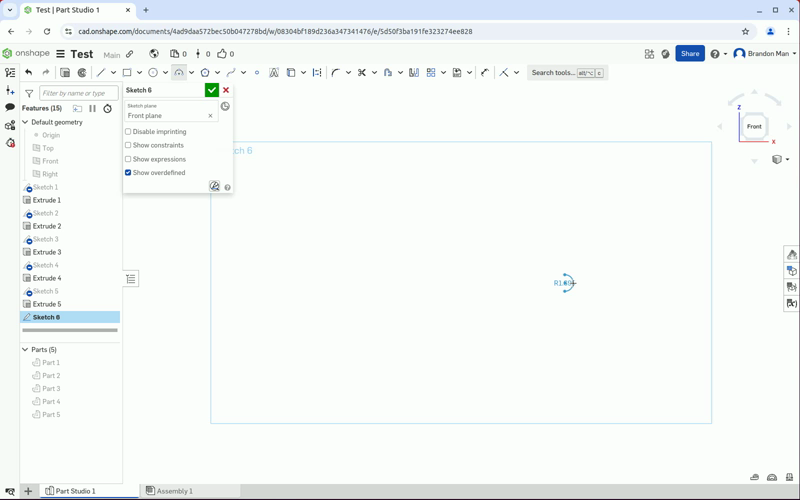
key(esc)
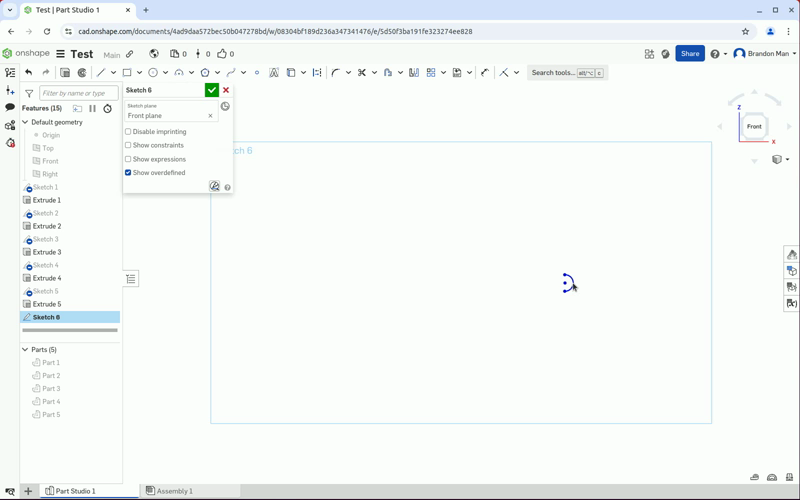
key(l)
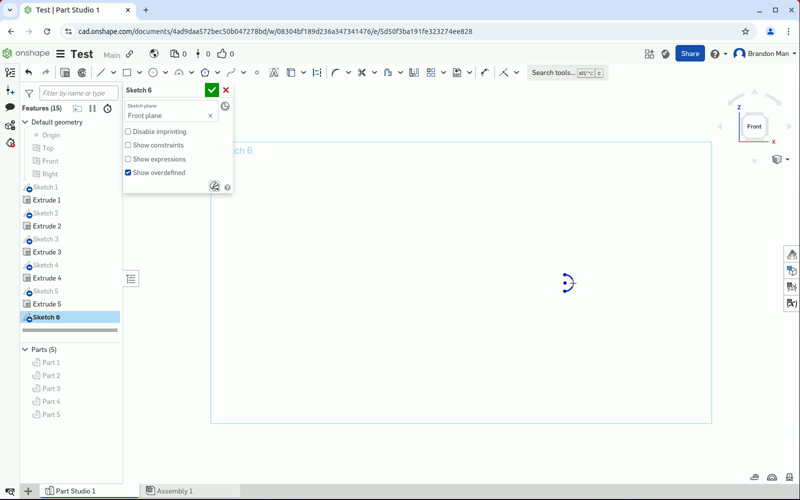
mouse_move(564, 274)
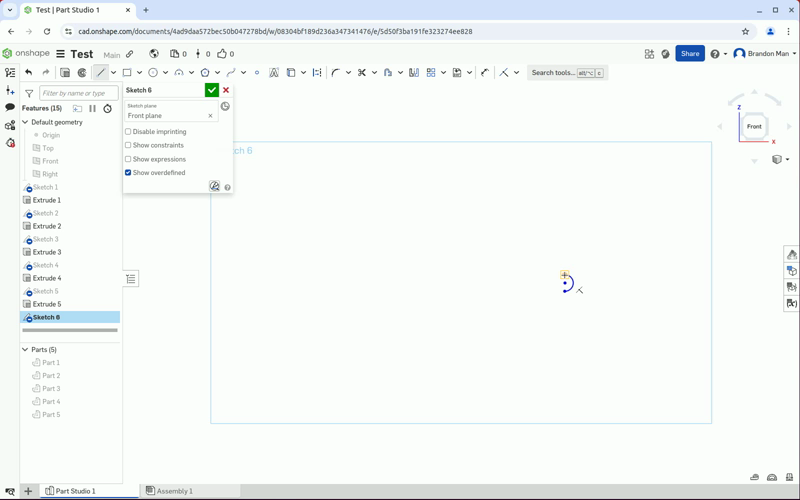
click(564, 274)
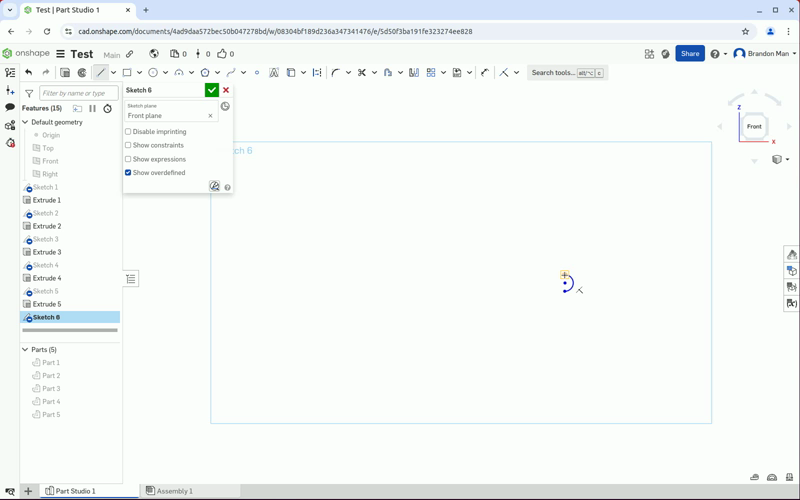
mouse_move(589, 274)
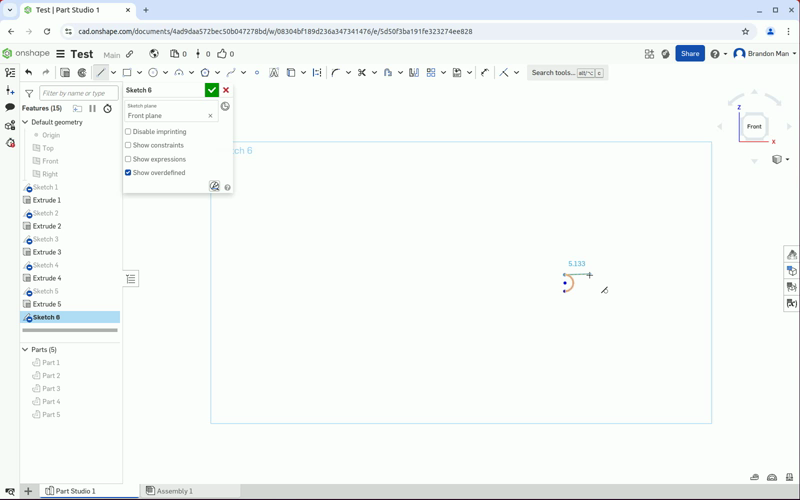
key_down(shift)
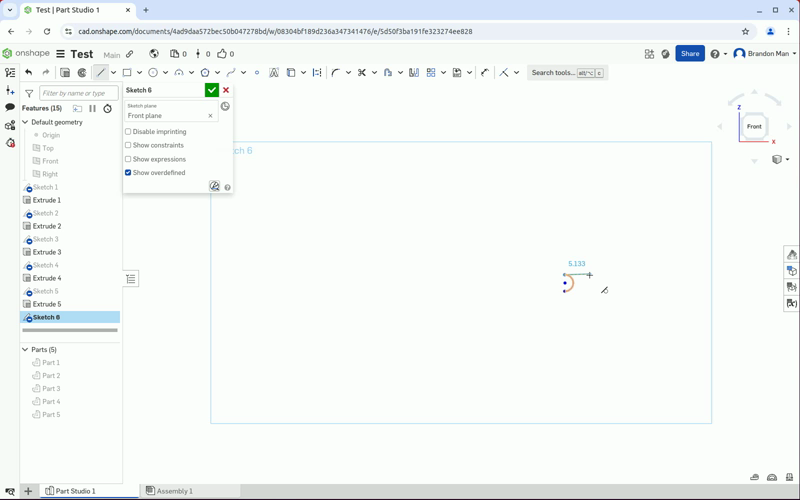
mouse_move(564, 291)
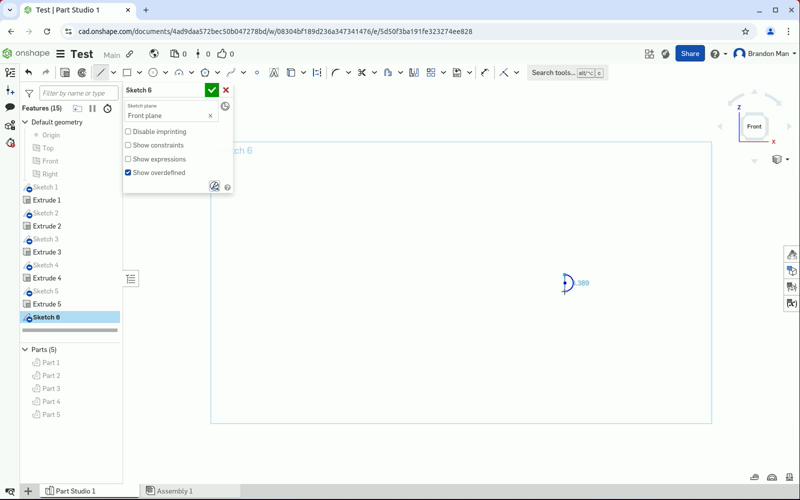
key_up(shift)
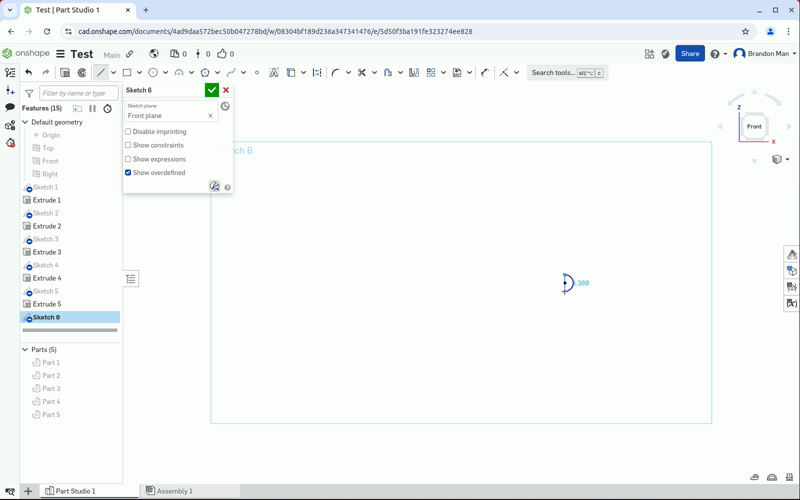
click(564, 291)
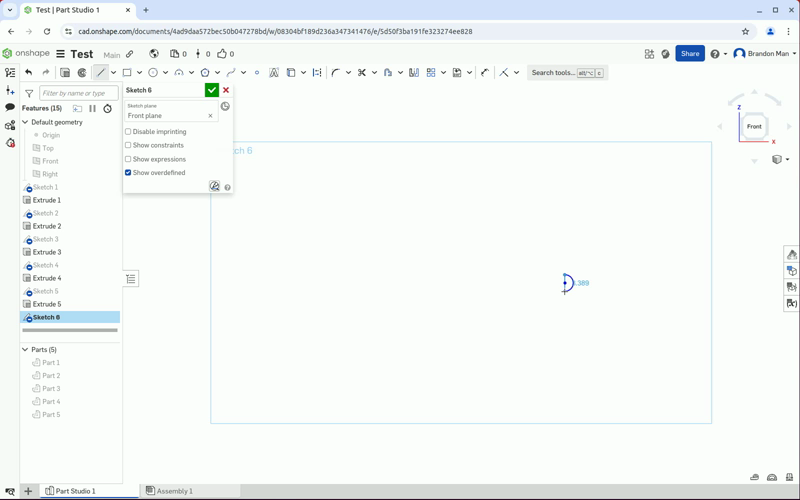
key(esc)
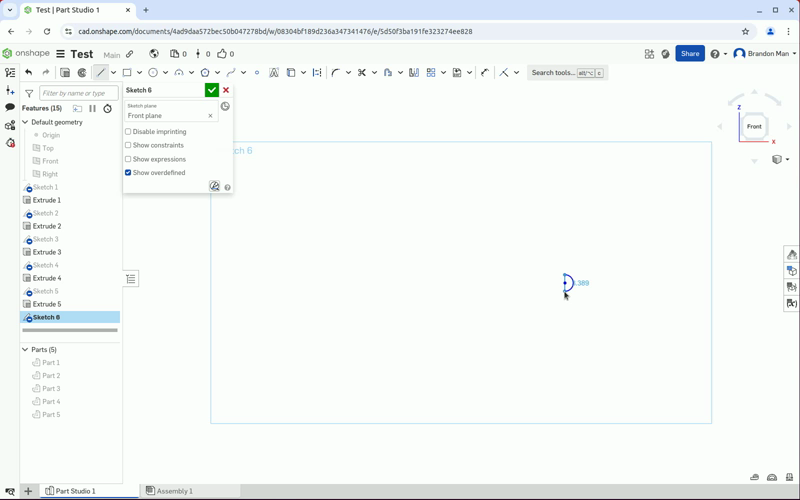
mouse_move(567, 290)
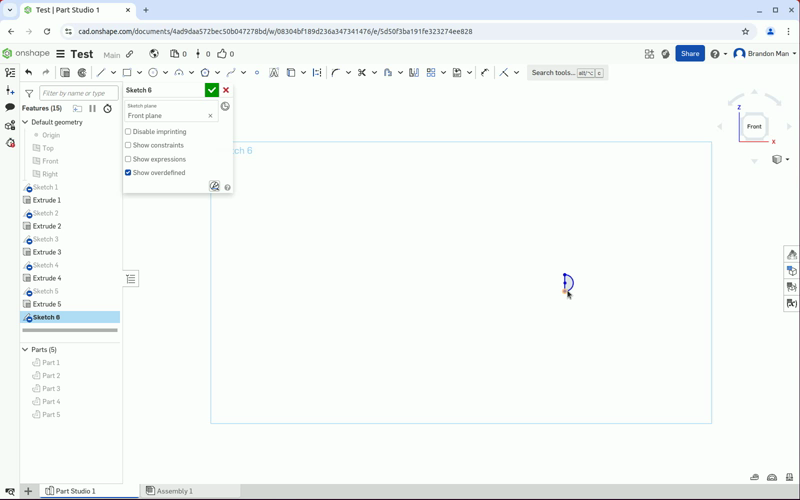
scroll(6)
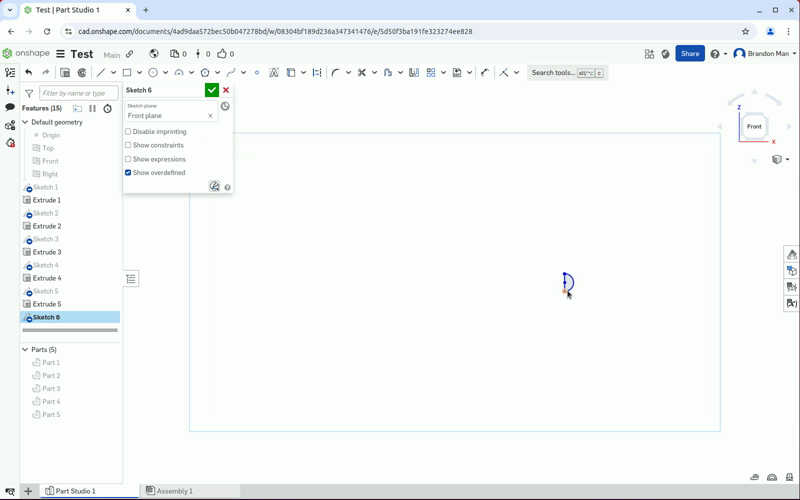
scroll(6)
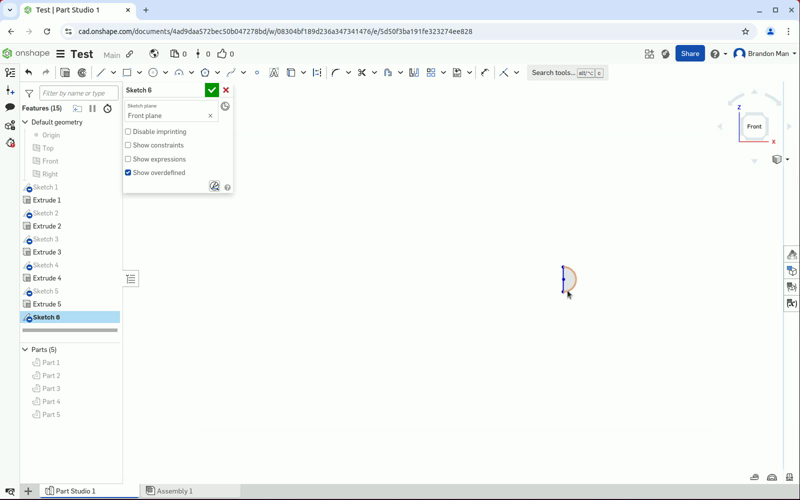
scroll(6)
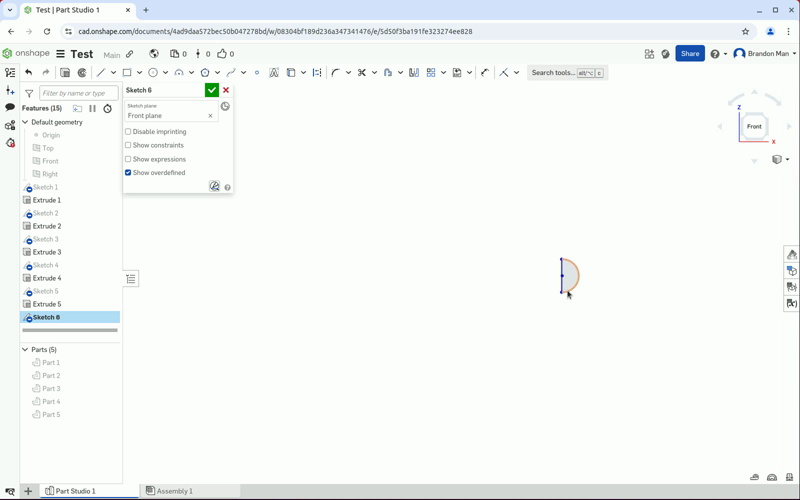
scroll(6)
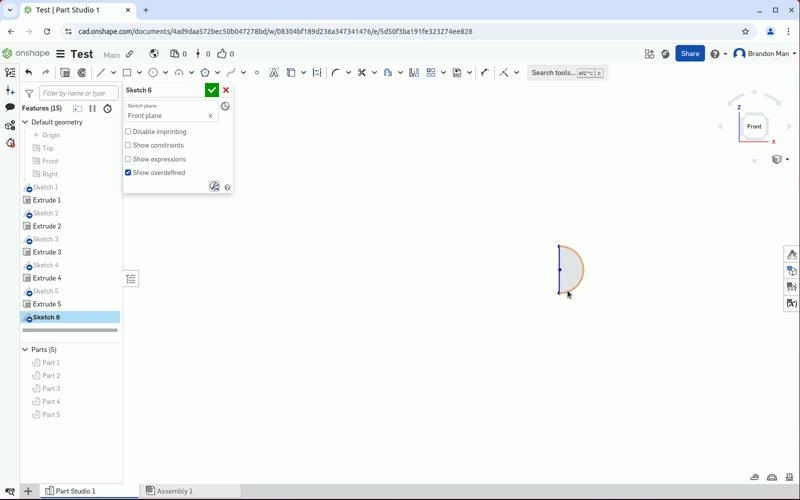
scroll(6)
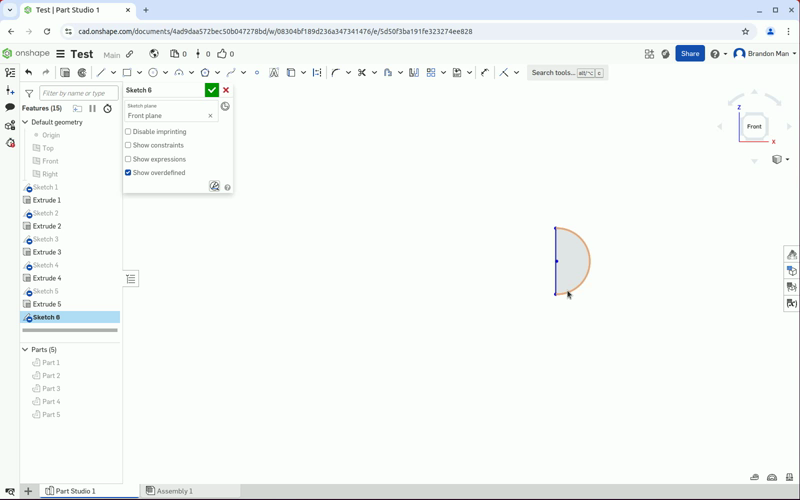
scroll(6)
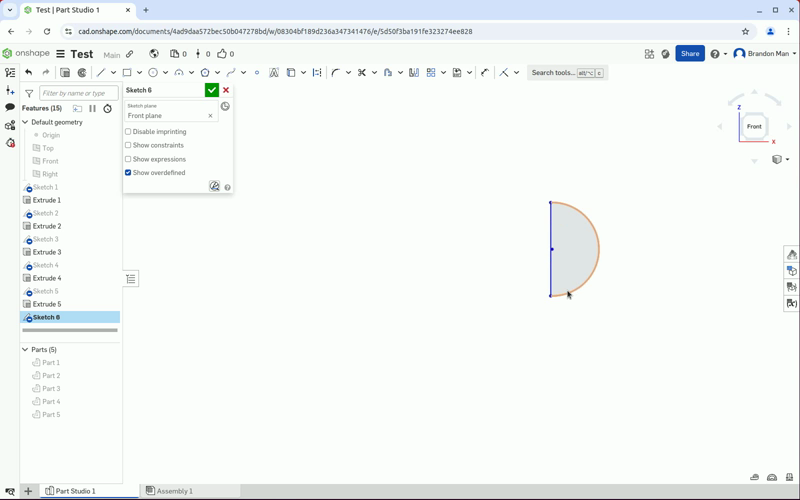
scroll(6)
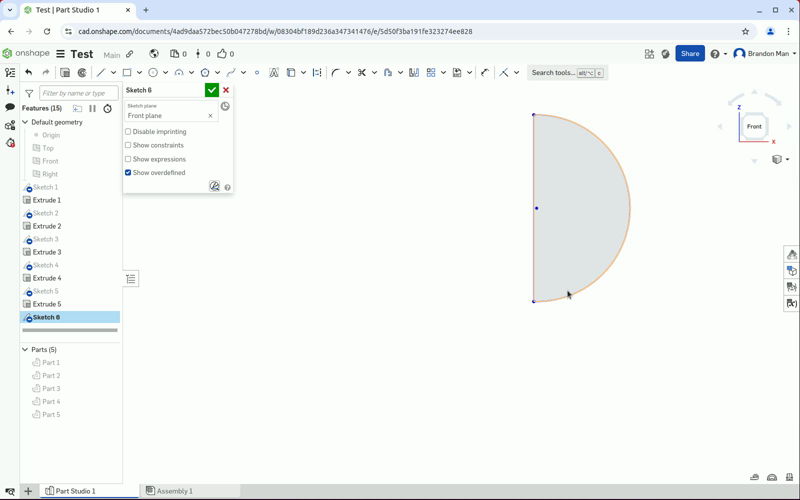
click(567, 290)
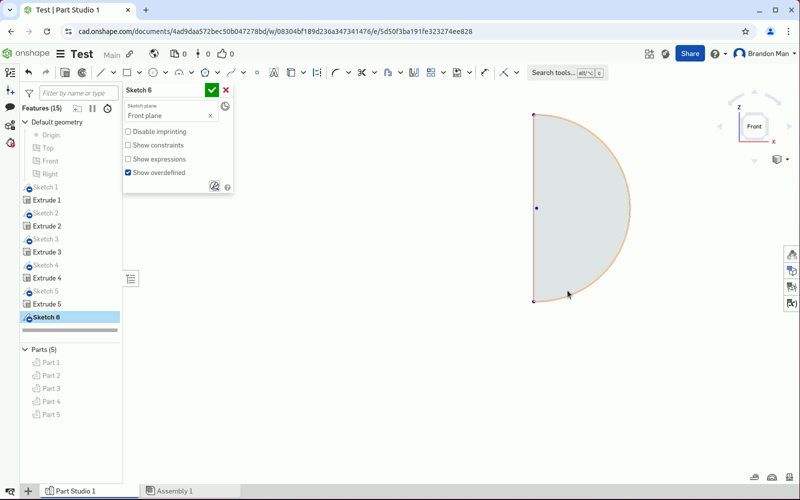
scroll(-6)
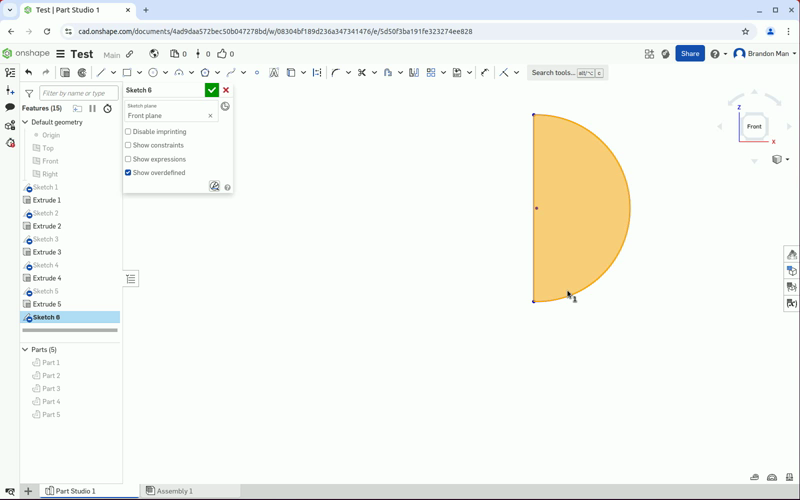
scroll(-6)
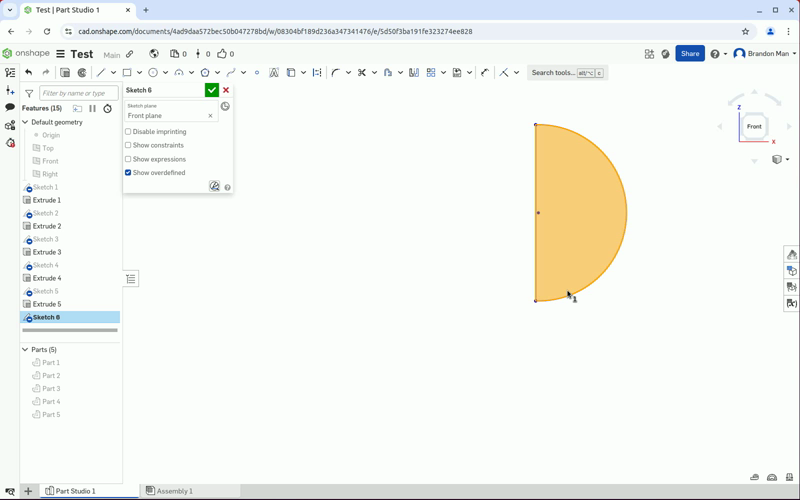
scroll(-6)
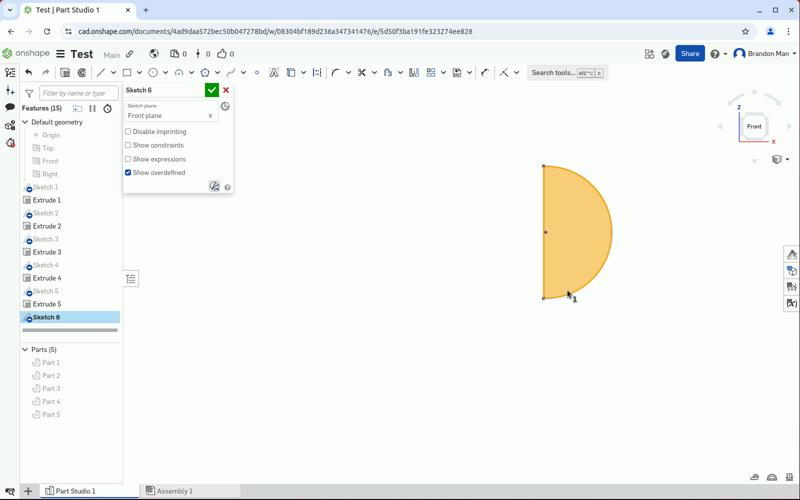
scroll(-6)
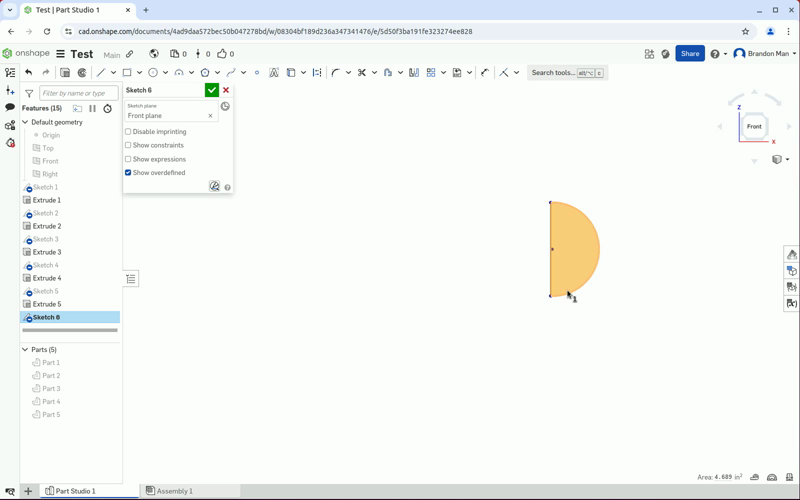
scroll(-6)
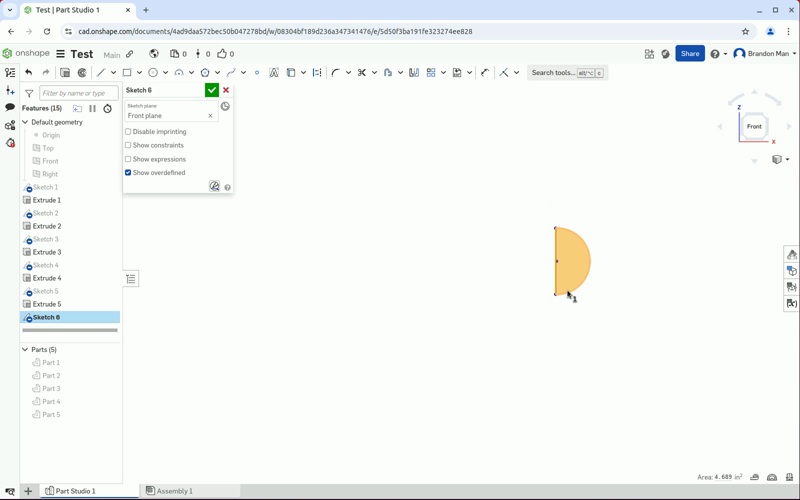
scroll(-6)
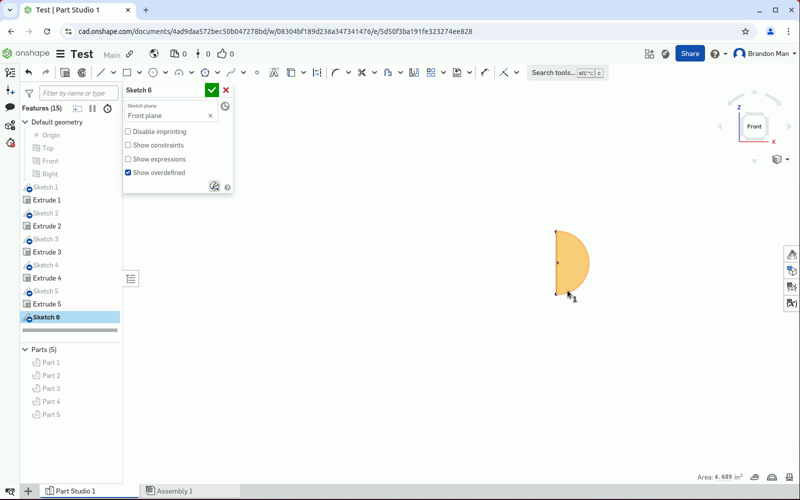
scroll(-6)
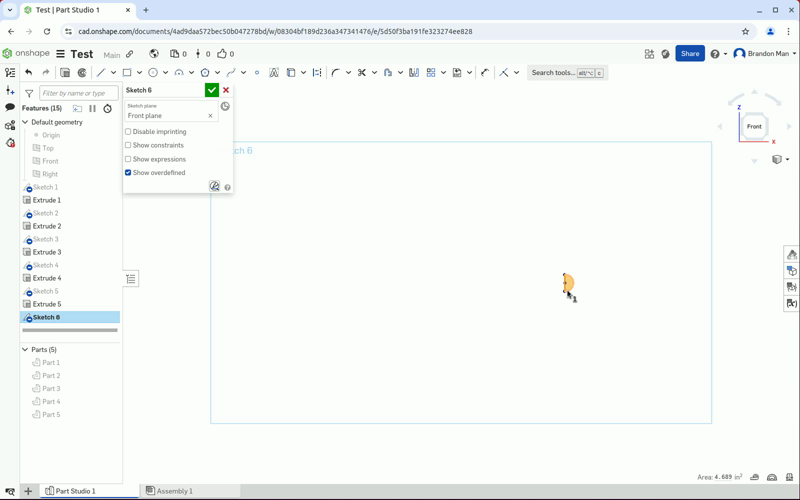
mouse_move(73, 352)
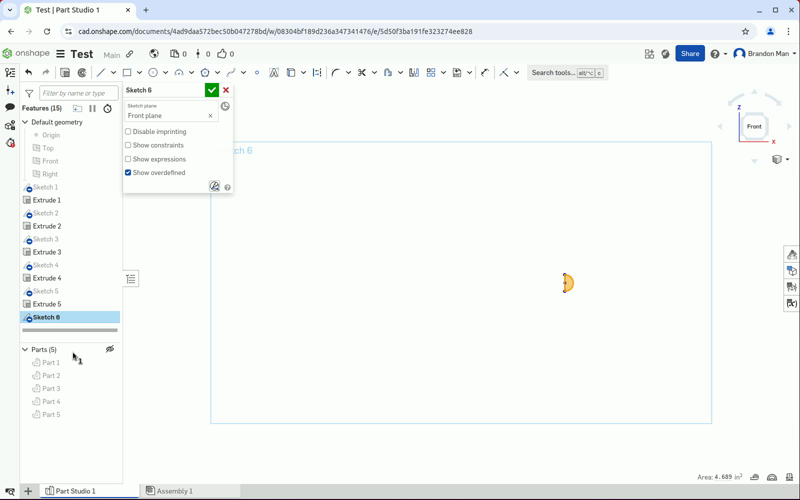
key(shift+y)
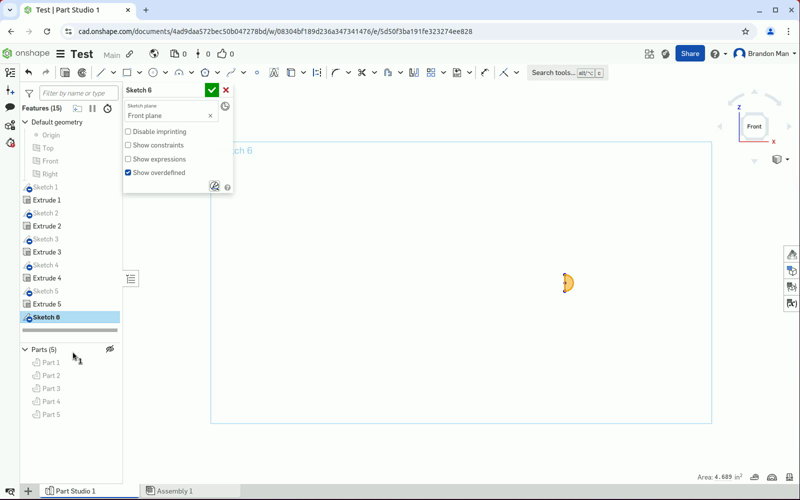
key(shift+e)
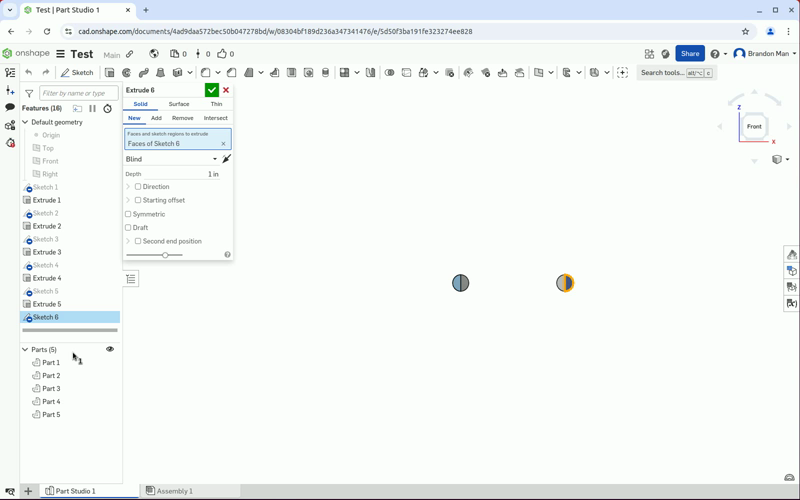
mouse_move(143, 106)
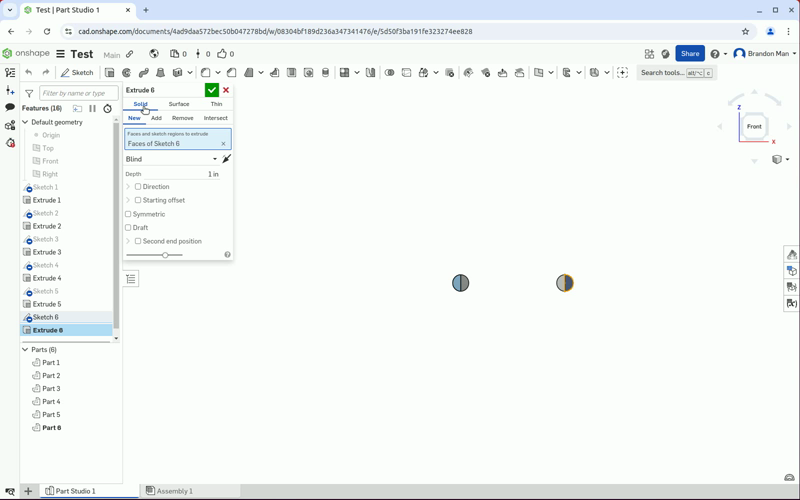
click(143, 106)
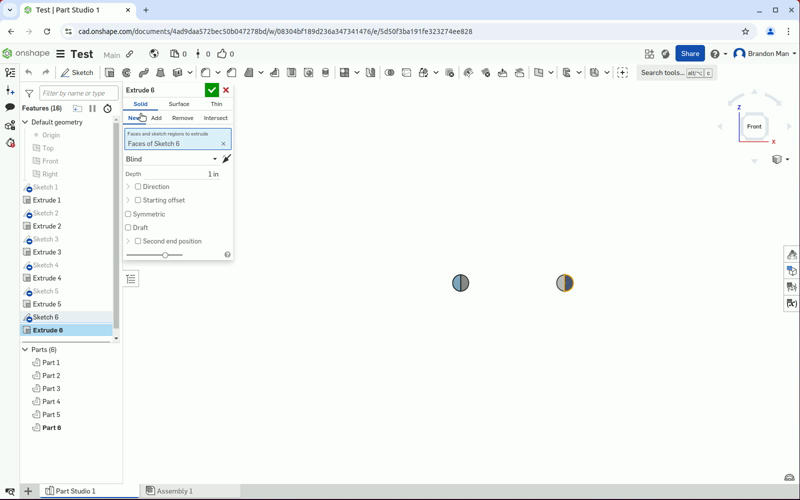
mouse_move(137, 120)
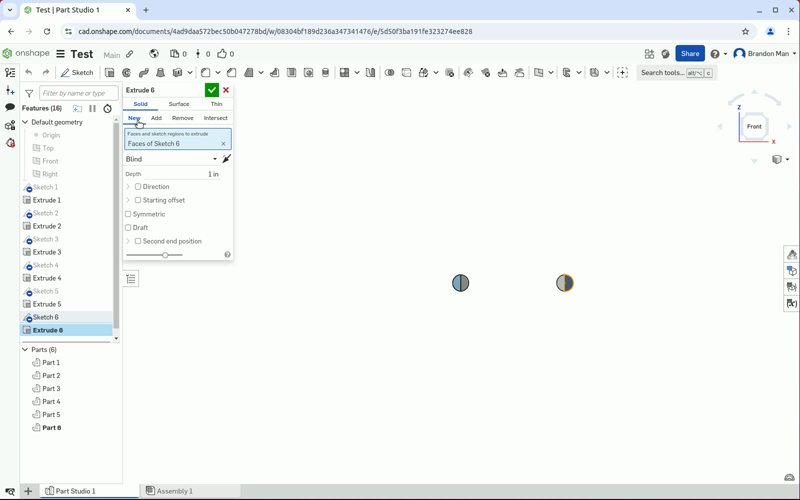
click(137, 120)
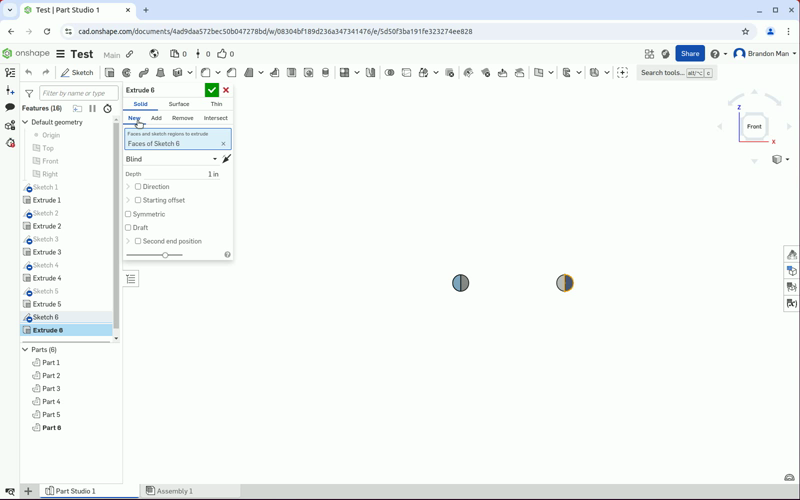
key(tab, 4)
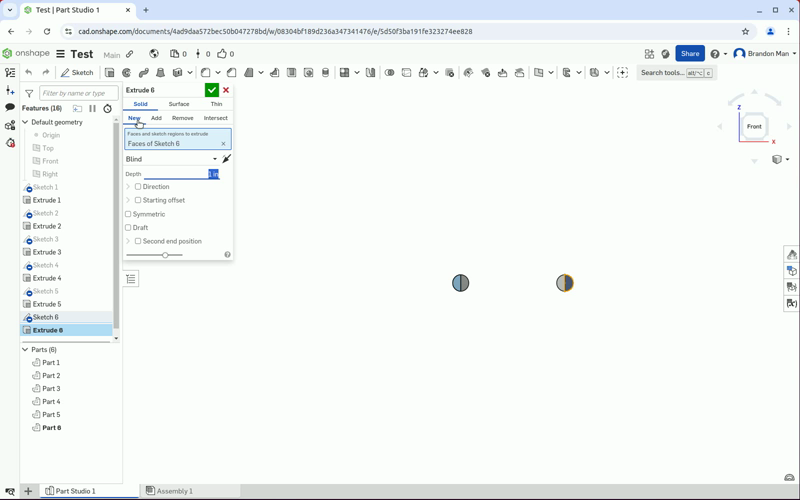
text(3.129)
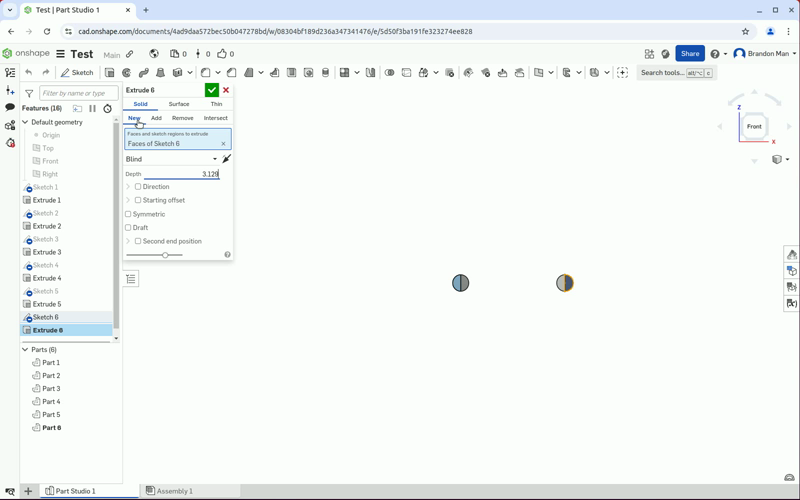
key(enter)
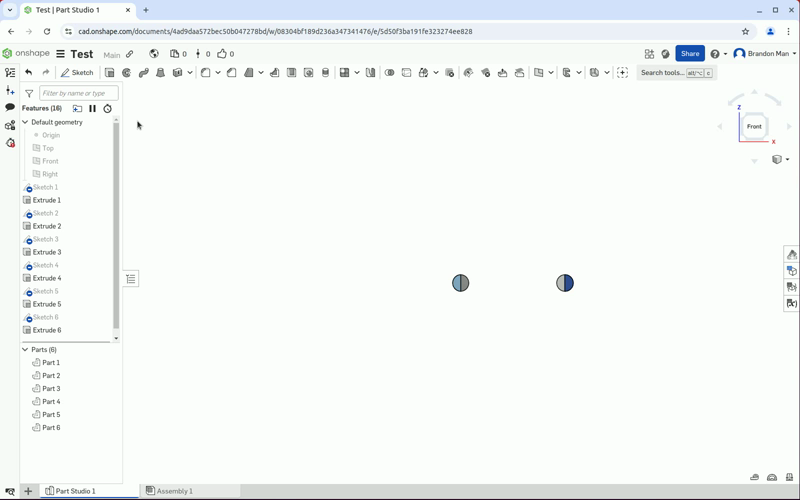
key(shift+h)
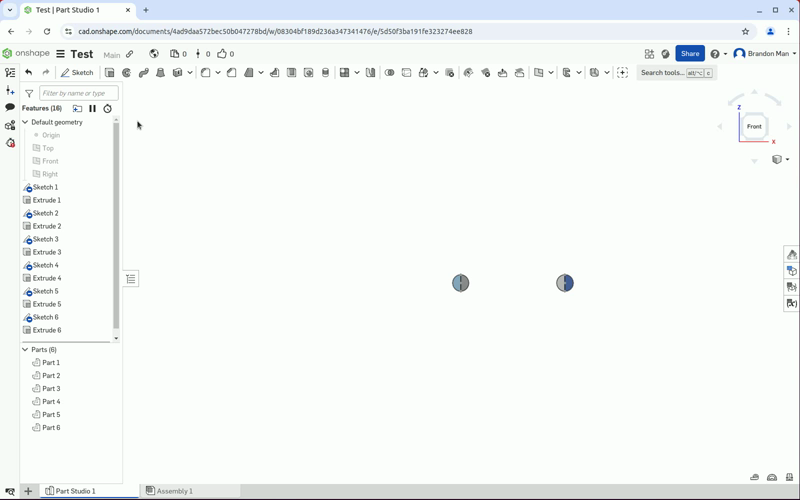
key(shift+h)
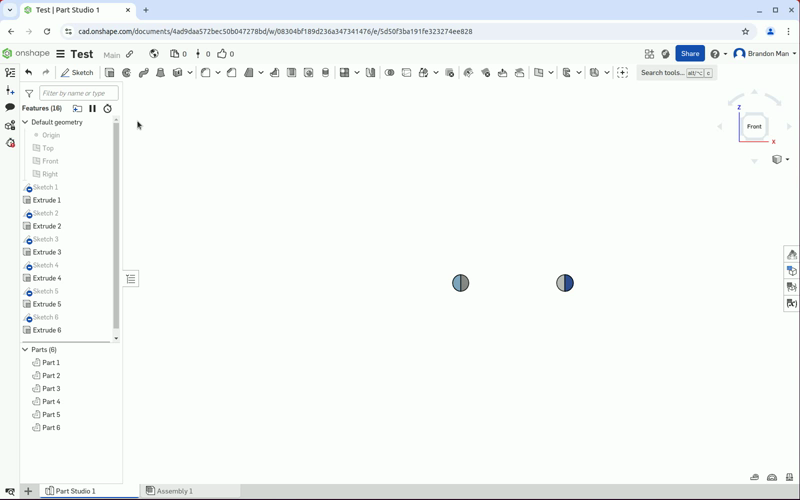
mouse_move(69, 189)
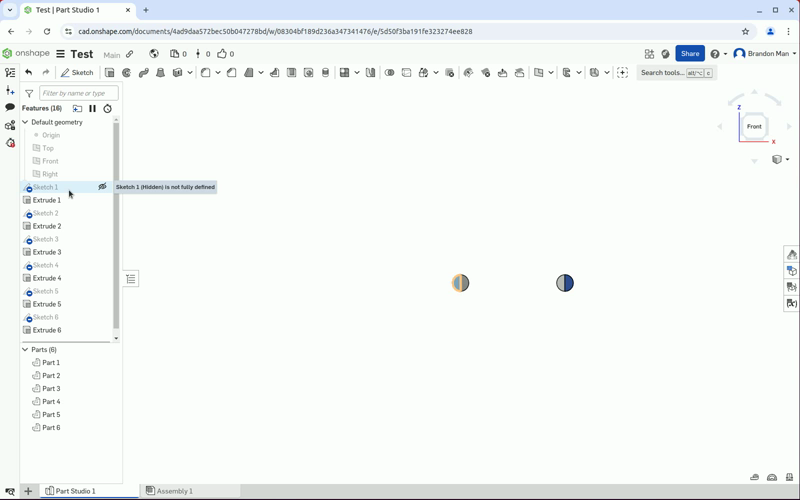
click(69, 189)
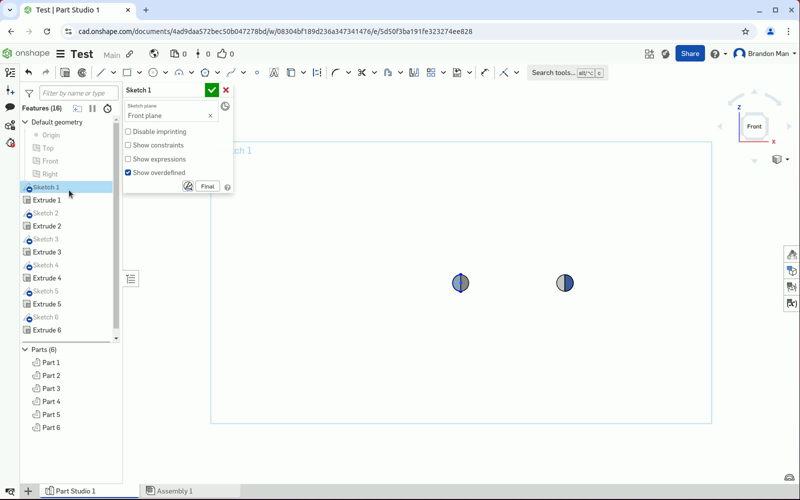
mouse_move(229, 92)
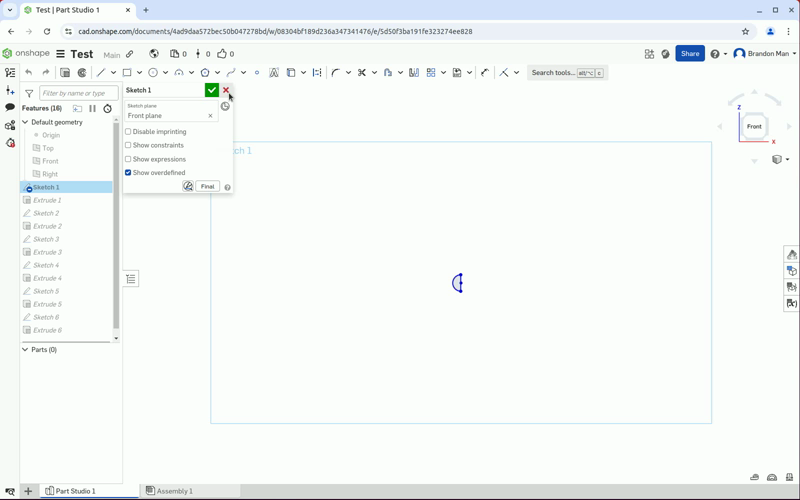
click(229, 92)
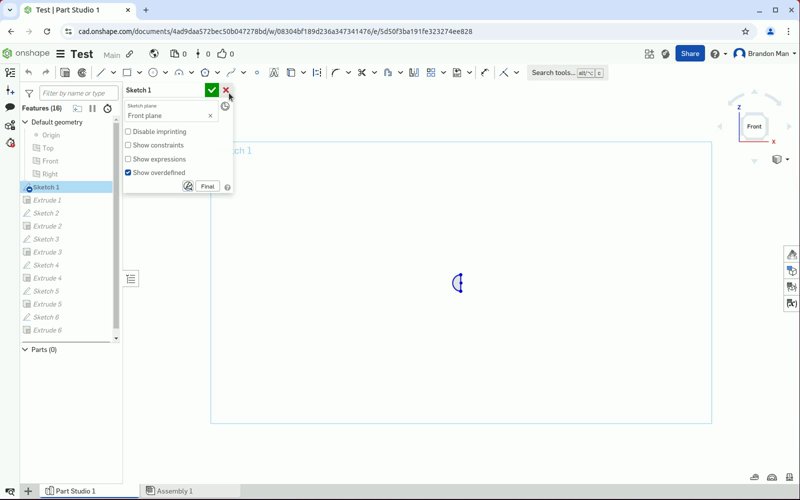
key(shift+s)
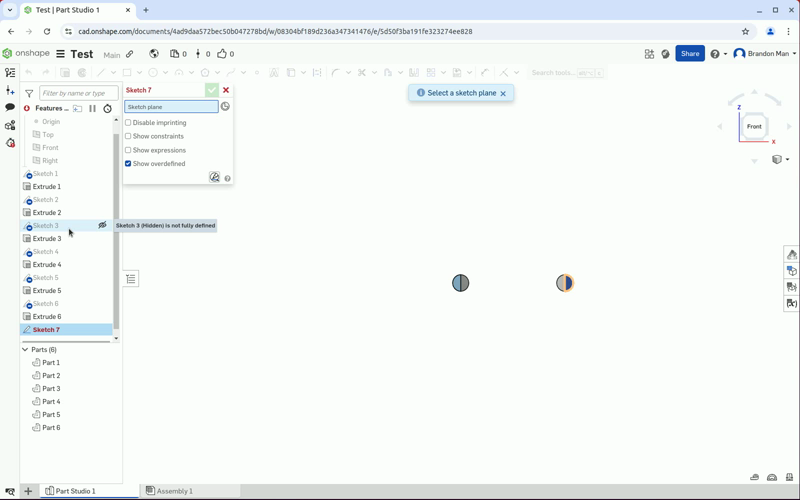
scroll(3)
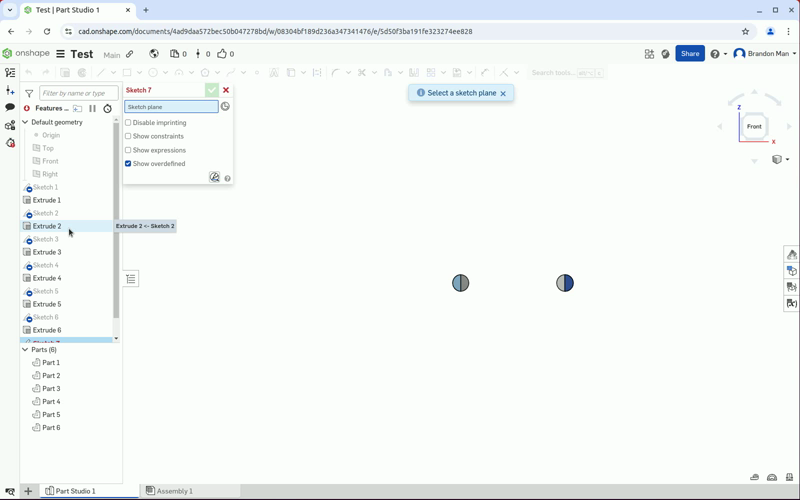
mouse_move(69, 163)
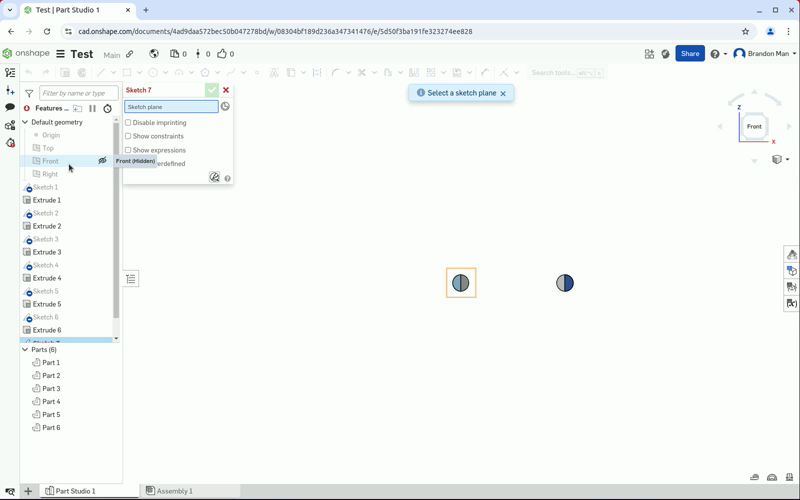
click(69, 163)
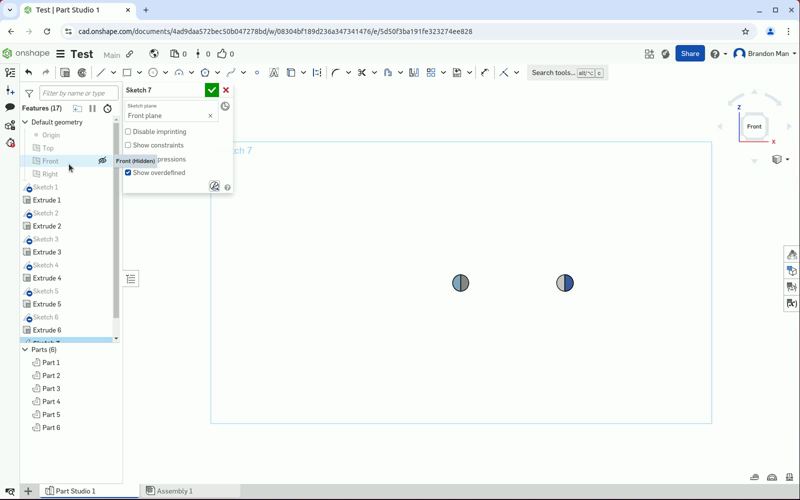
mouse_move(73, 352)
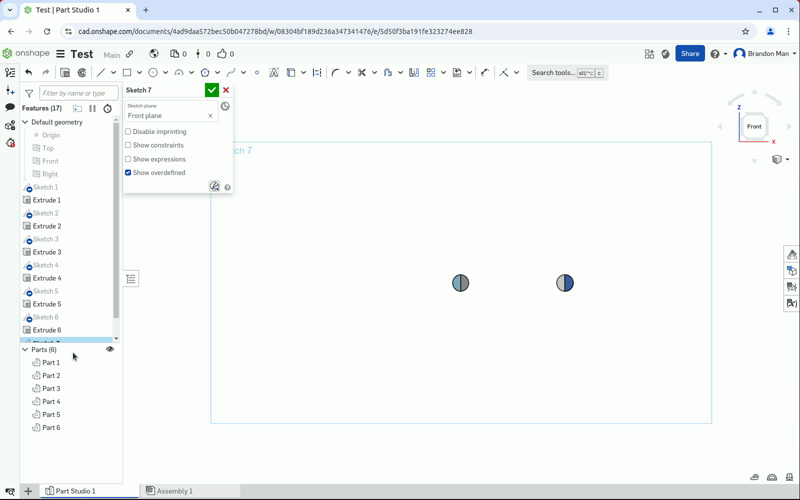
key(y)
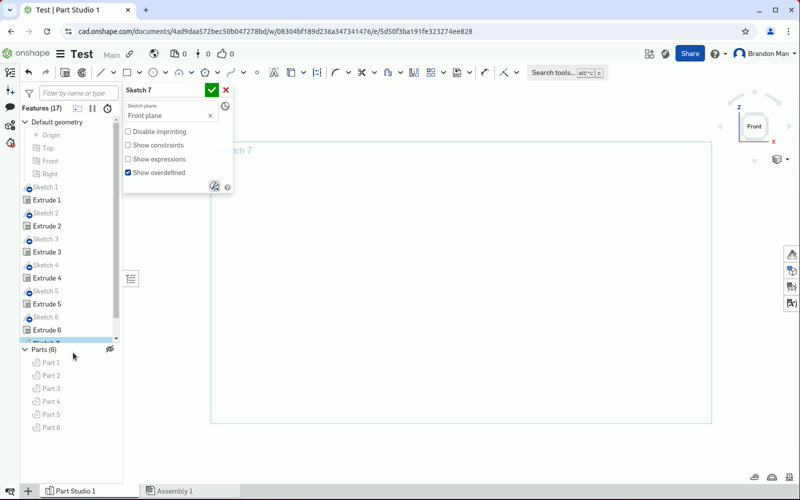
key(l)
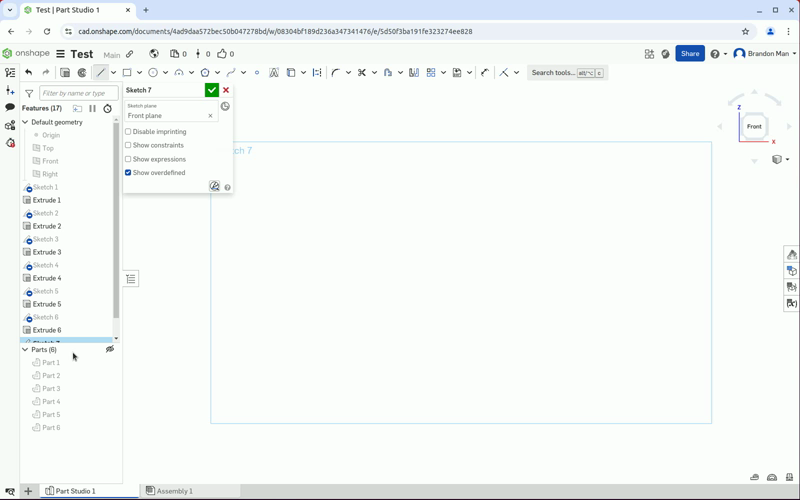
key_down(shift)
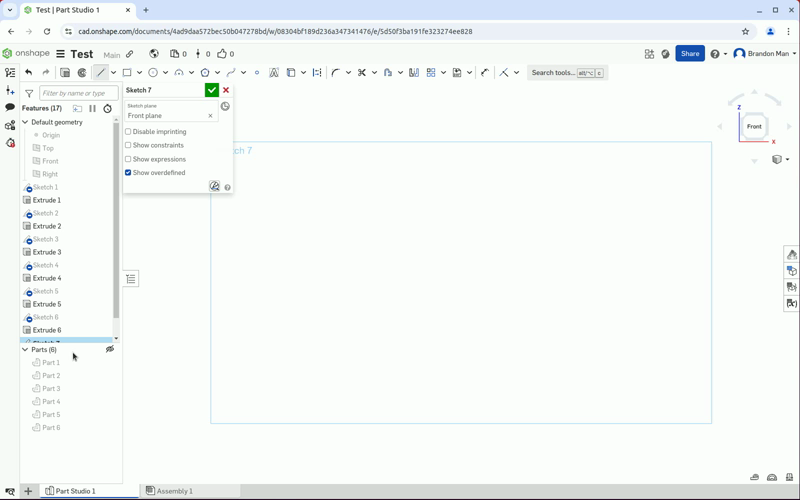
mouse_move(460, 291)
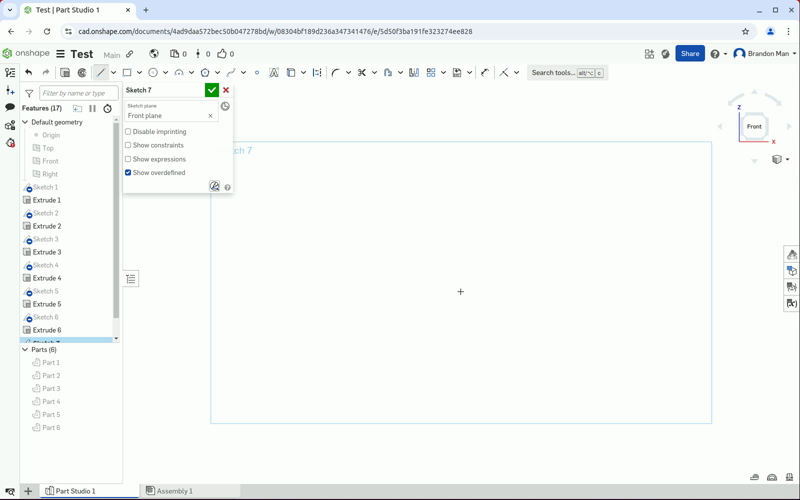
click(460, 291)
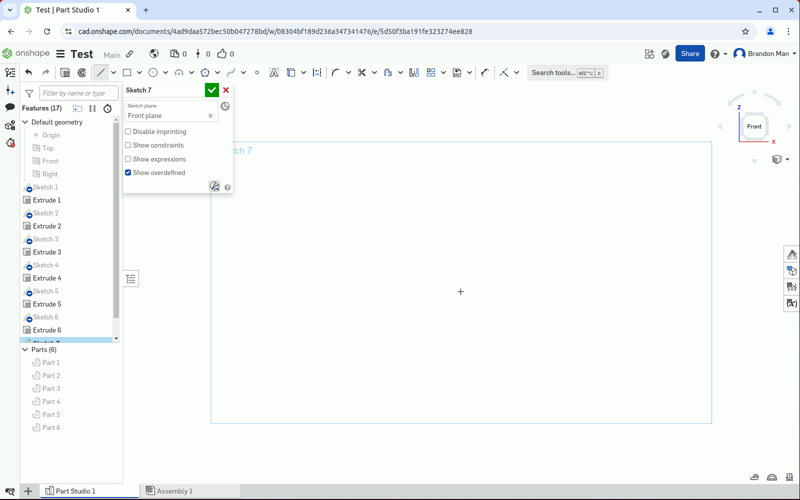
key_up(shift)
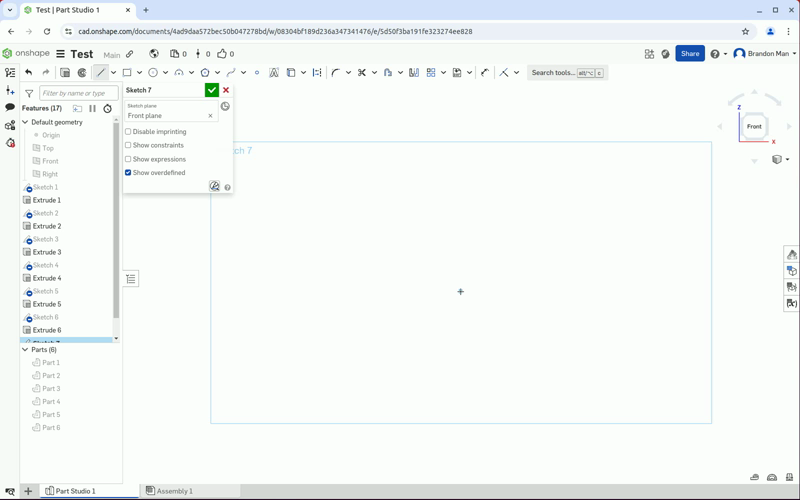
key_down(shift)
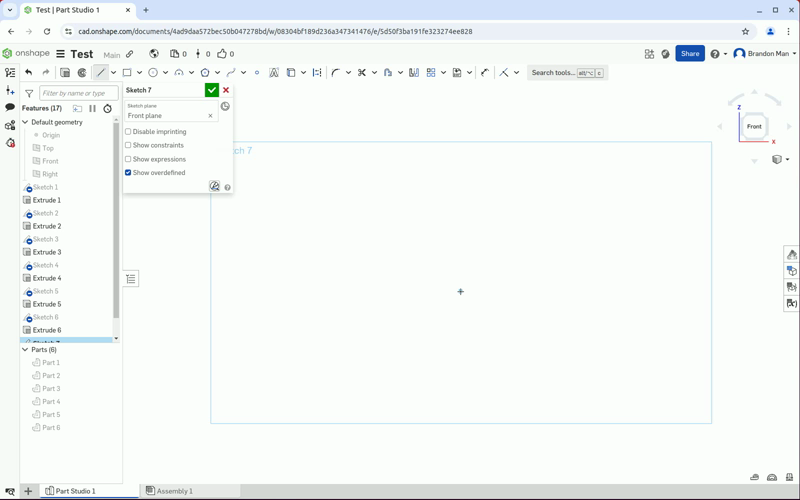
mouse_move(565, 291)
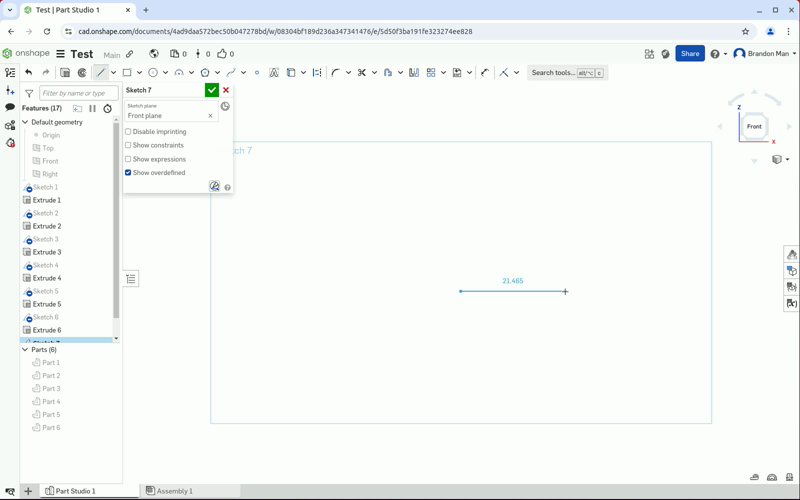
click(565, 291)
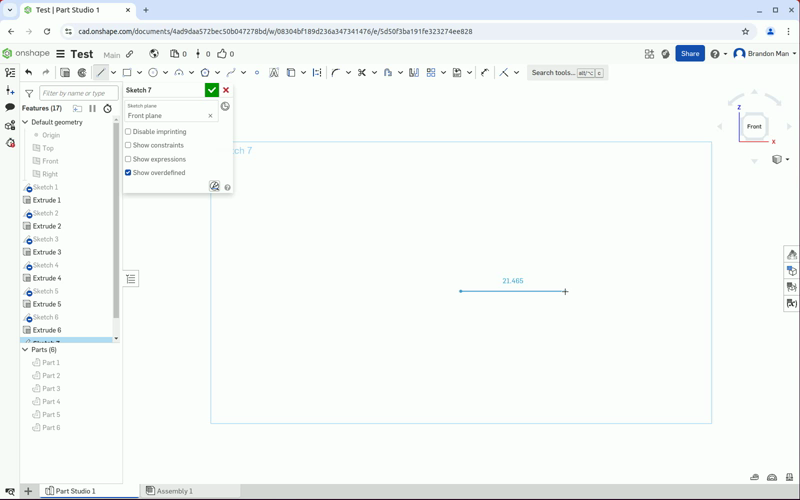
key_up(shift)
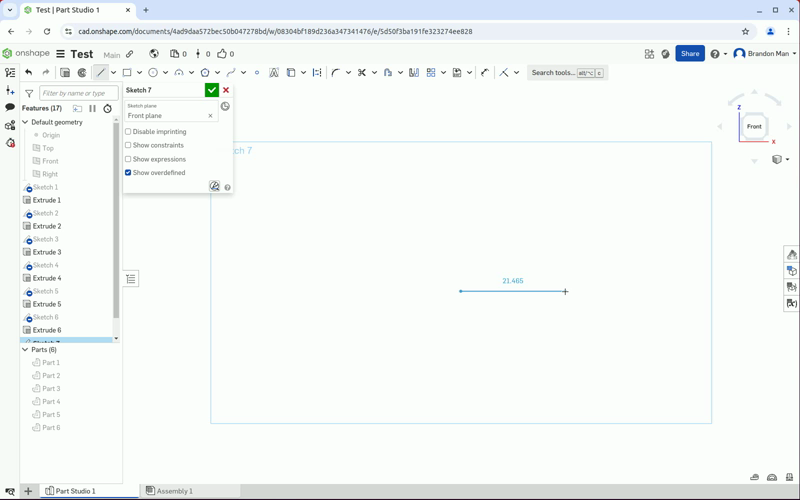
key(esc)
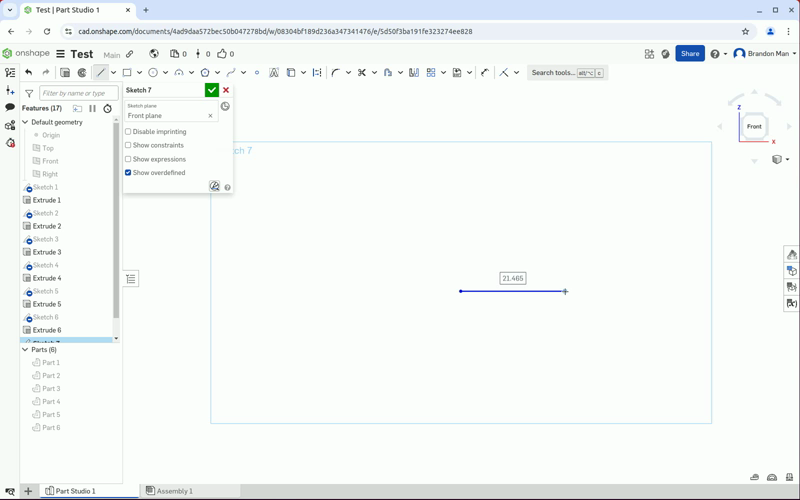
key(a)
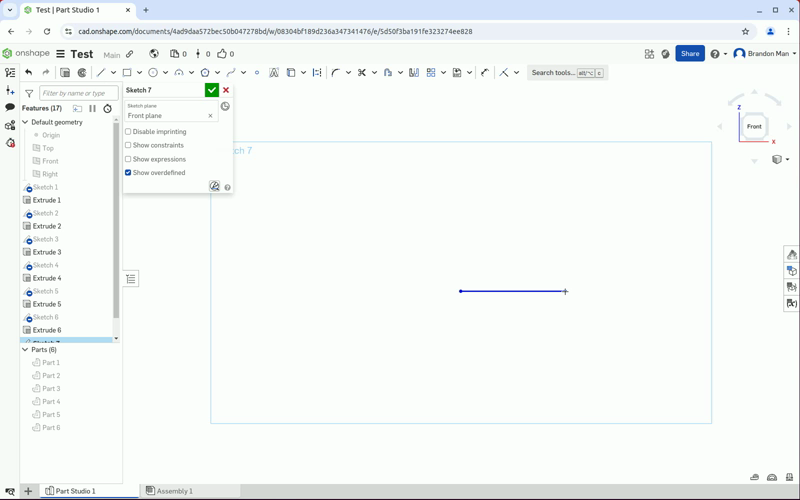
mouse_move(565, 291)
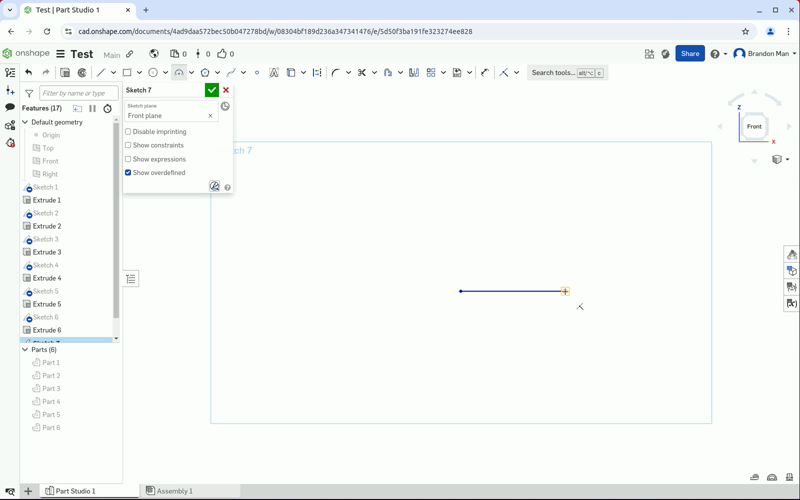
click(565, 291)
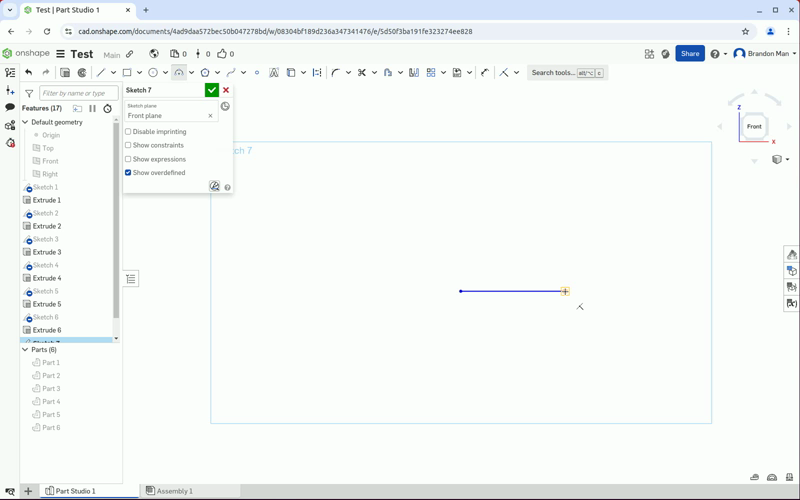
key_down(shift)
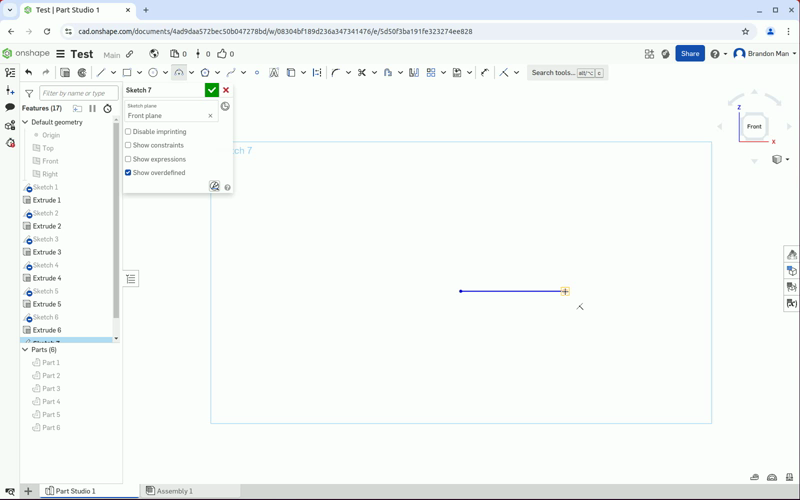
mouse_move(565, 275)
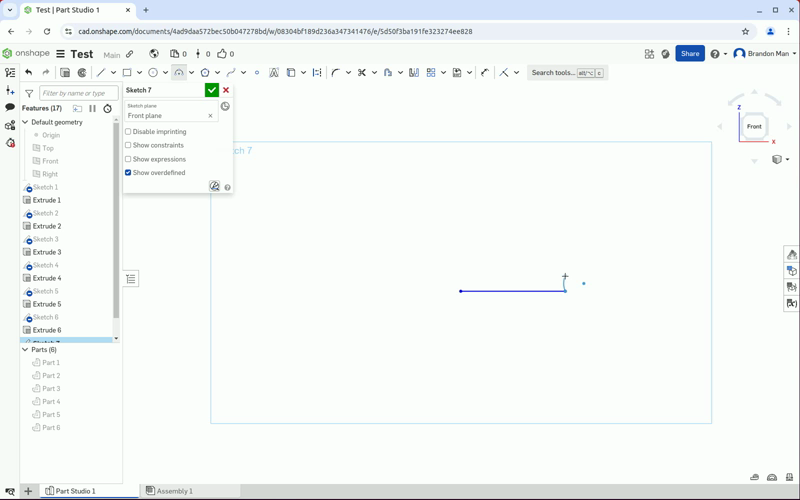
click(565, 275)
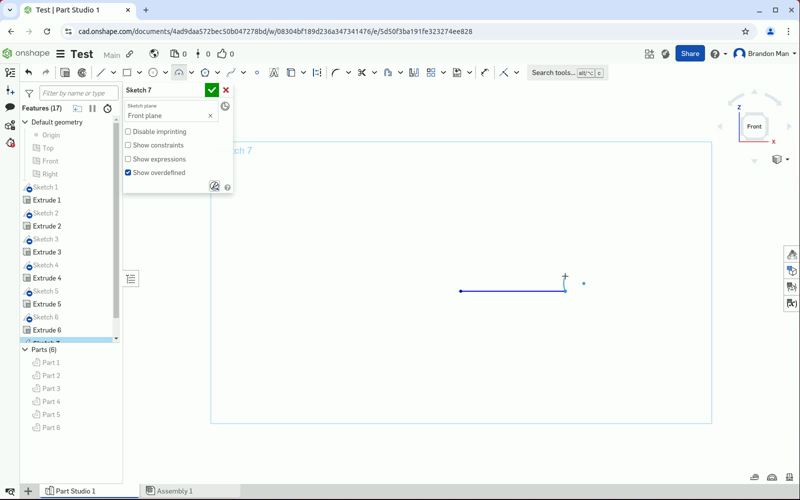
mouse_move(557, 283)
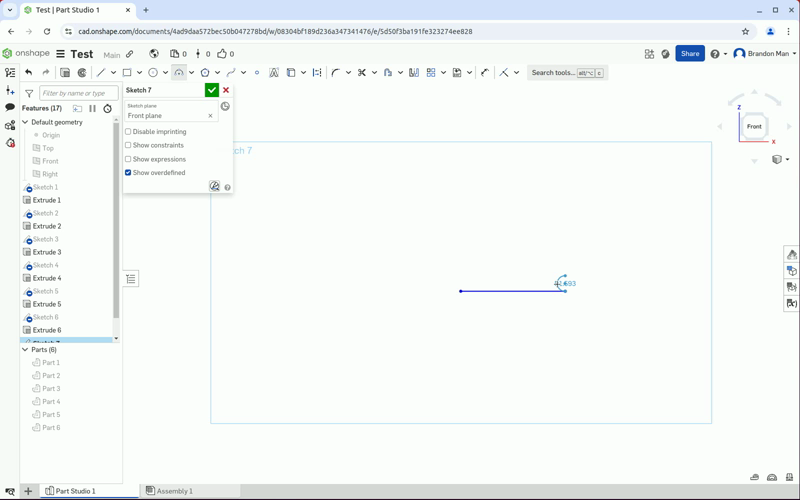
click(557, 283)
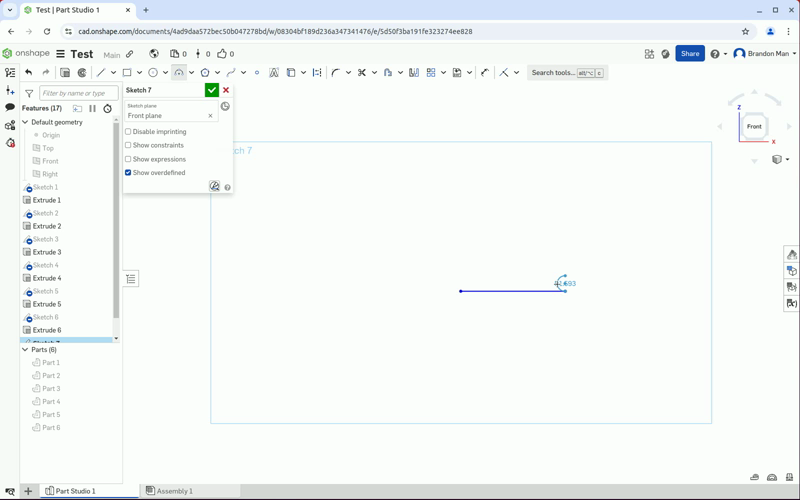
key_up(shift)
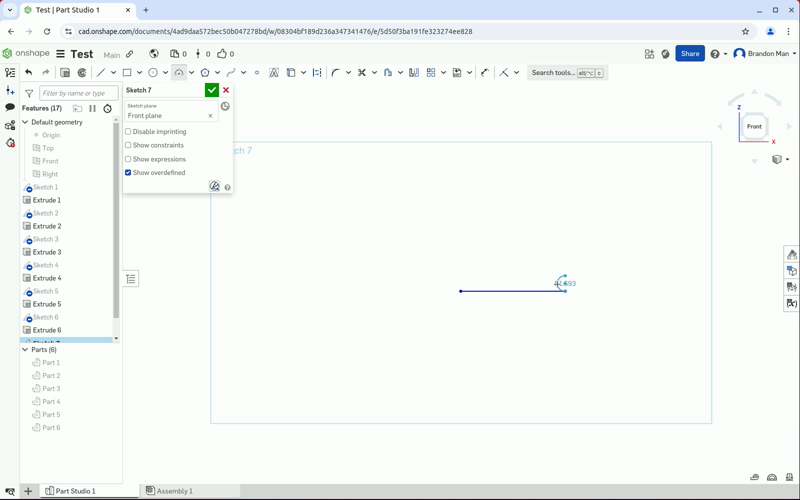
key(esc)
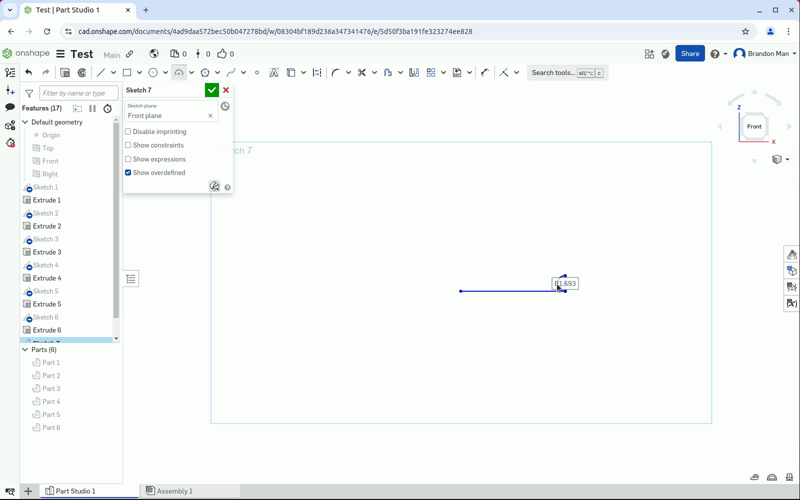
key(l)
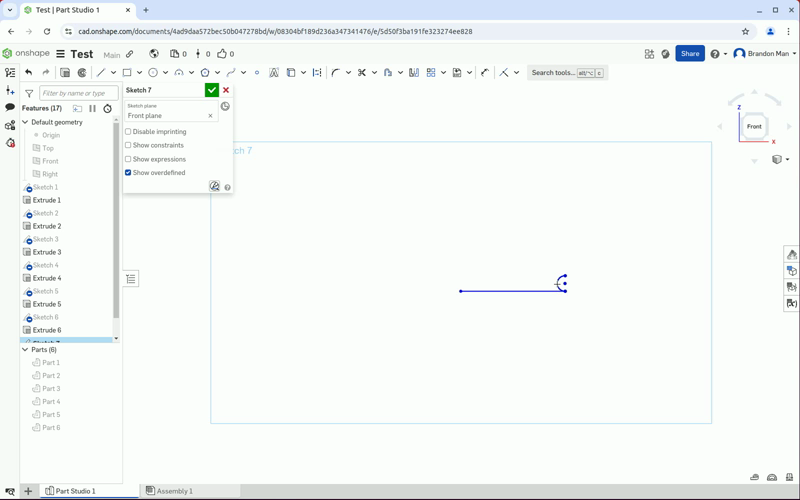
mouse_move(565, 275)
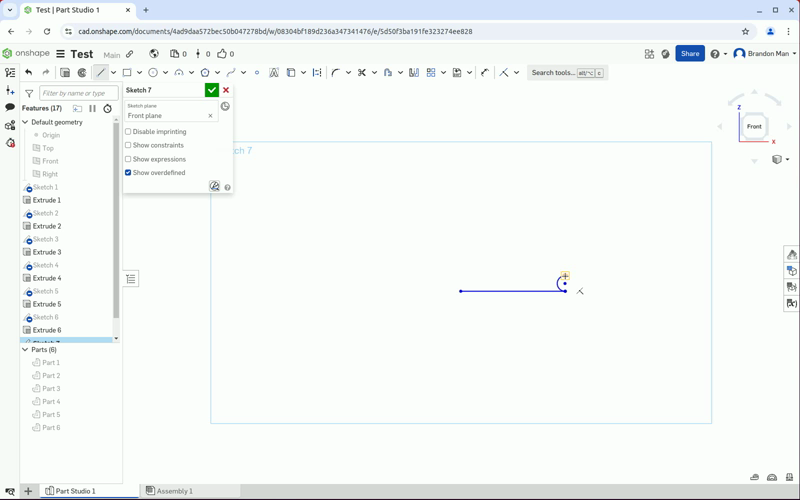
click(565, 275)
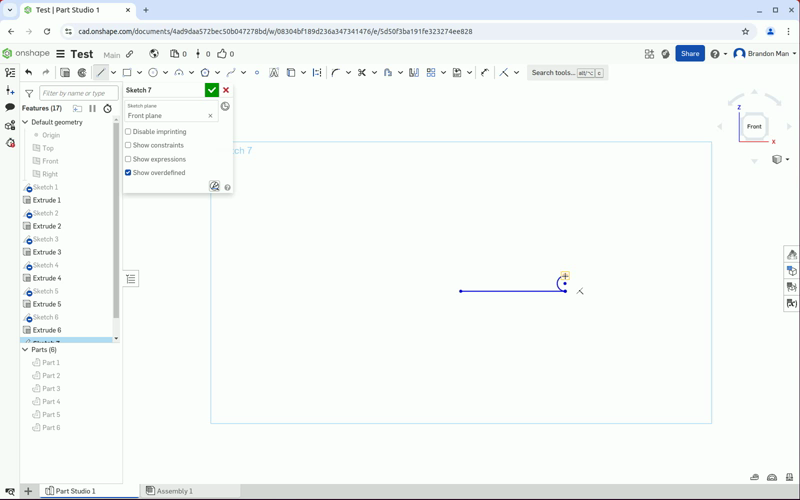
key_down(shift)
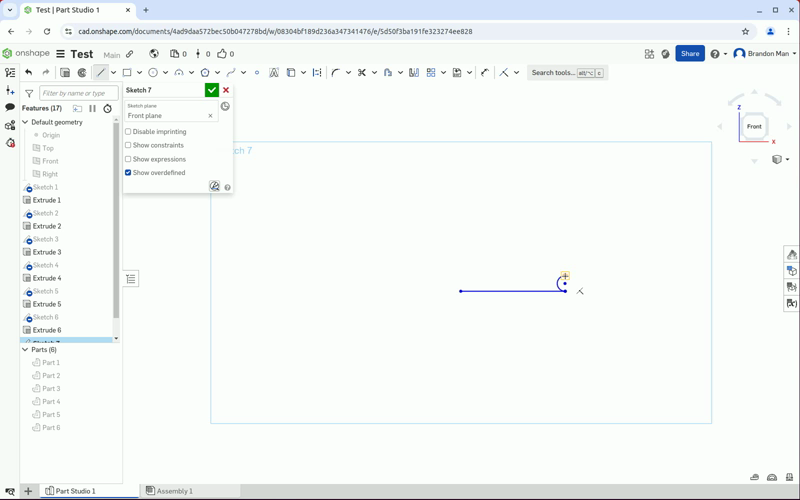
mouse_move(460, 275)
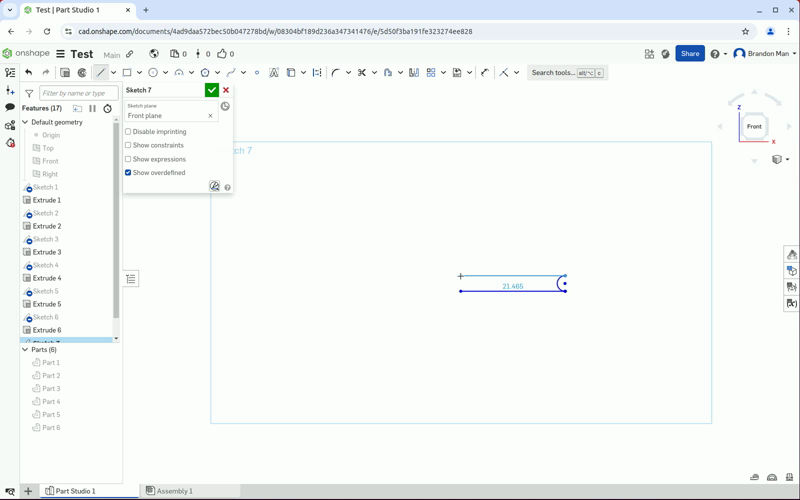
click(460, 275)
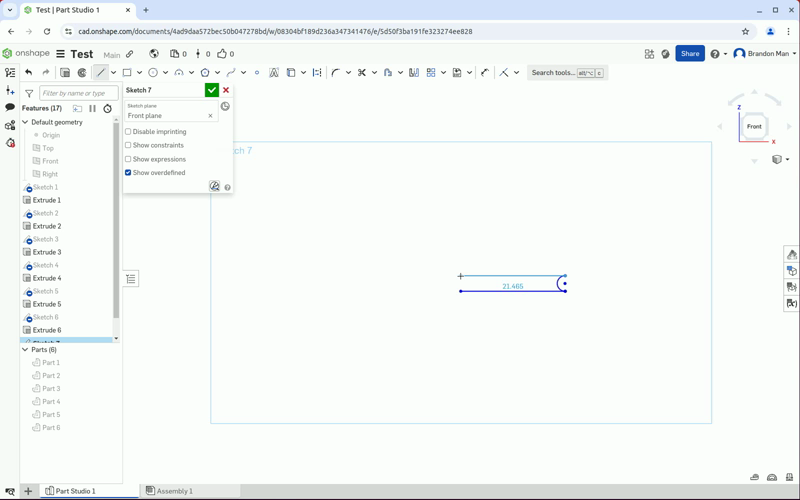
key_up(shift)
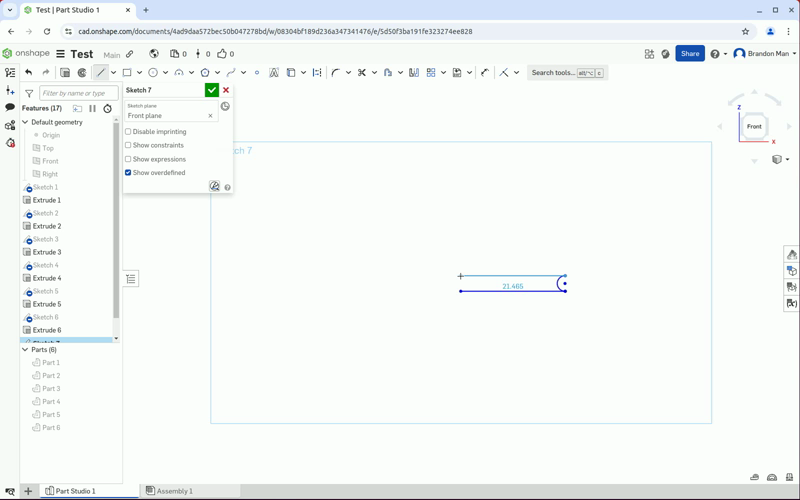
key(esc)
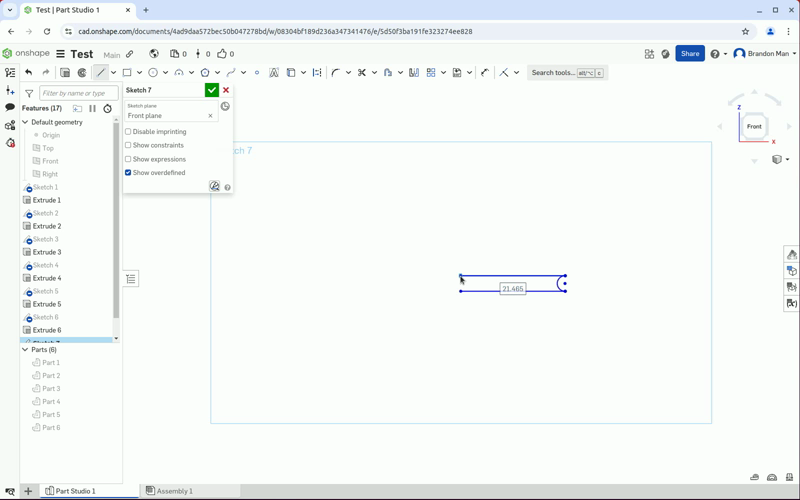
key(a)
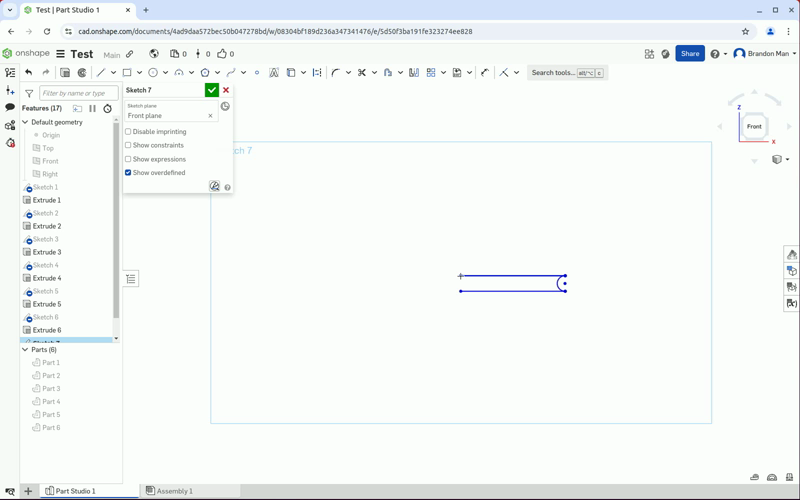
mouse_move(460, 275)
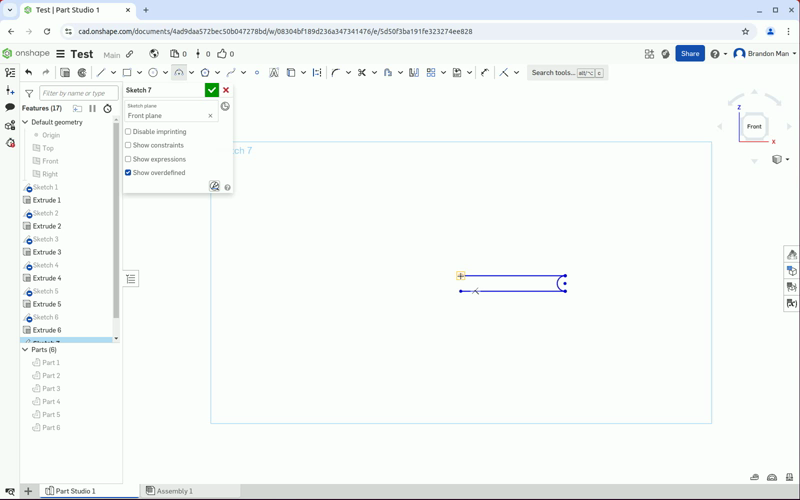
click(460, 275)
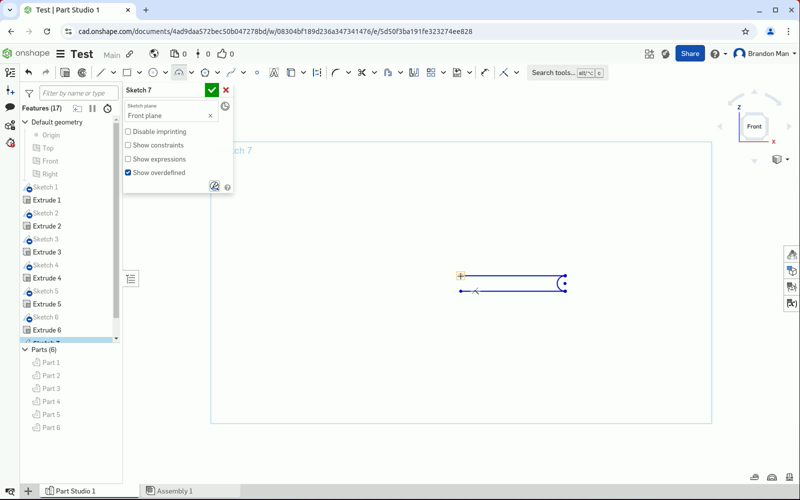
mouse_move(460, 291)
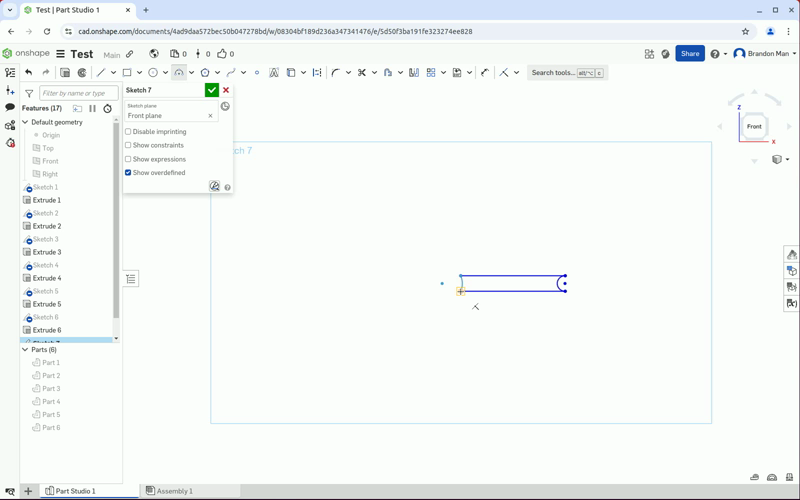
click(460, 291)
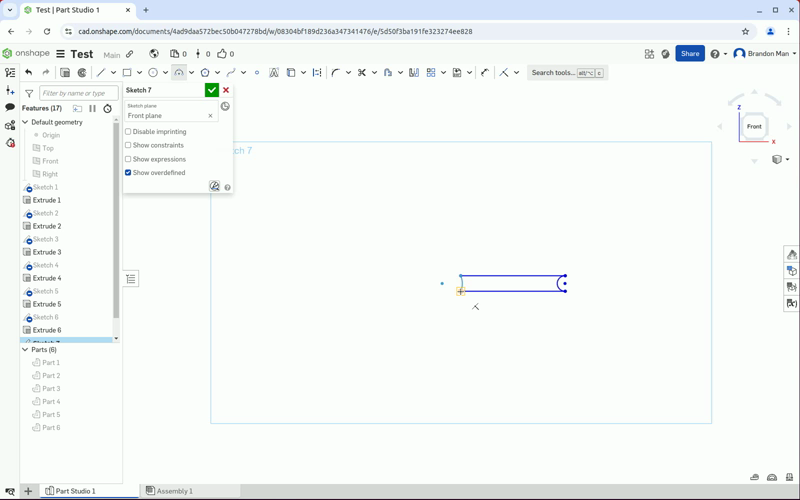
key_down(shift)
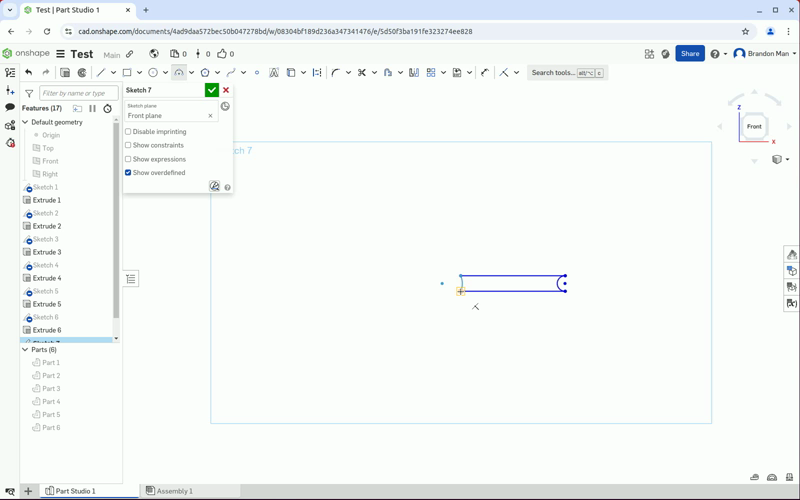
mouse_move(468, 283)
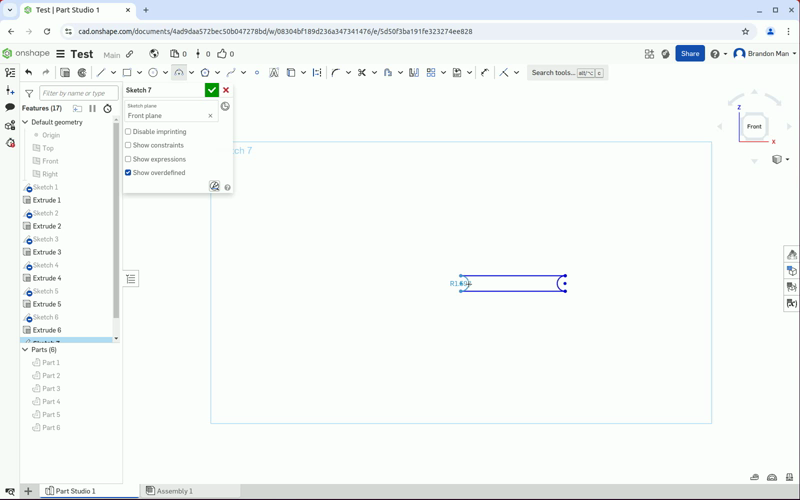
click(468, 283)
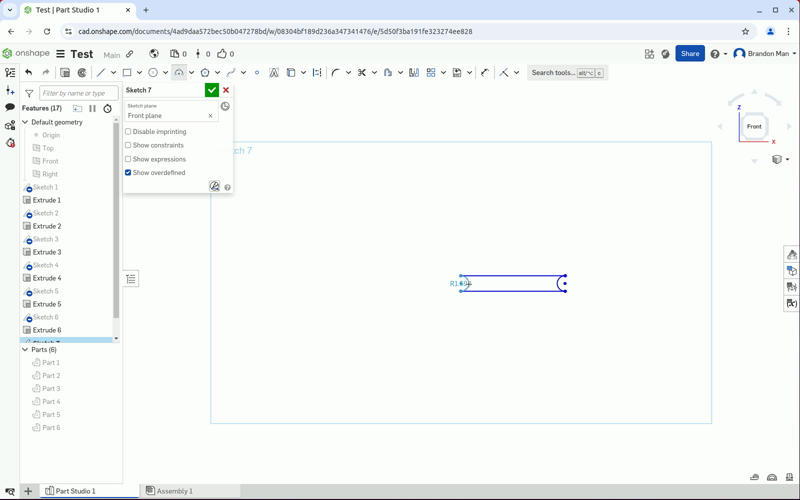
key_up(shift)
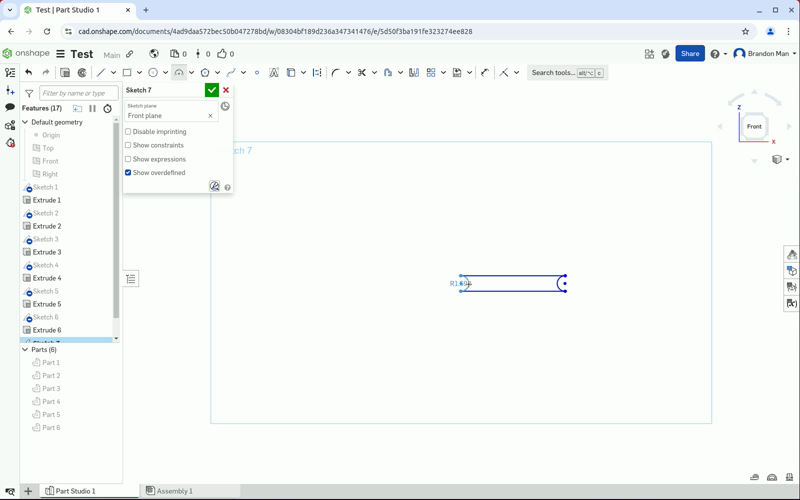
key(esc)
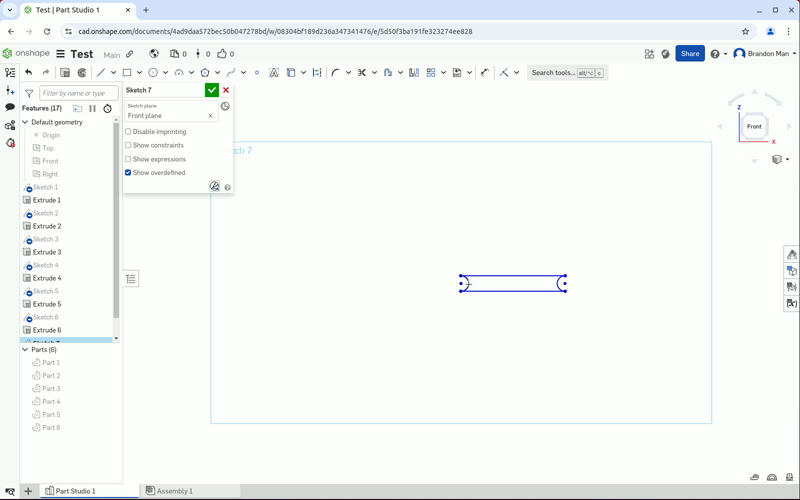
mouse_move(462, 286)
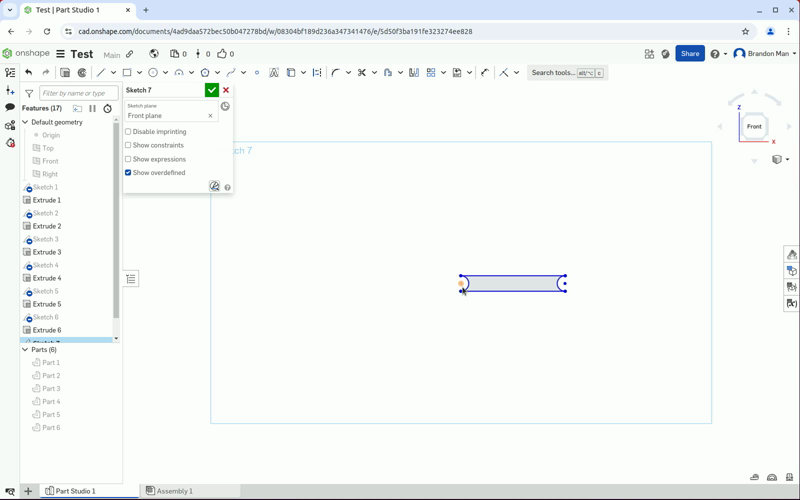
scroll(6)
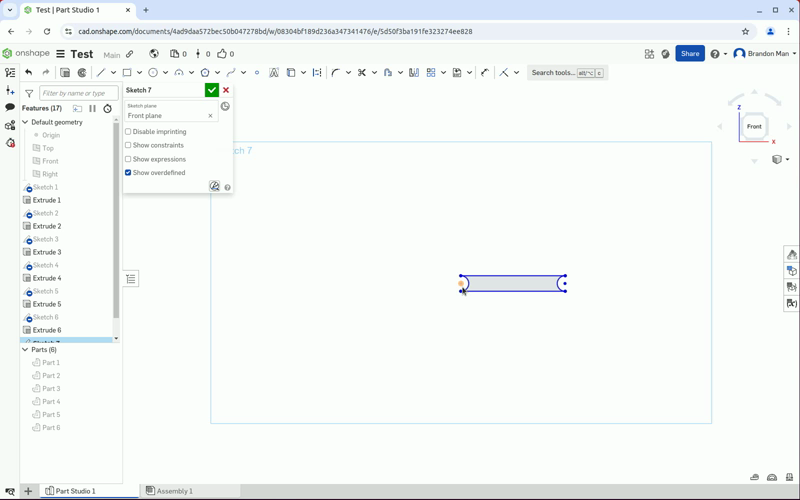
scroll(6)
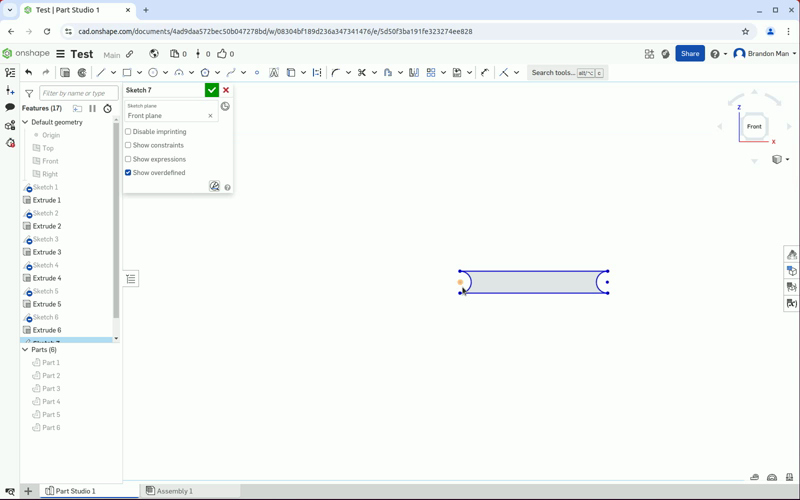
scroll(6)
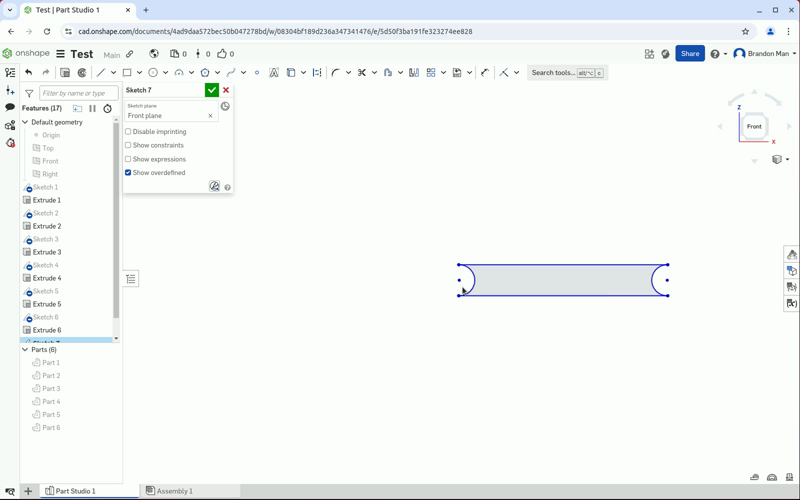
scroll(6)
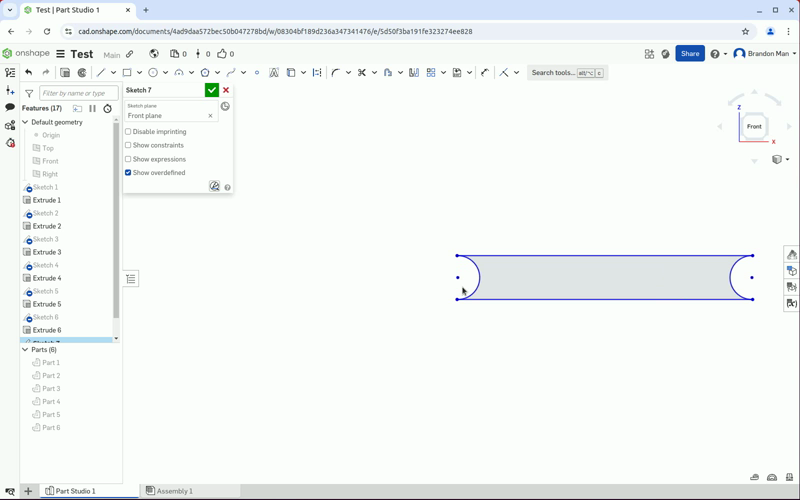
scroll(6)
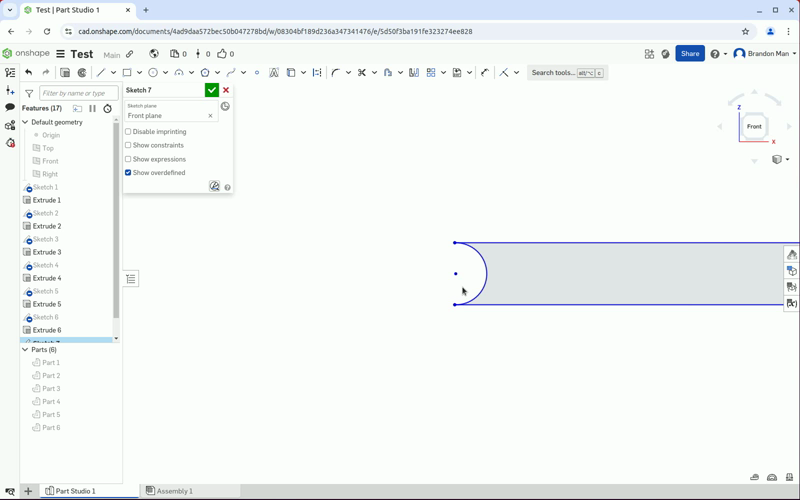
scroll(6)
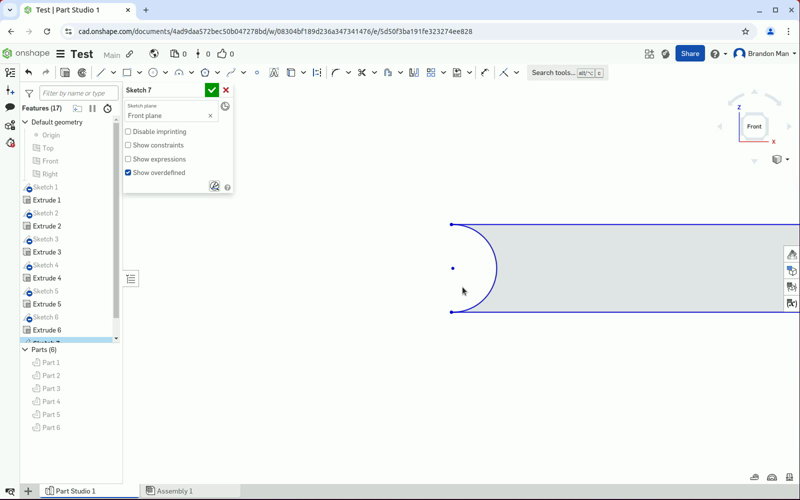
scroll(6)
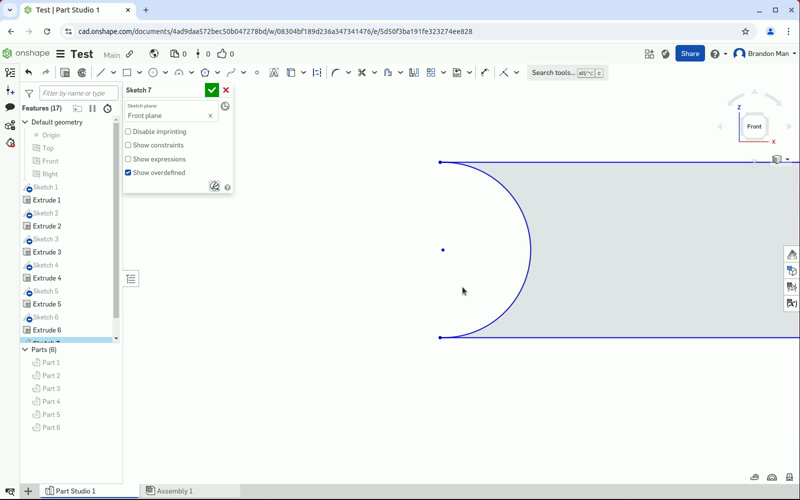
click(462, 286)
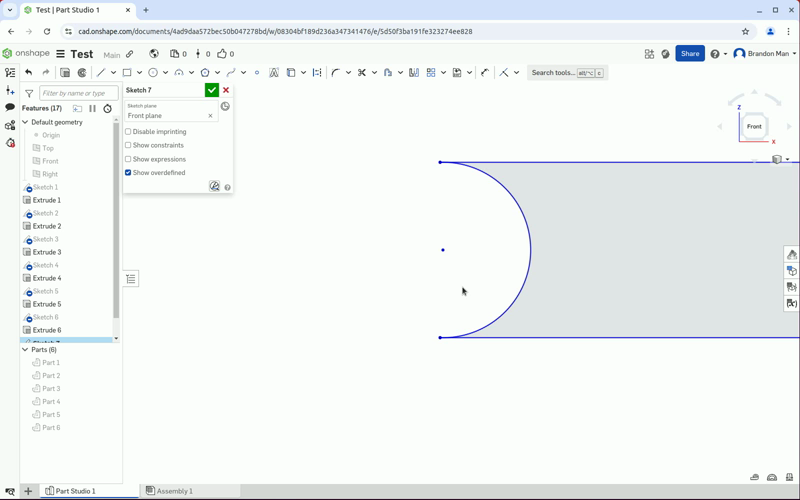
scroll(-6)
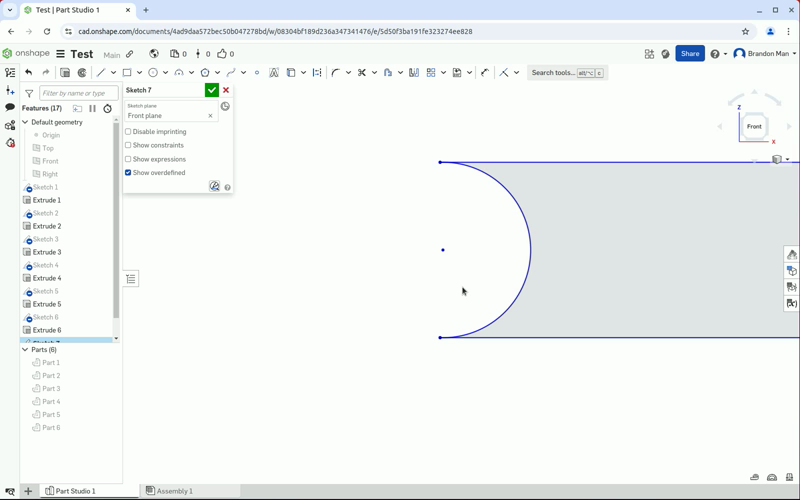
scroll(-6)
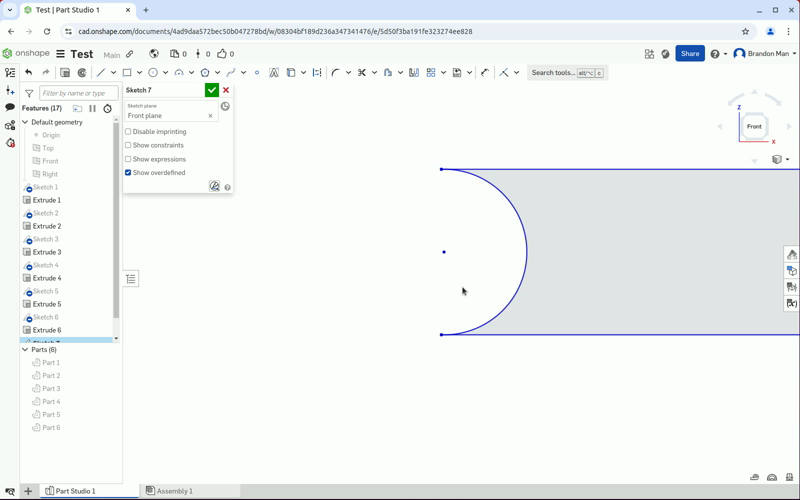
scroll(-6)
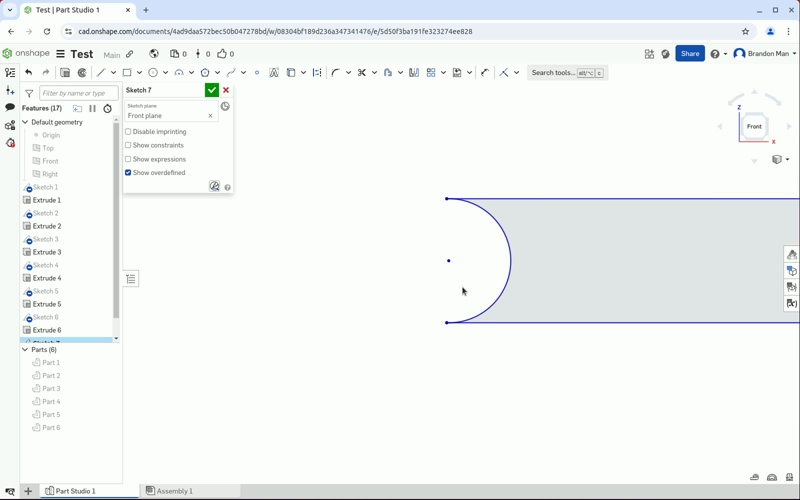
scroll(-6)
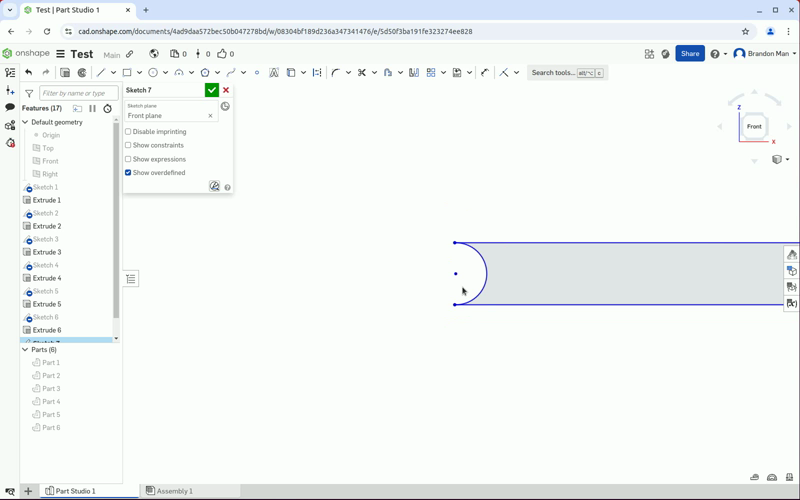
scroll(-6)
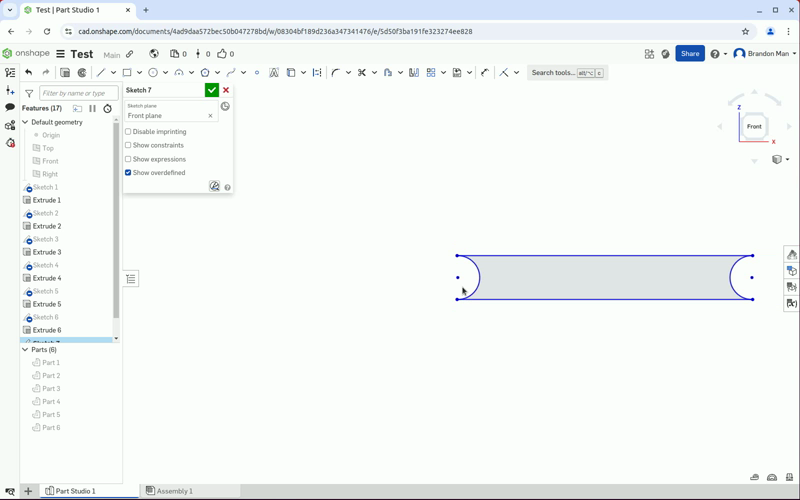
scroll(-6)
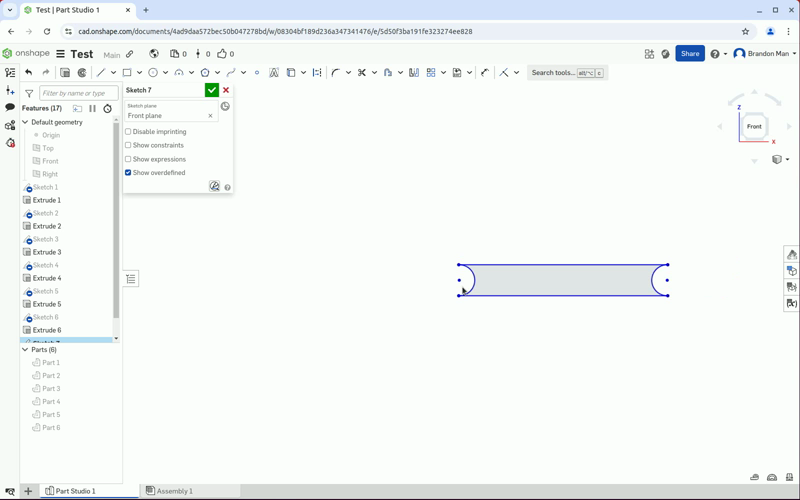
scroll(-6)
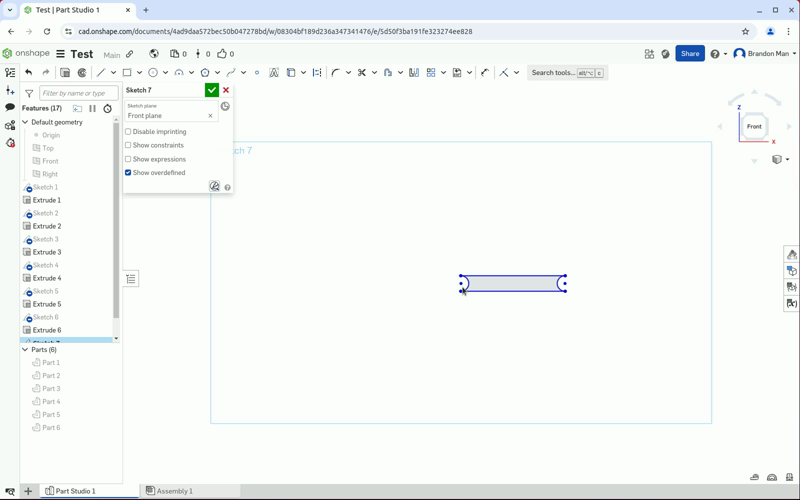
mouse_move(73, 352)
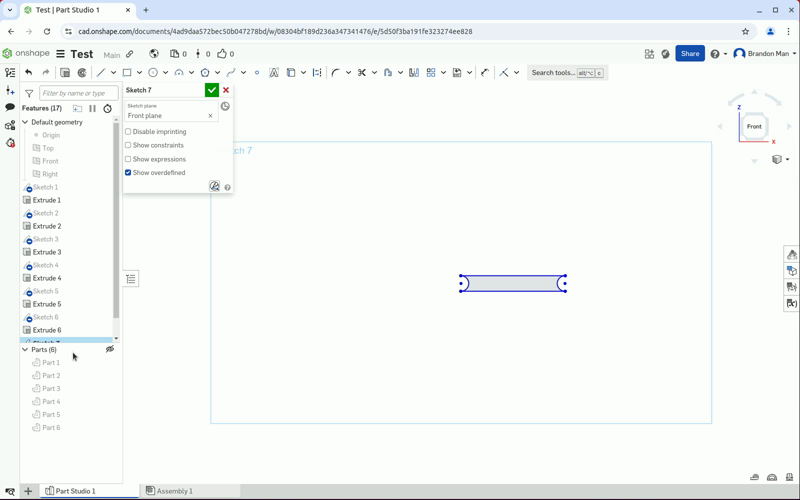
key(shift+y)
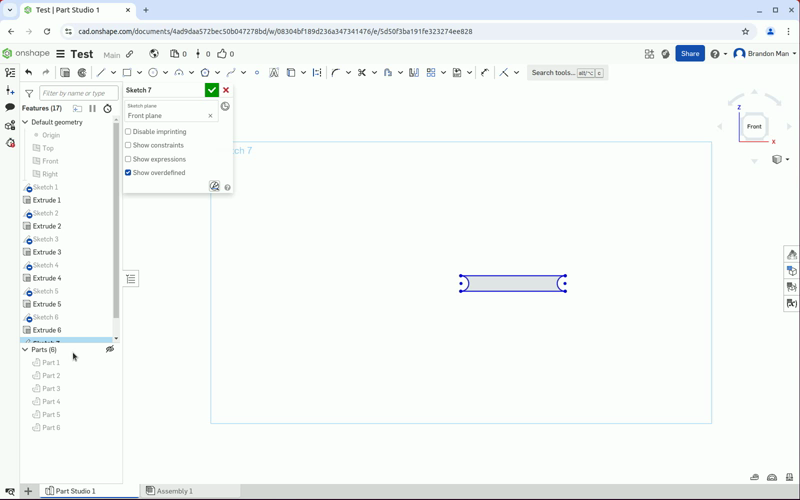
key(shift+e)
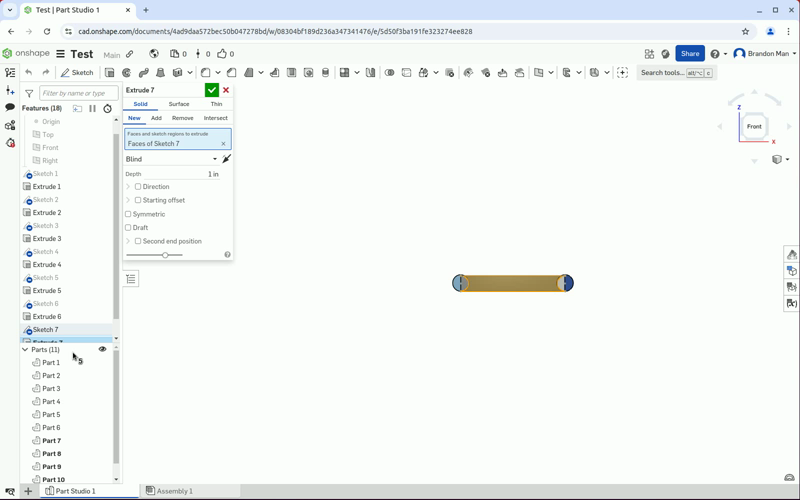
mouse_move(143, 106)
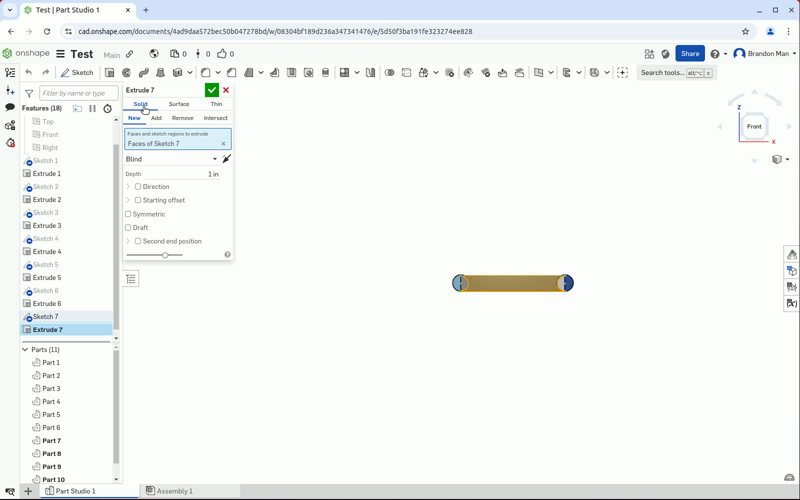
click(143, 106)
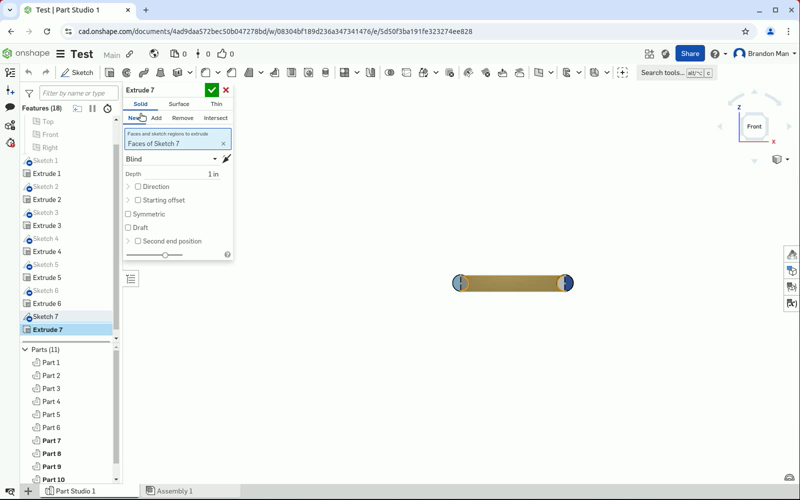
mouse_move(137, 120)
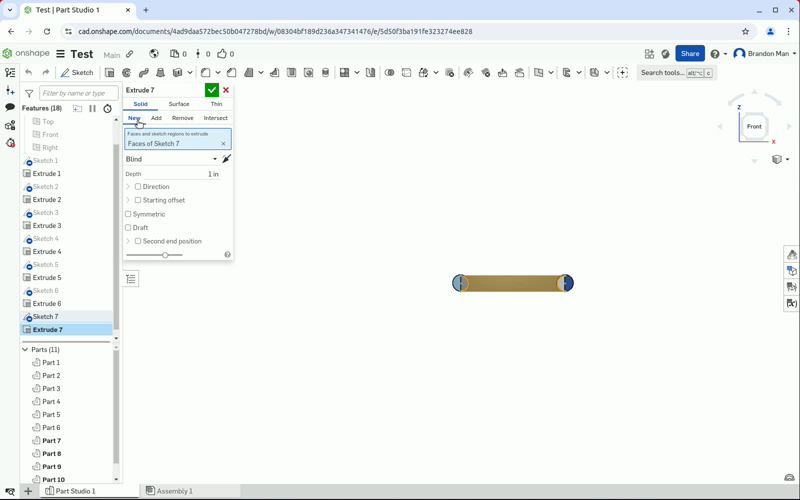
click(137, 120)
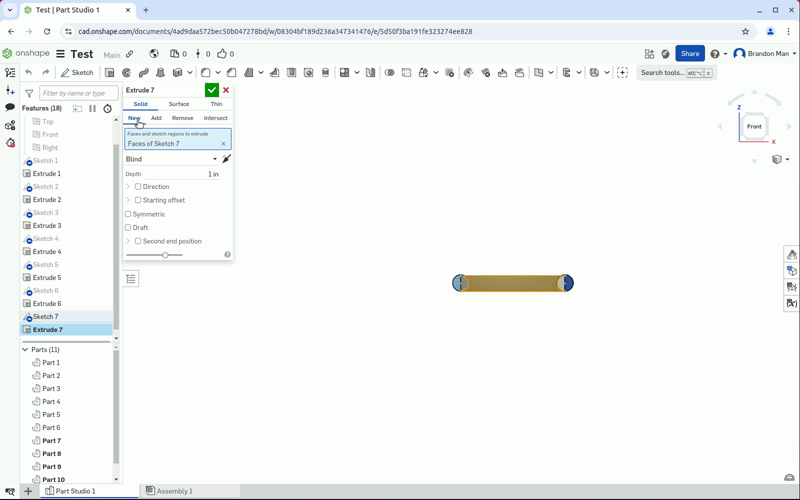
key(tab, 4)
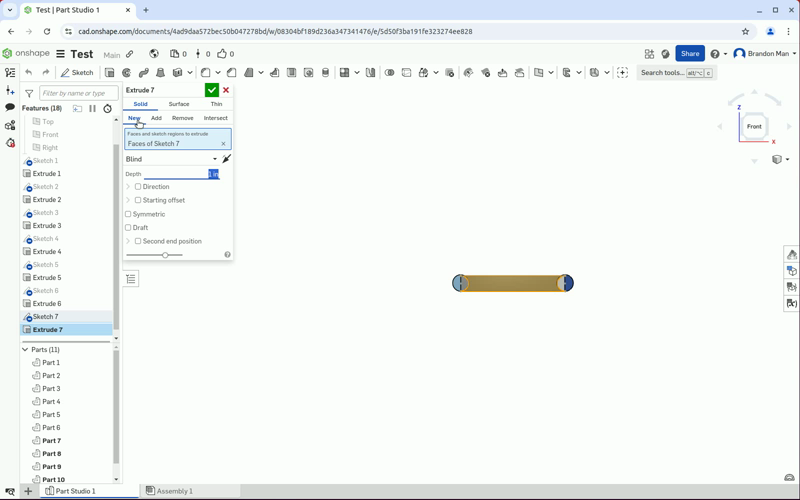
text(3.129)
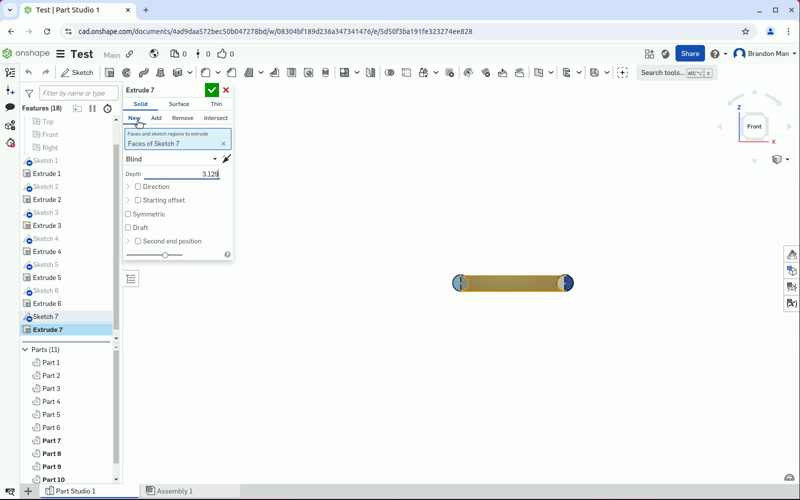
key(enter)
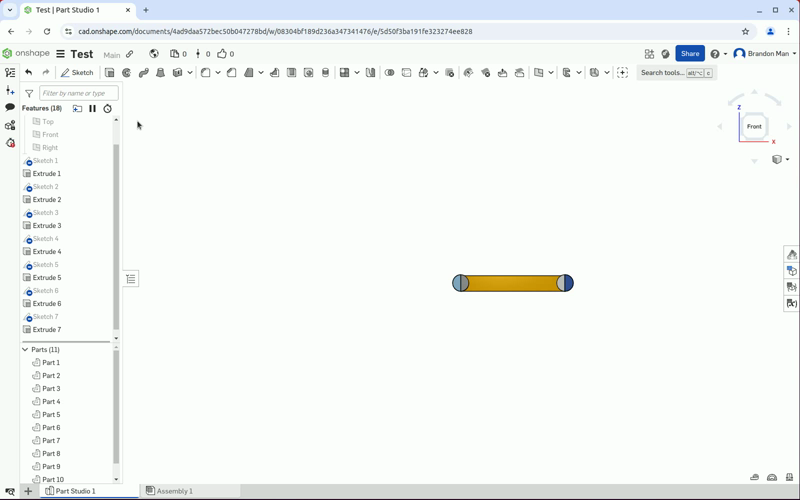
key(shift+h)
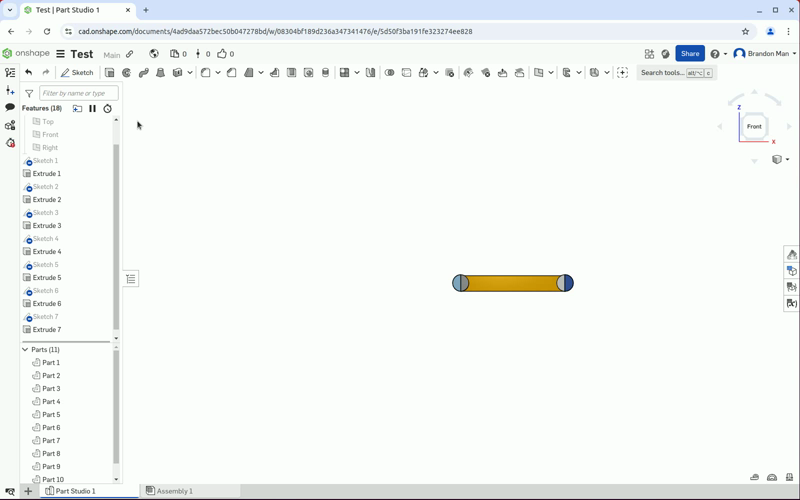
key(shift+h)
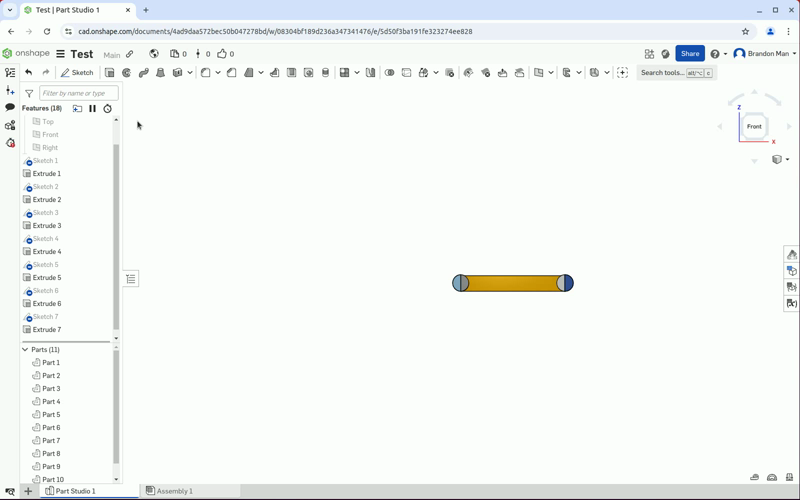
mouse_move(69, 163)
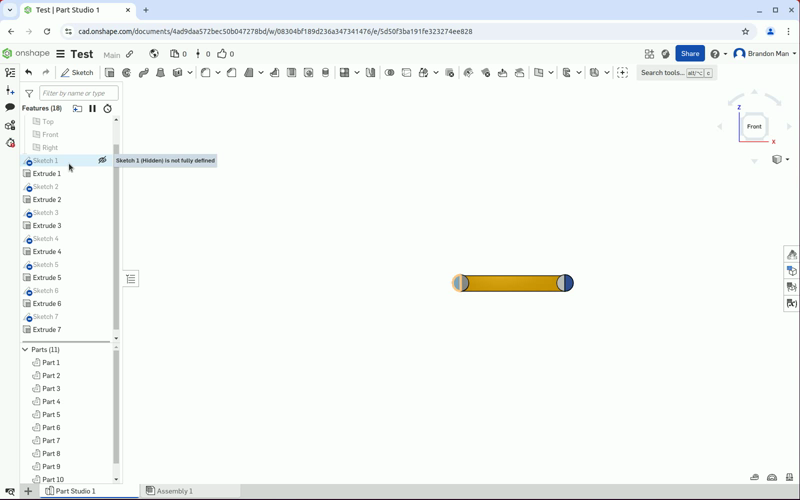
click(69, 163)
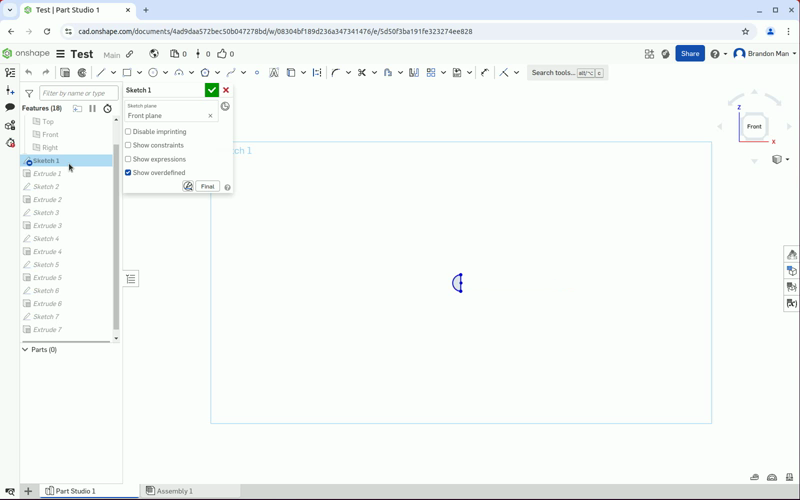
mouse_move(229, 92)
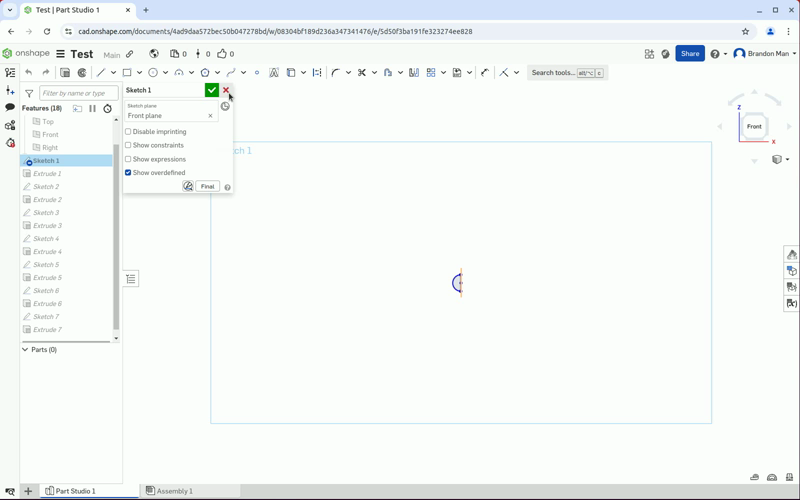
click(229, 92)
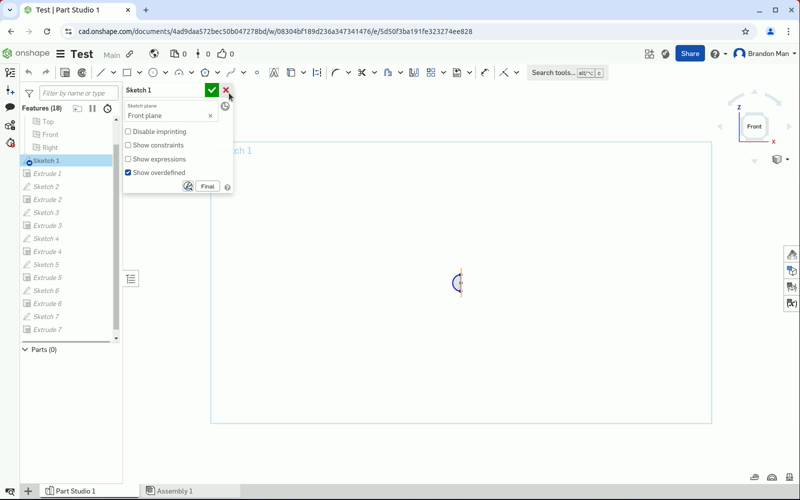
key(shift+s)
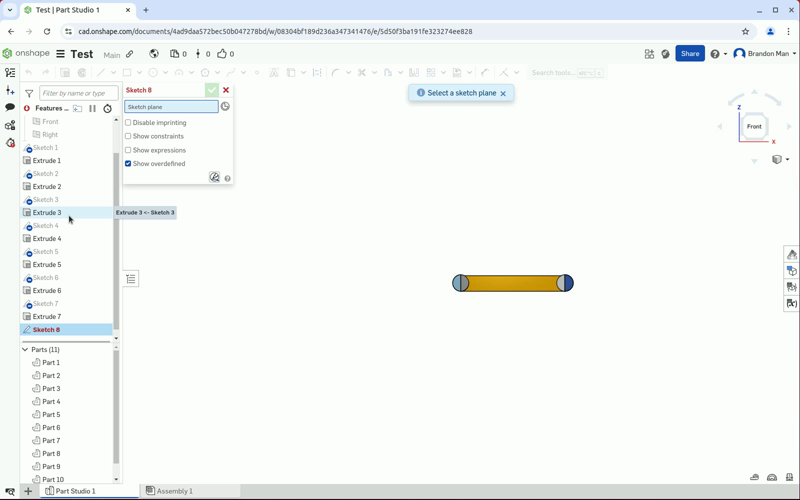
scroll(3)
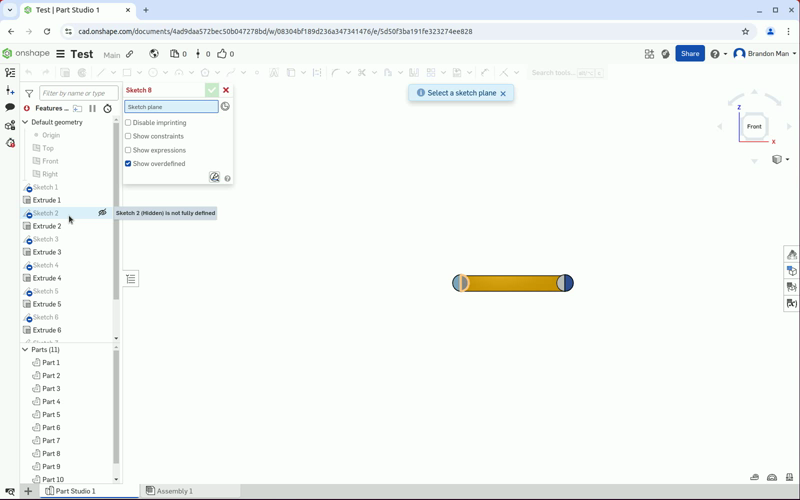
mouse_move(69, 163)
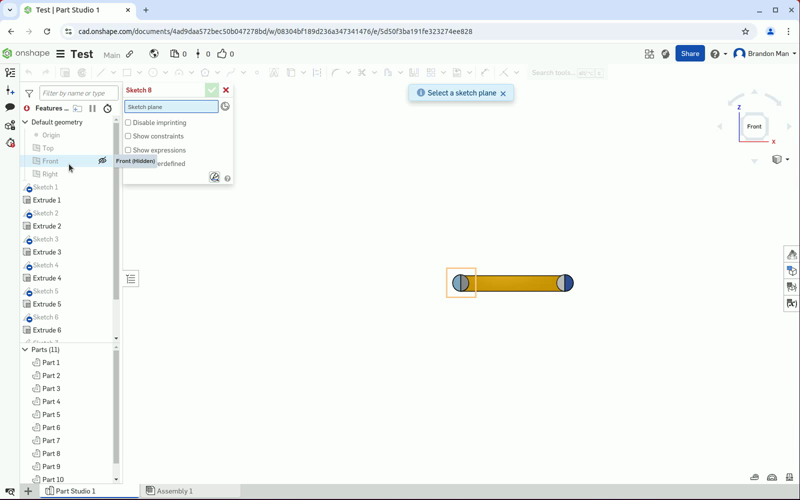
click(69, 163)
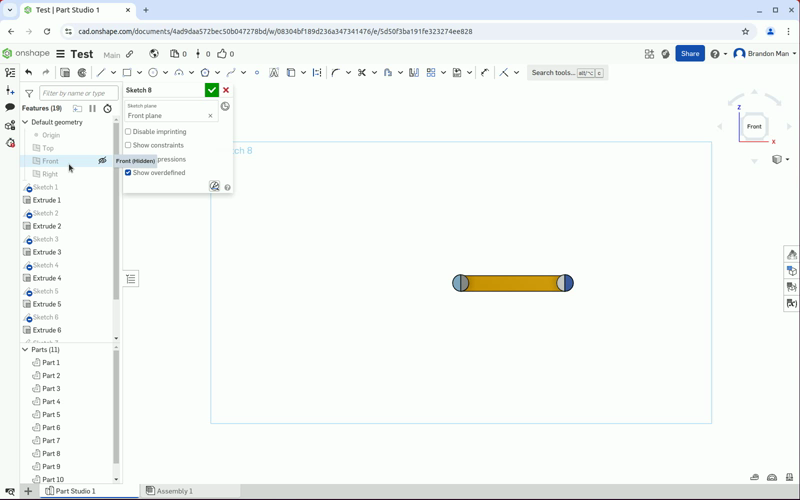
mouse_move(69, 352)
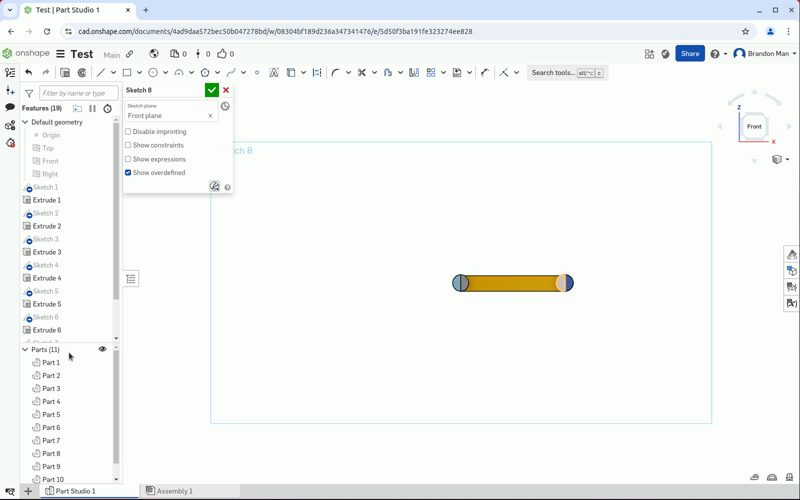
key(y)
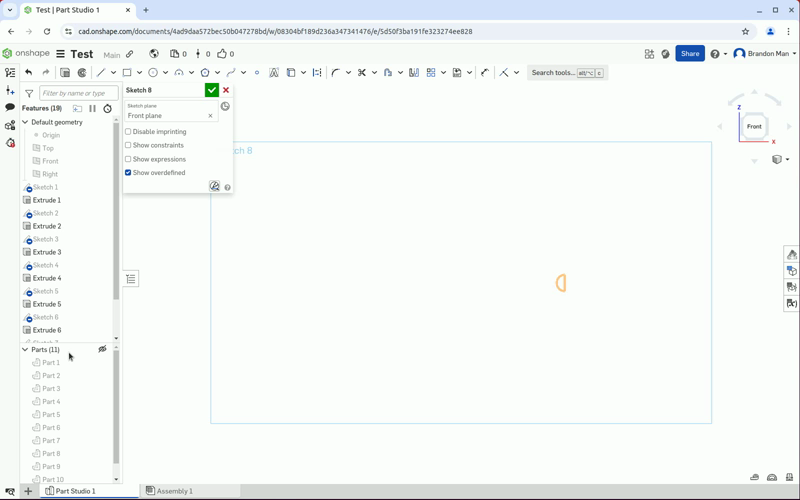
key(a)
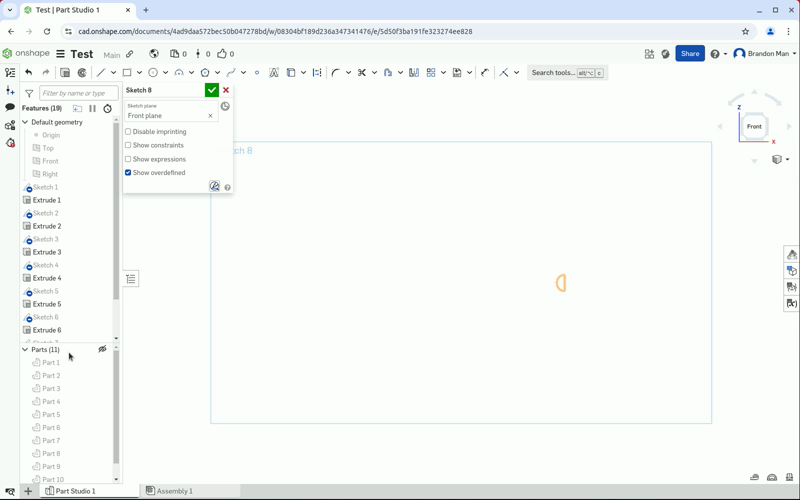
key_down(shift)
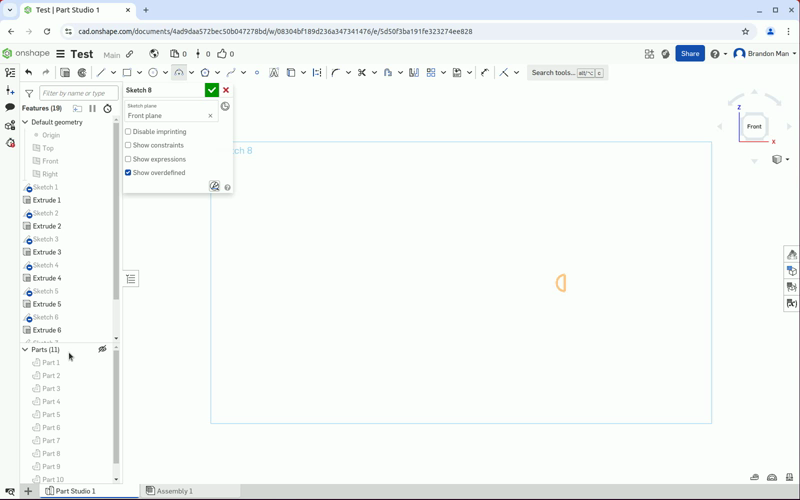
mouse_move(460, 291)
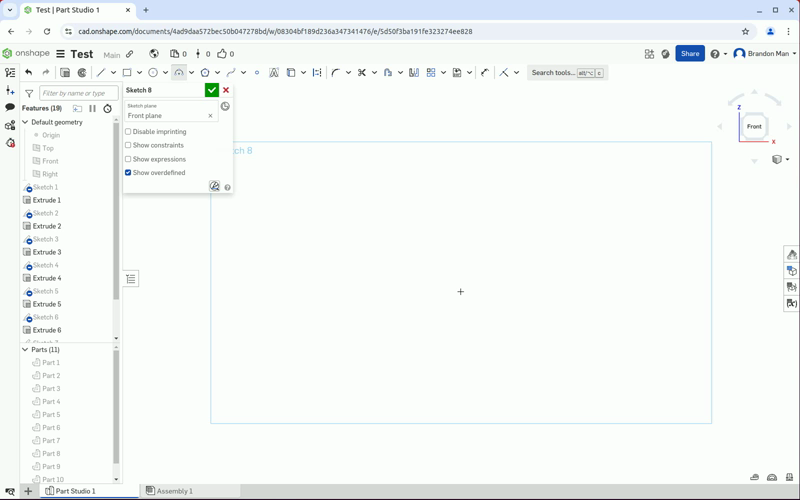
click(460, 291)
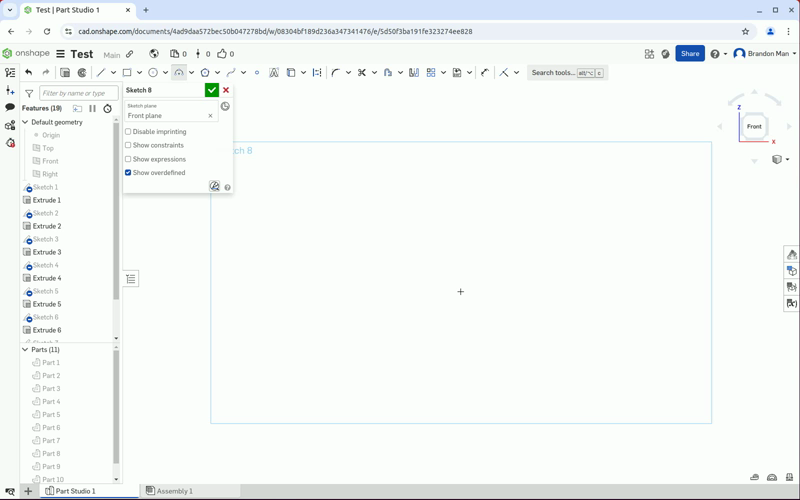
key_up(shift)
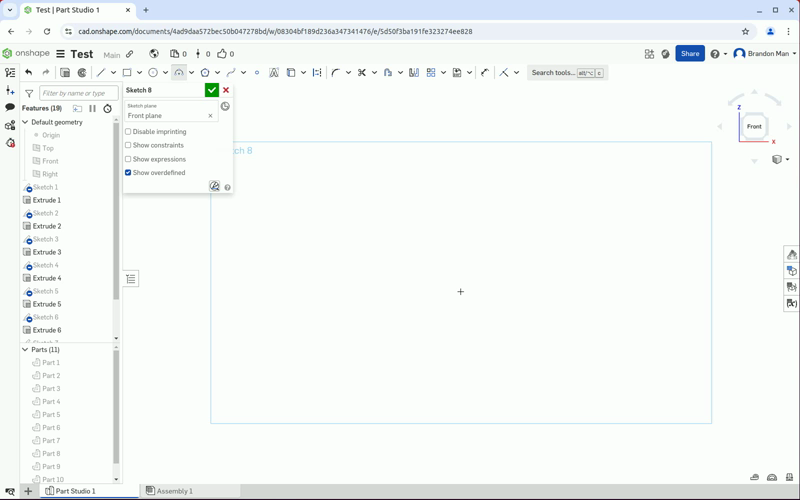
key_down(shift)
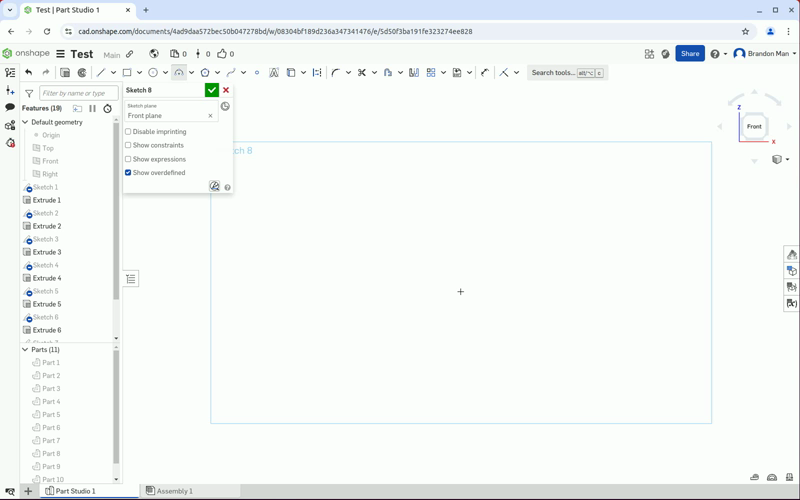
mouse_move(460, 274)
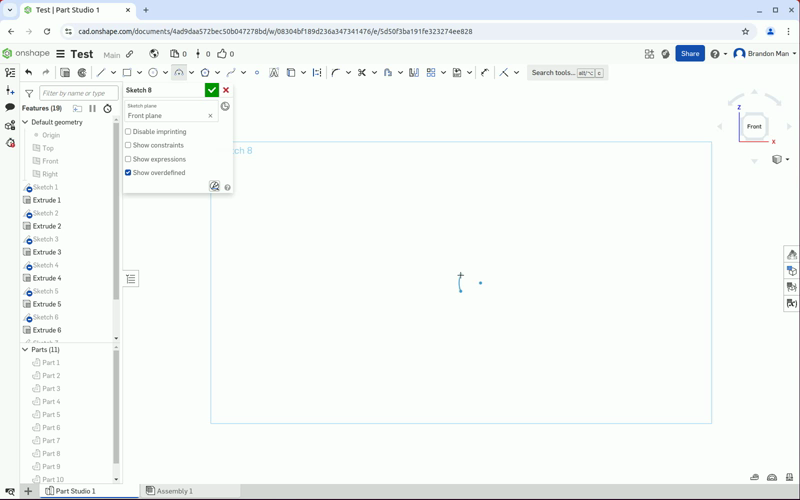
click(460, 274)
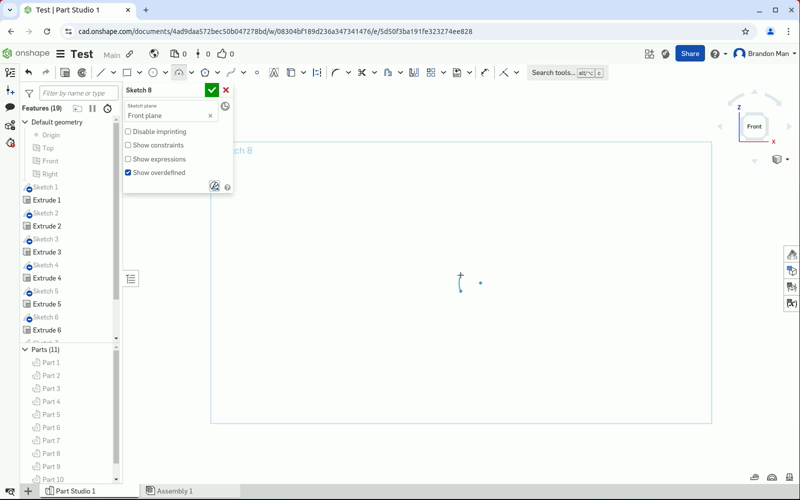
mouse_move(468, 282)
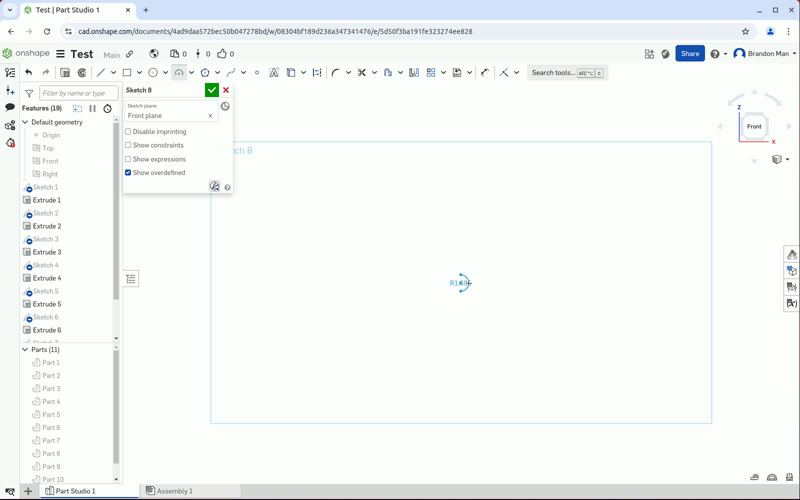
click(468, 282)
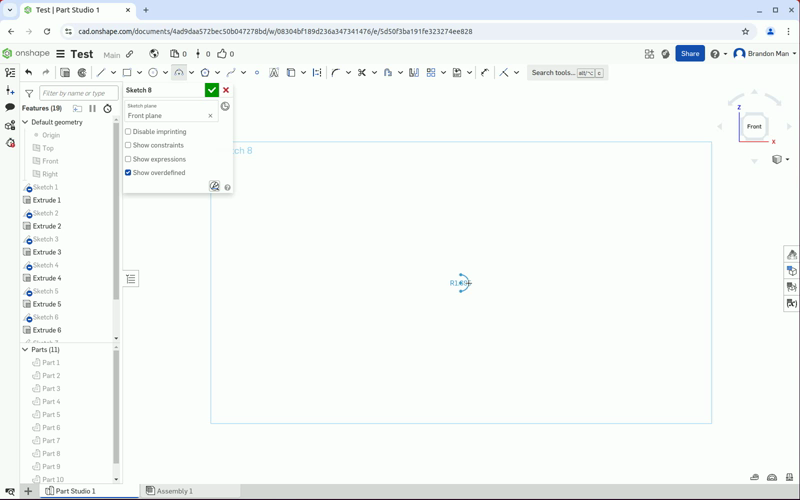
key_up(shift)
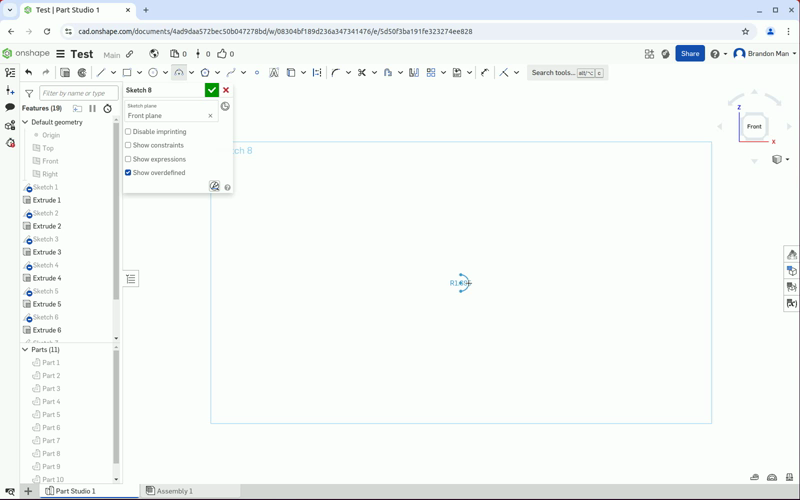
key(esc)
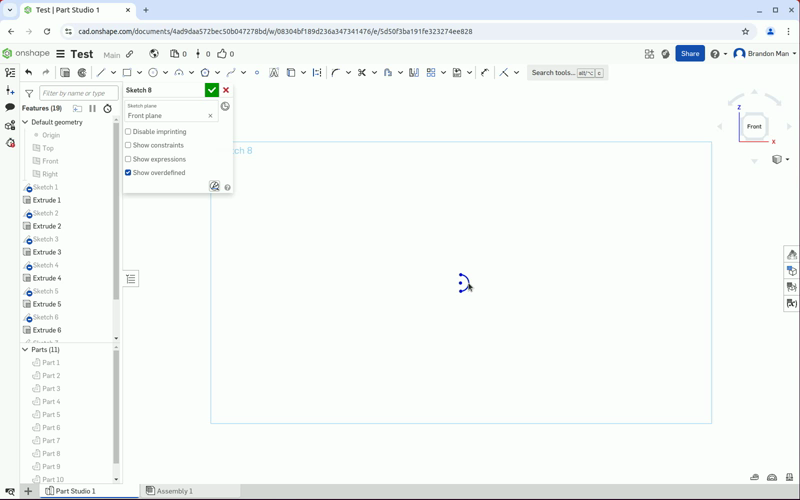
key(l)
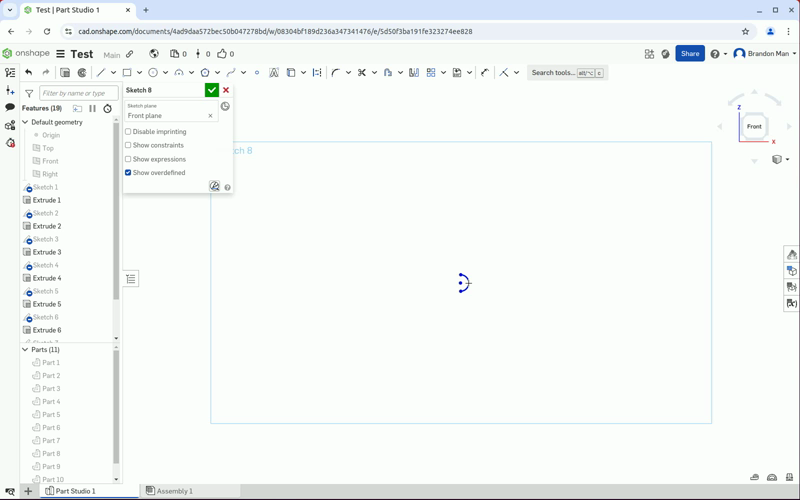
mouse_move(460, 274)
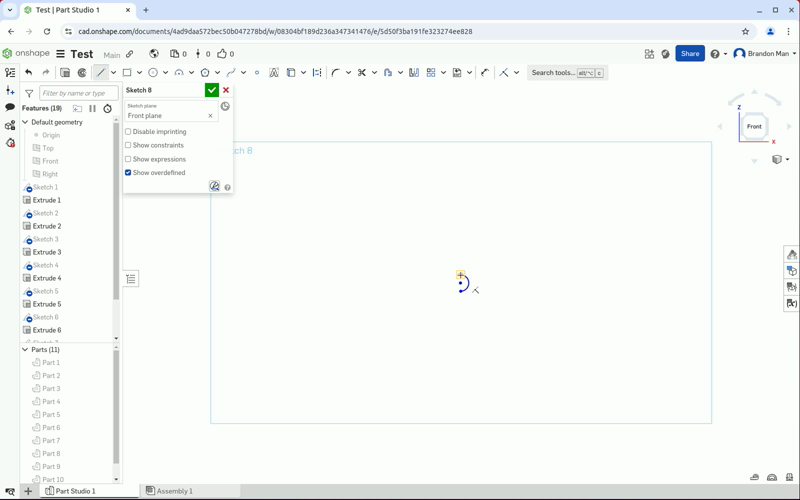
click(460, 274)
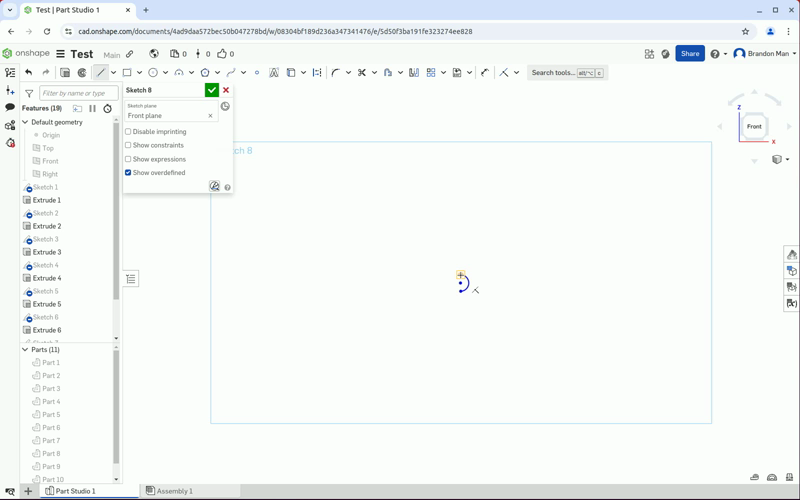
mouse_move(490, 274)
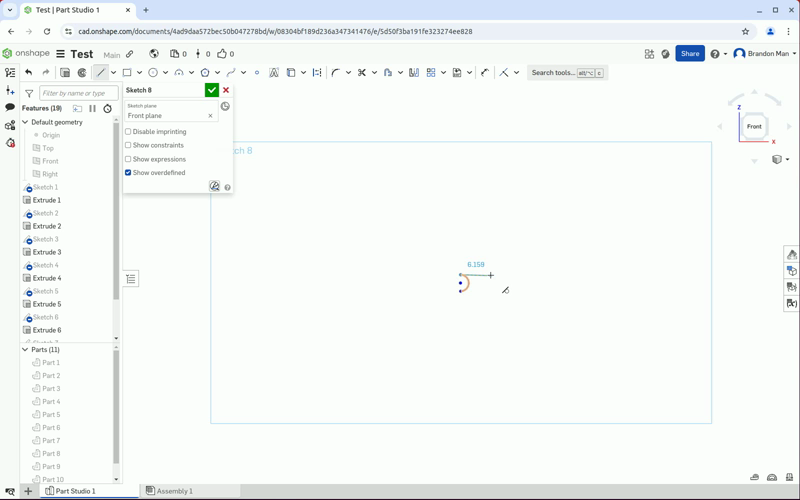
key_down(shift)
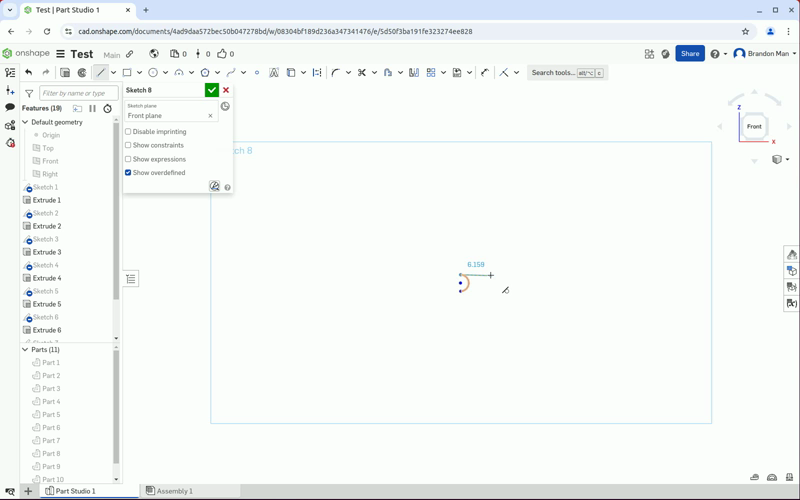
mouse_move(460, 291)
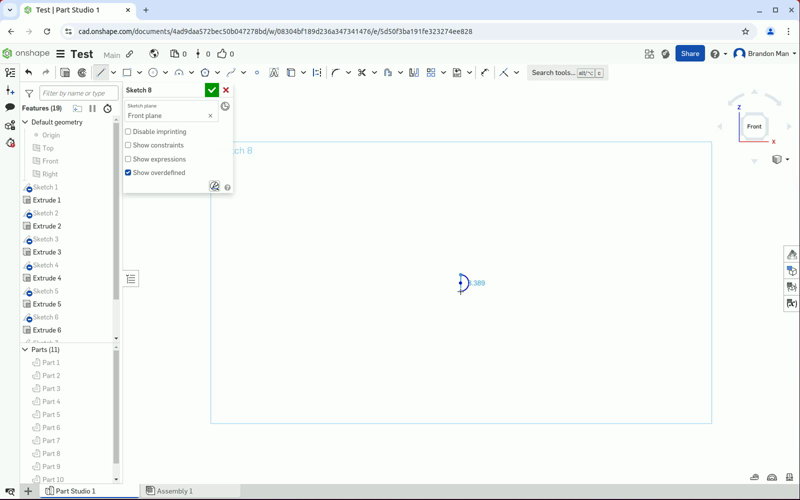
key_up(shift)
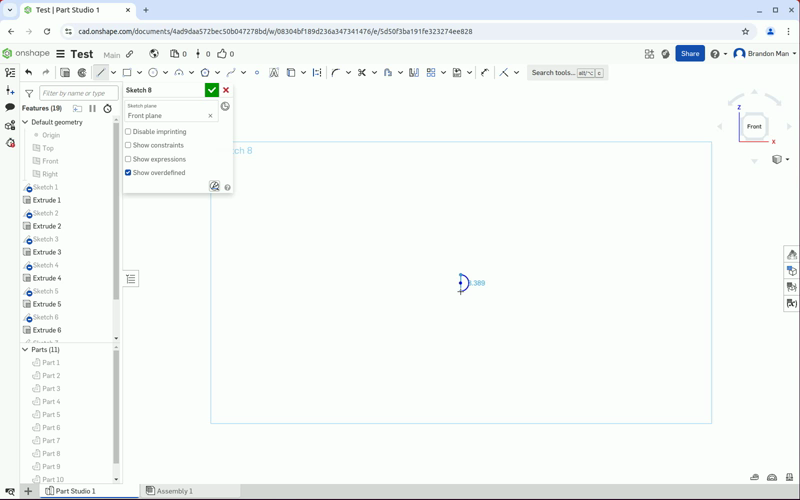
click(460, 291)
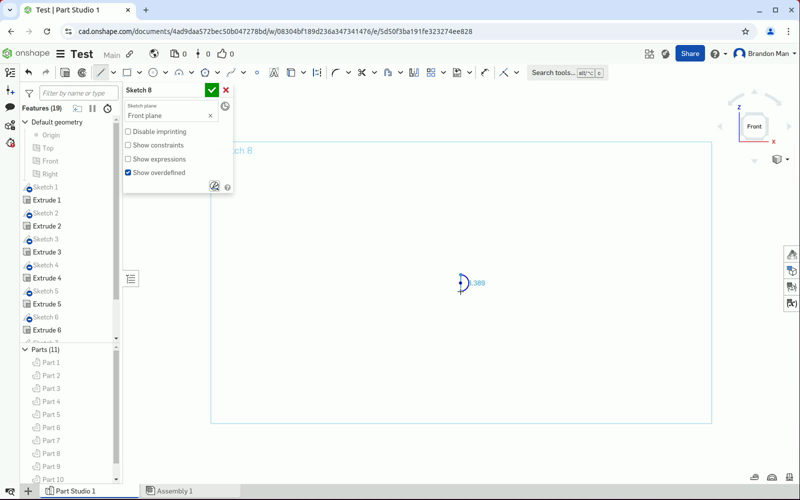
key(esc)
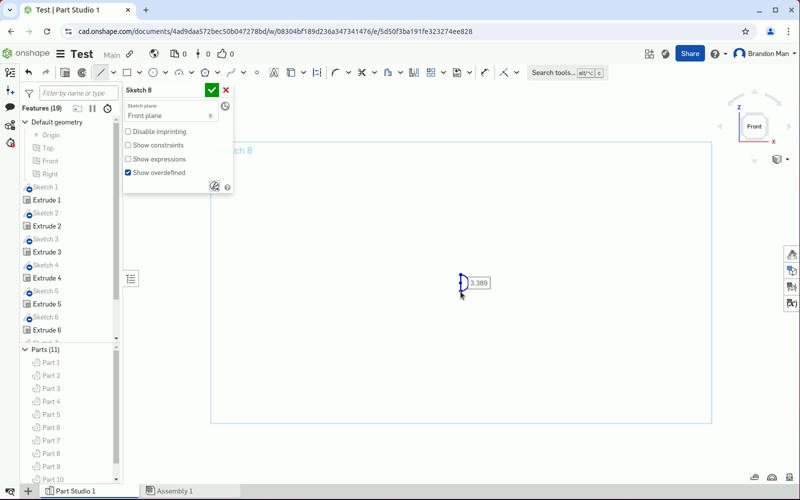
mouse_move(463, 278)
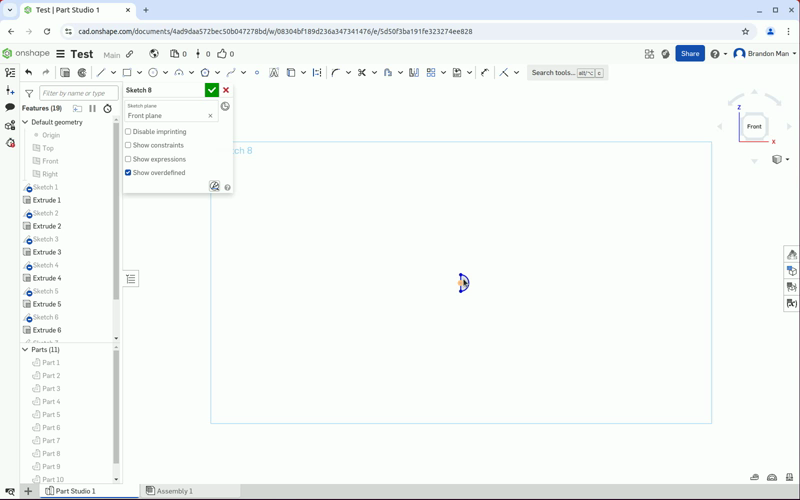
scroll(6)
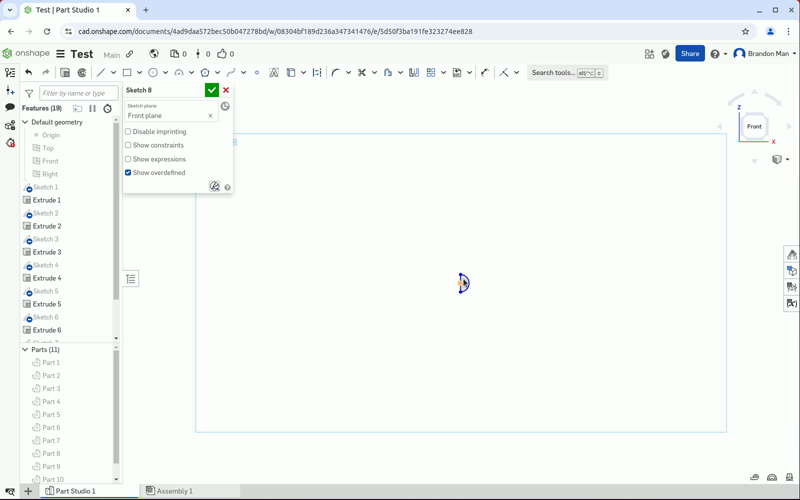
scroll(6)
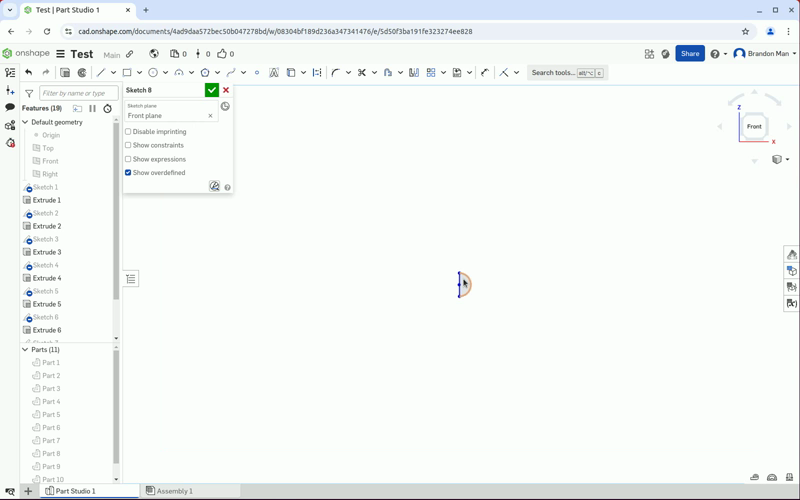
scroll(6)
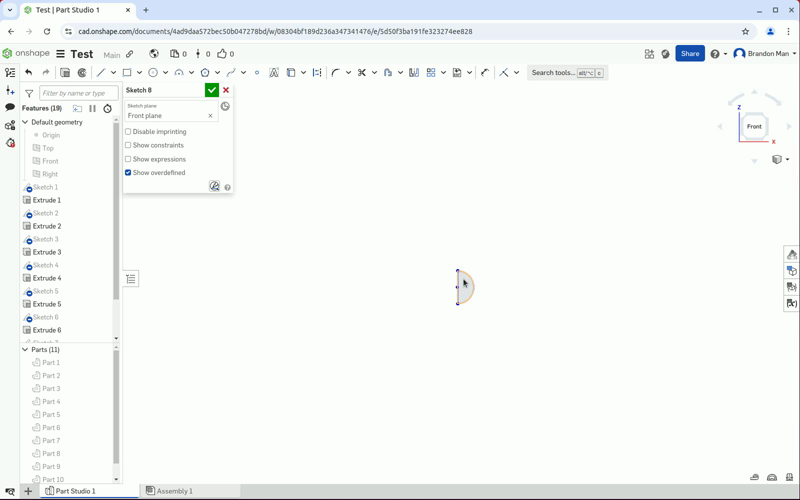
scroll(6)
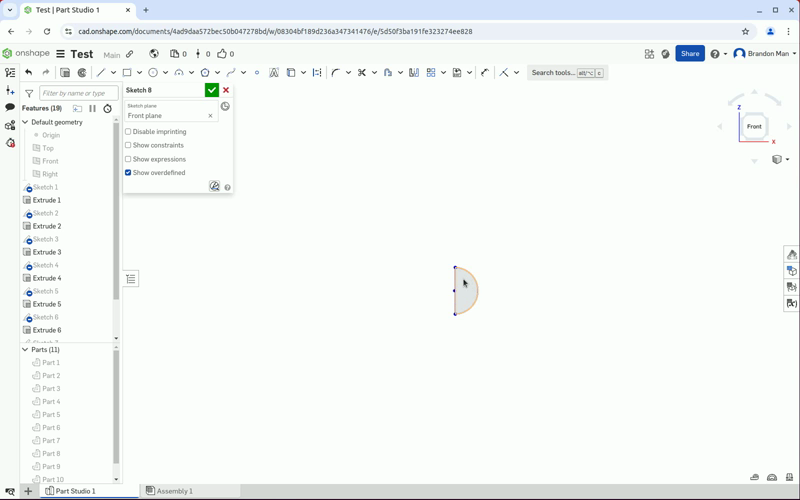
scroll(6)
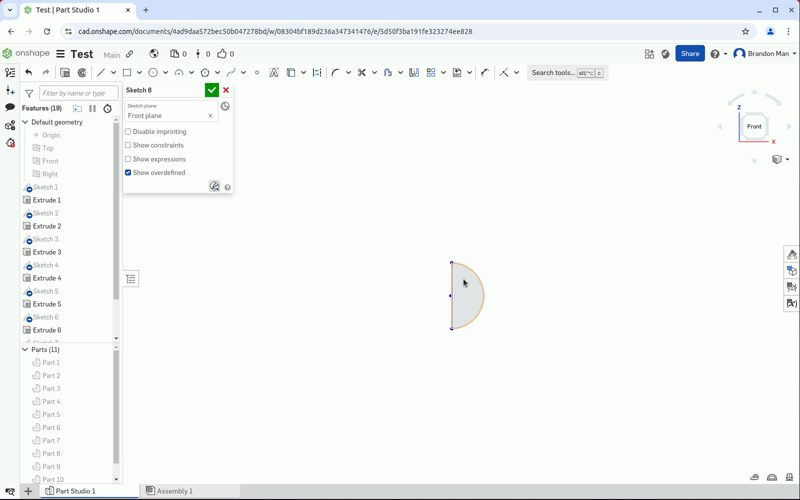
scroll(6)
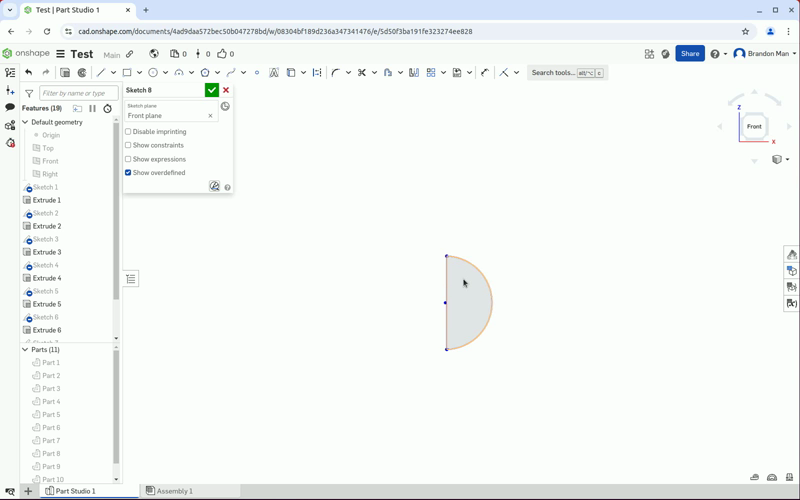
scroll(6)
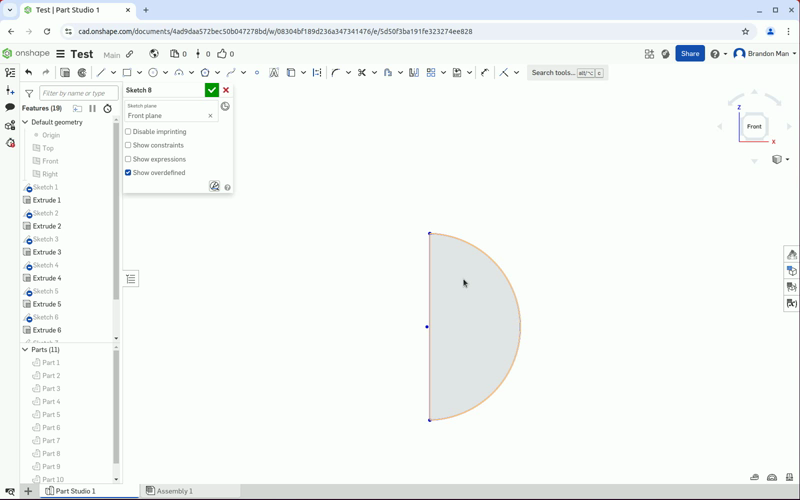
click(463, 278)
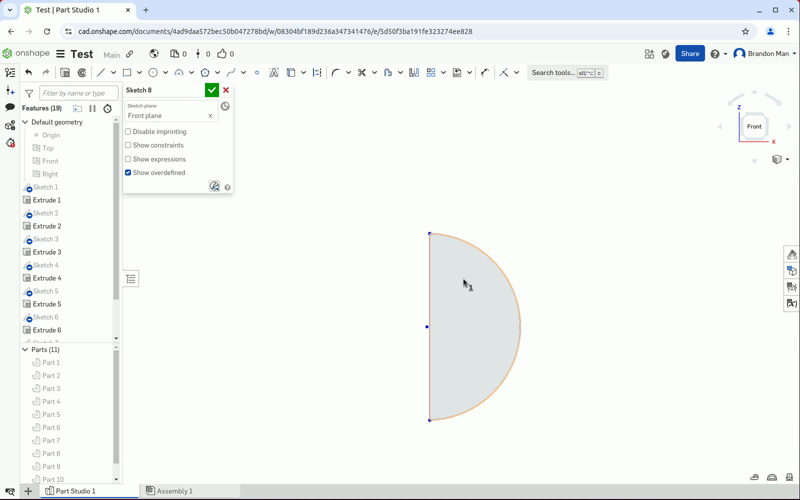
scroll(-6)
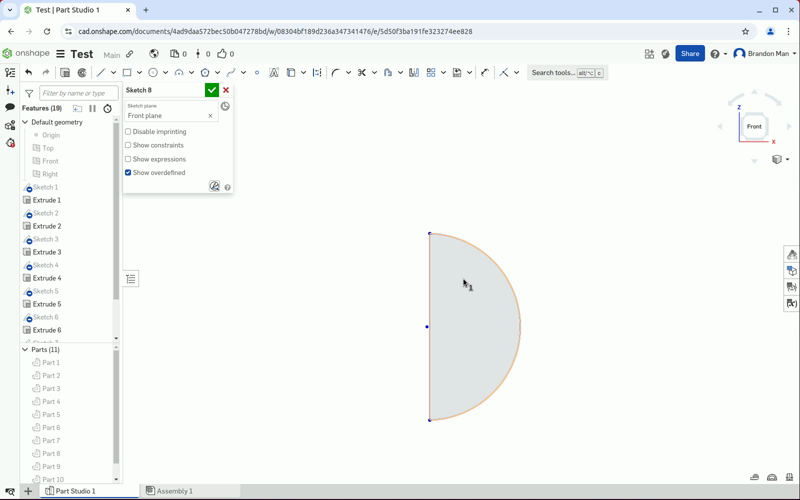
scroll(-6)
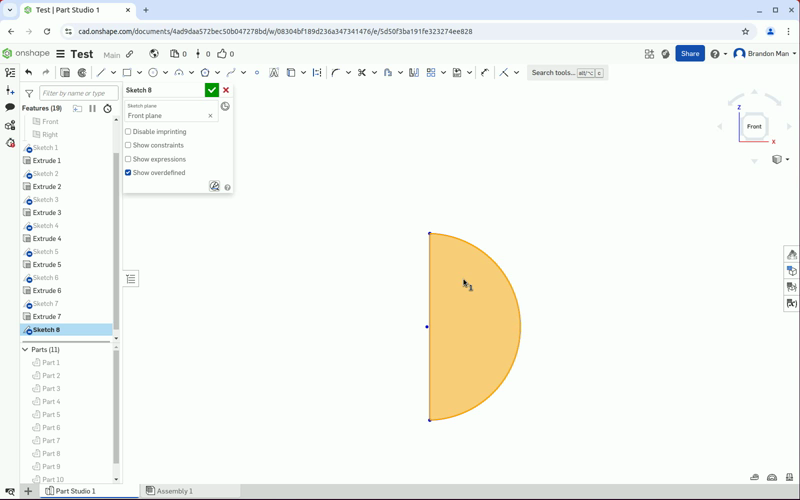
scroll(-6)
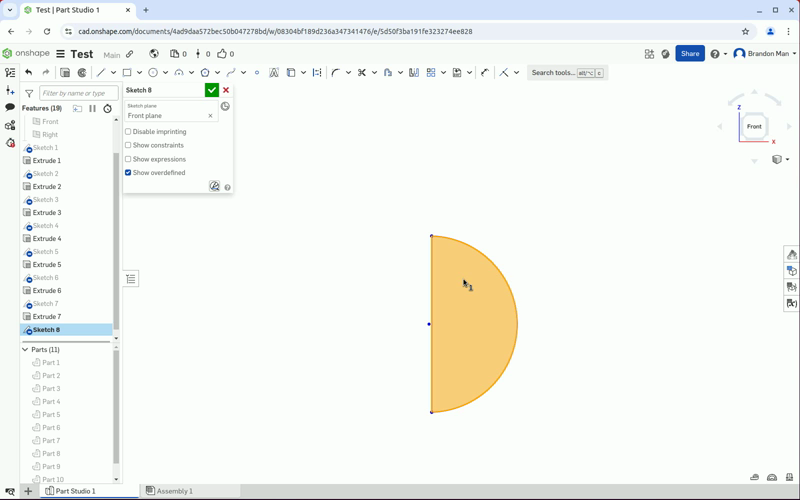
scroll(-6)
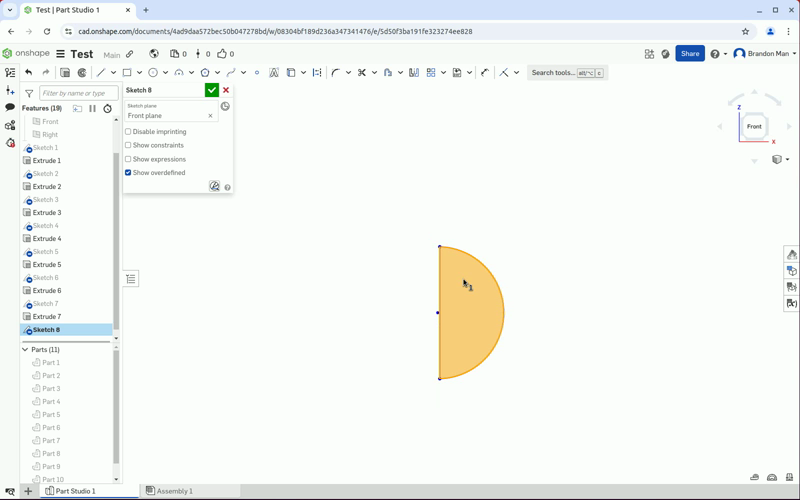
scroll(-6)
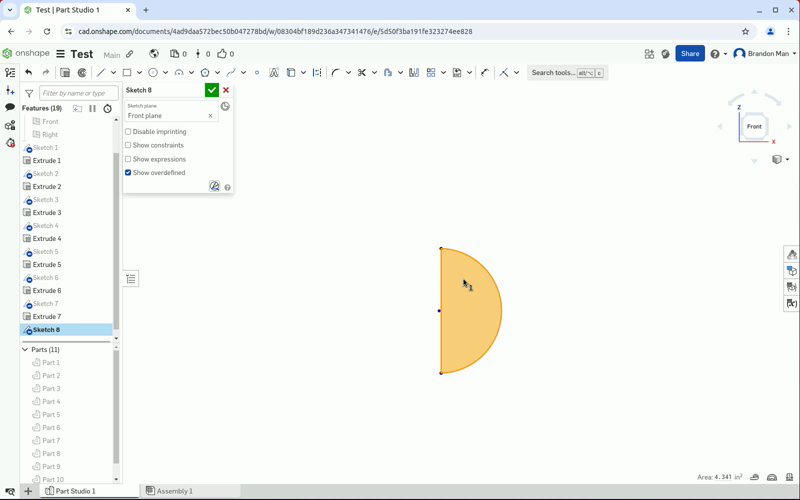
scroll(-6)
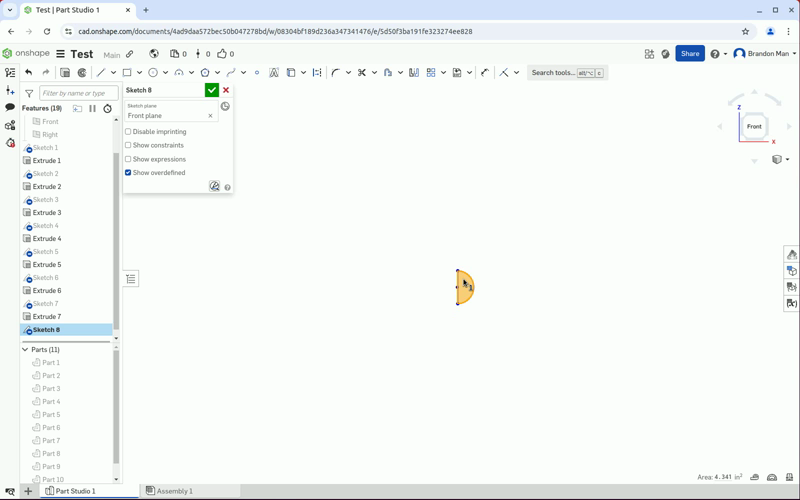
scroll(-6)
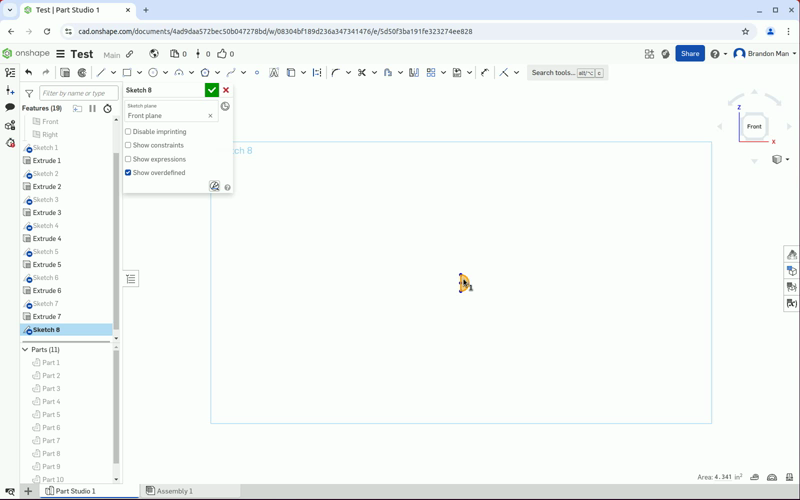
mouse_move(69, 352)
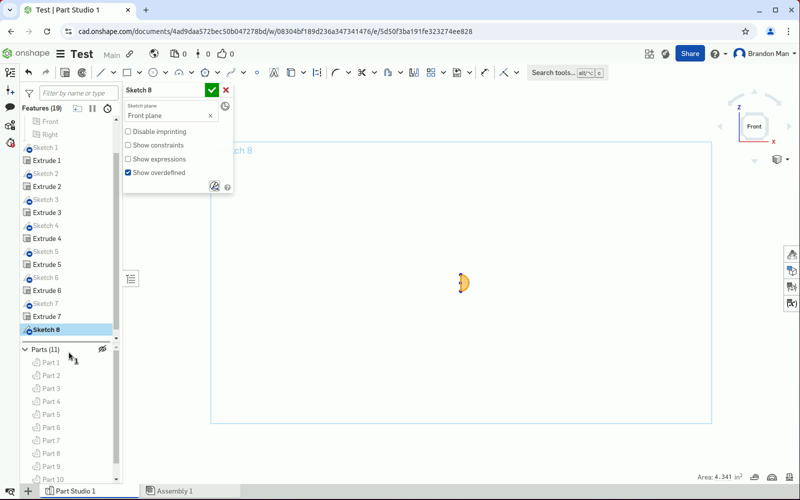
key(shift+y)
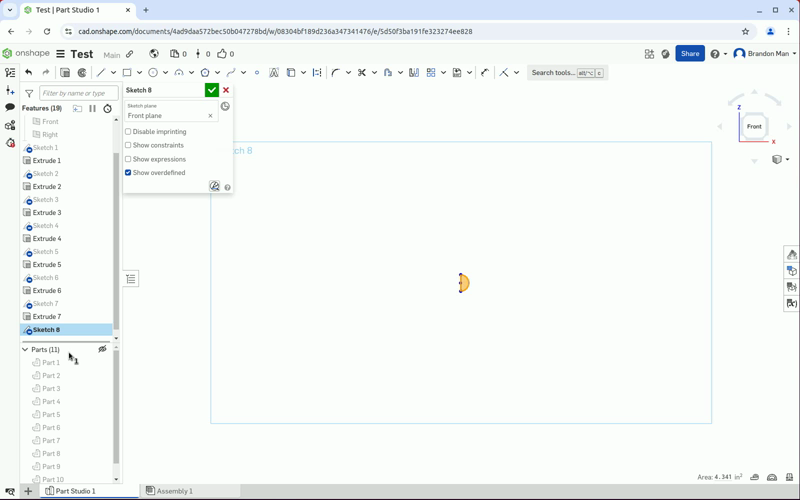
key(shift+e)
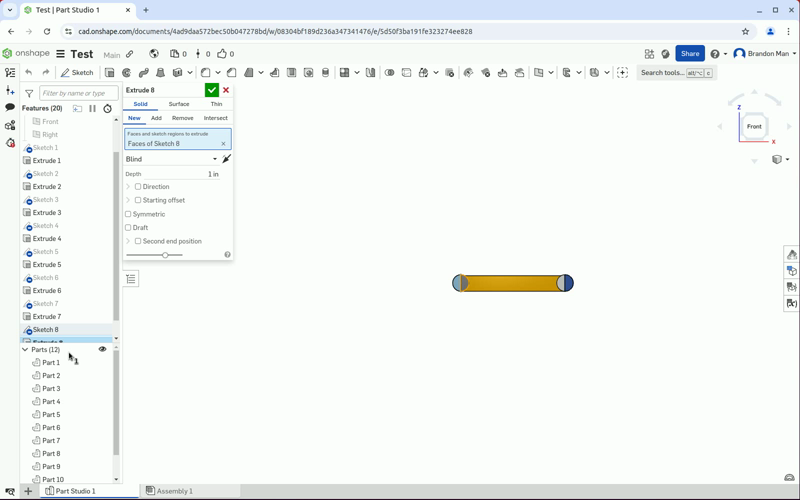
mouse_move(143, 106)
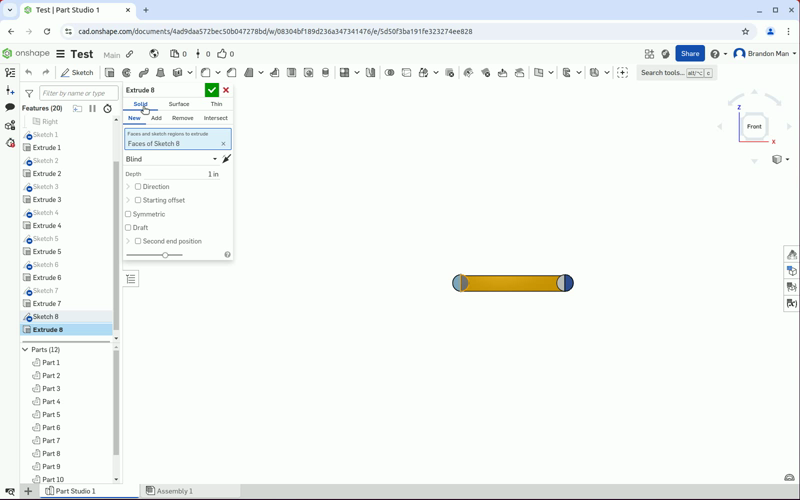
click(143, 106)
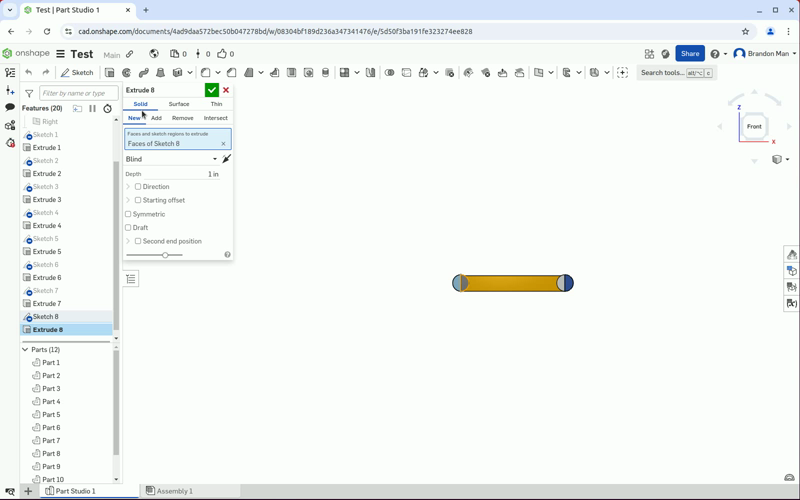
mouse_move(137, 120)
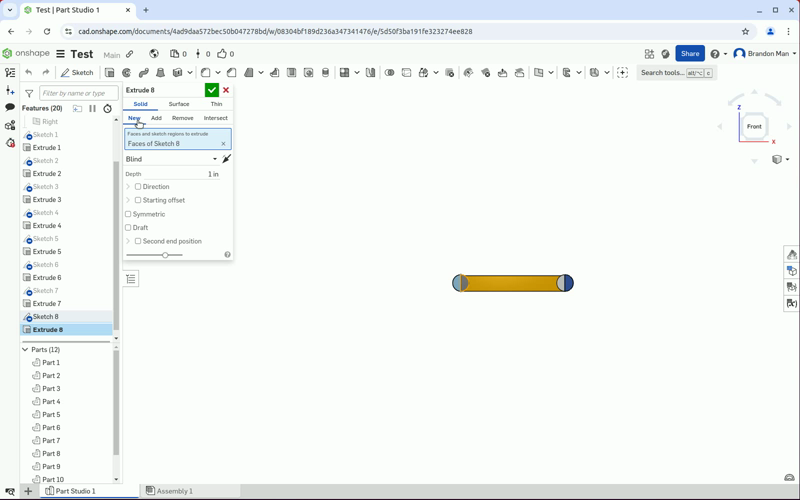
click(137, 120)
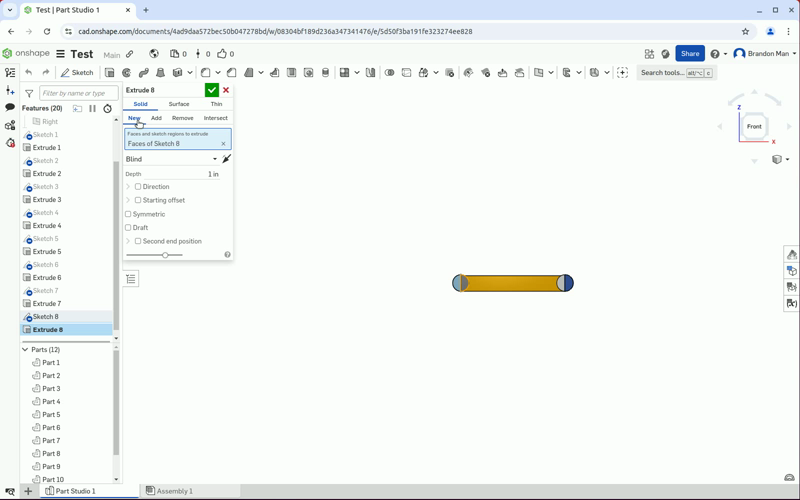
key(tab, 4)
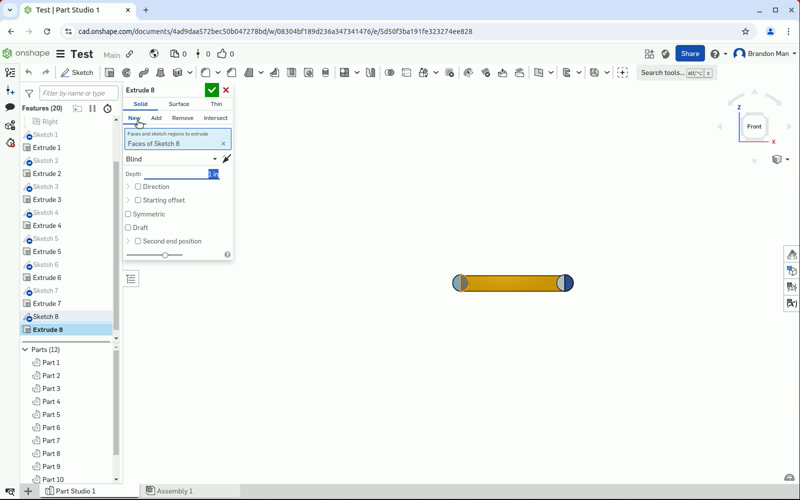
text(3.129)
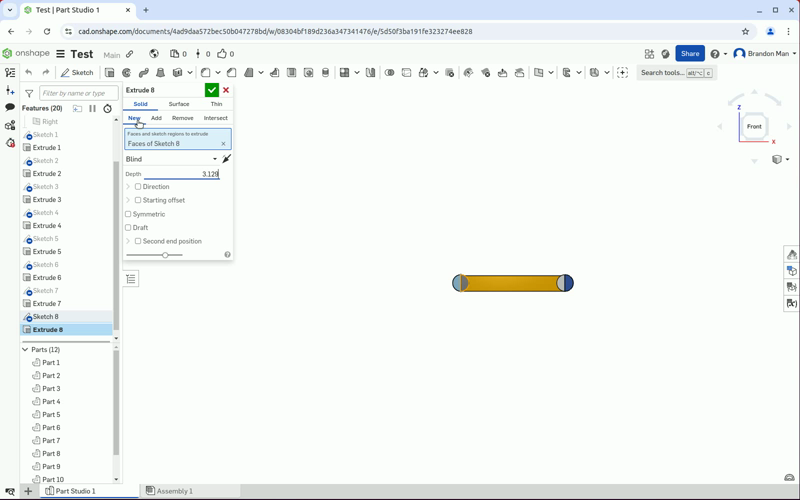
key(enter)
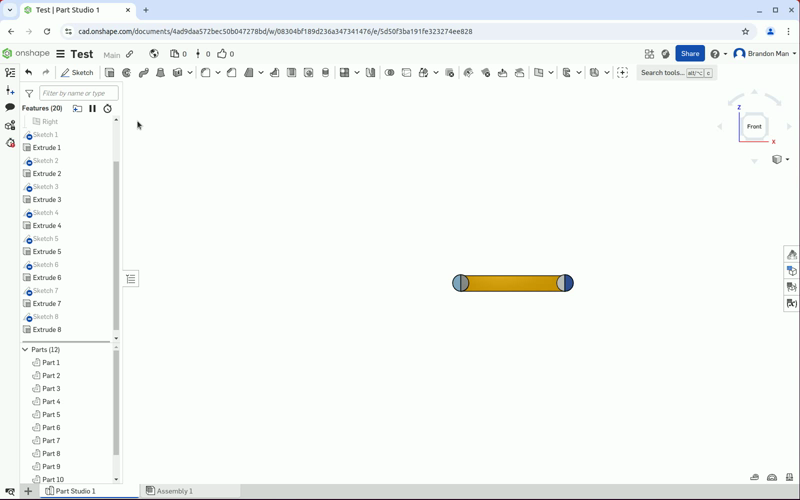
key(shift+h)
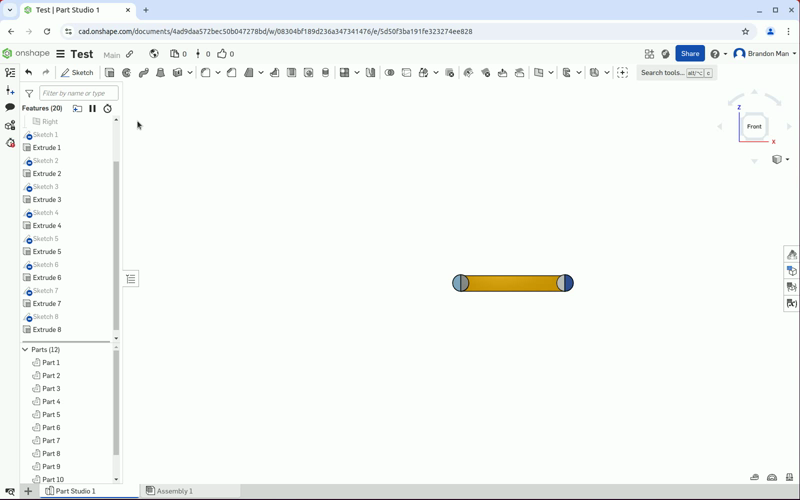
key(shift+h)
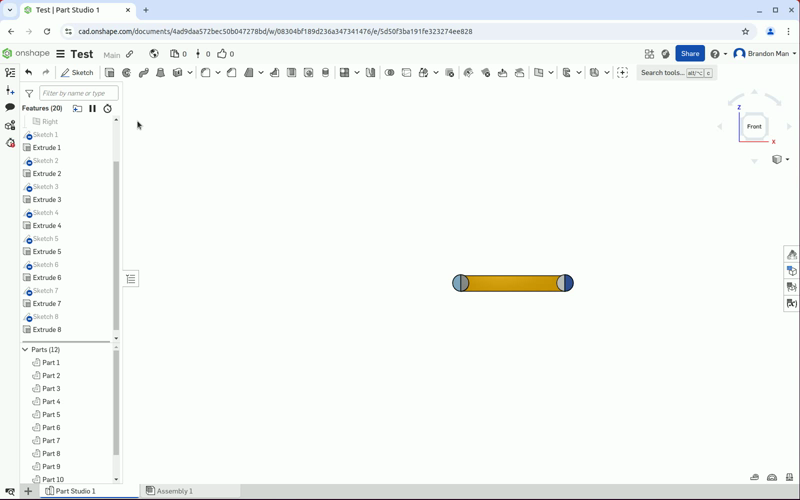
mouse_move(69, 137)
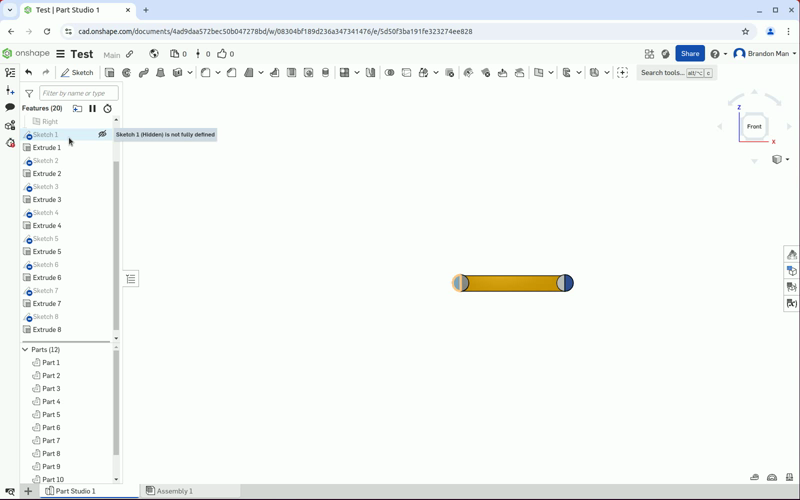
click(69, 137)
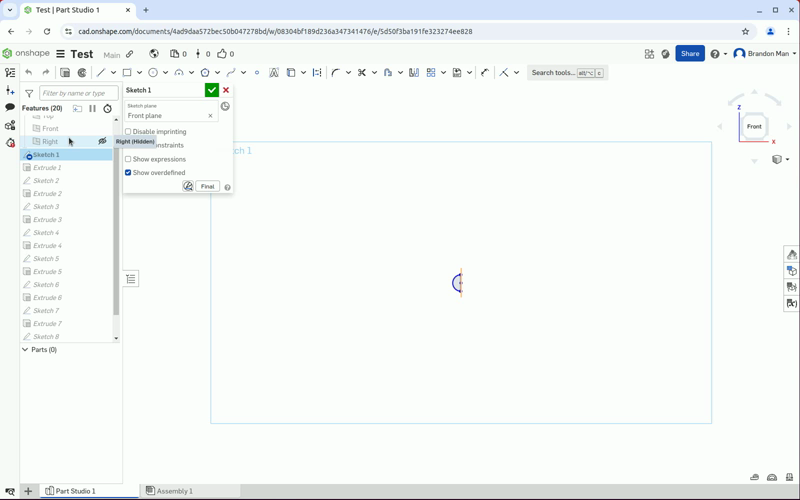
mouse_move(229, 92)
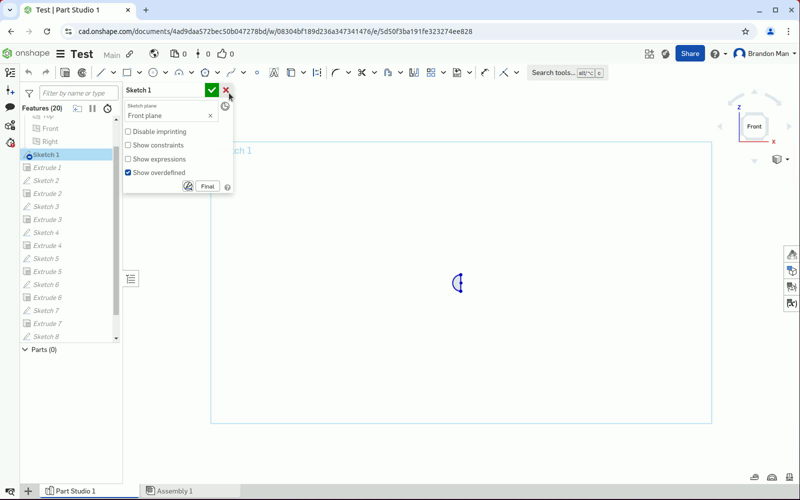
click(229, 92)
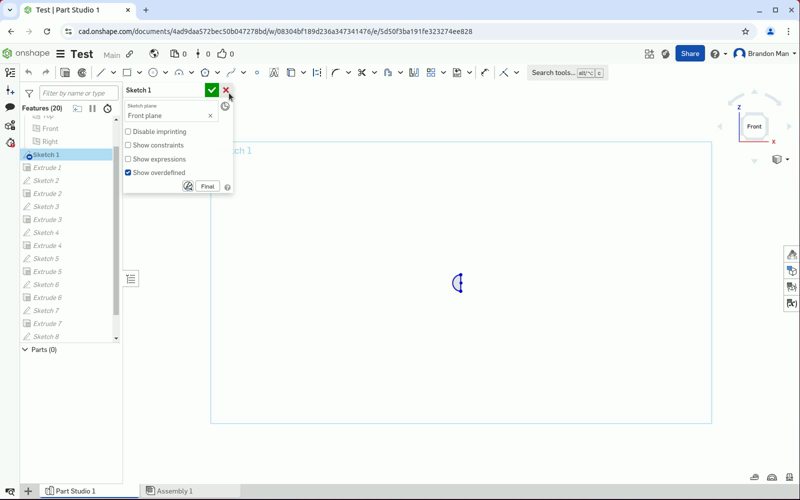
key(shift+s)
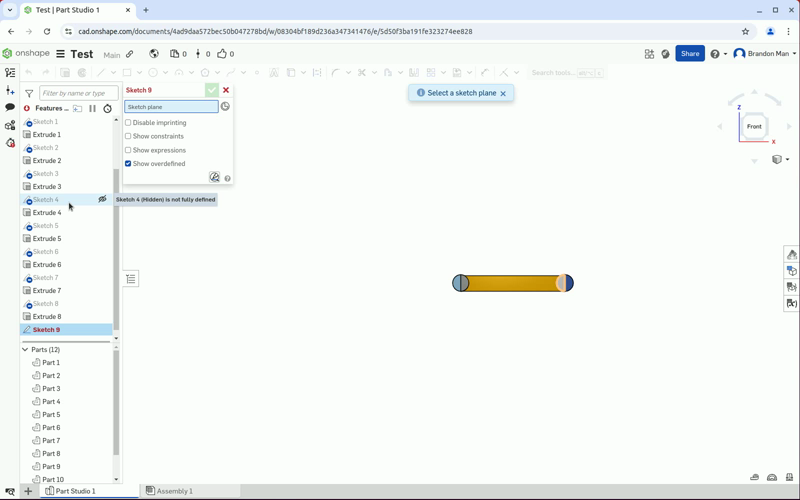
scroll(3)
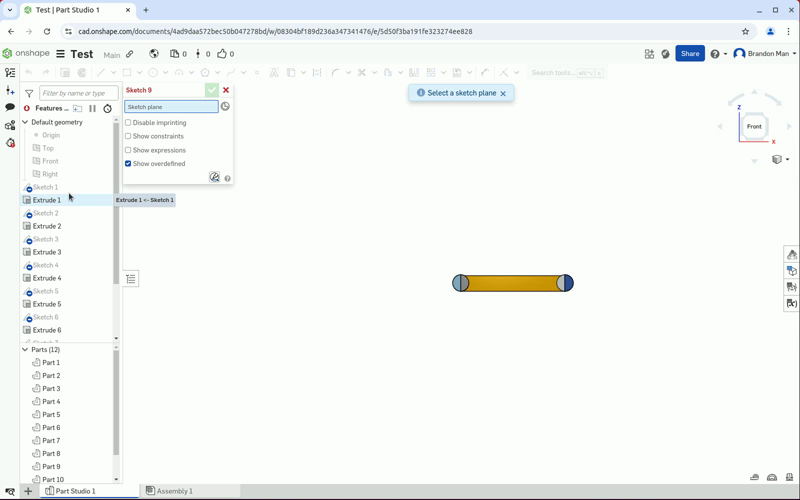
mouse_move(69, 163)
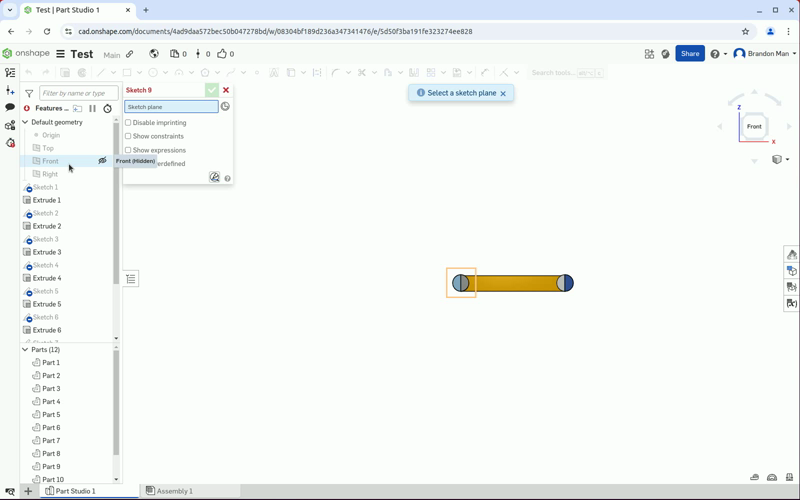
click(69, 163)
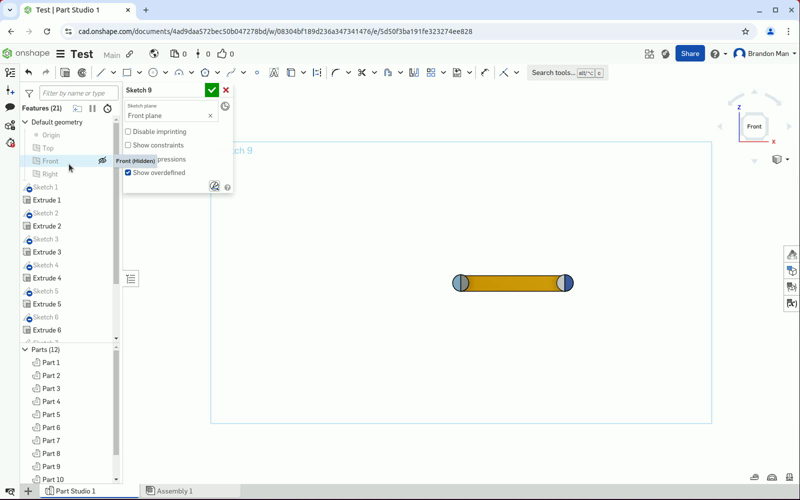
mouse_move(69, 352)
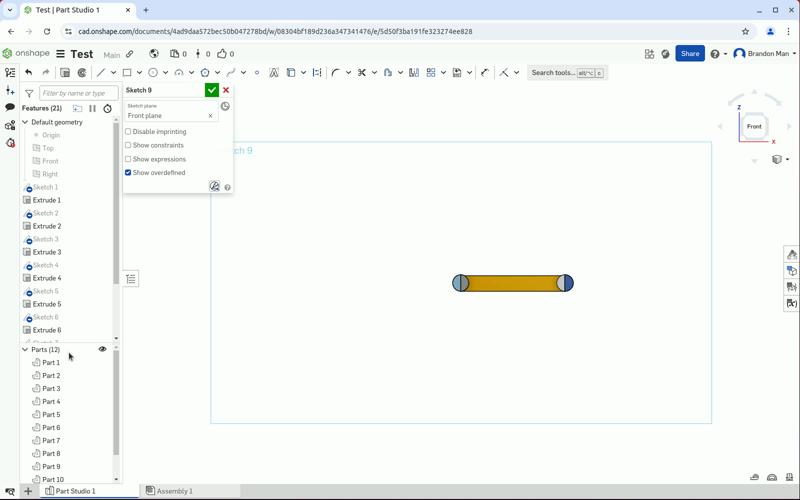
key(y)
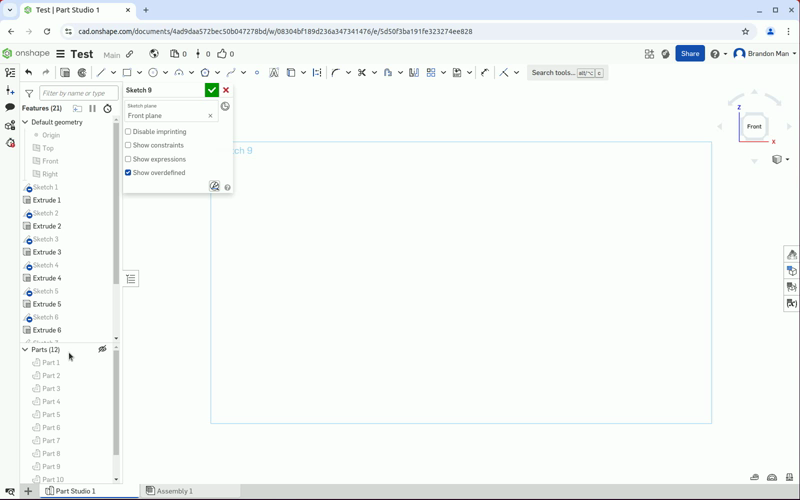
key(l)
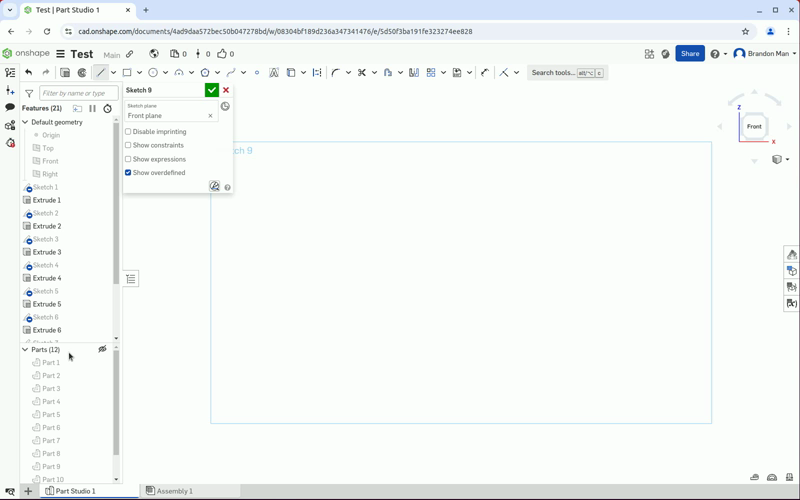
key_down(shift)
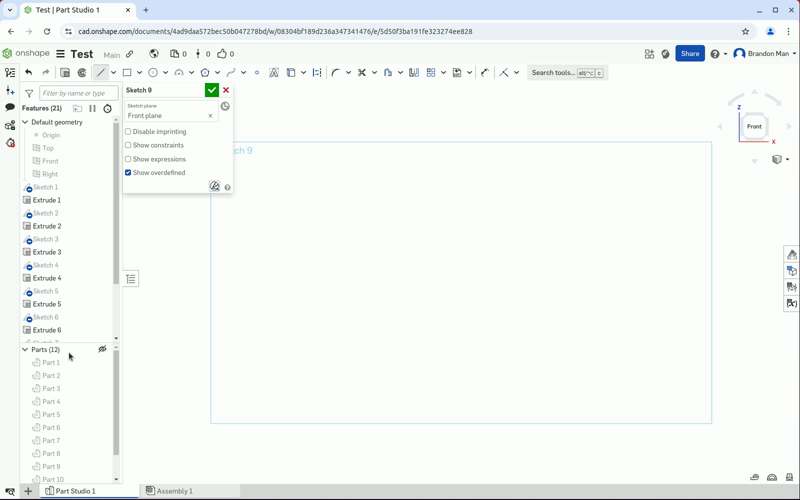
mouse_move(564, 291)
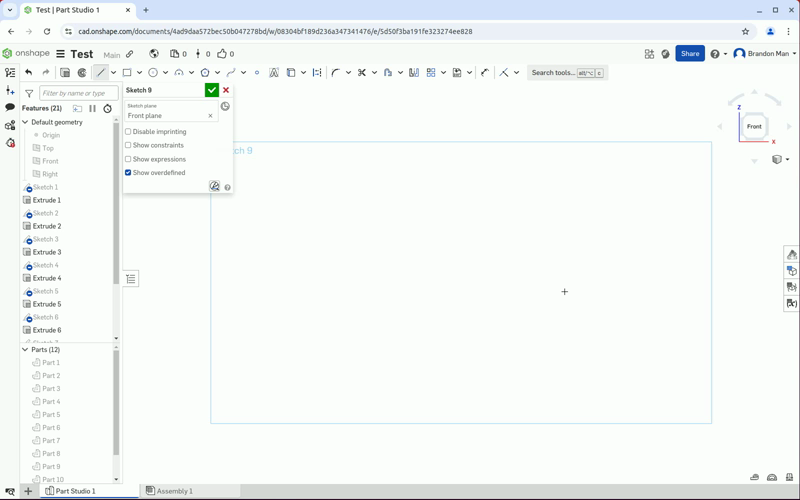
click(564, 291)
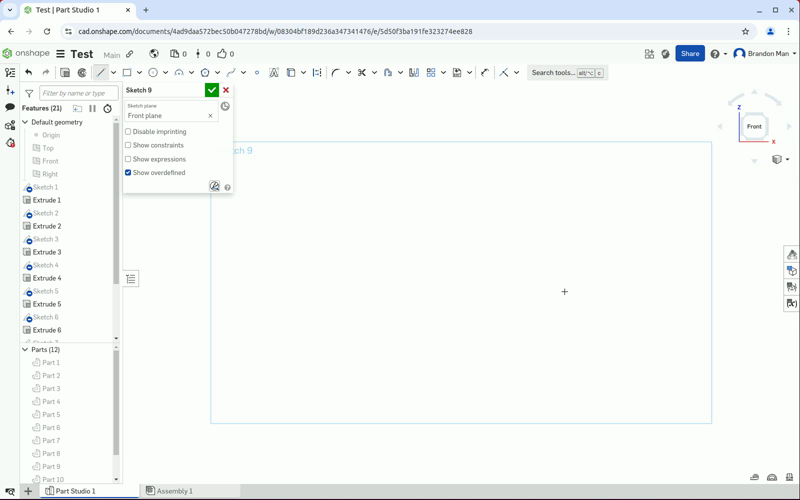
key_up(shift)
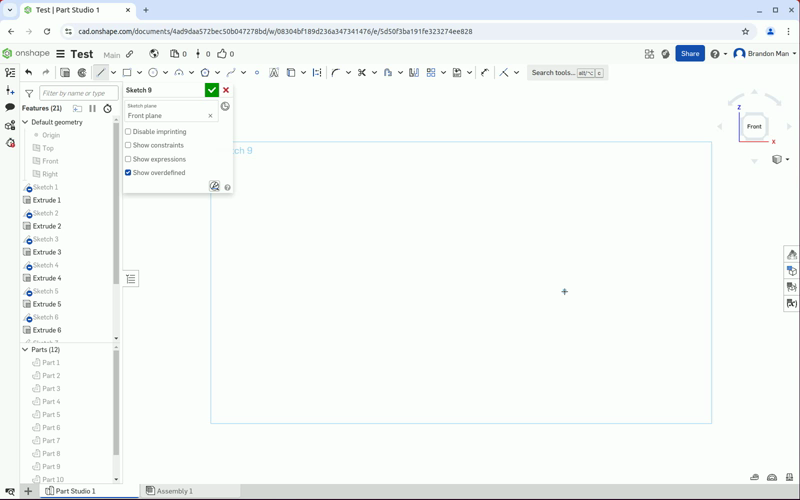
key_down(shift)
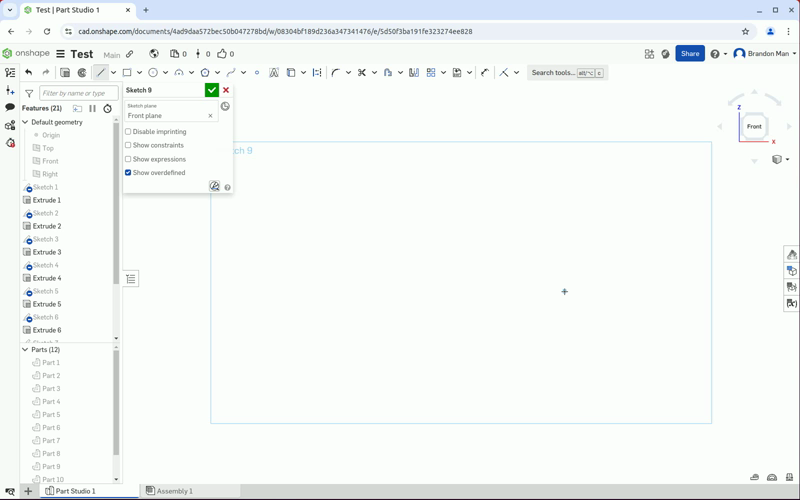
mouse_move(589, 291)
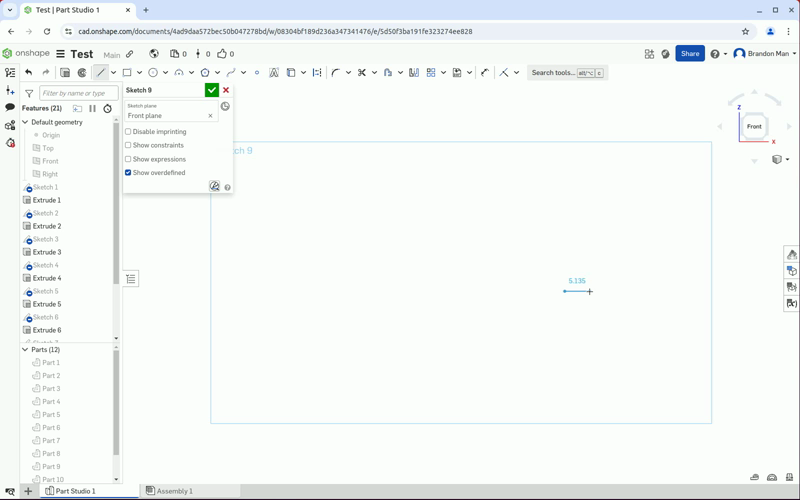
mouse_move(564, 274)
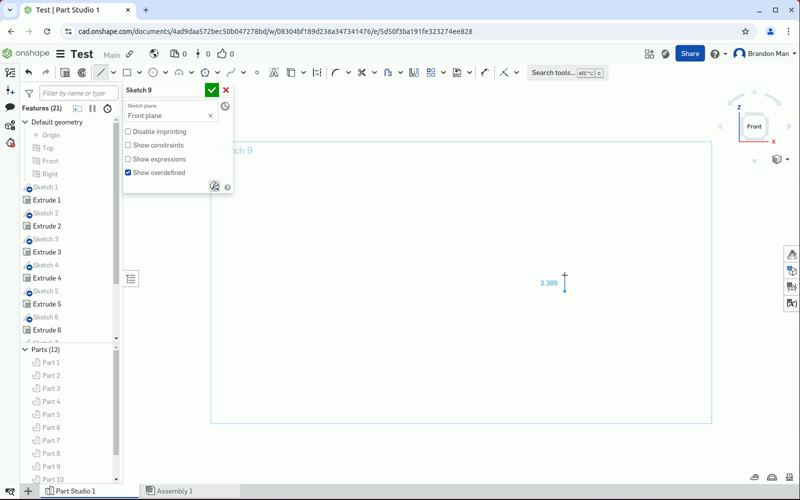
click(564, 274)
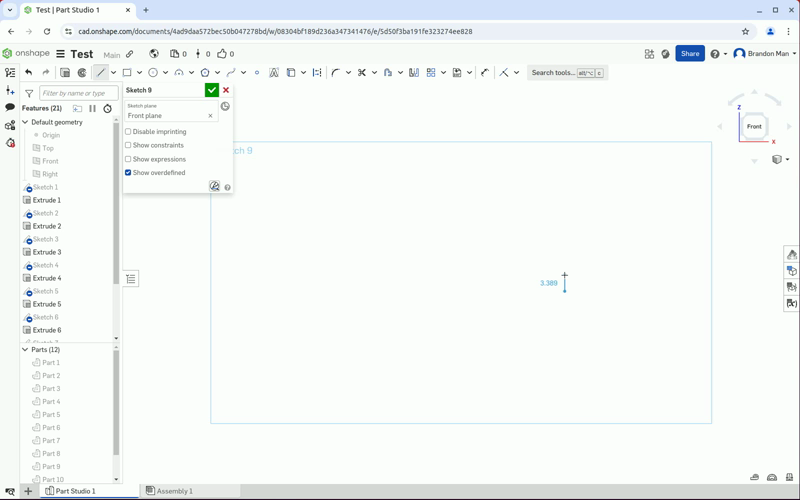
key_up(shift)
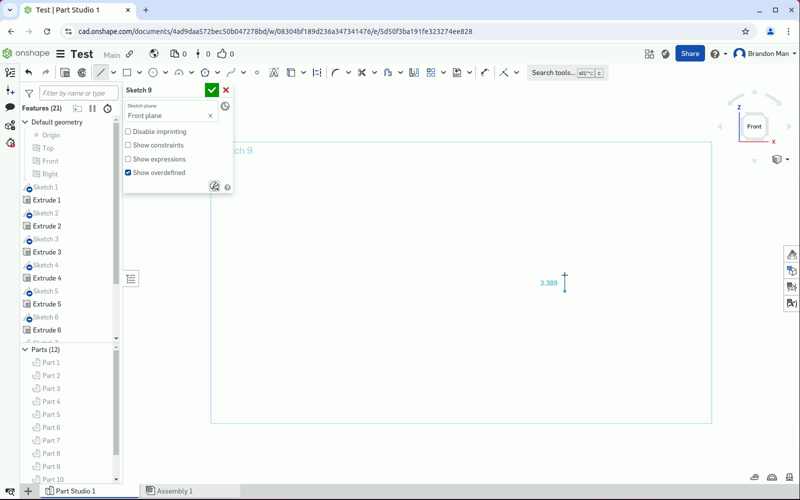
key(esc)
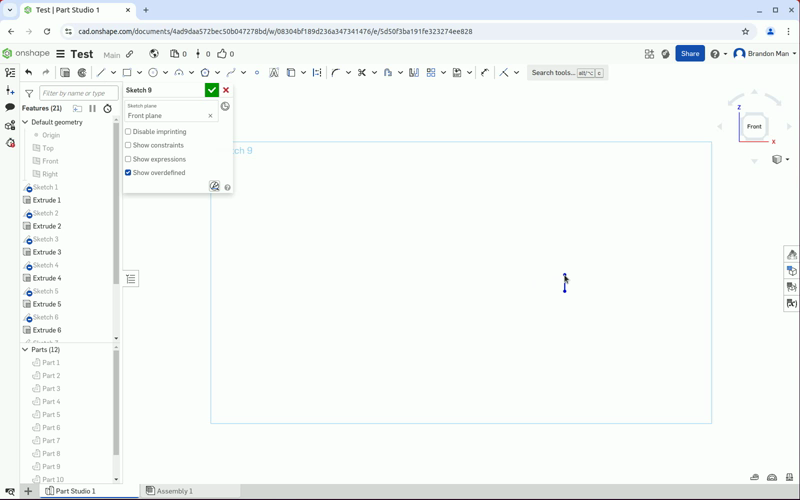
key(a)
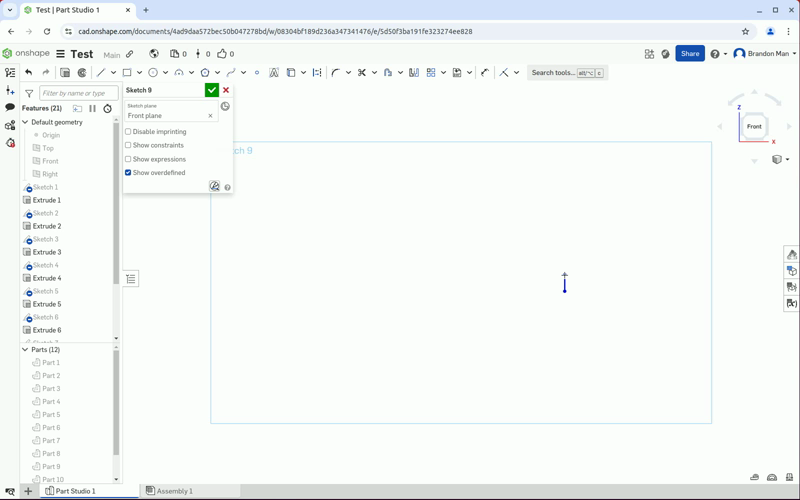
mouse_move(564, 274)
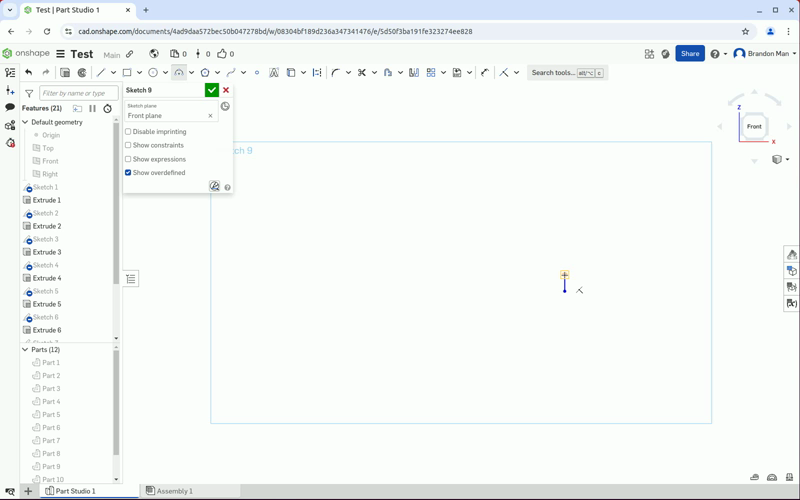
click(564, 274)
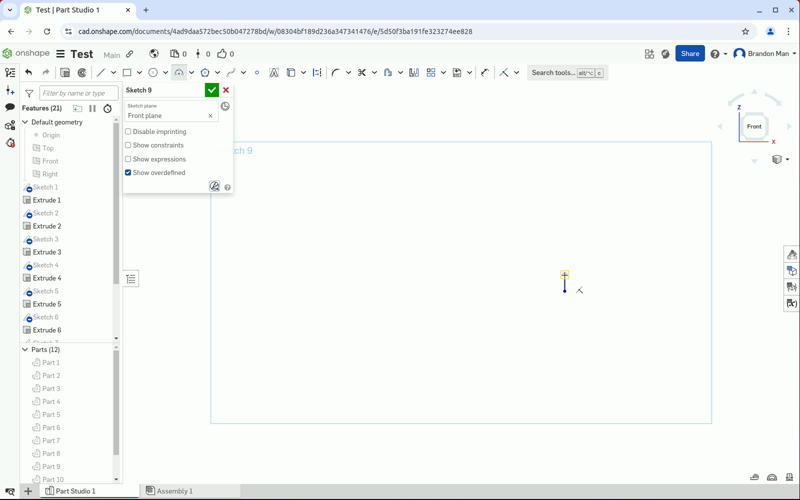
mouse_move(564, 291)
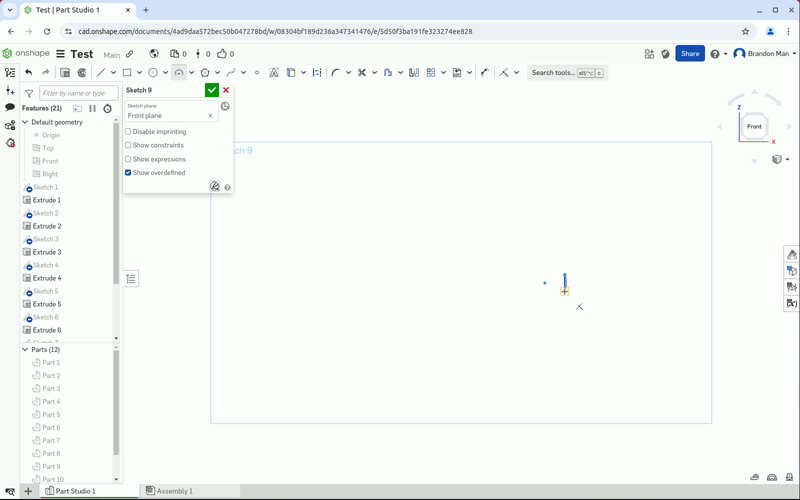
click(564, 291)
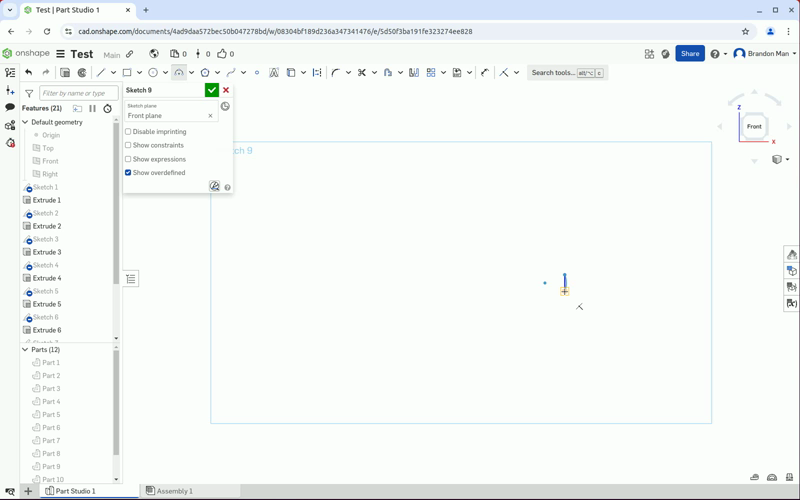
key_down(shift)
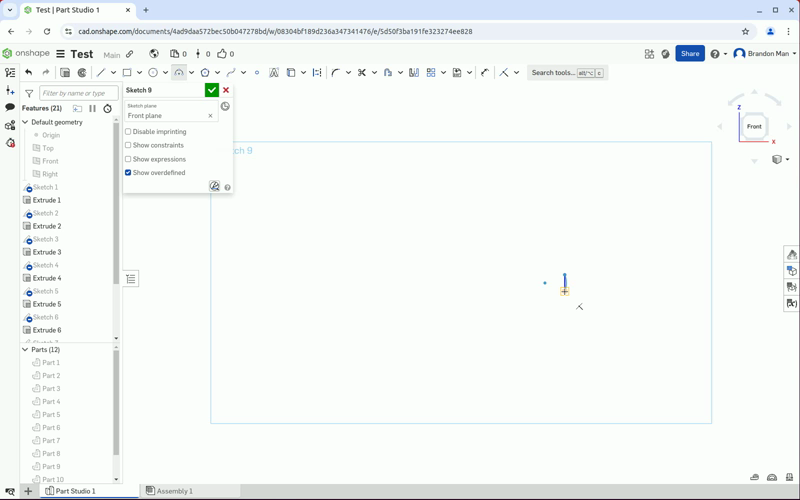
mouse_move(556, 282)
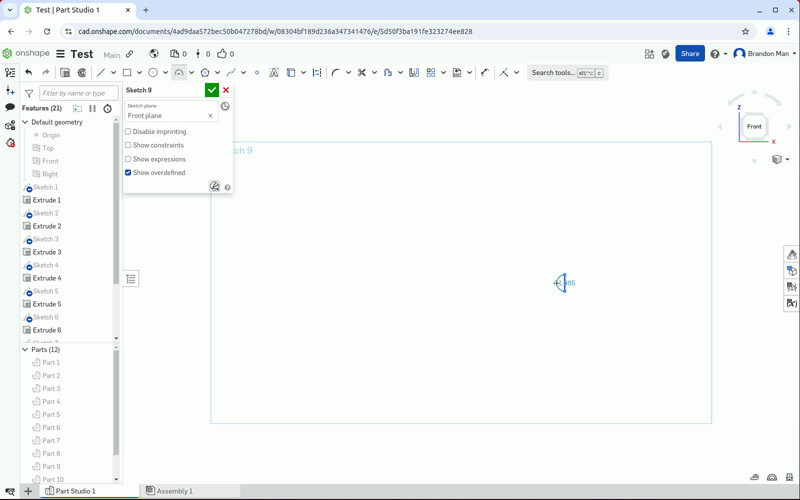
click(556, 282)
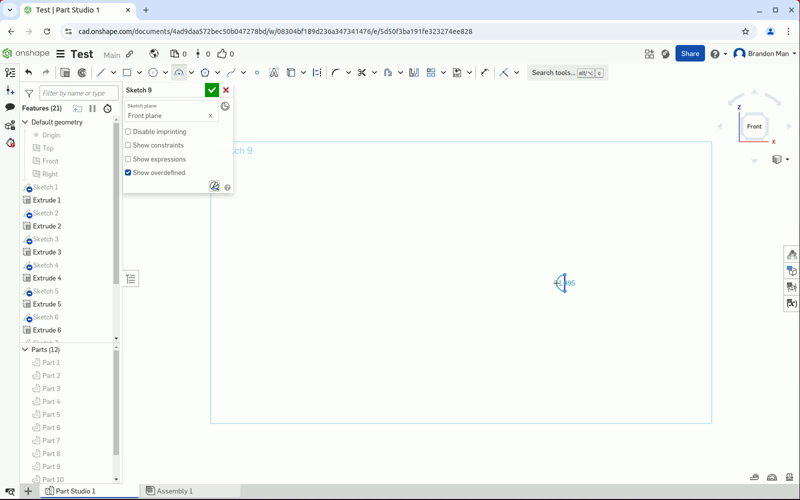
key_up(shift)
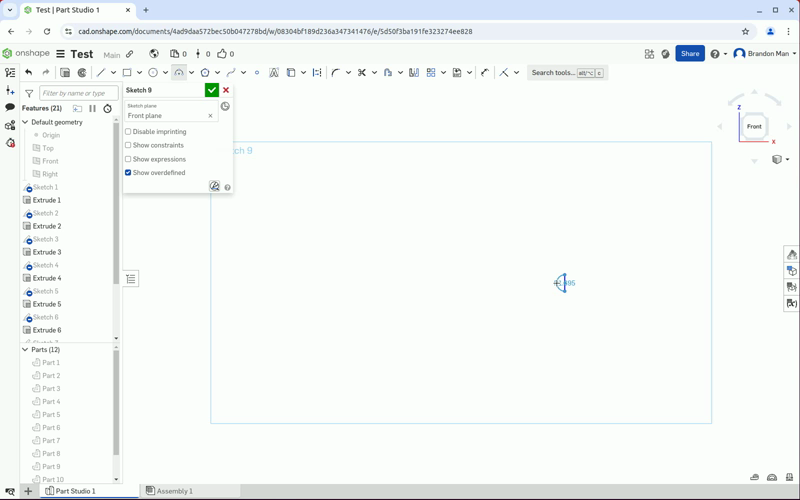
key(esc)
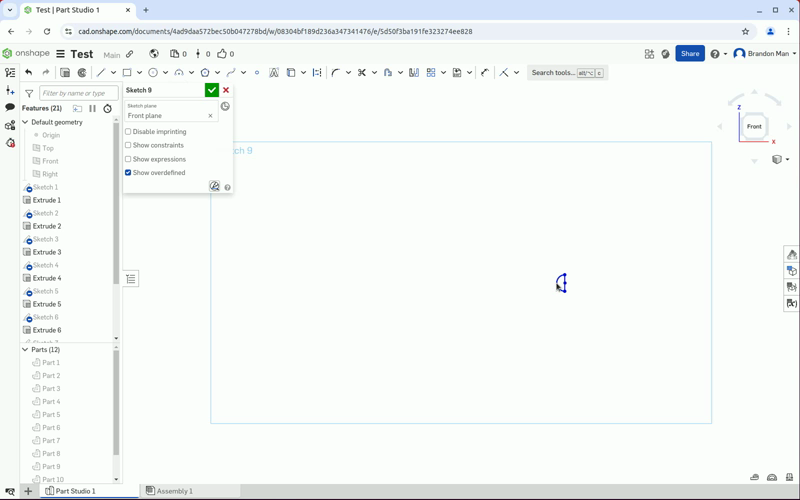
mouse_move(560, 286)
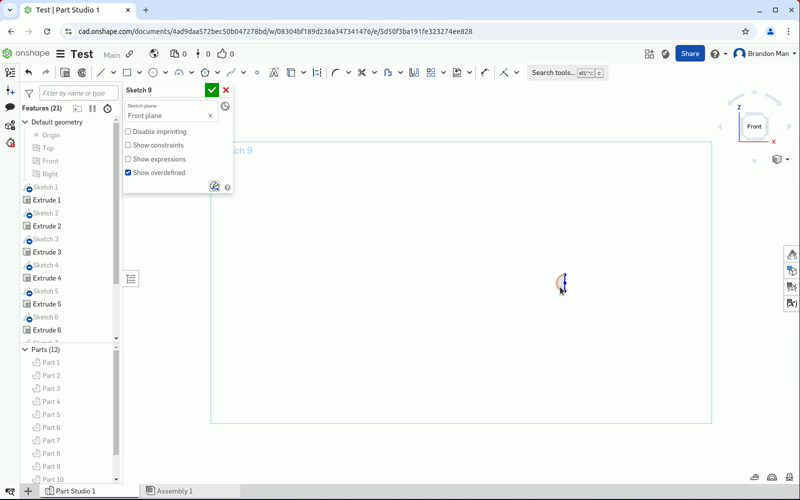
scroll(6)
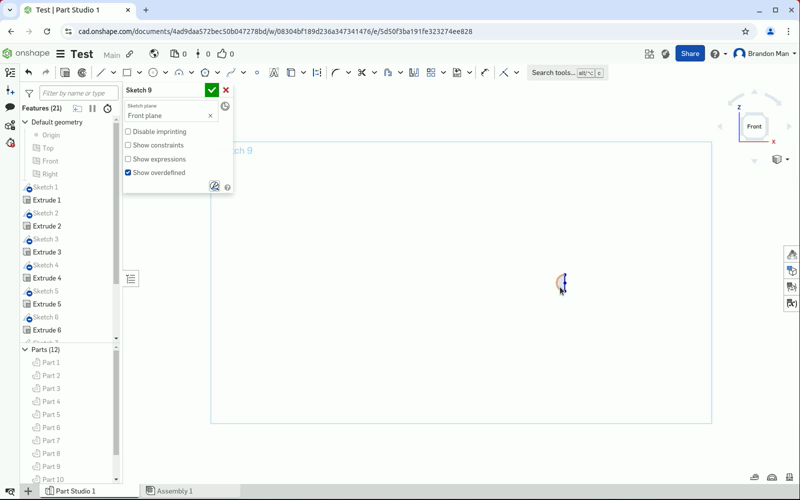
scroll(6)
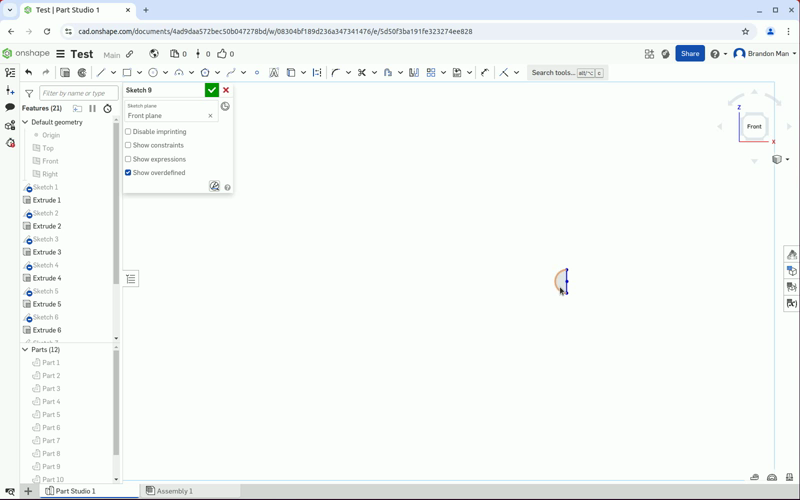
scroll(6)
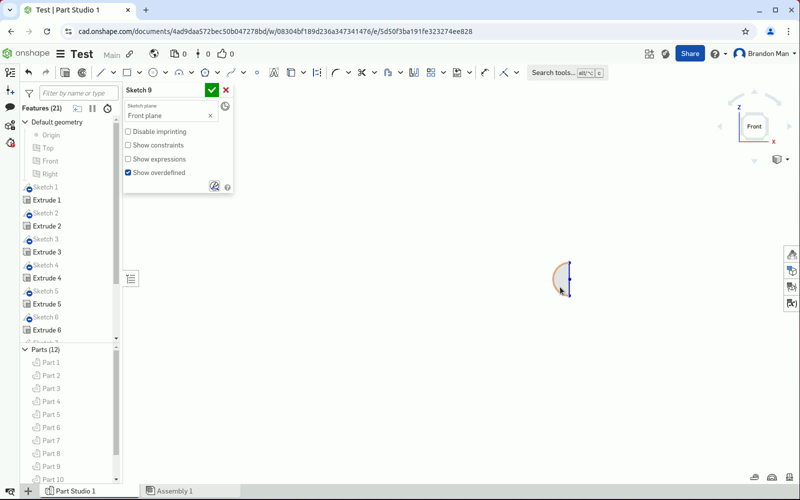
scroll(6)
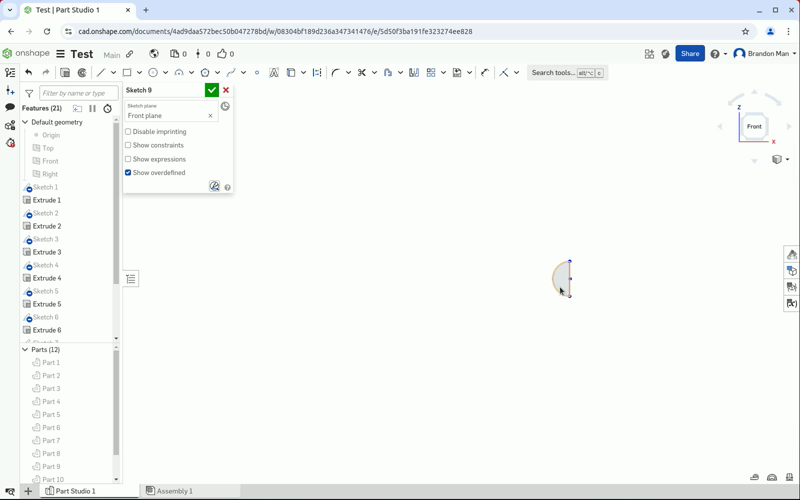
scroll(6)
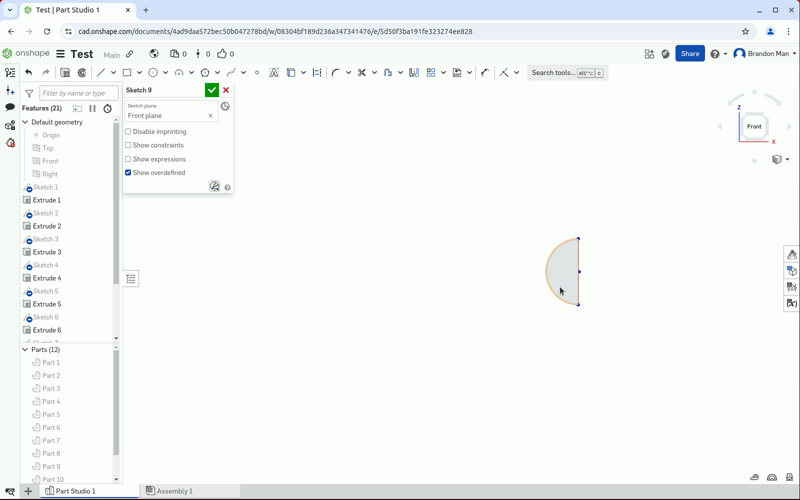
scroll(6)
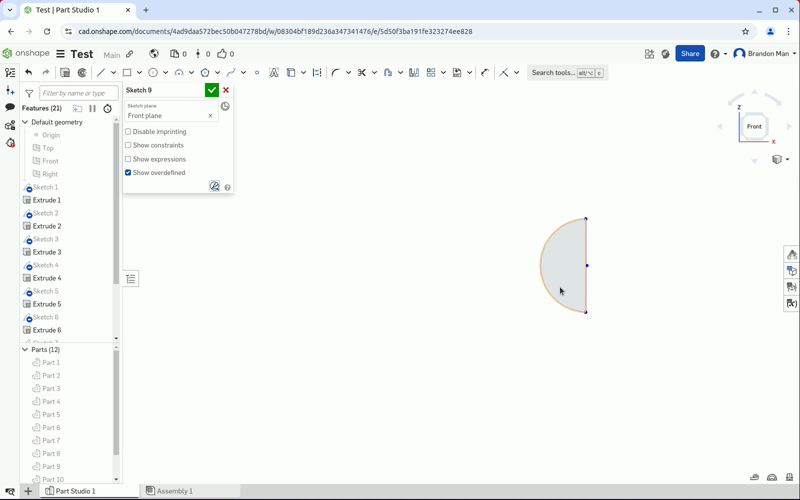
scroll(6)
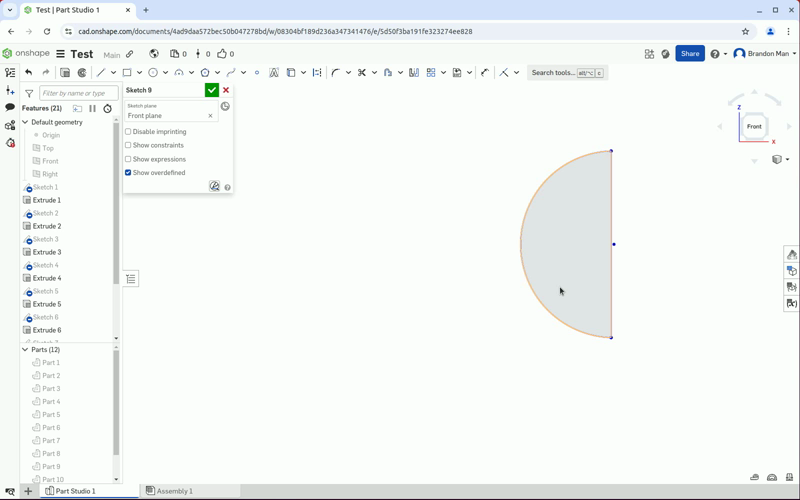
click(560, 286)
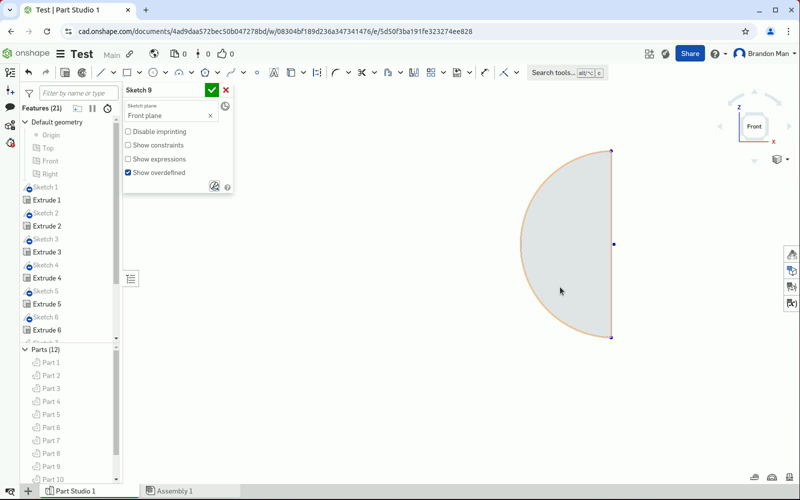
scroll(-6)
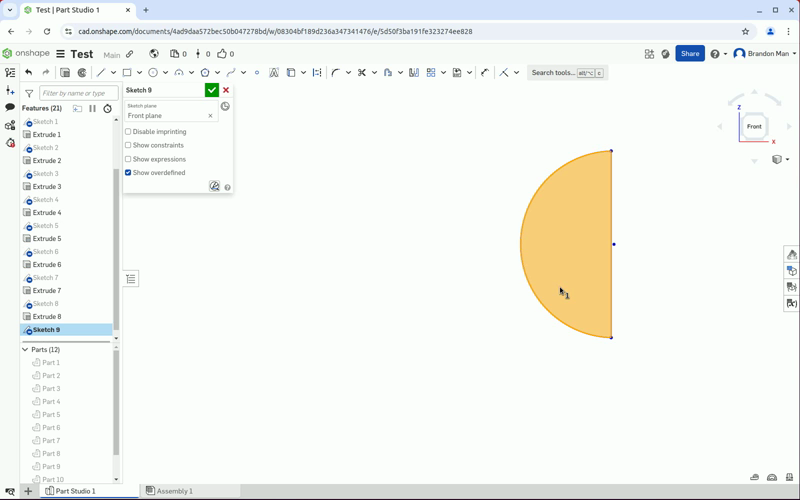
scroll(-6)
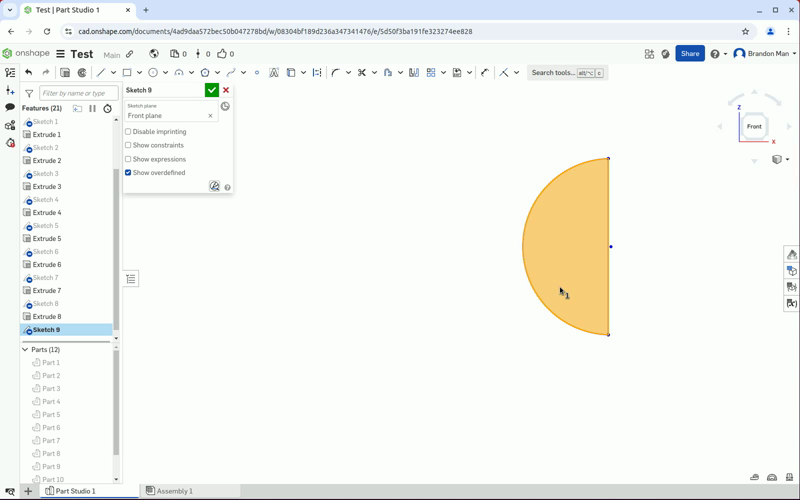
scroll(-6)
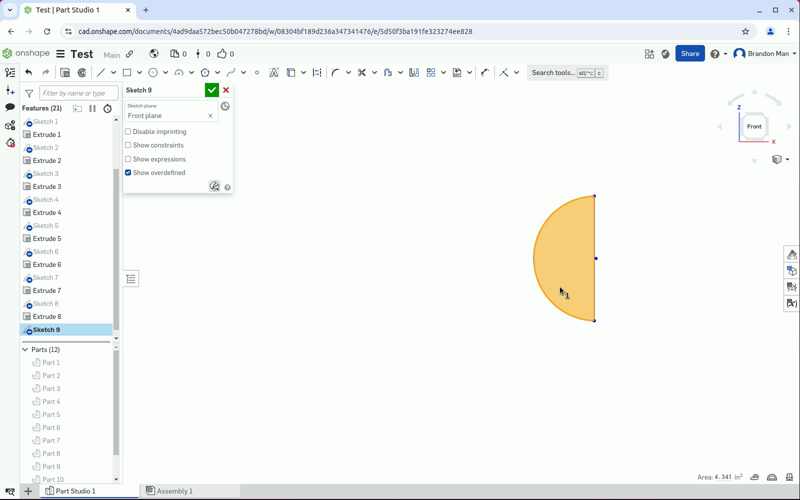
scroll(-6)
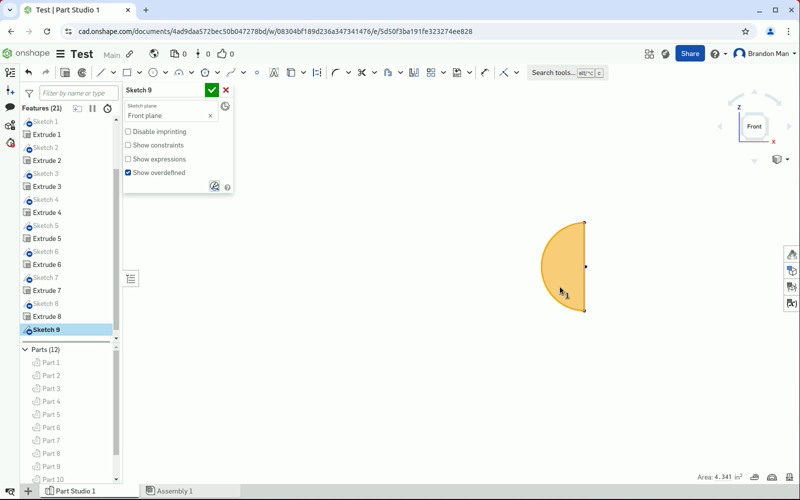
scroll(-6)
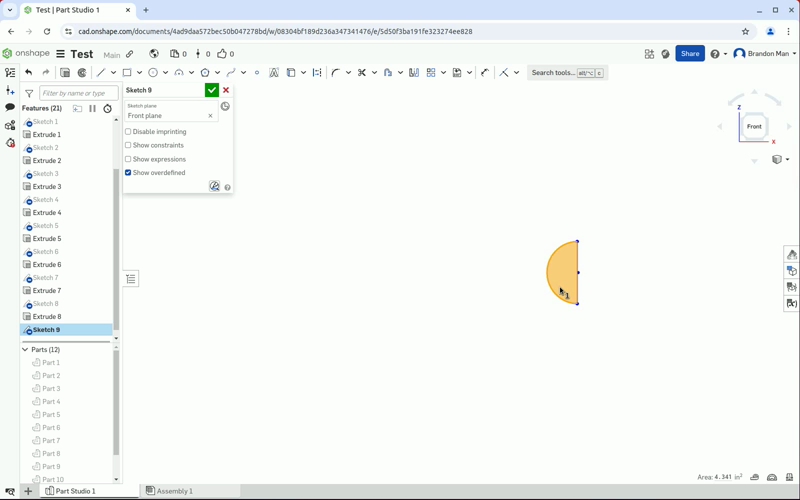
scroll(-6)
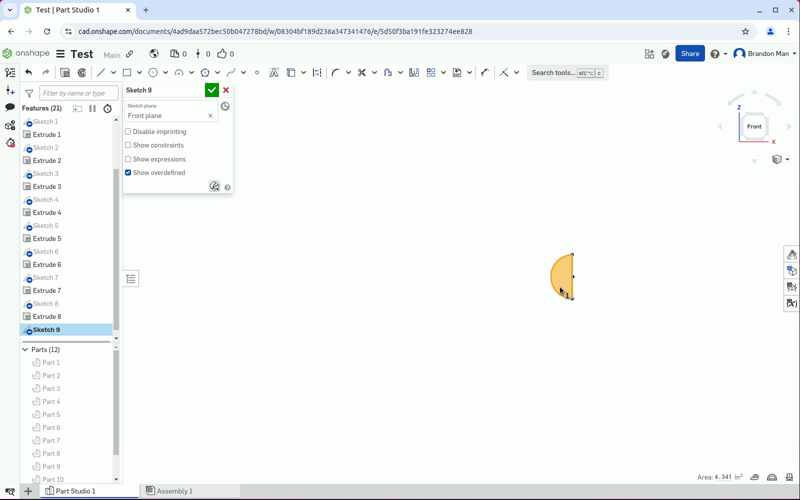
scroll(-6)
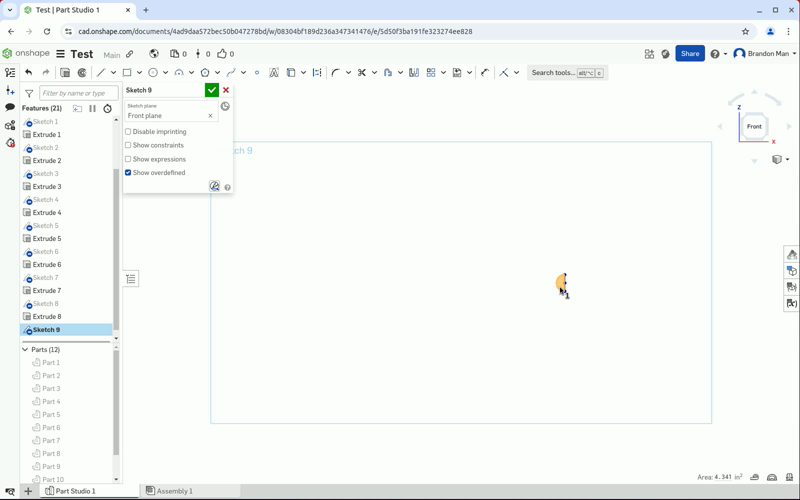
mouse_move(69, 352)
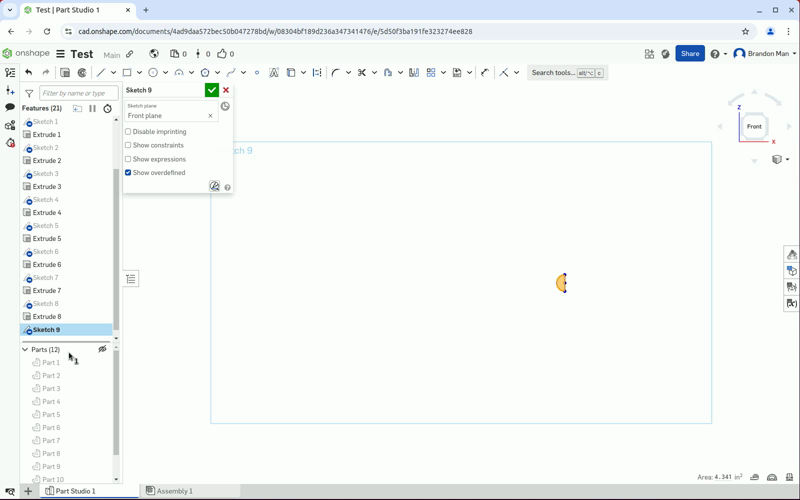
key(shift+y)
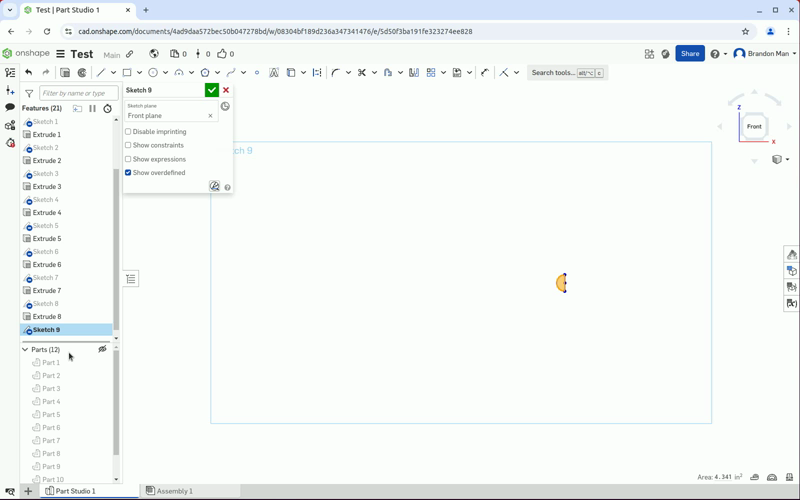
key(shift+e)
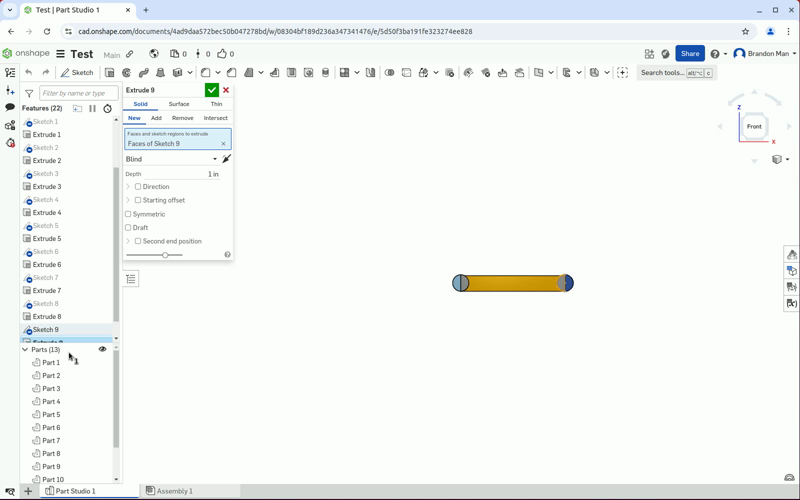
mouse_move(143, 106)
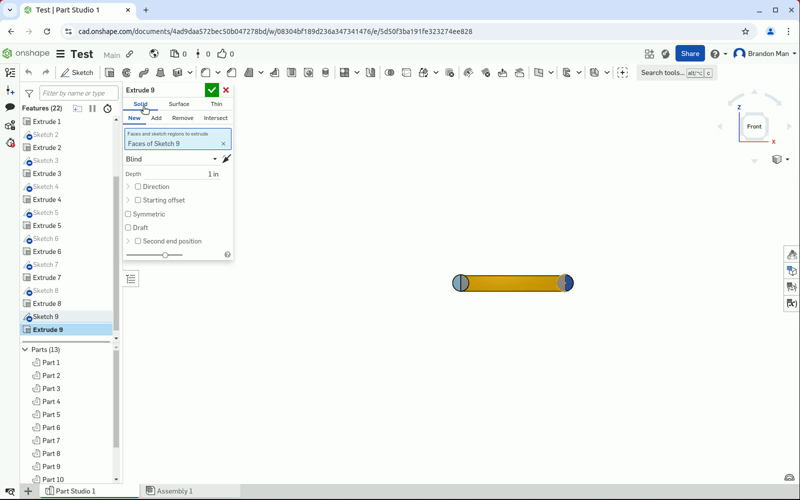
click(143, 106)
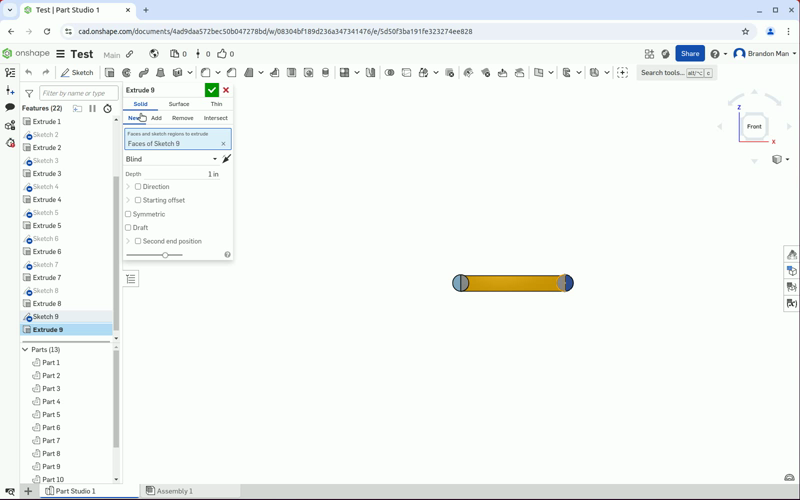
mouse_move(137, 120)
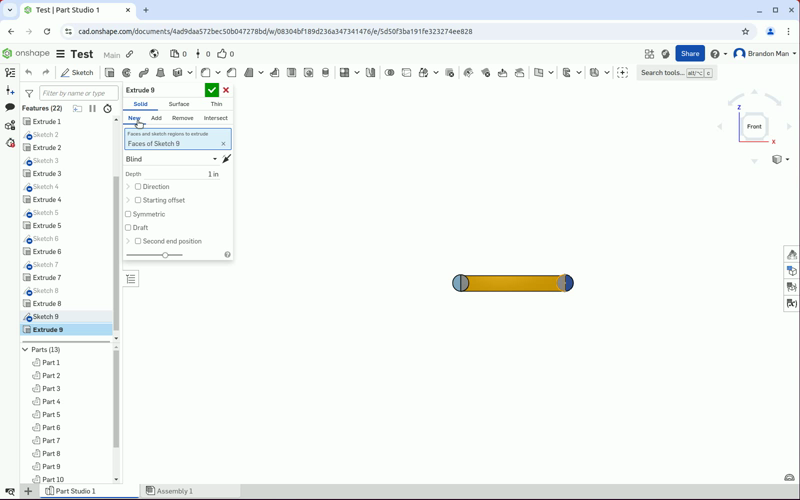
click(137, 120)
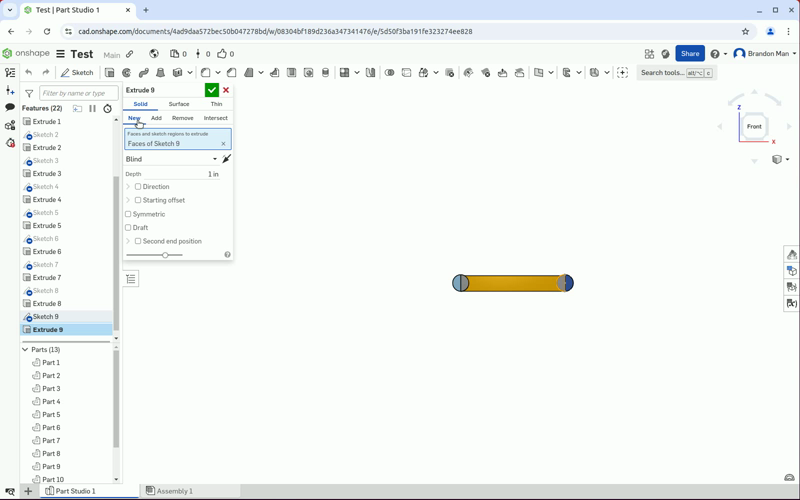
key(tab, 4)
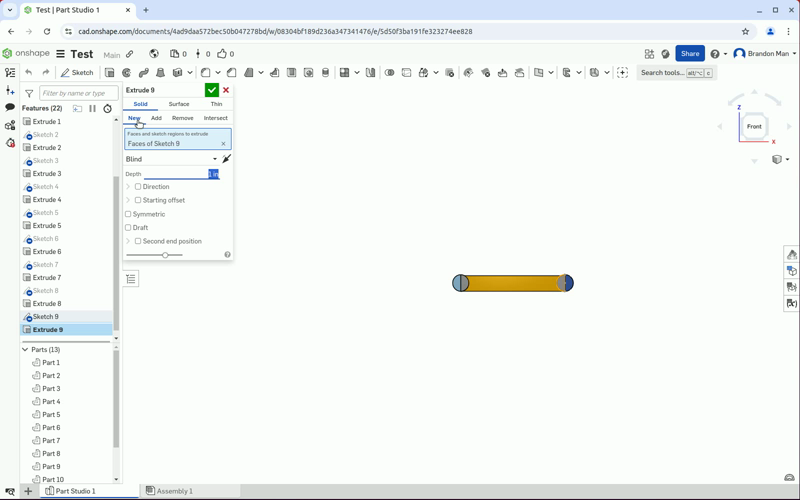
text(3.129)
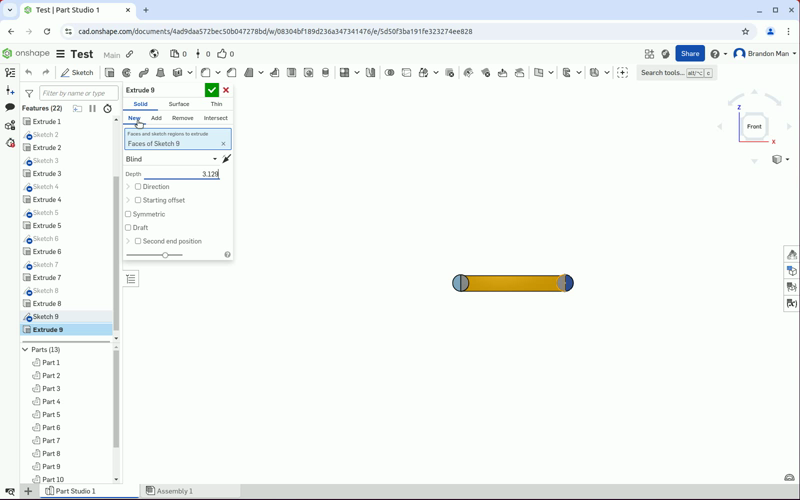
key(enter)
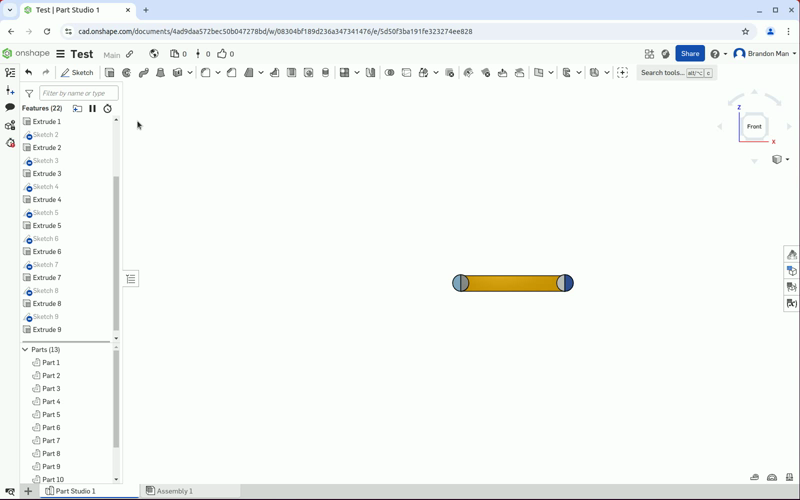
key(shift+h)
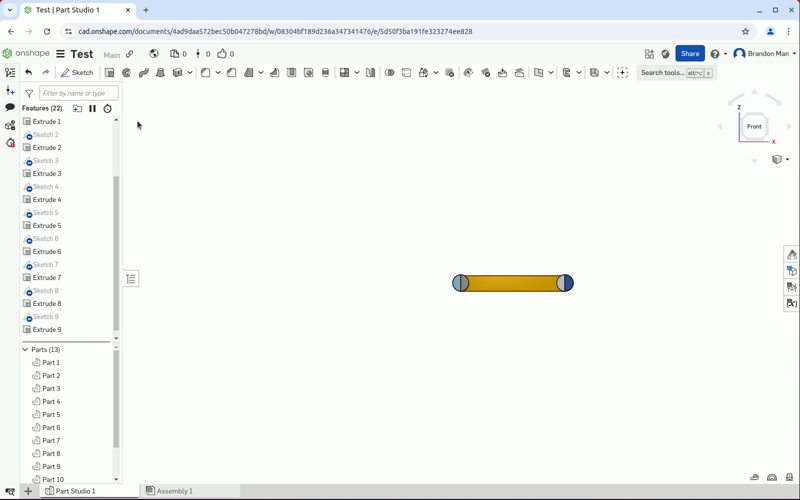
key(shift+h)
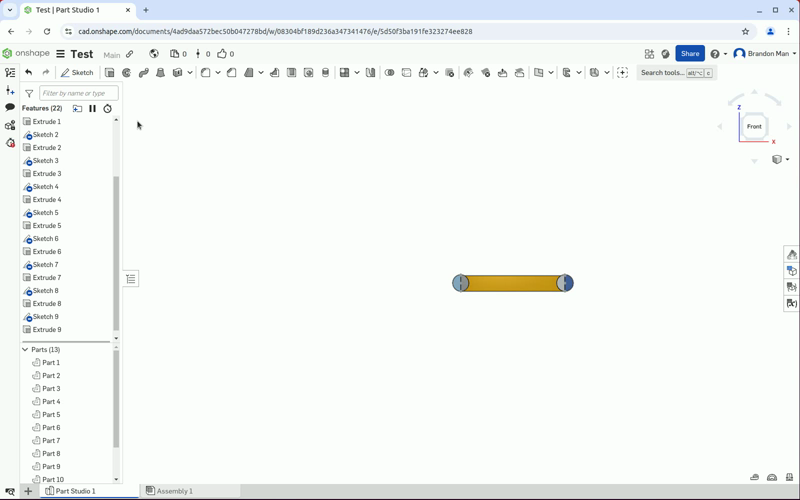
key(shift+7)
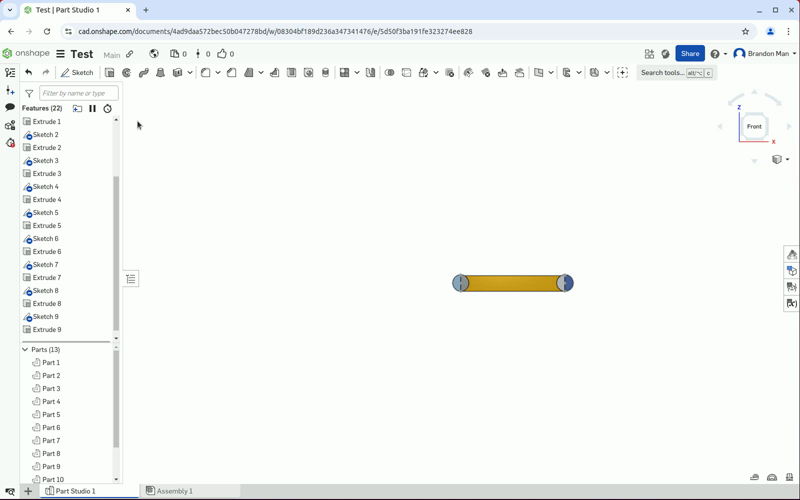
key(left, 2)
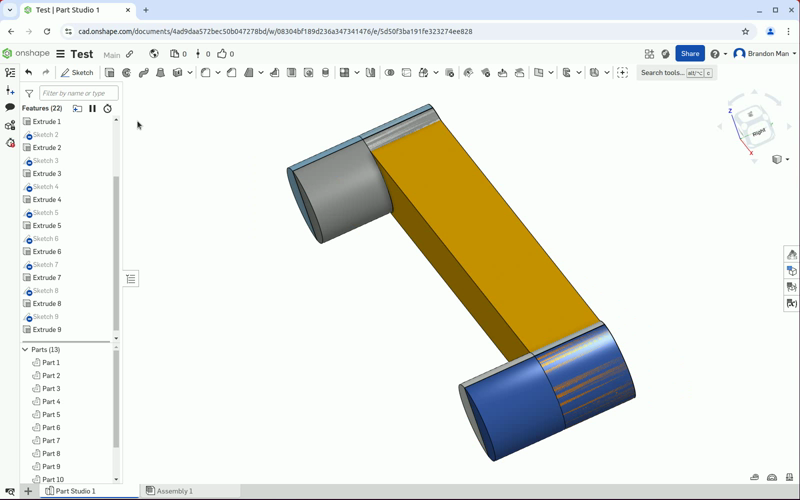
key(down, 2)
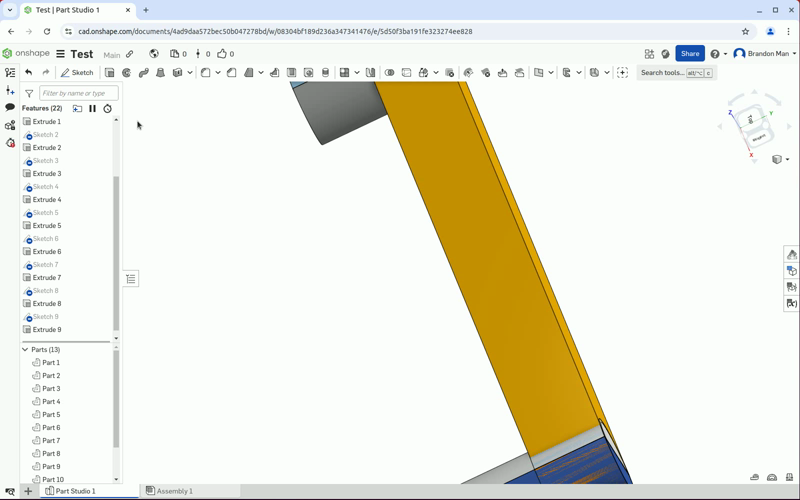
key(up, 2)
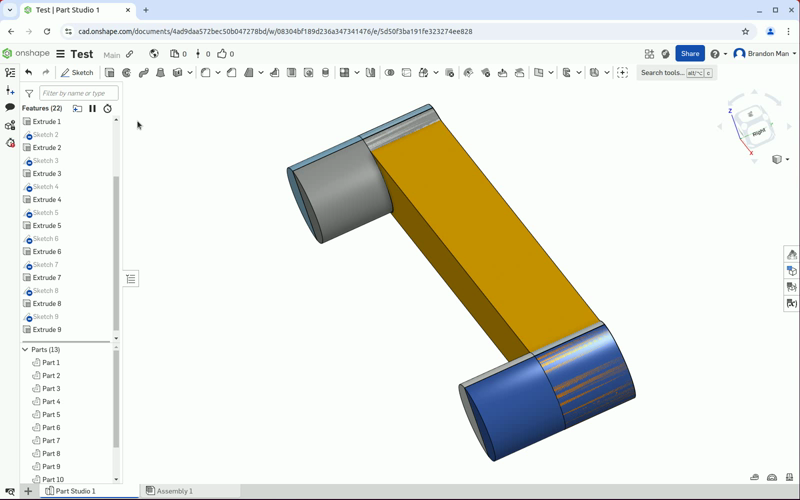
key(right, 2)
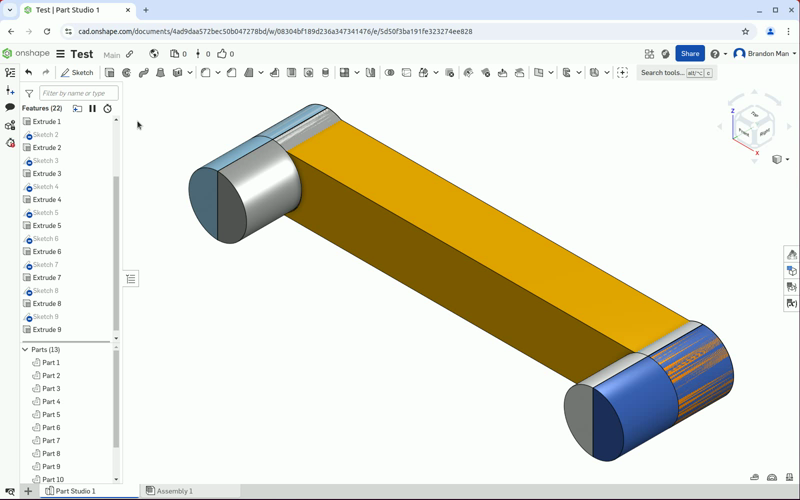
mouse_move(69, 111)
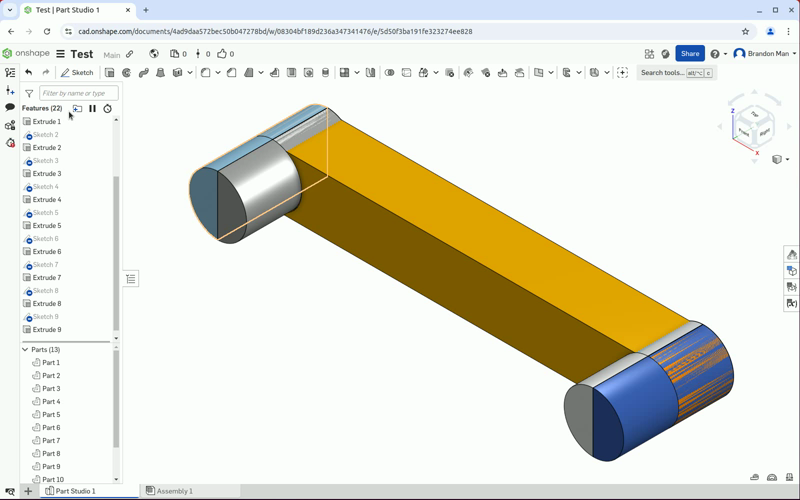
click(69, 111)